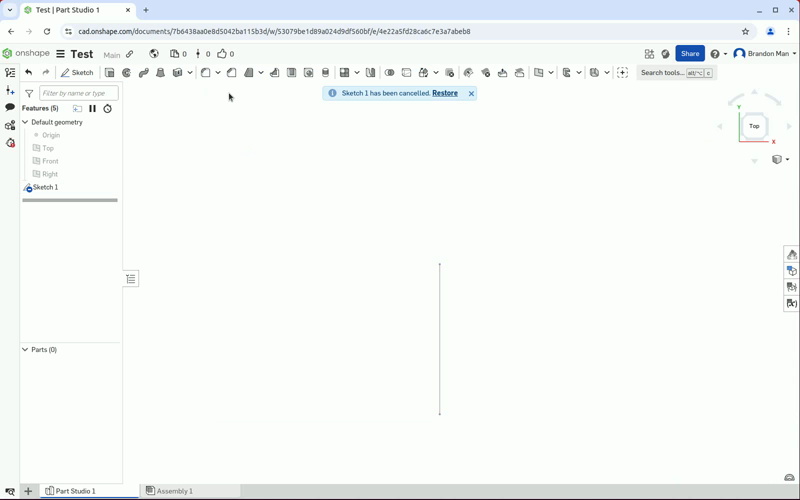
key(shift+h)
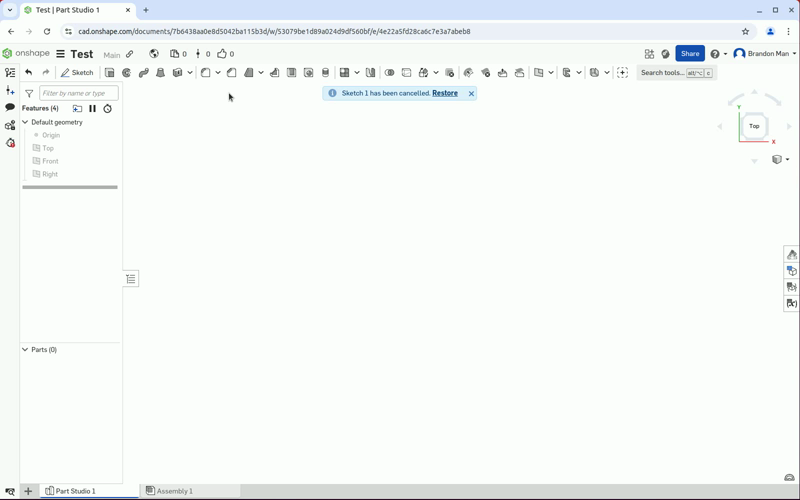
mouse_move(73, 352)
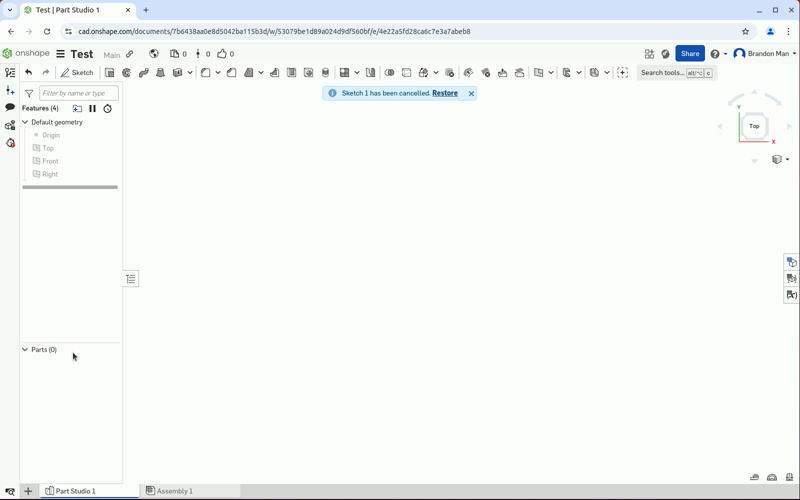
key(y)
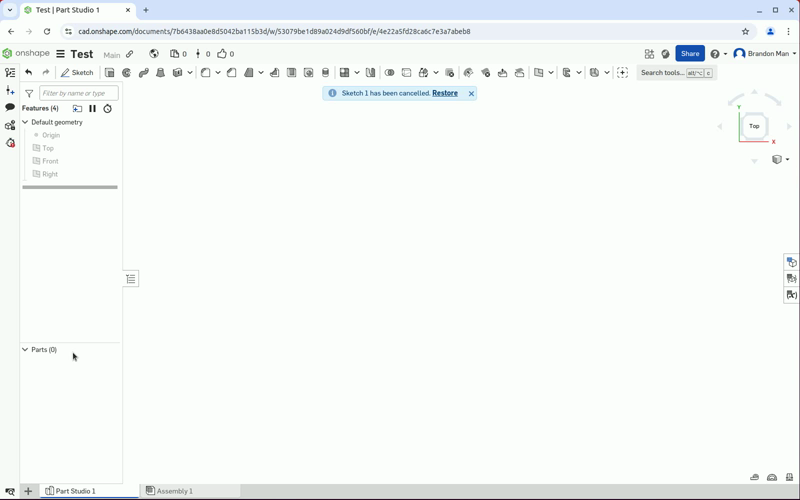
key(shift+p)
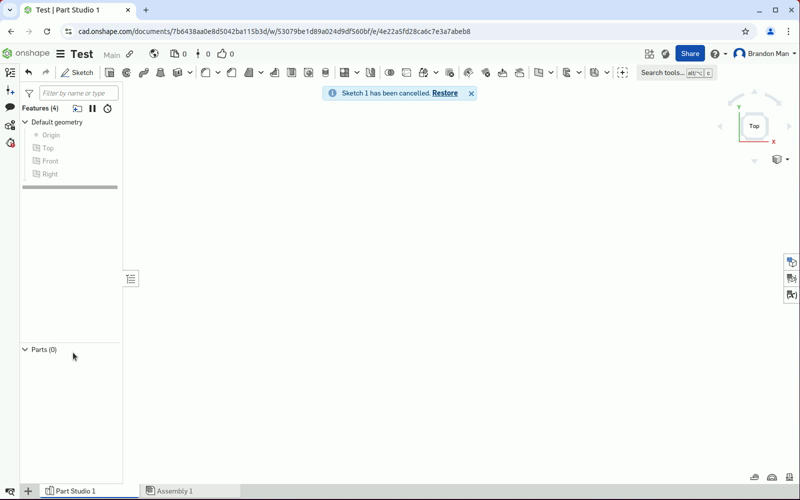
key(space)
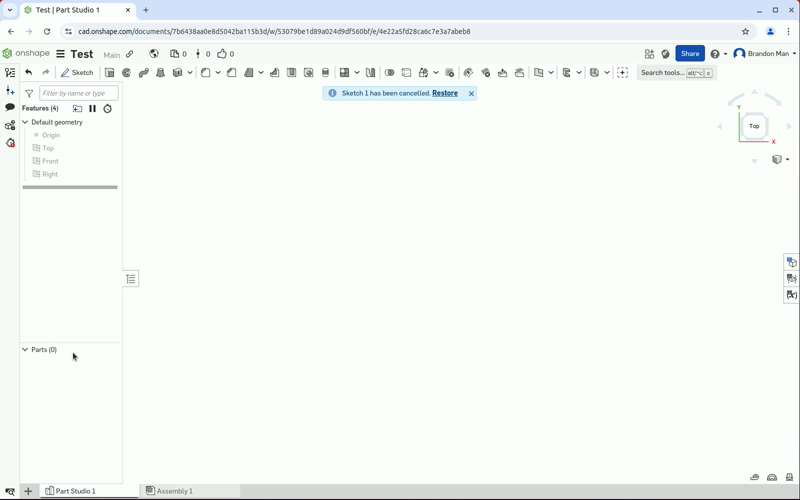
key_down(shift)
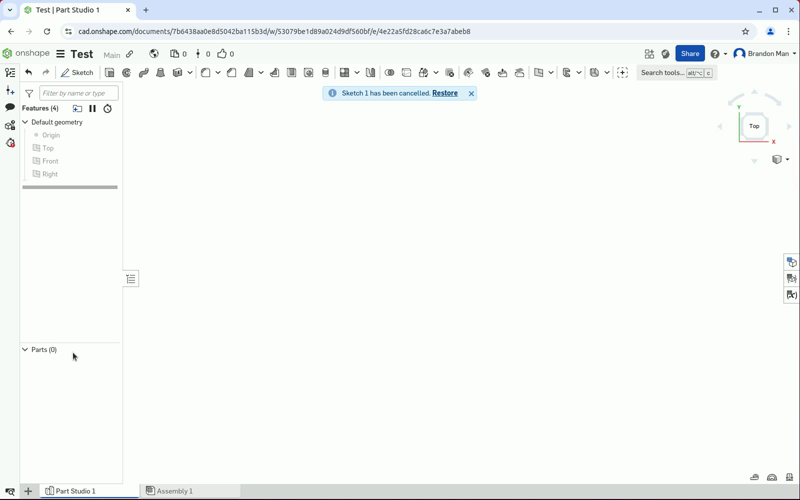
key(up)
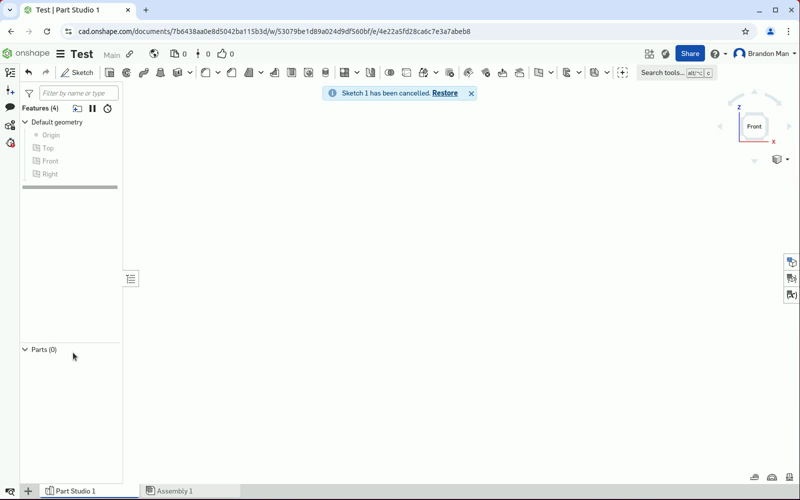
key_up(shift)
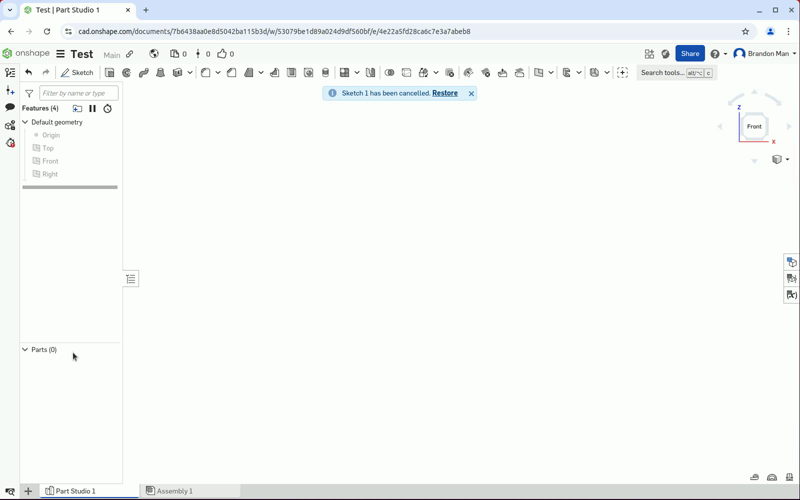
mouse_move(73, 352)
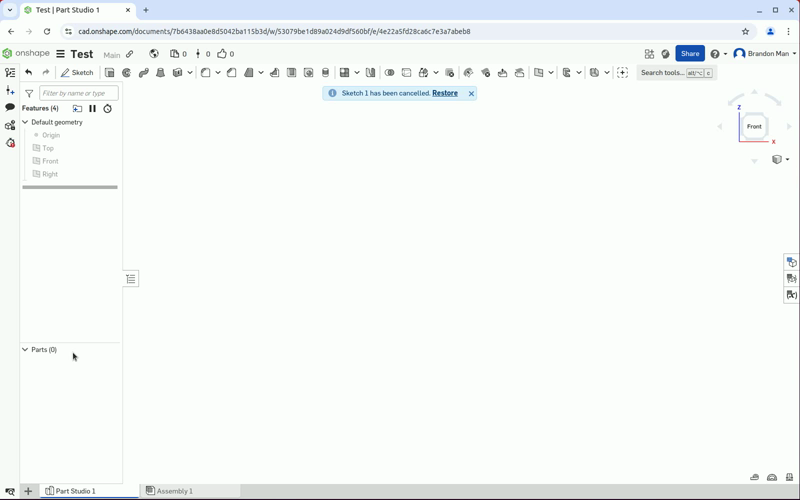
key(shift+y)
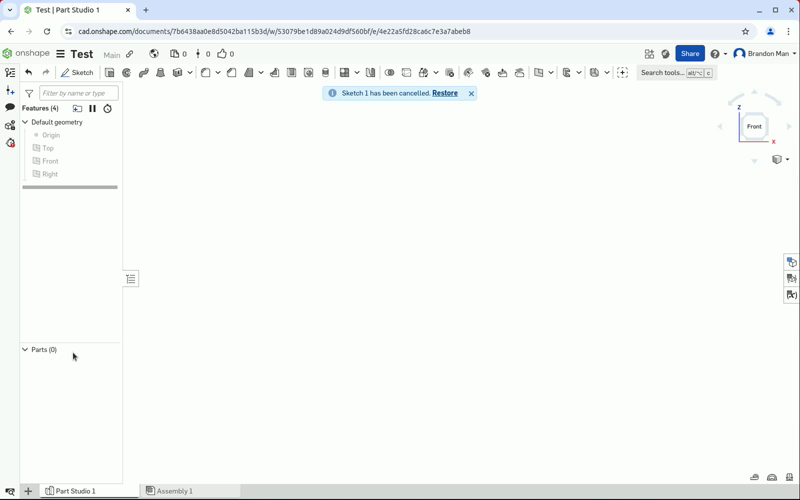
key(shift+s)
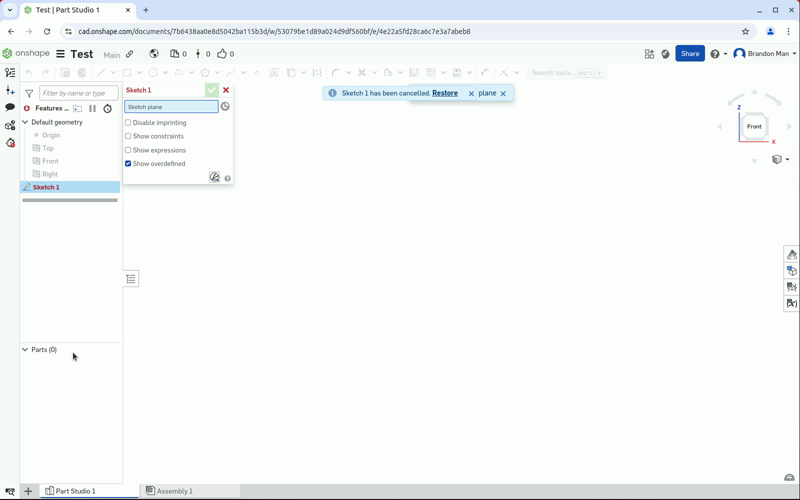
mouse_move(73, 163)
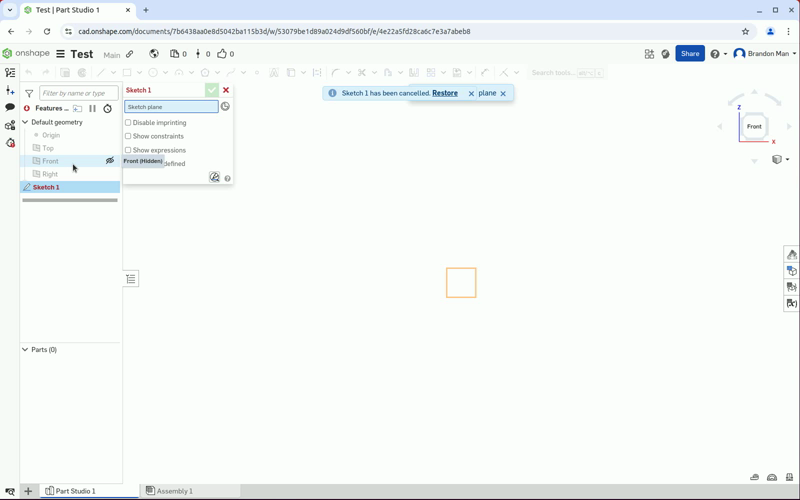
click(73, 163)
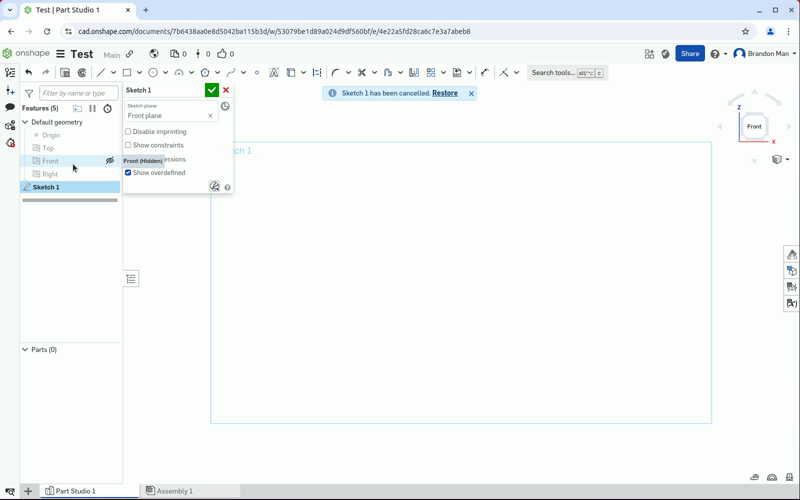
mouse_move(73, 352)
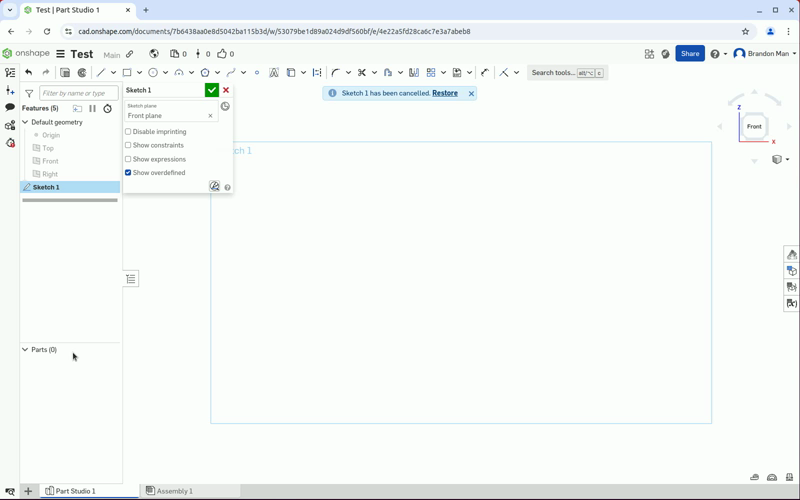
key(y)
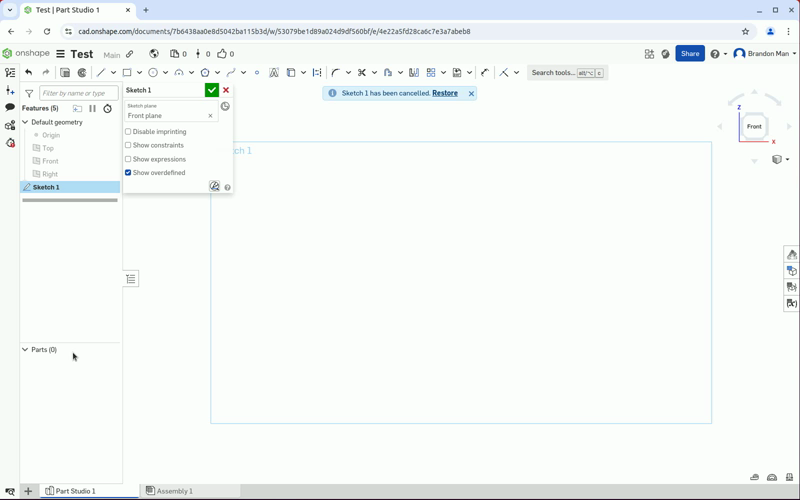
key(l)
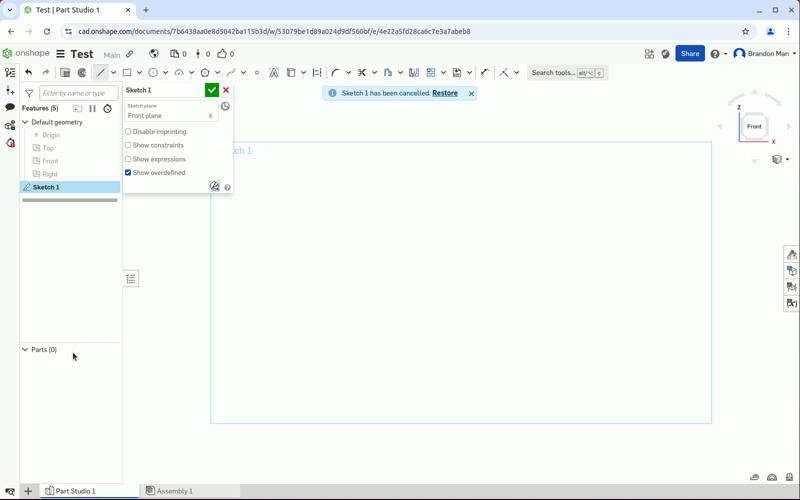
key_down(shift)
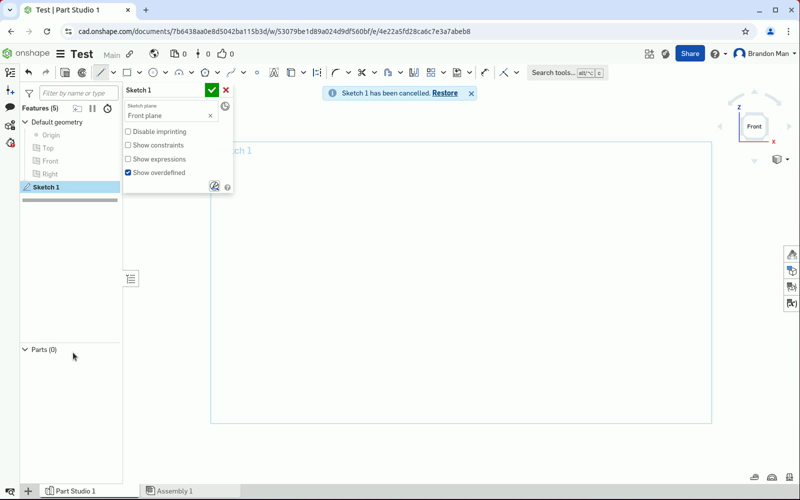
mouse_move(376, 395)
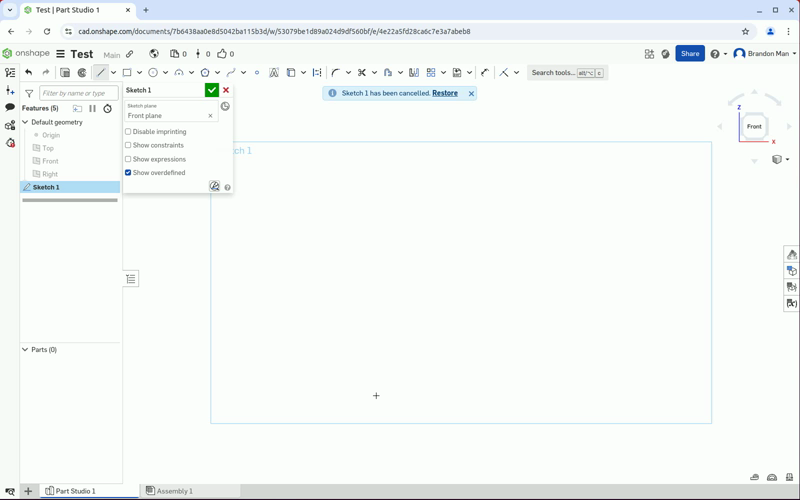
click(376, 395)
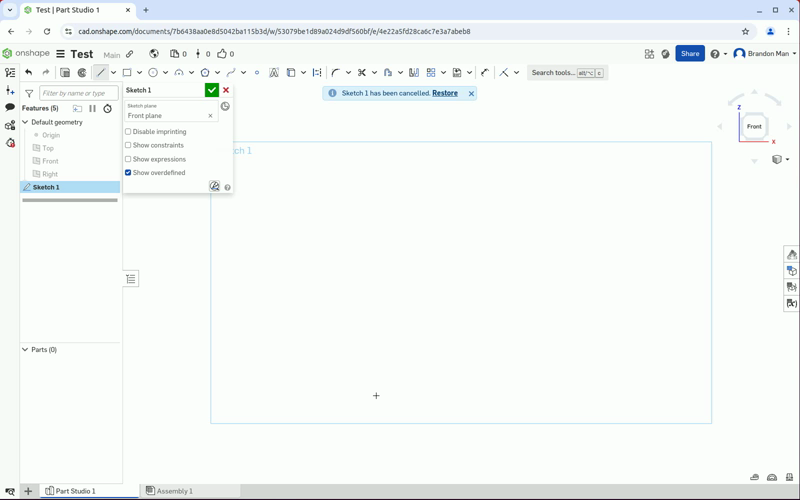
key_up(shift)
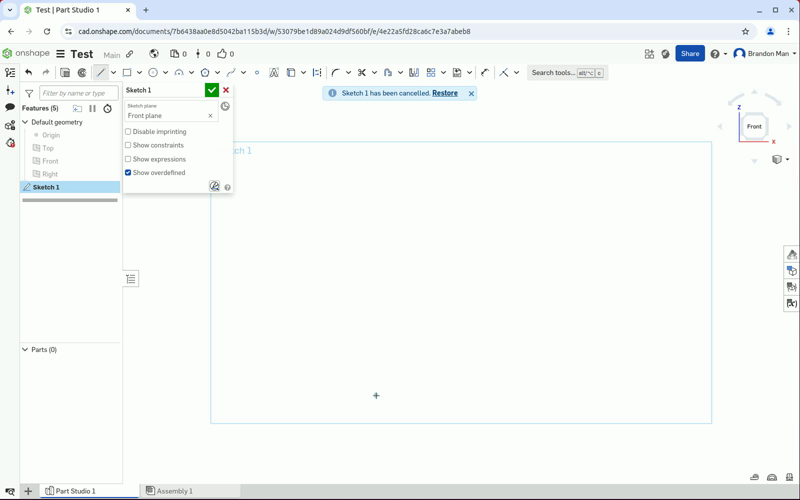
key_down(shift)
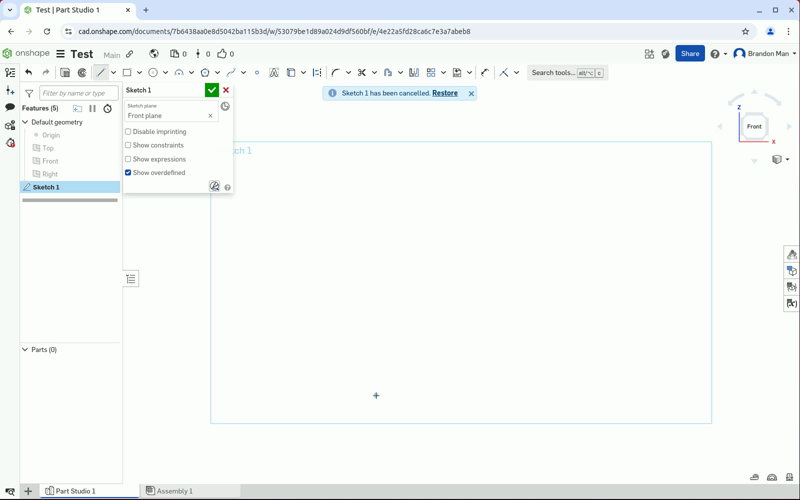
mouse_move(543, 395)
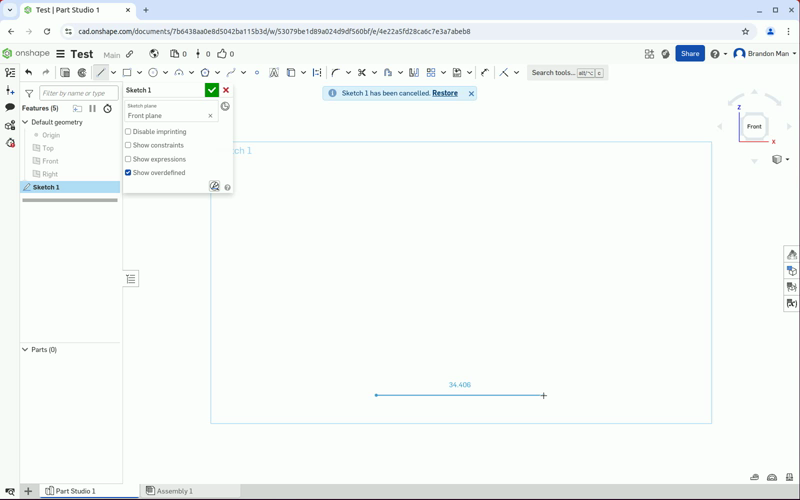
click(543, 395)
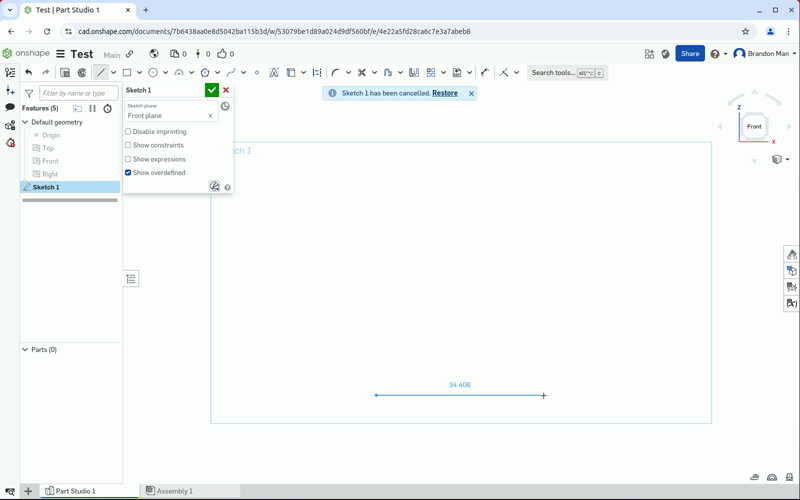
key_up(shift)
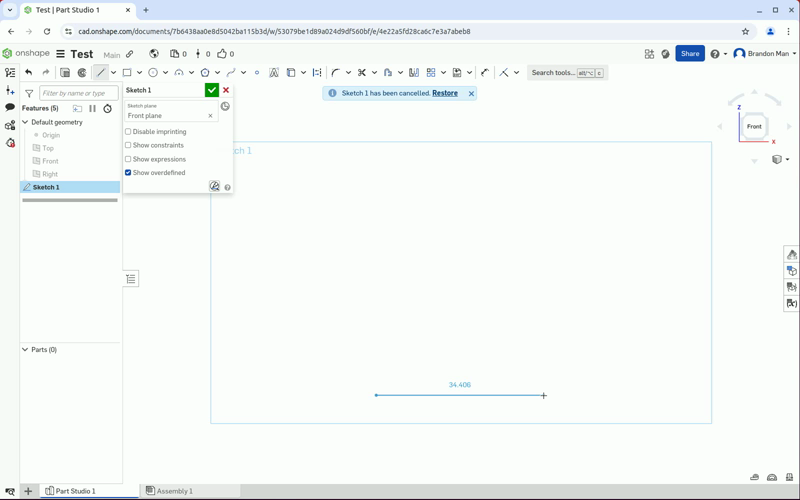
key_down(shift)
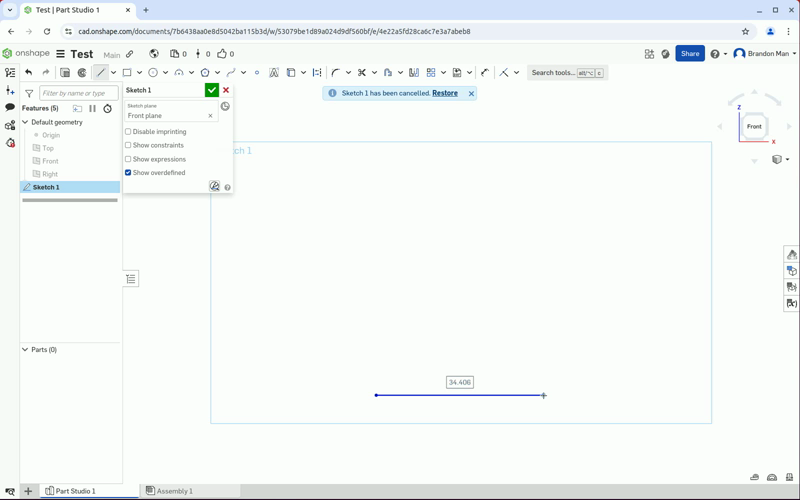
mouse_move(543, 171)
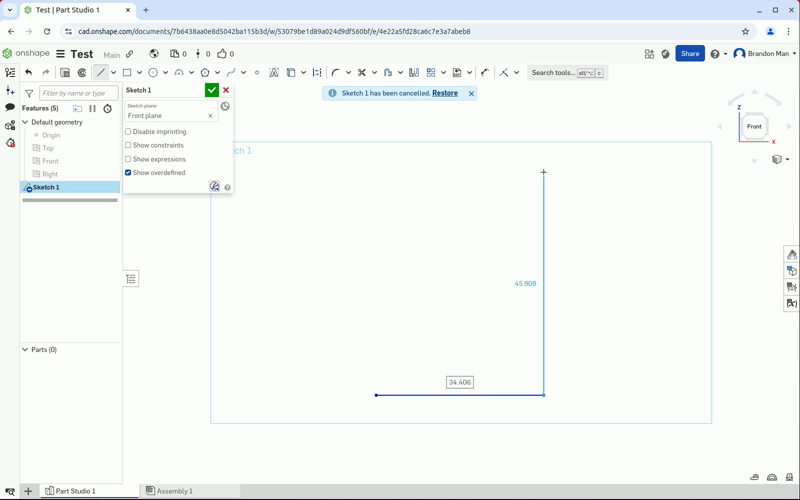
click(543, 171)
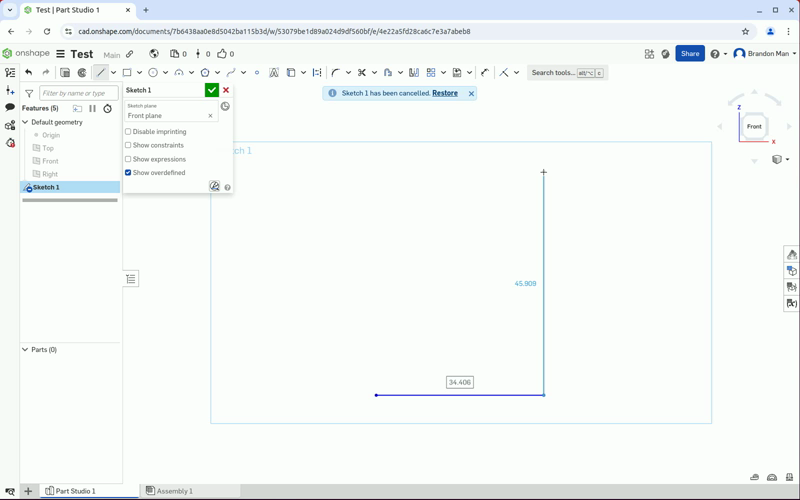
key_up(shift)
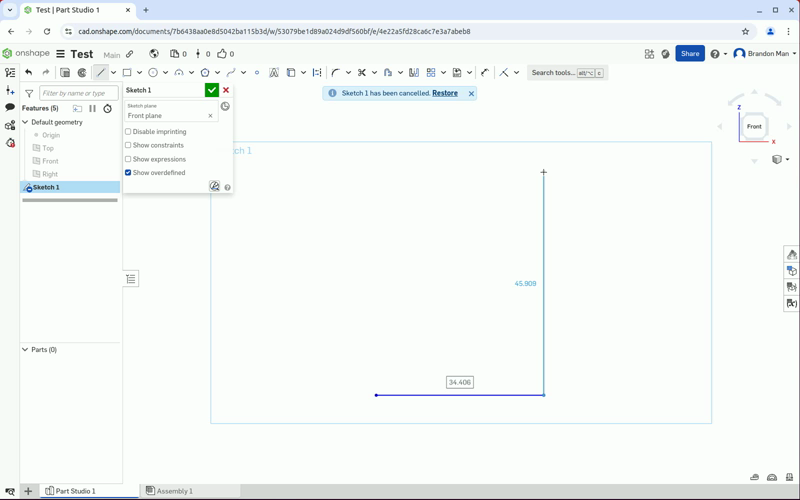
key_down(shift)
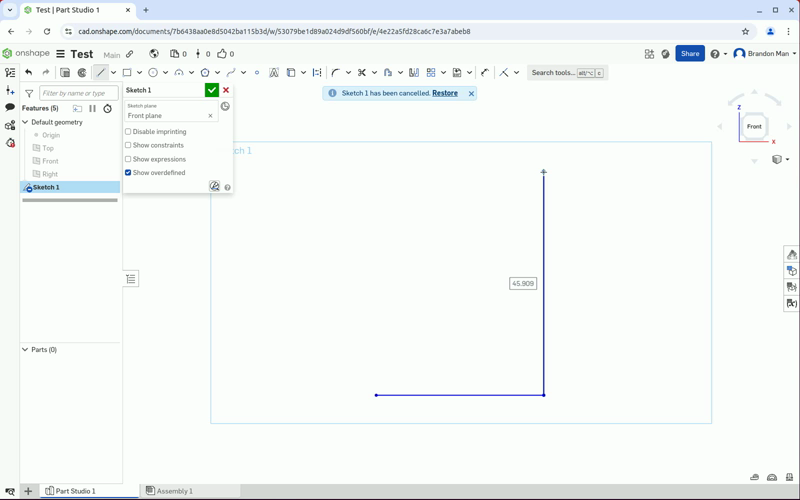
mouse_move(376, 171)
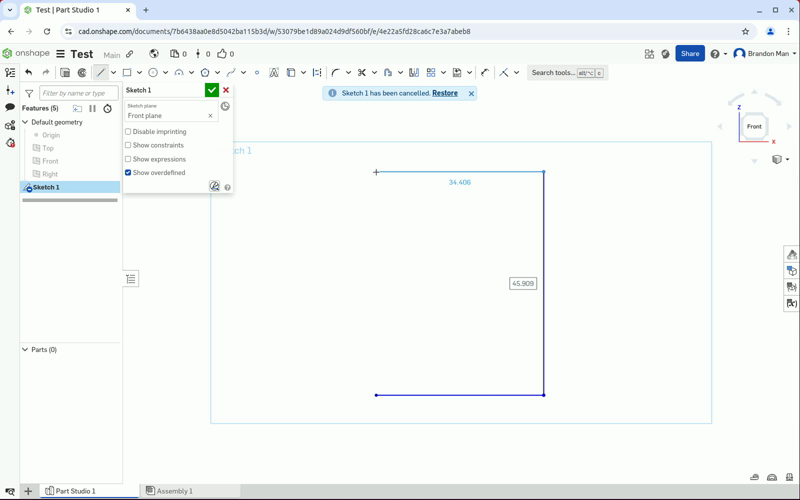
click(376, 171)
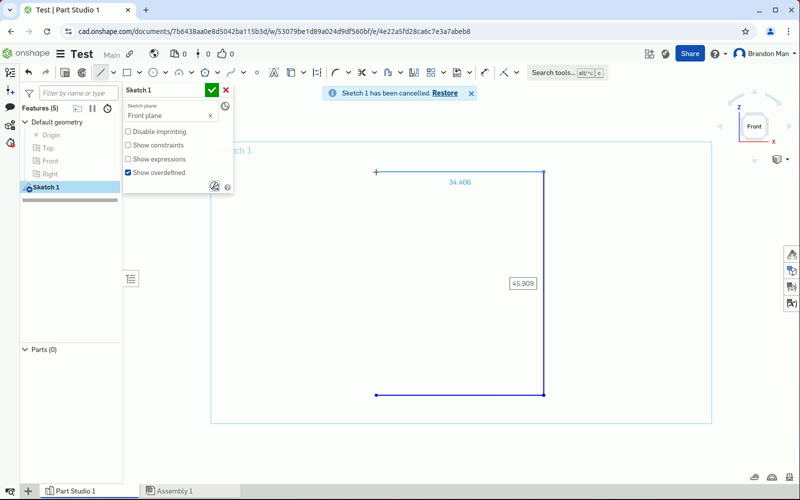
key_up(shift)
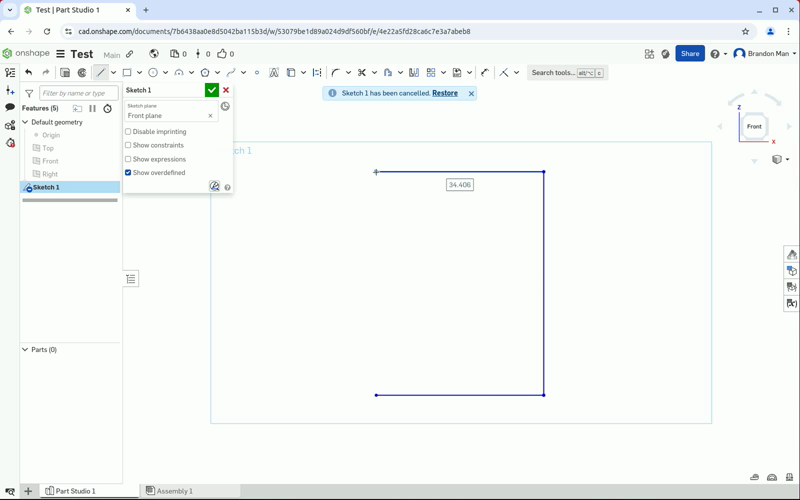
key_down(shift)
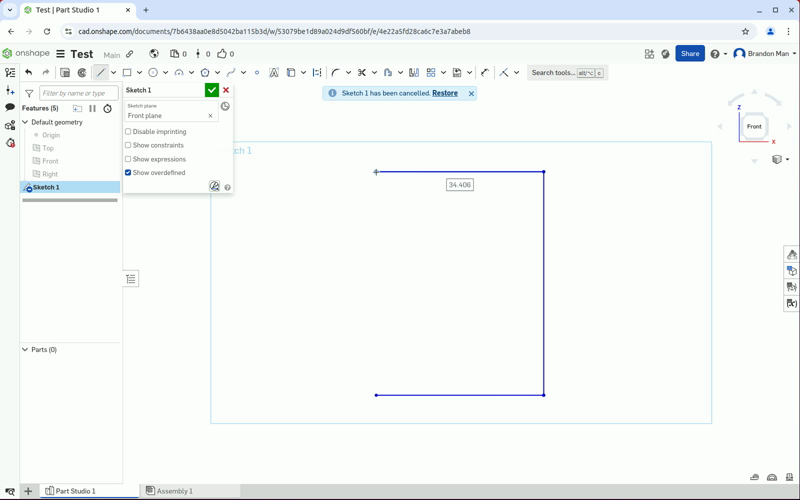
mouse_move(376, 395)
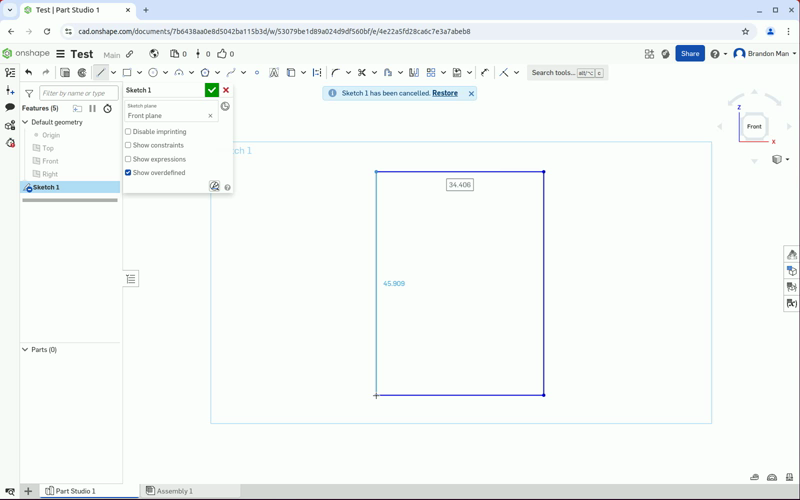
key_up(shift)
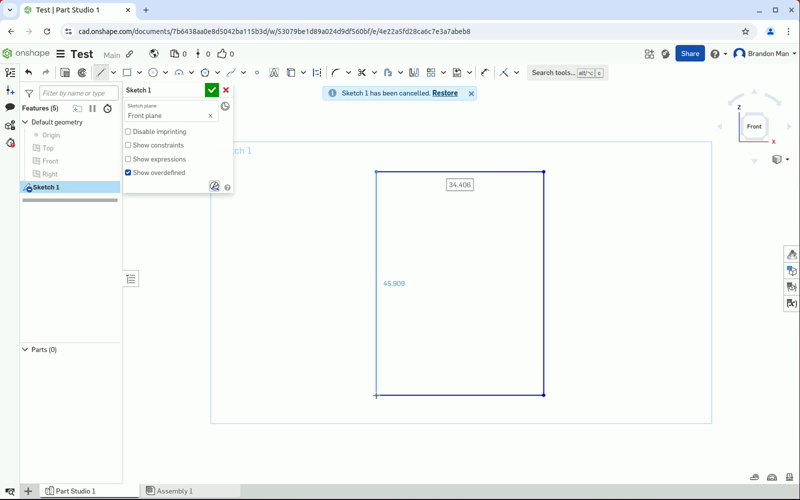
click(376, 395)
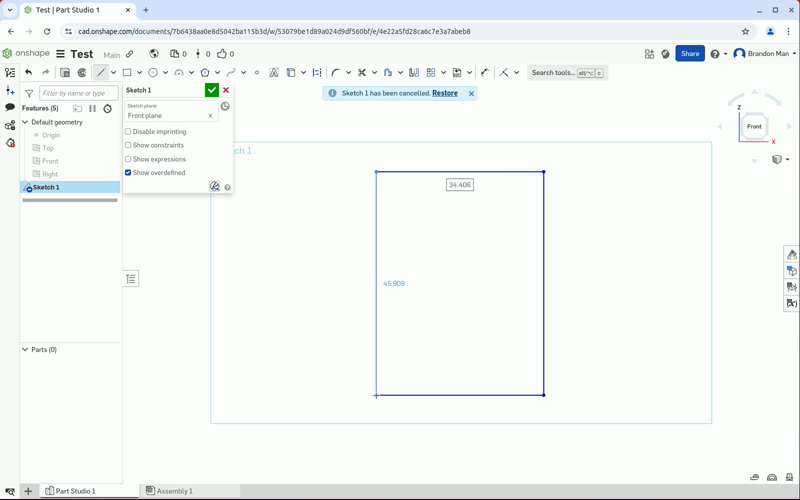
key(esc)
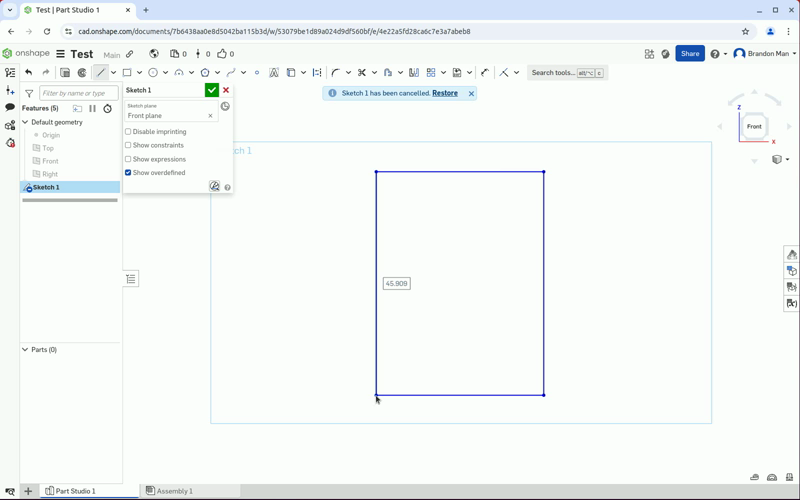
mouse_move(515, 354)
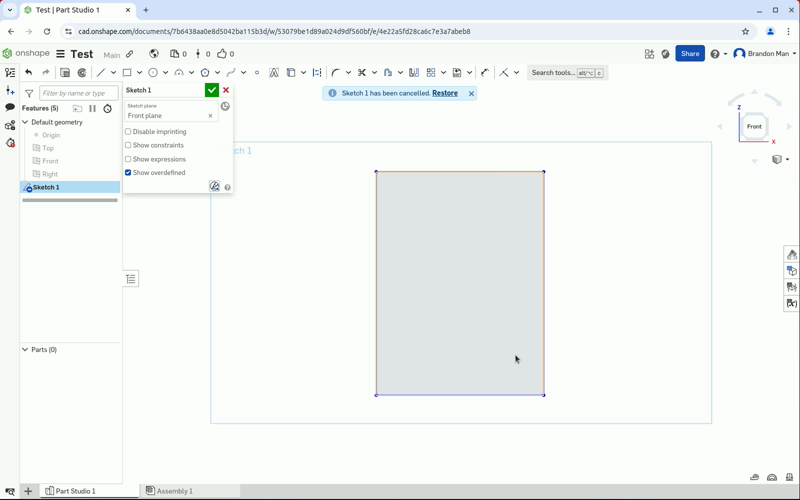
click(515, 354)
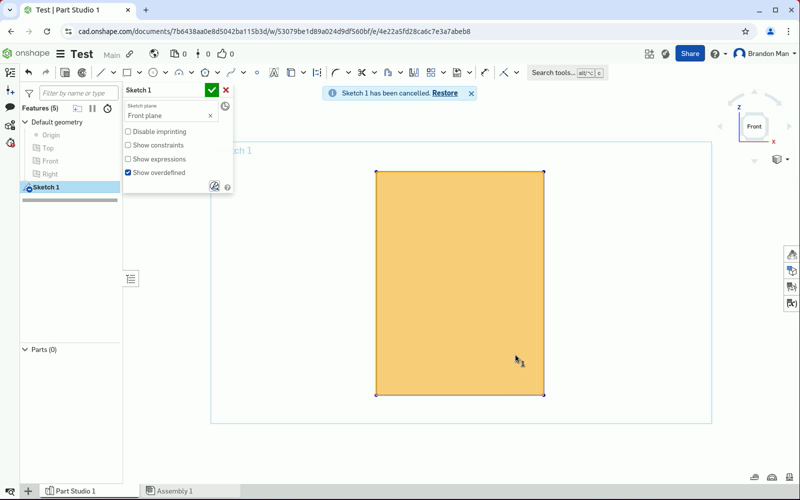
mouse_move(73, 352)
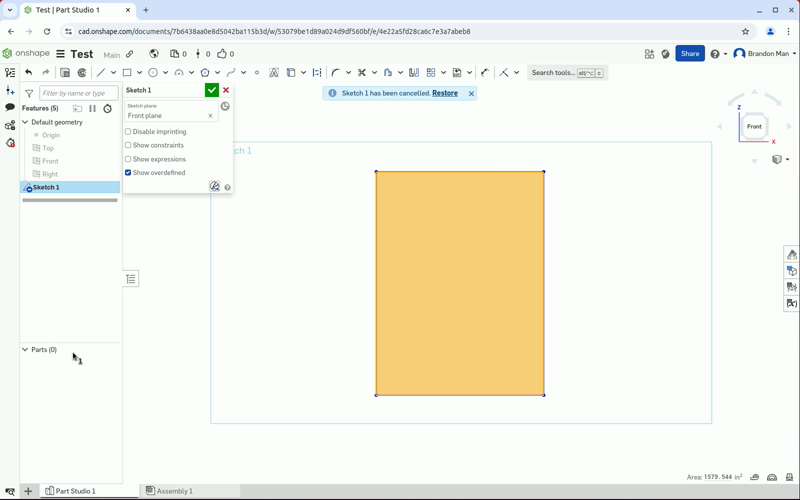
key(shift+y)
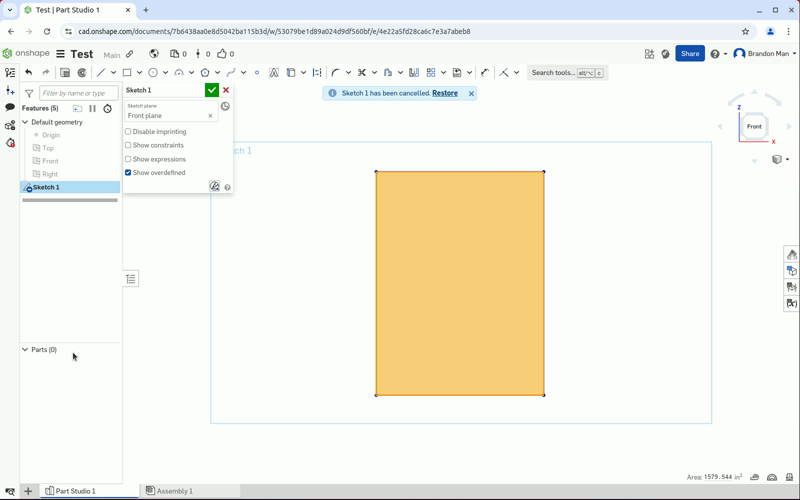
key(shift+e)
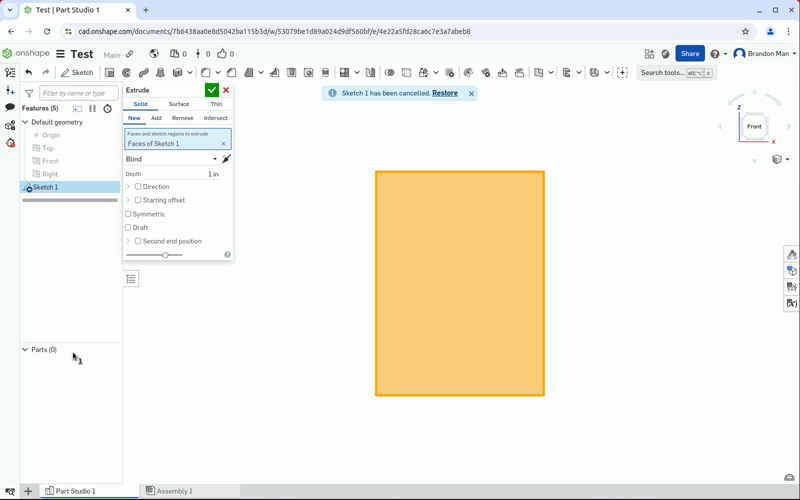
mouse_move(143, 106)
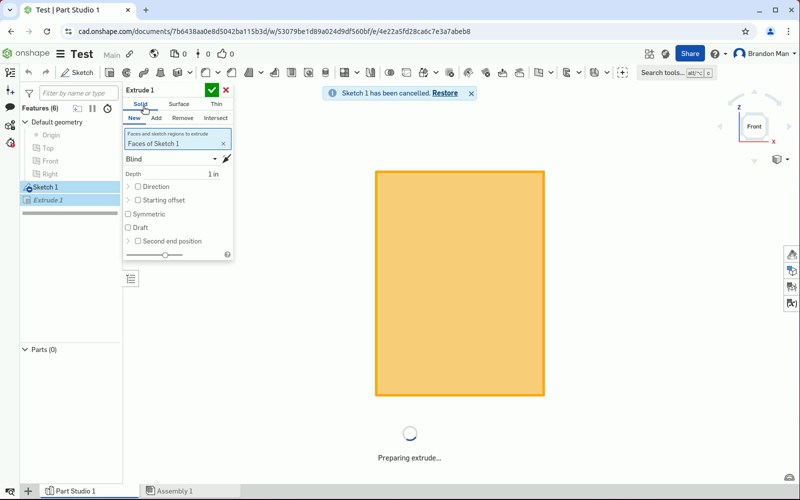
click(143, 106)
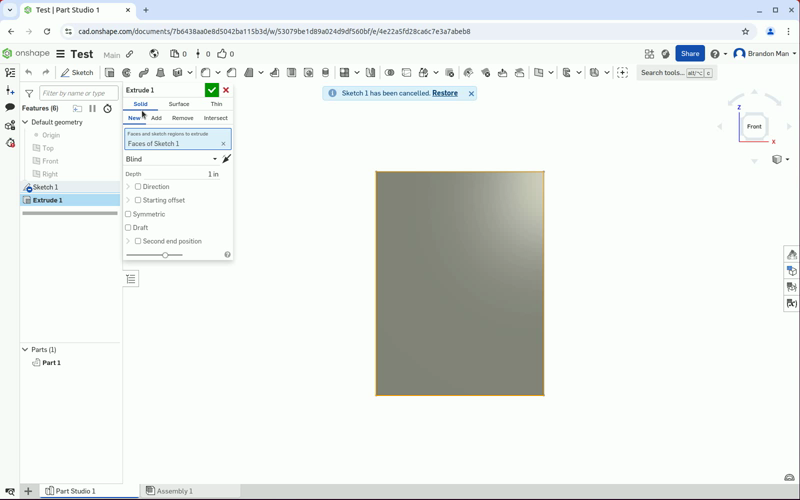
mouse_move(137, 120)
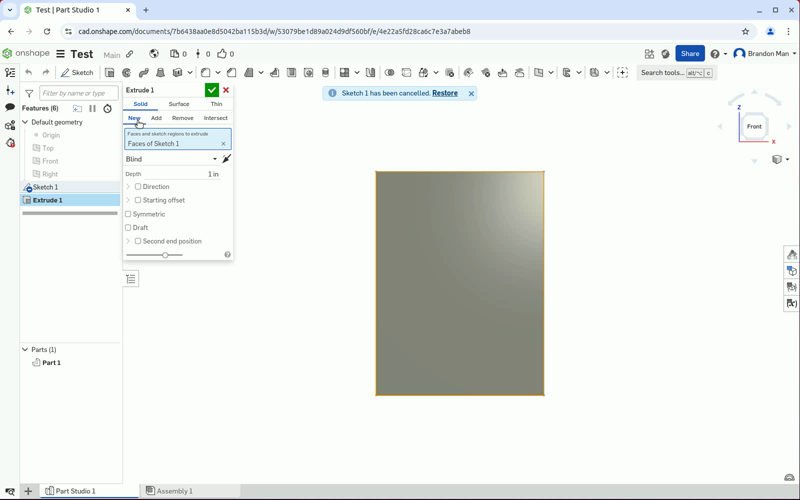
click(137, 120)
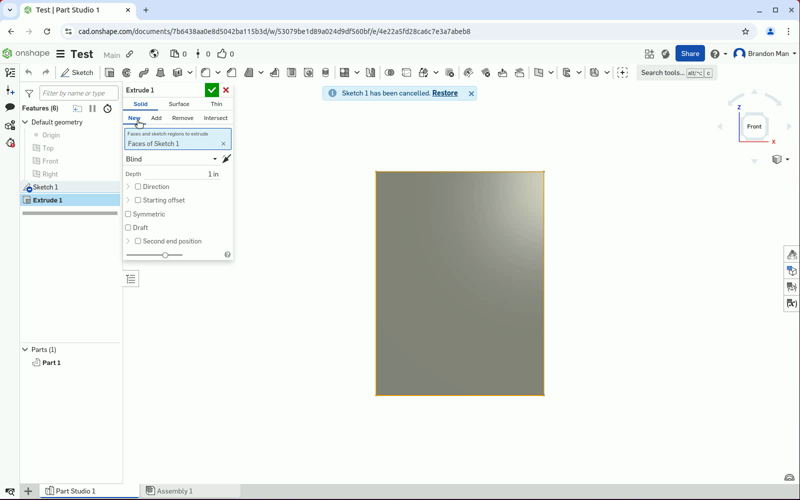
key(tab, 4)
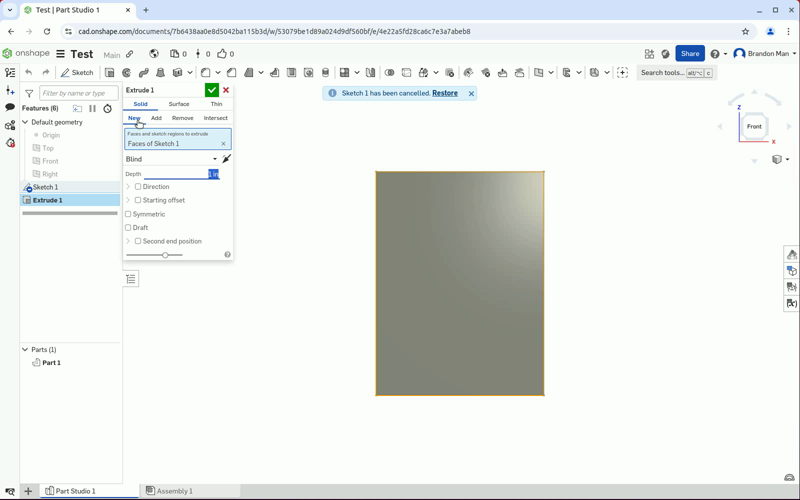
text(1.444)
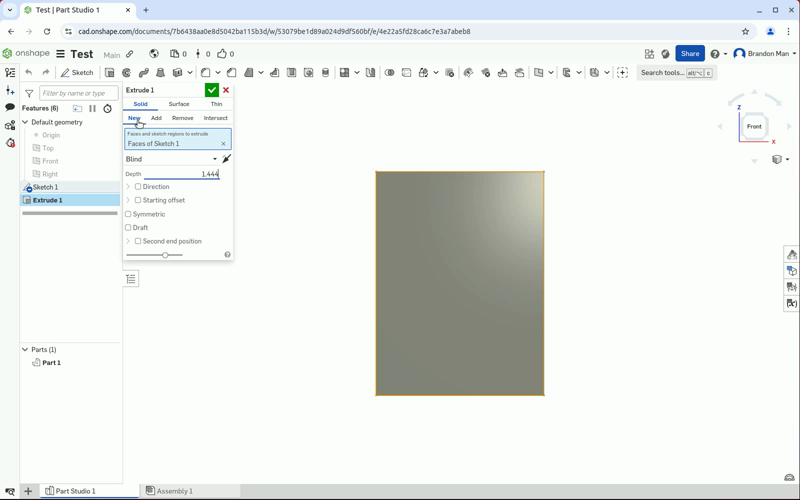
key(enter)
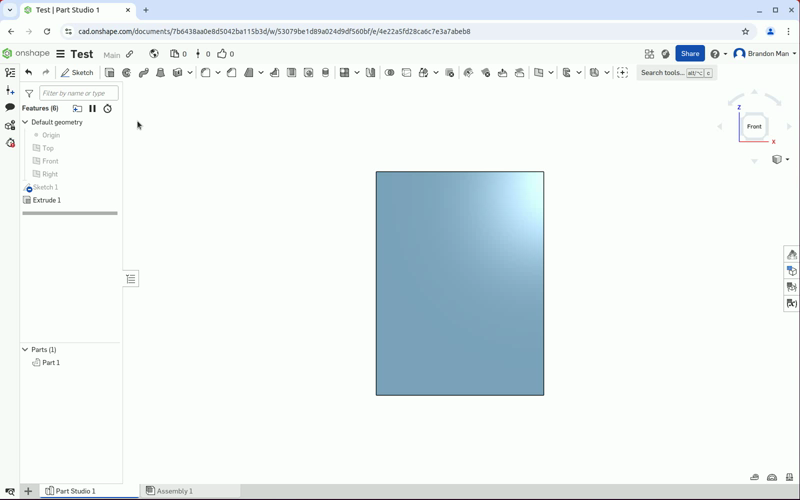
key(shift+h)
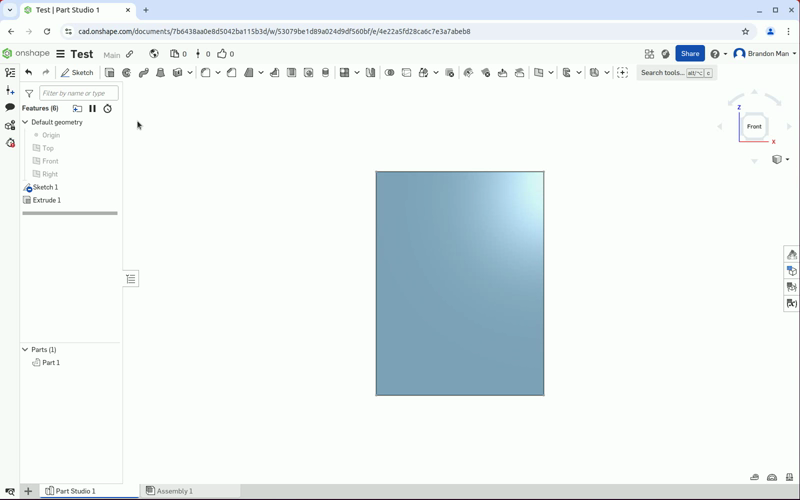
key(shift+h)
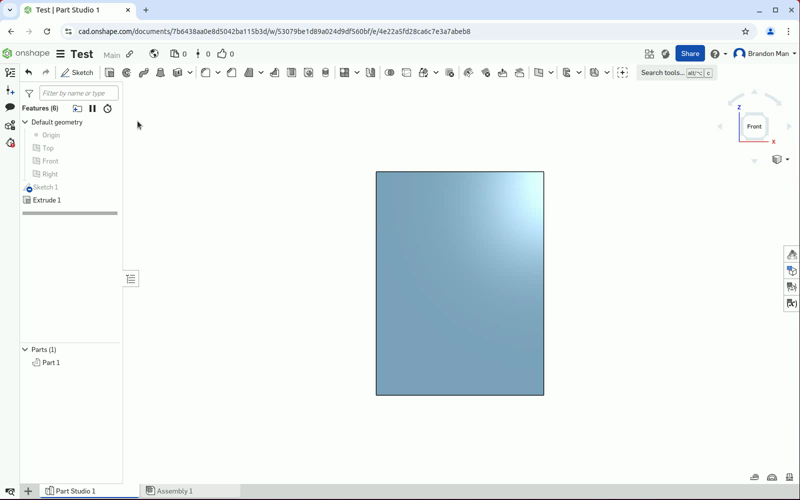
mouse_move(73, 189)
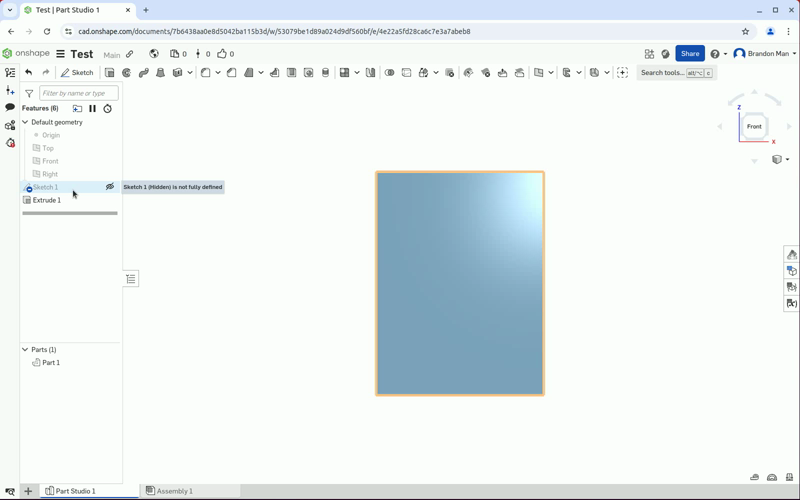
click(73, 189)
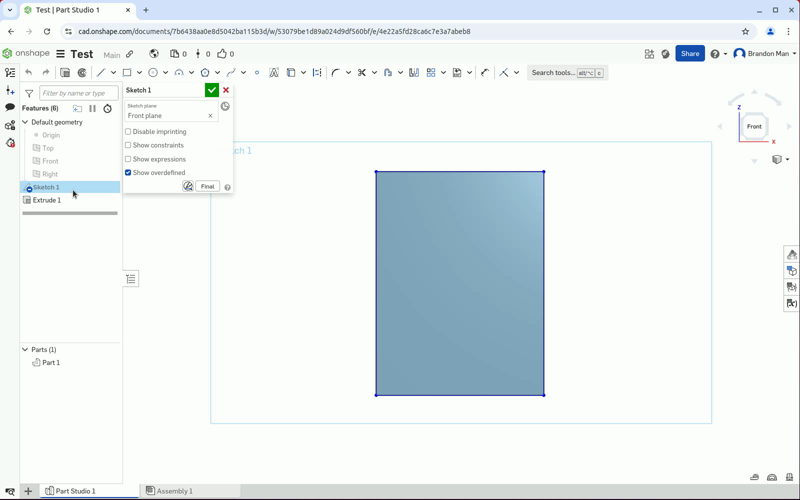
mouse_move(229, 92)
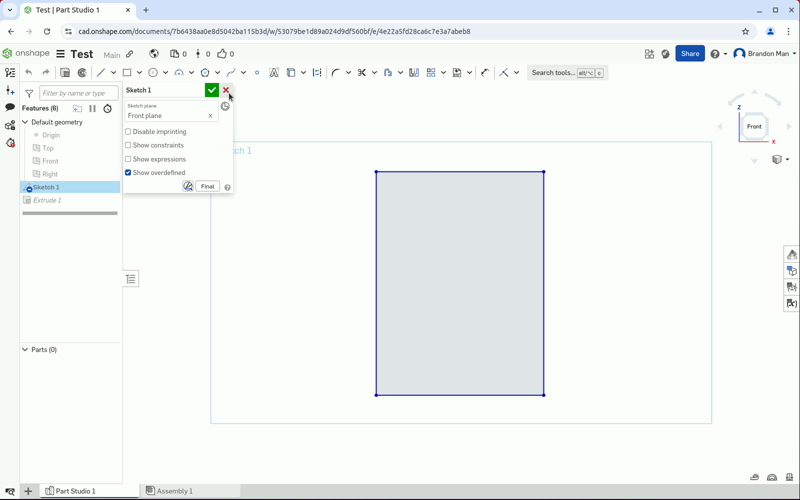
click(229, 92)
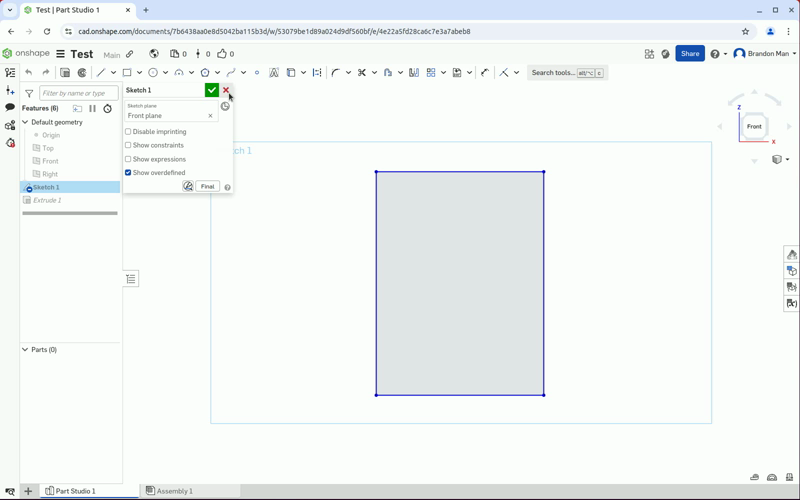
key(shift+s)
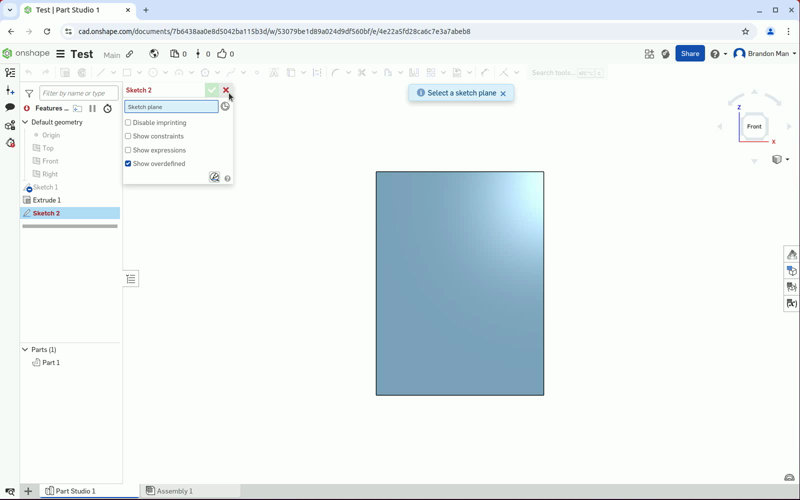
mouse_move(73, 163)
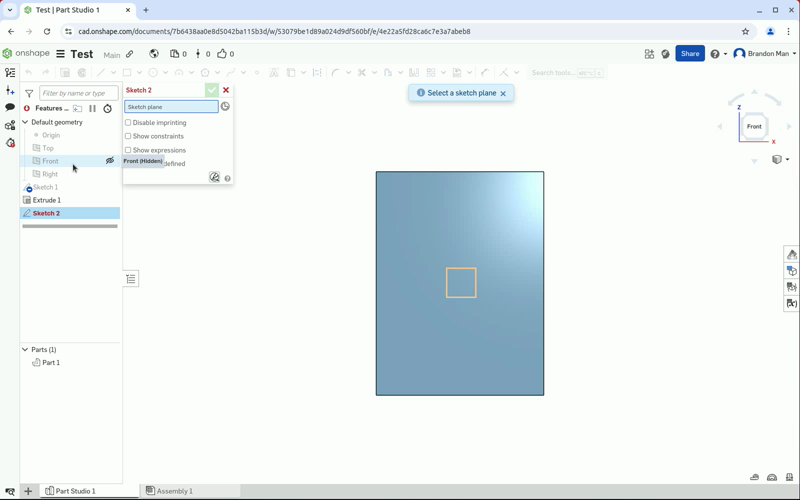
click(73, 163)
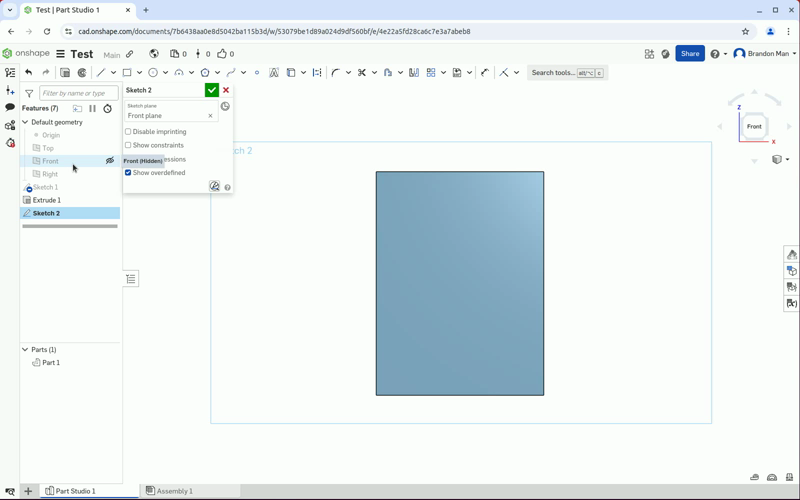
mouse_move(73, 352)
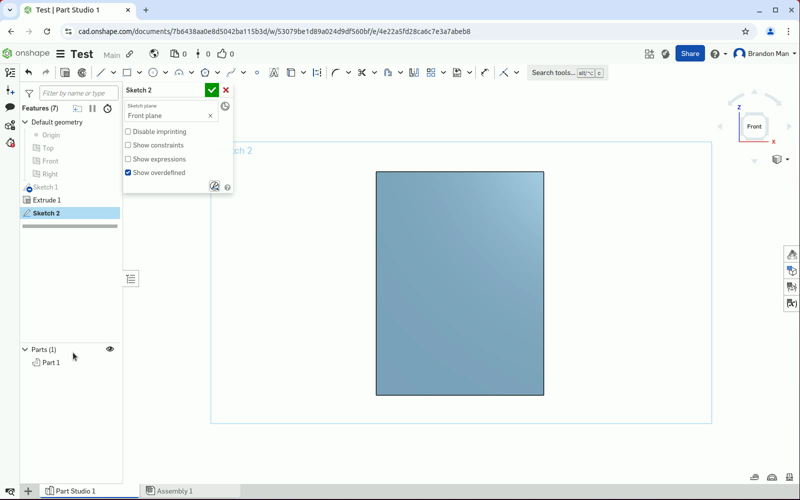
key(y)
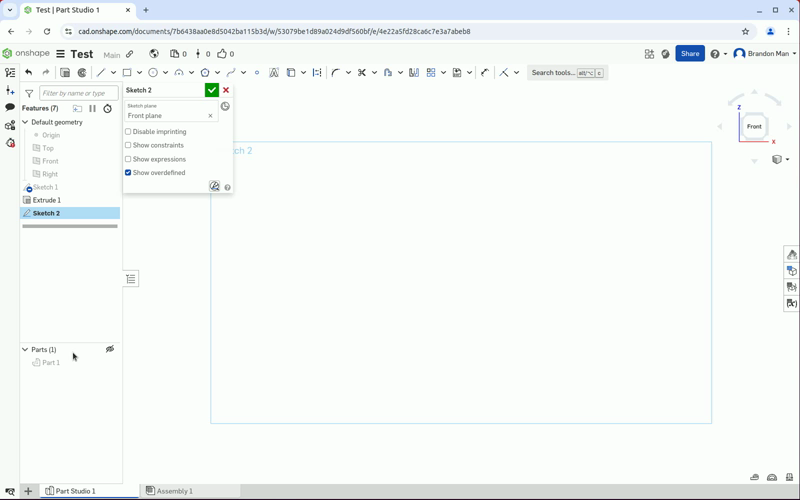
key(c)
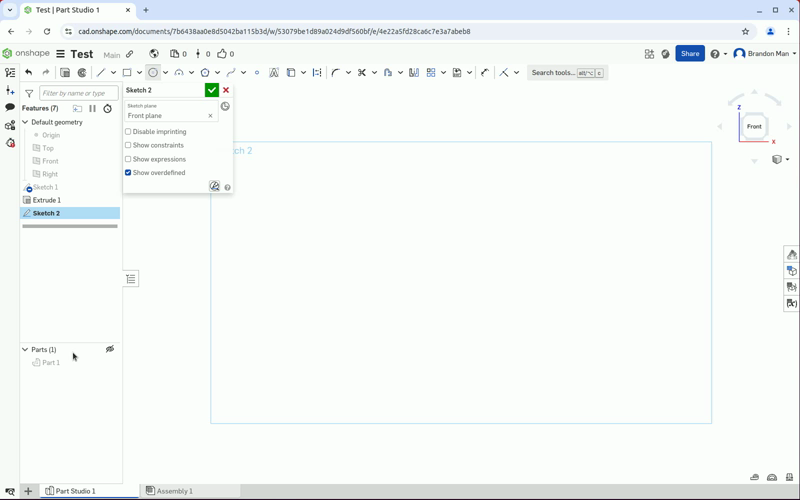
key_down(shift)
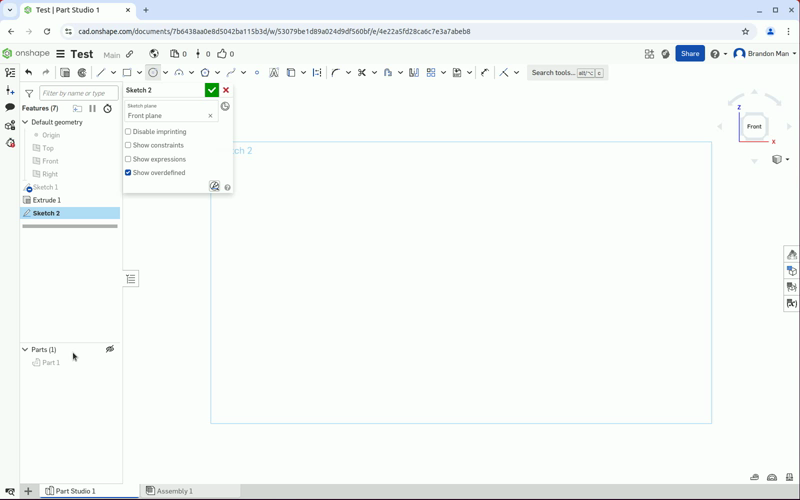
mouse_move(390, 191)
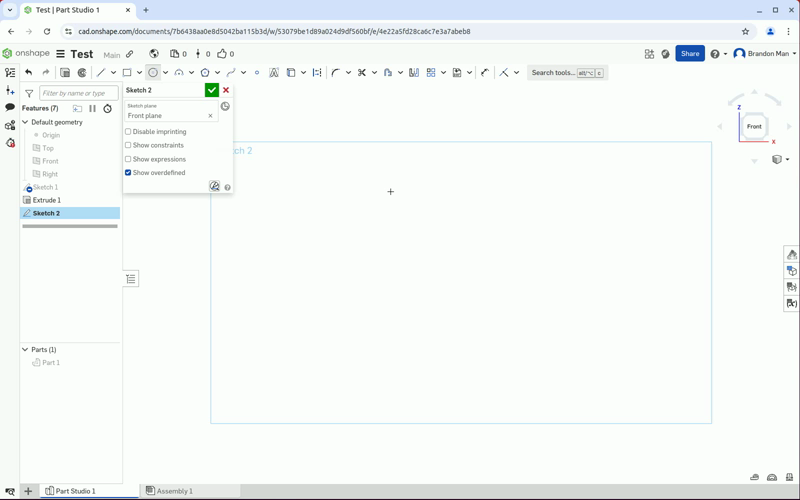
click(390, 191)
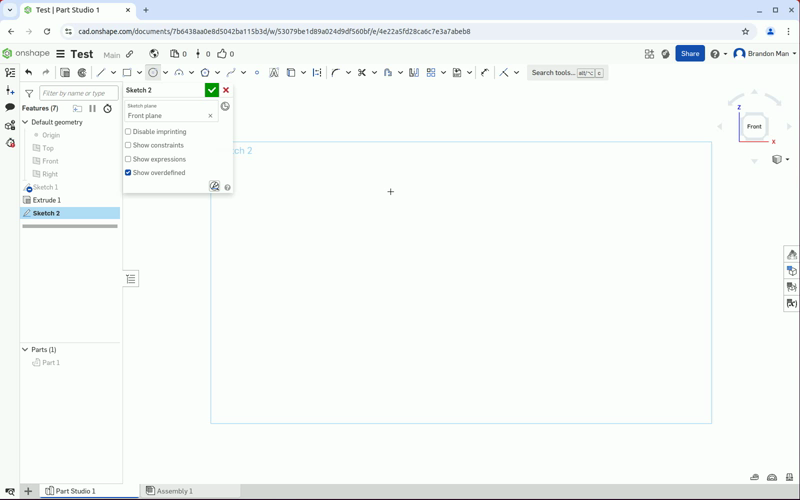
key_up(shift)
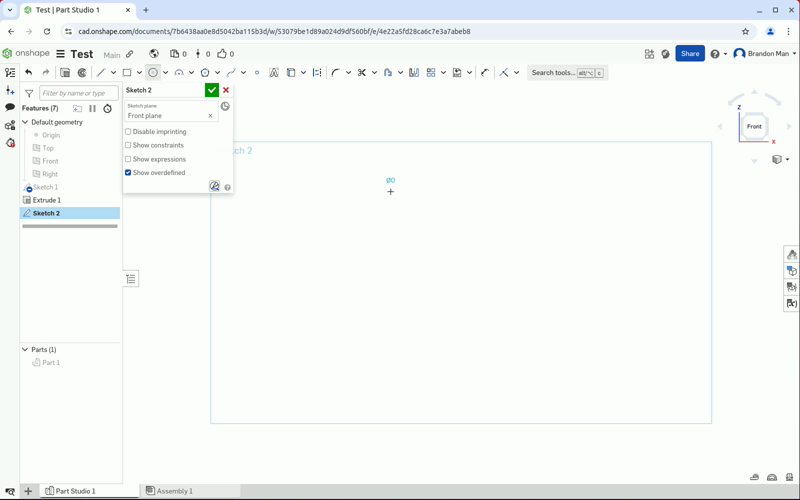
mouse_move(392, 191)
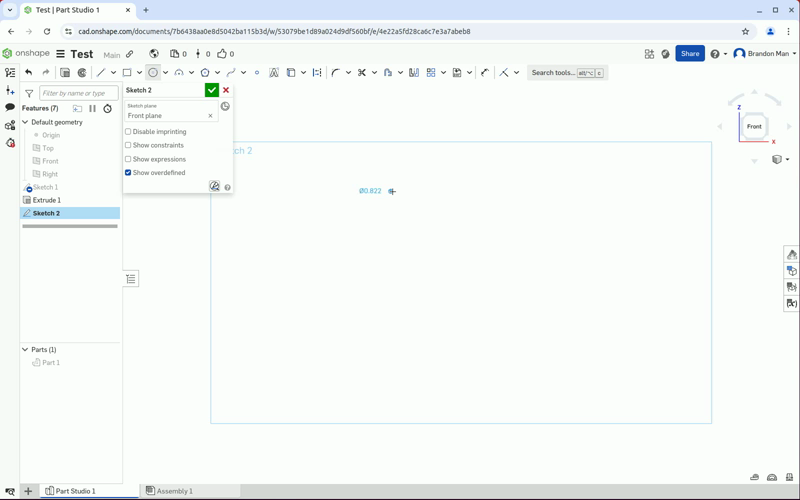
scroll(6)
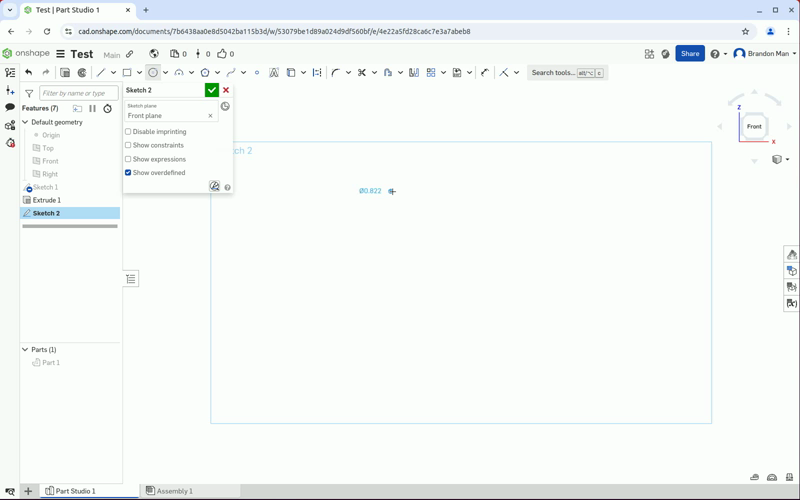
scroll(6)
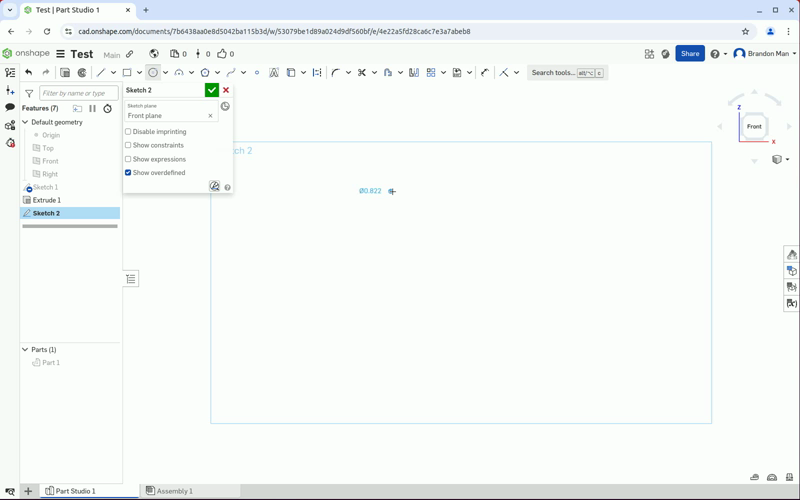
scroll(6)
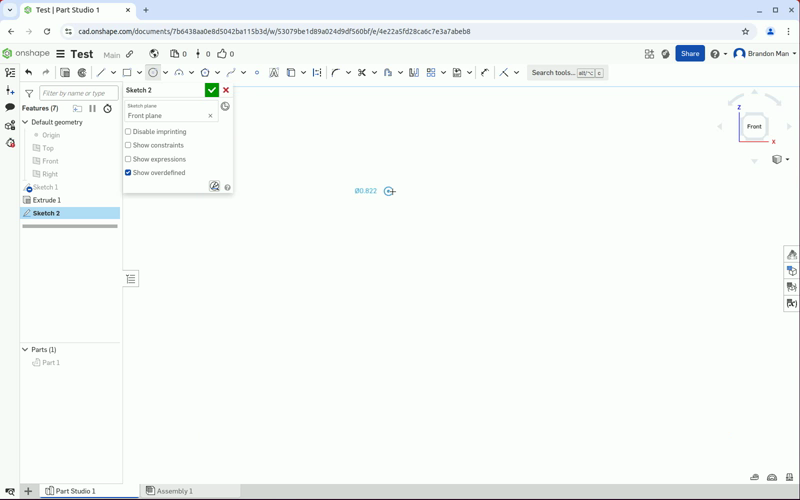
scroll(6)
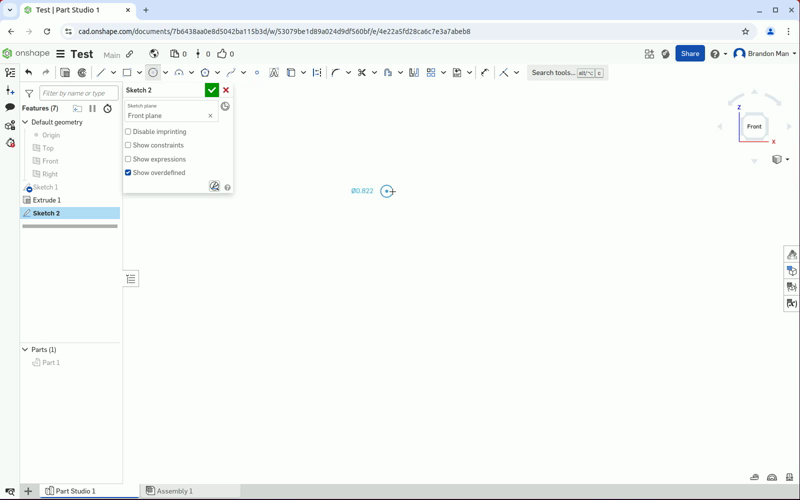
scroll(6)
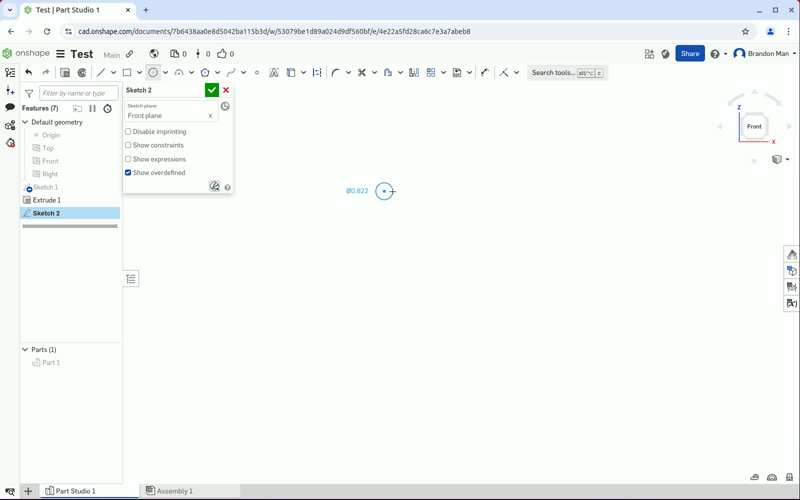
scroll(6)
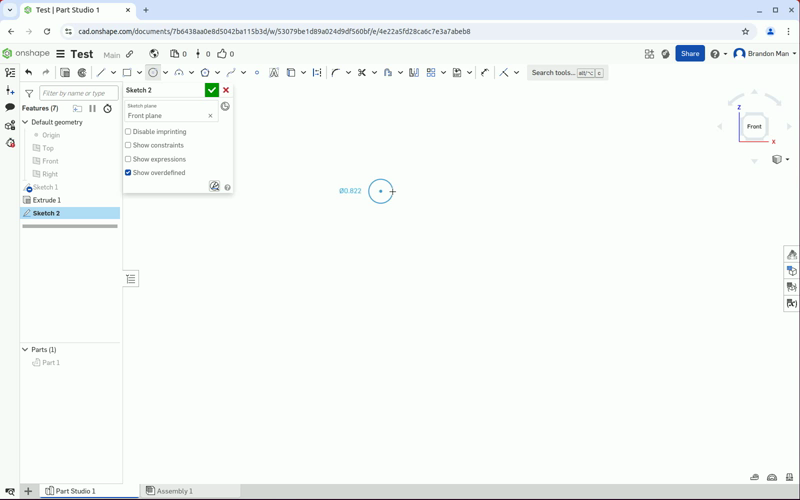
scroll(6)
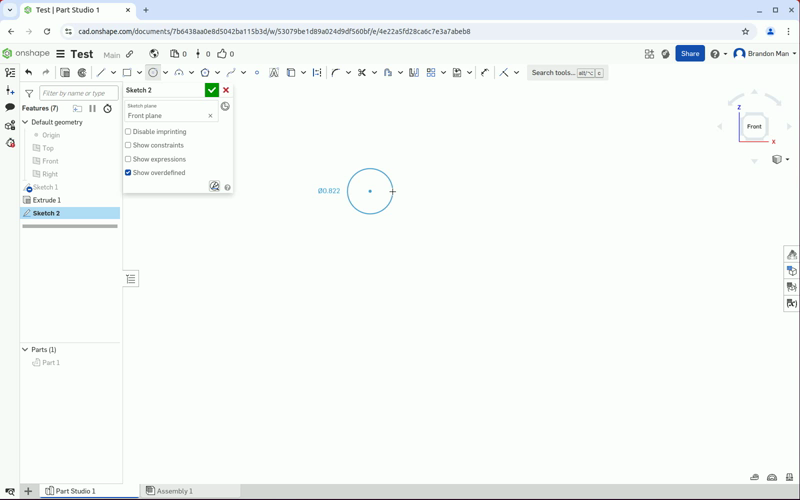
click(392, 191)
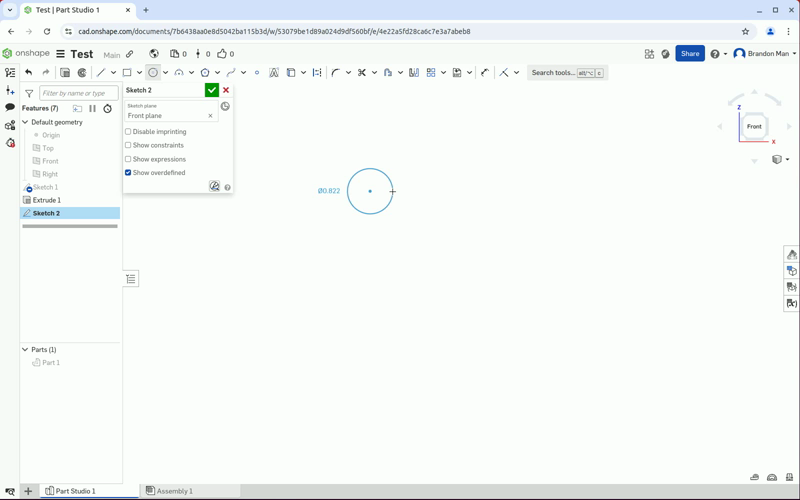
scroll(-6)
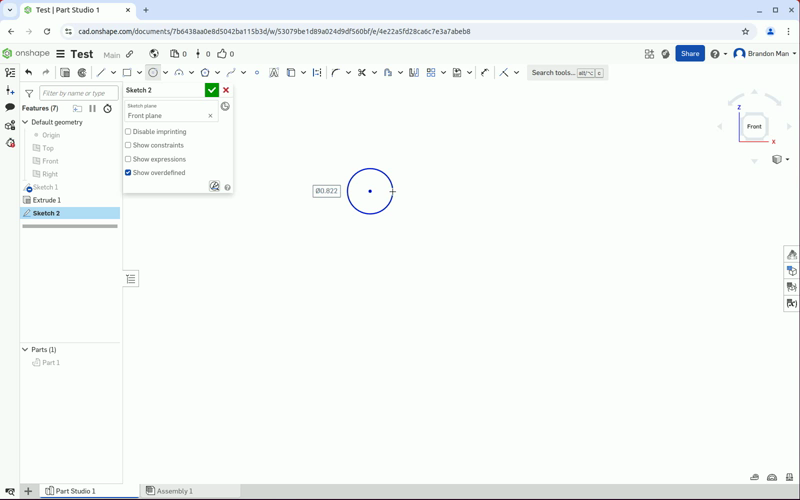
scroll(-6)
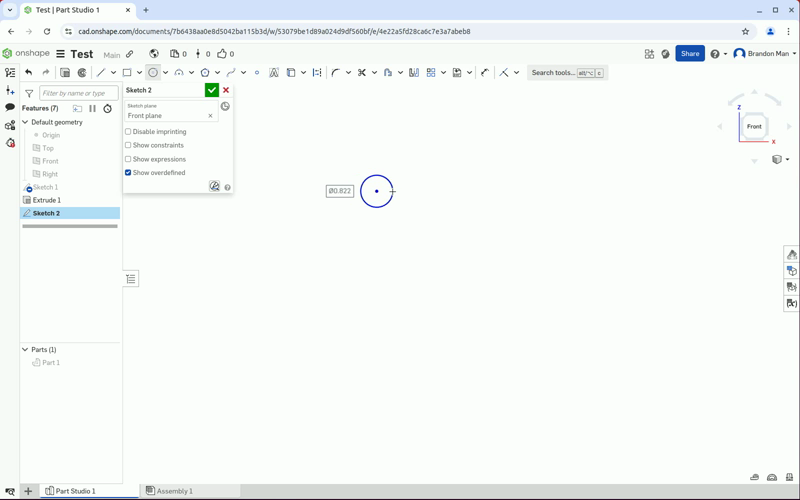
scroll(-6)
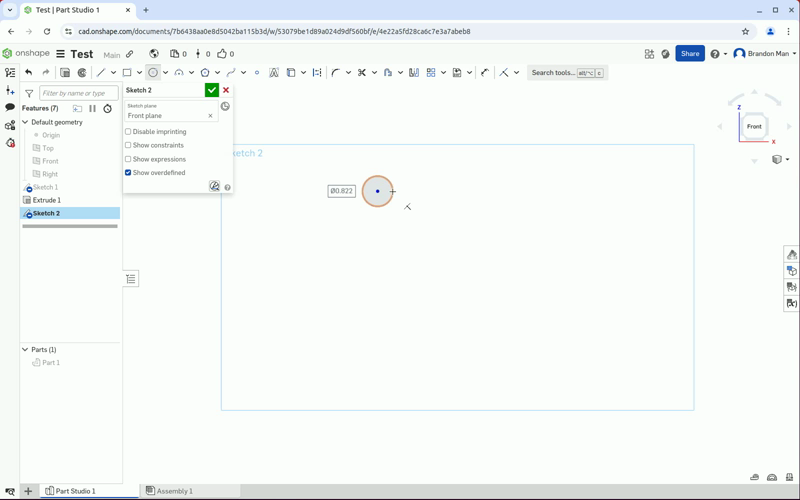
scroll(-6)
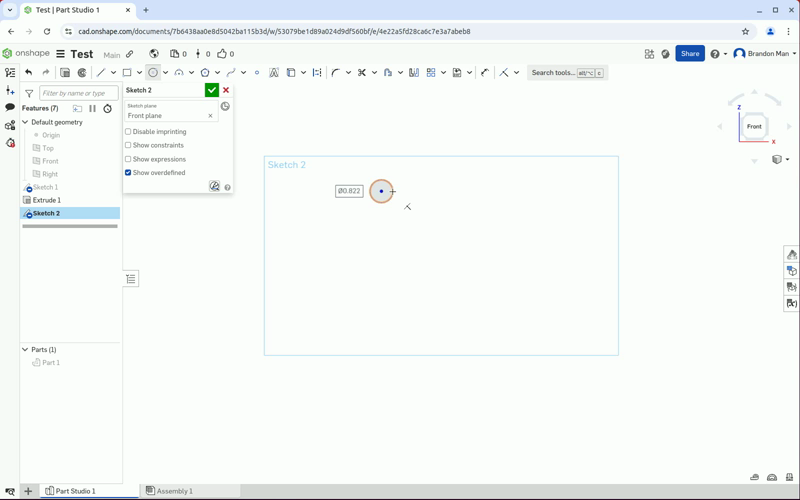
scroll(-6)
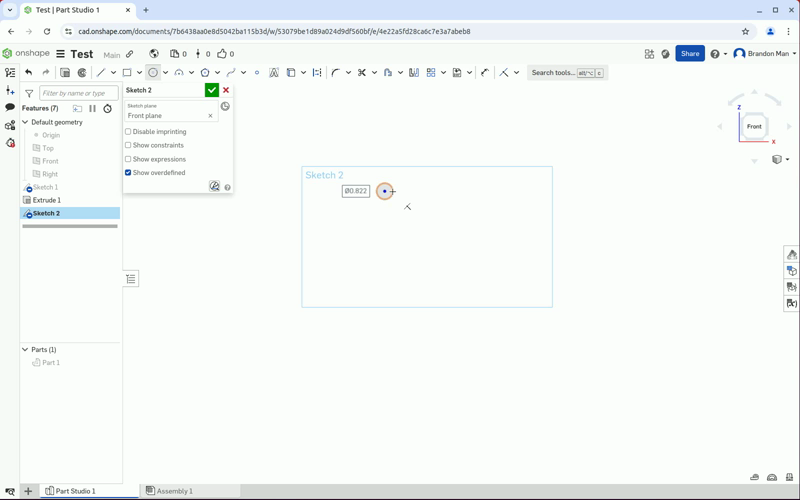
scroll(-6)
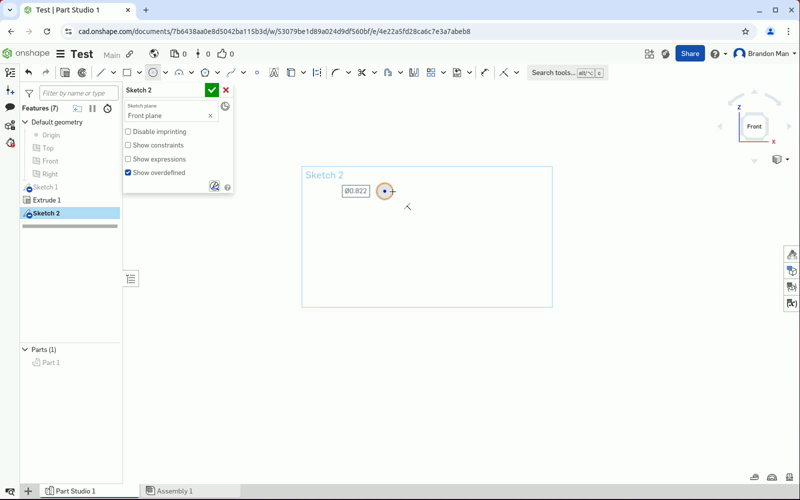
scroll(-6)
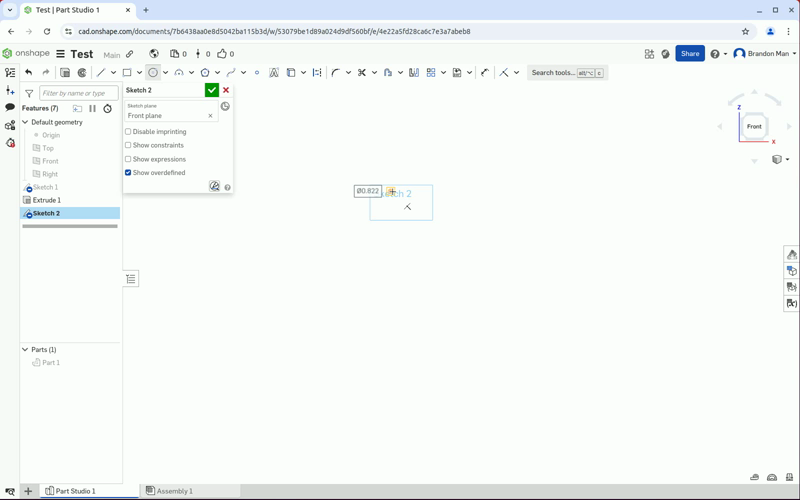
key(esc)
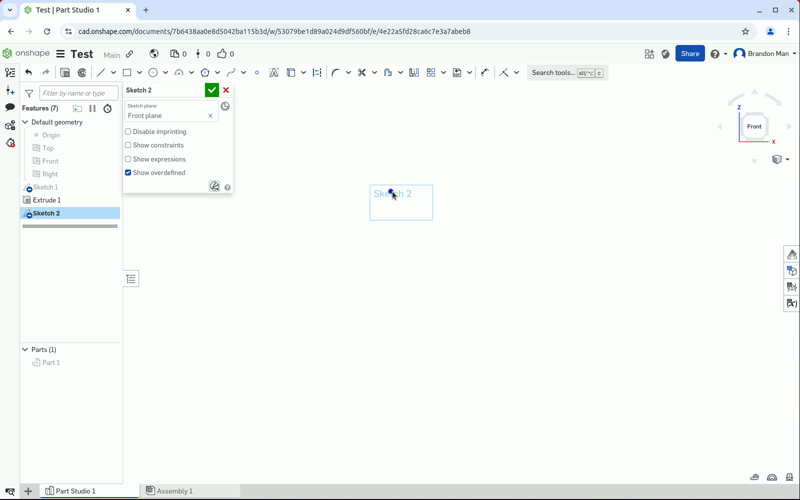
mouse_move(390, 191)
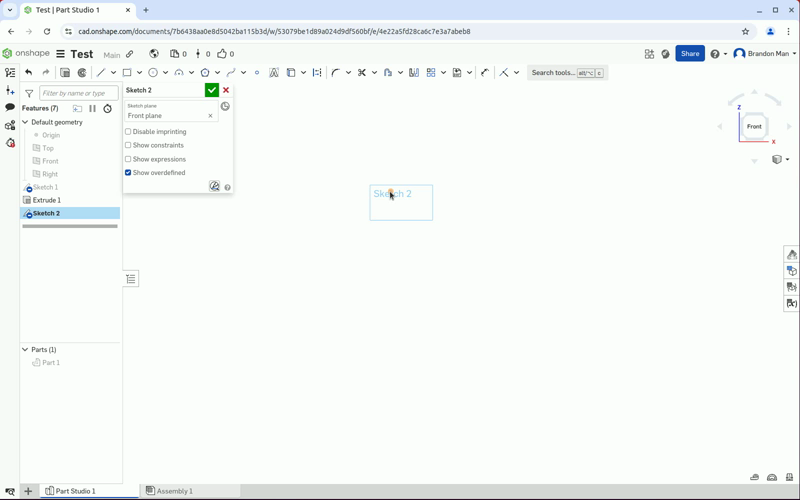
scroll(6)
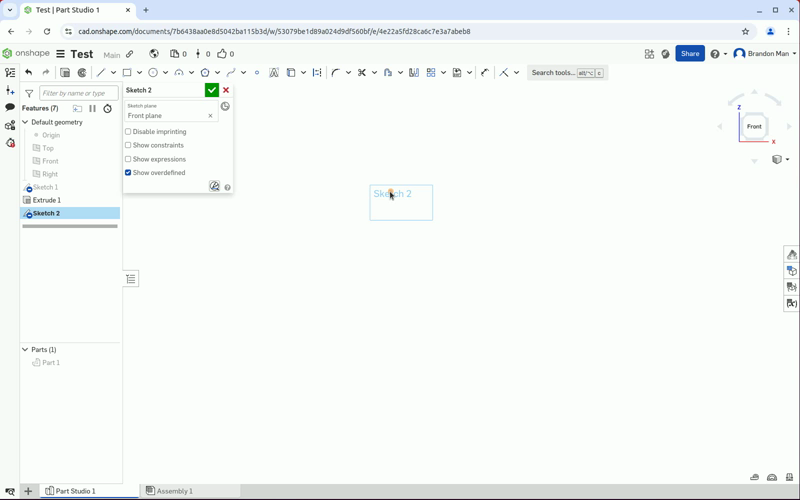
scroll(6)
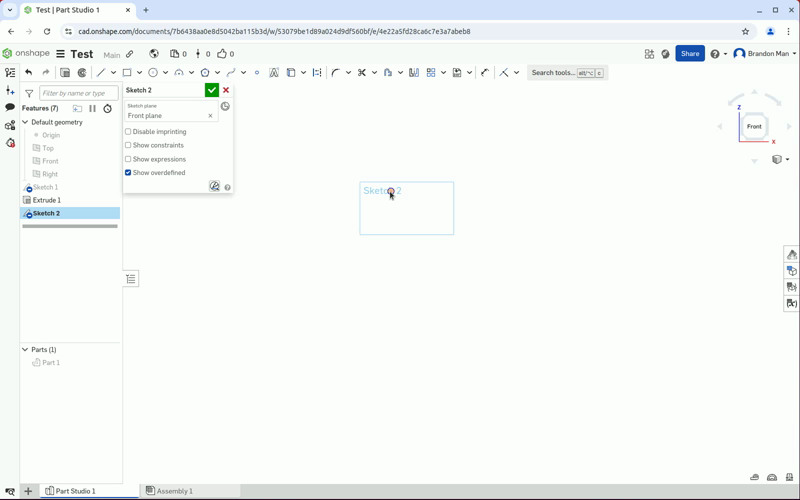
scroll(6)
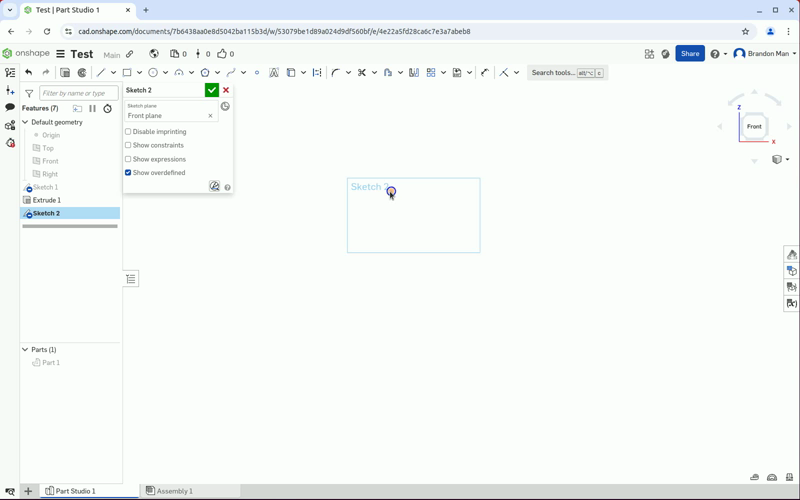
scroll(6)
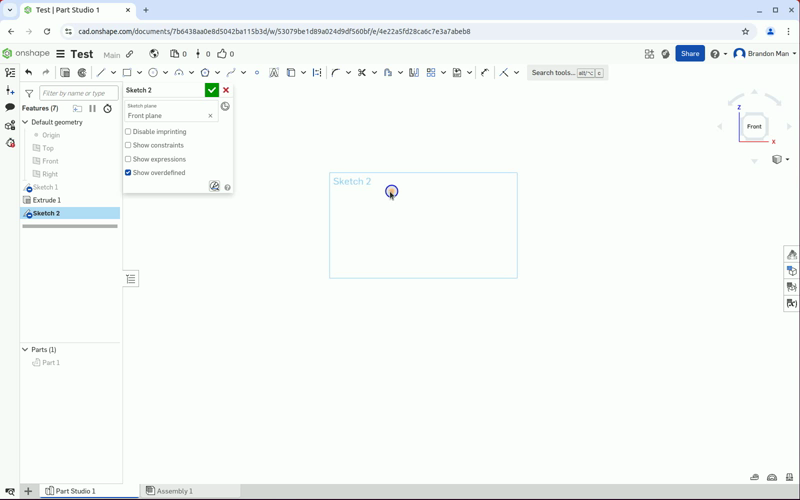
scroll(6)
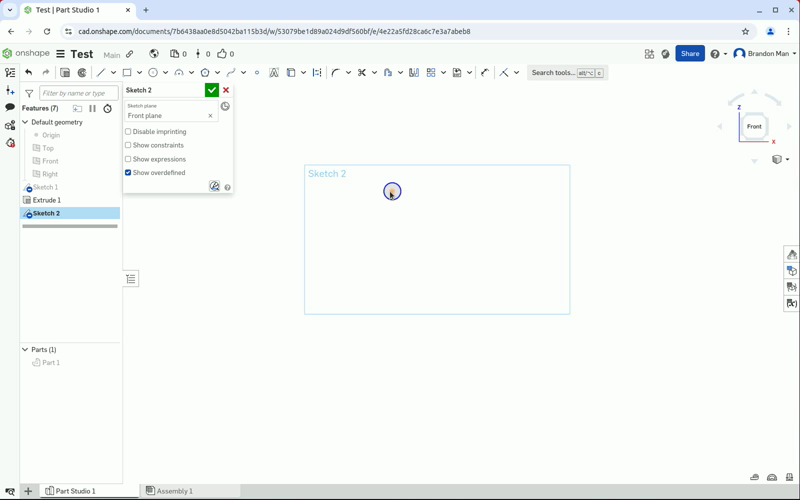
scroll(6)
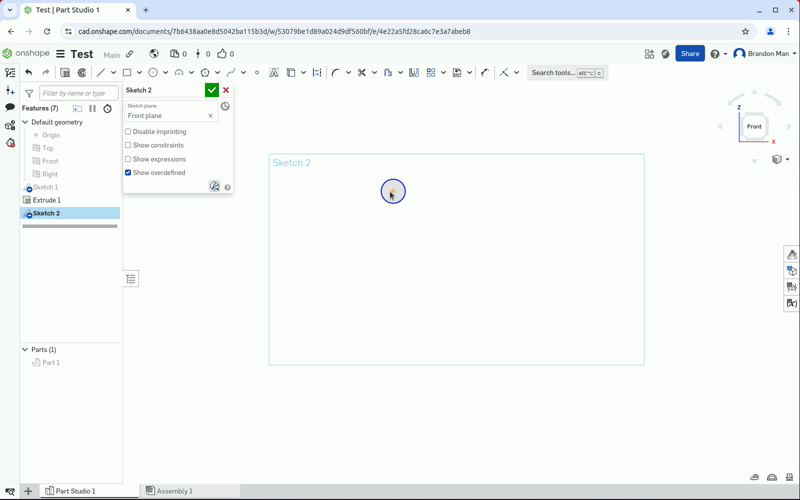
scroll(6)
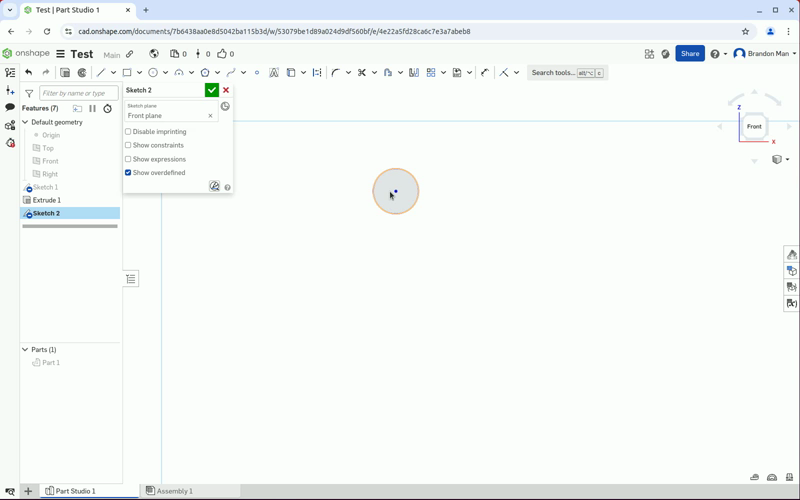
click(390, 191)
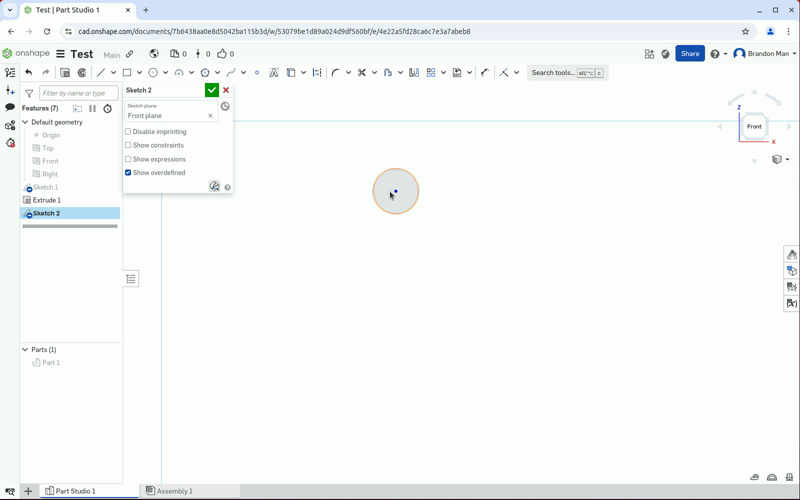
scroll(-6)
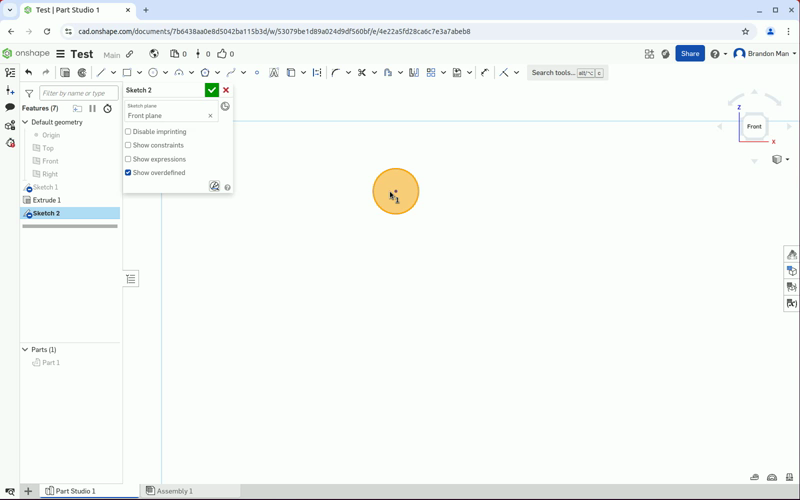
scroll(-6)
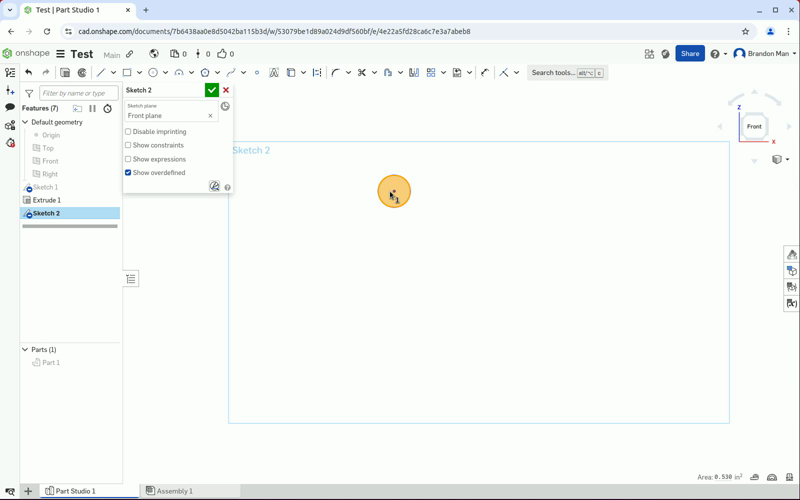
scroll(-6)
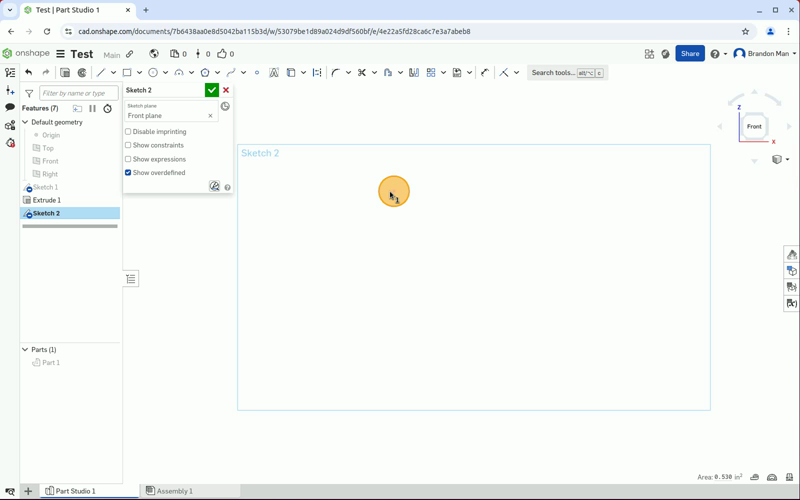
scroll(-6)
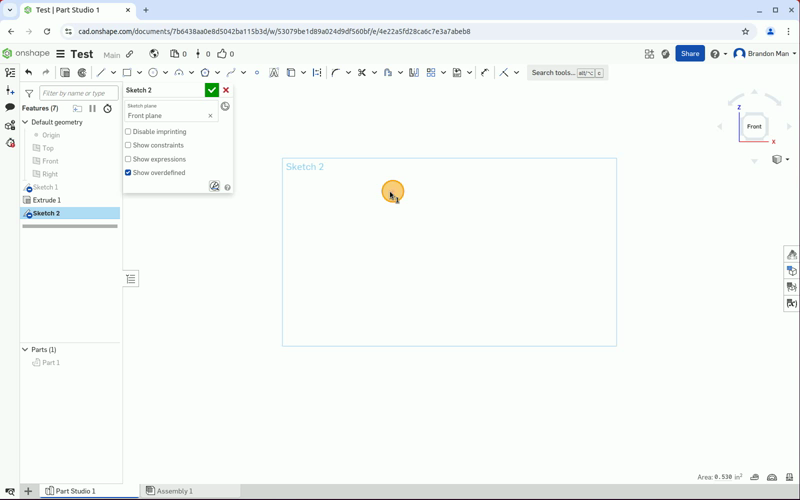
scroll(-6)
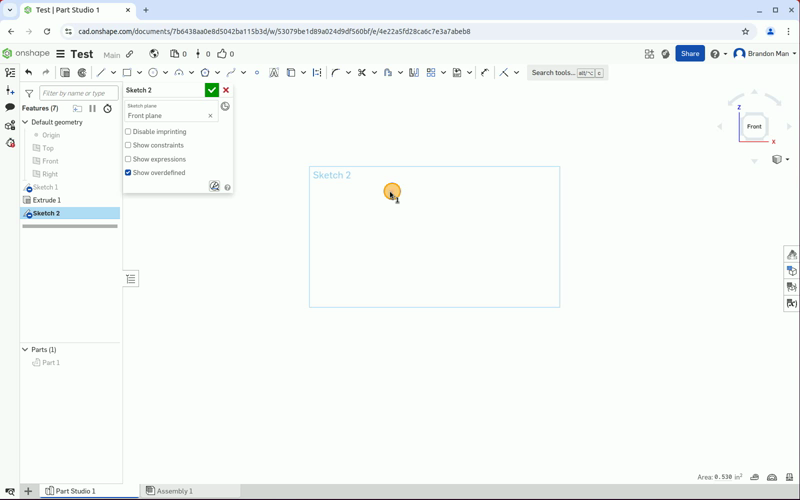
scroll(-6)
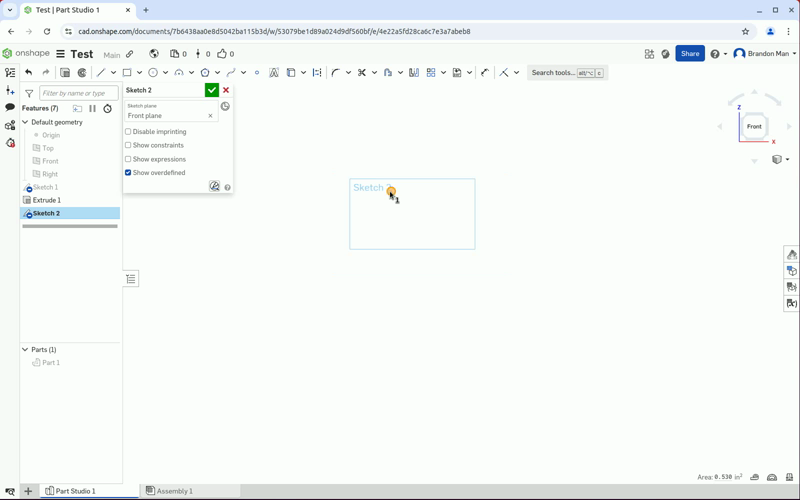
scroll(-6)
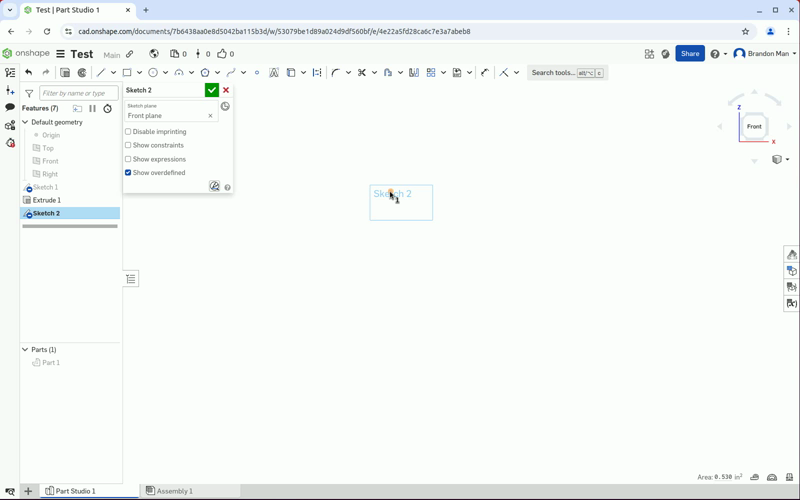
mouse_move(73, 352)
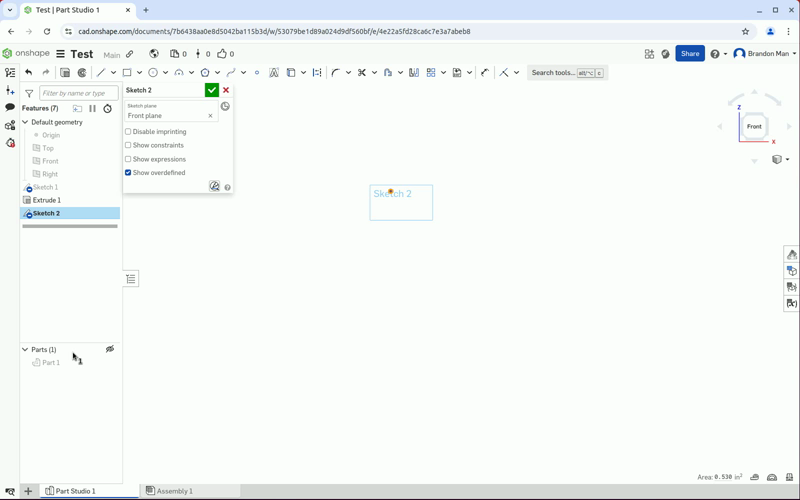
key(shift+y)
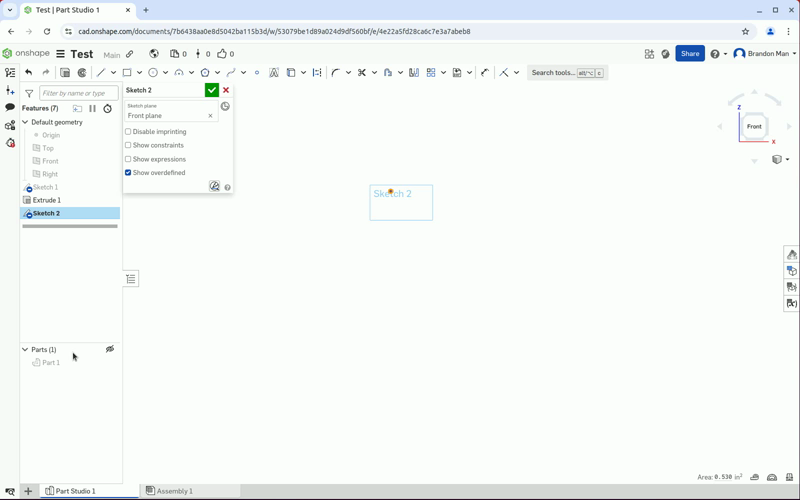
key(shift+e)
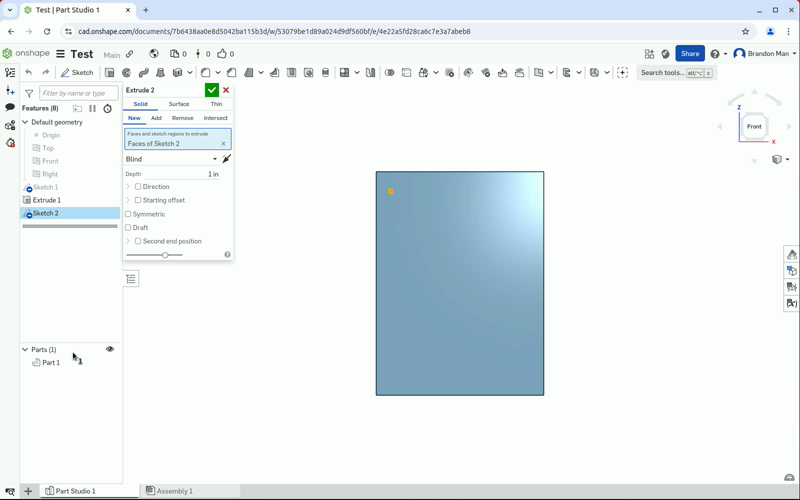
mouse_move(143, 106)
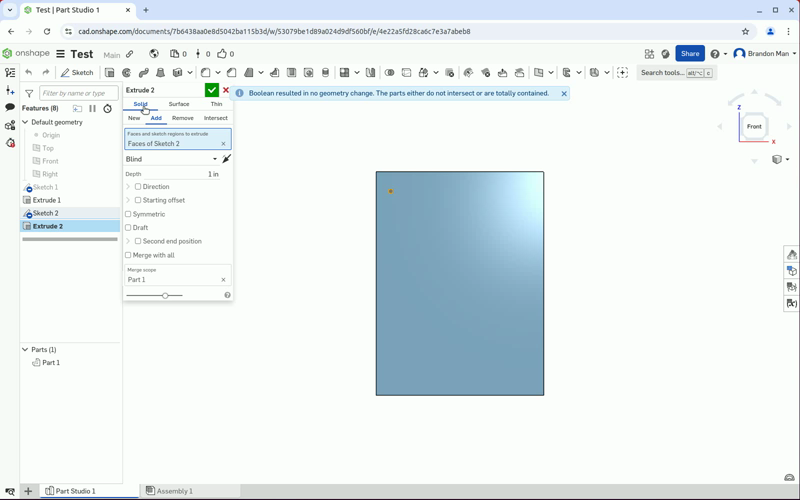
click(143, 106)
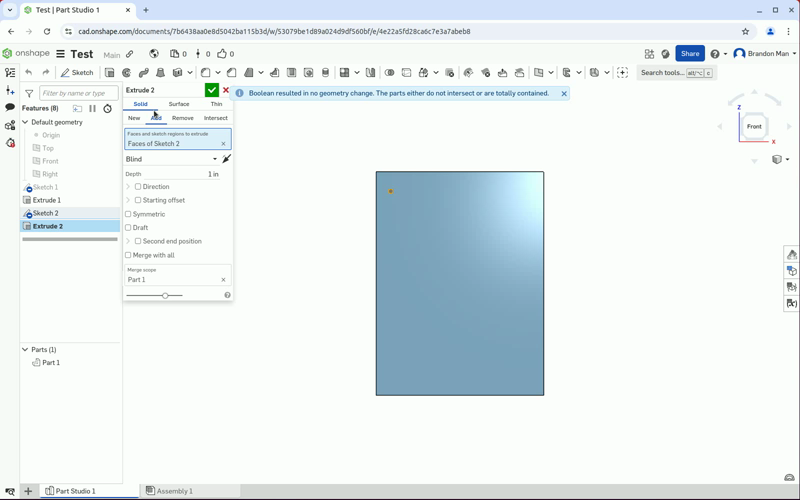
mouse_move(186, 120)
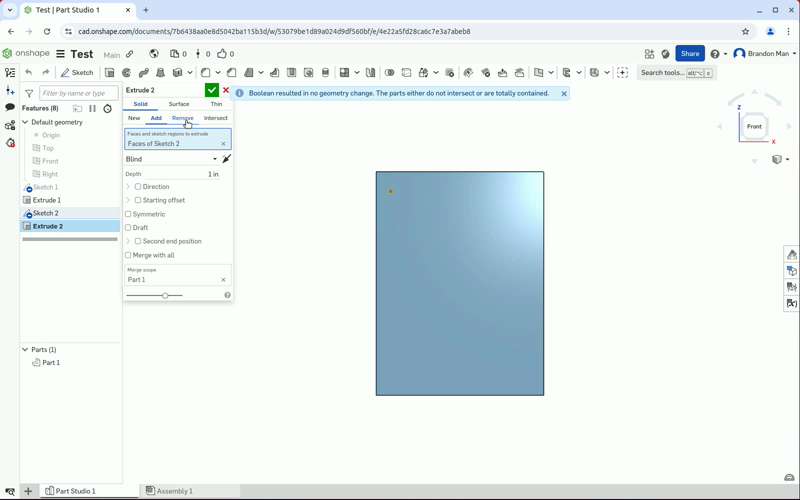
click(186, 120)
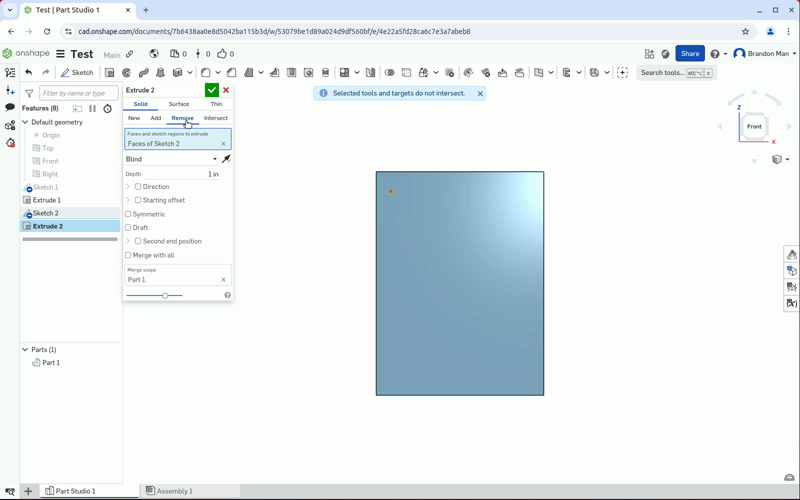
key(tab, 4)
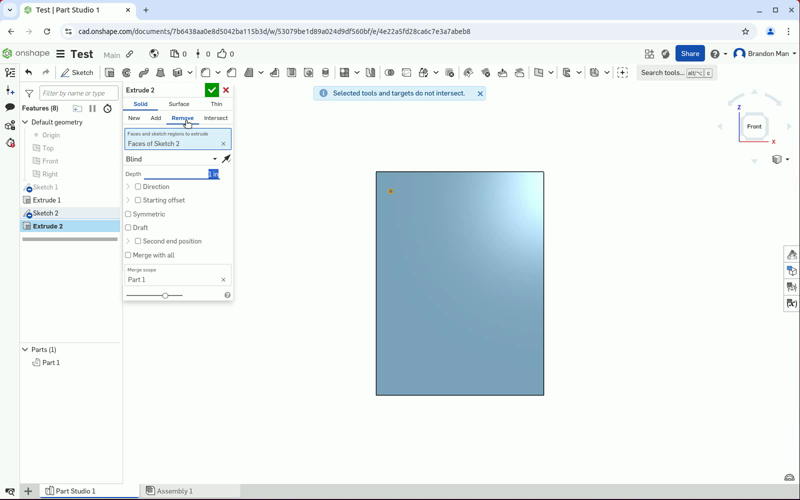
text(-11.554)
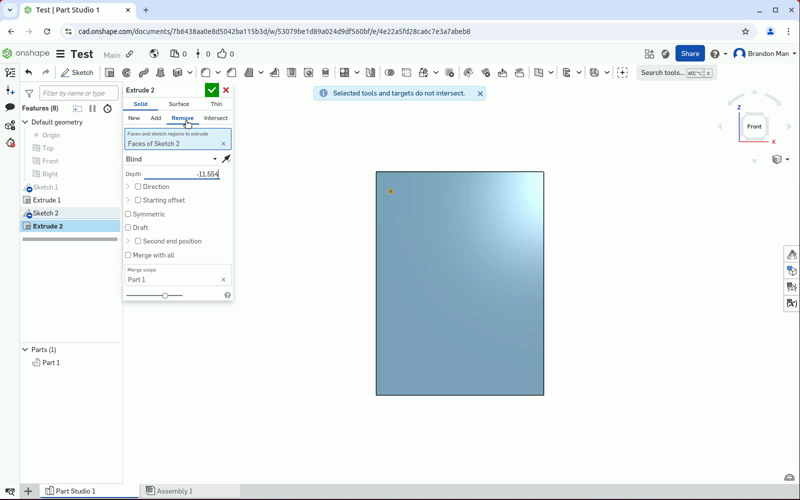
key(tab, 6)
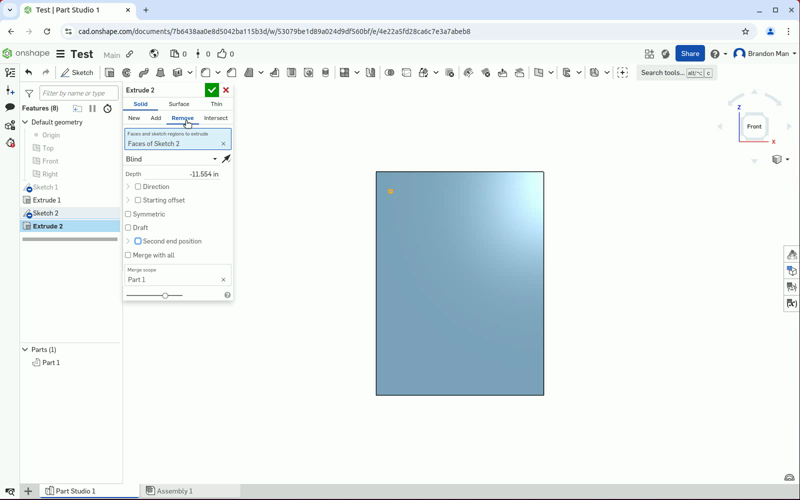
key(space)
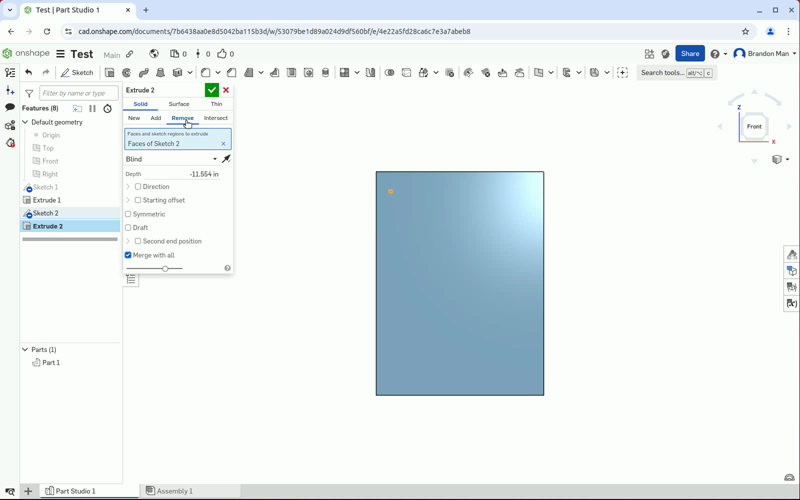
key(enter)
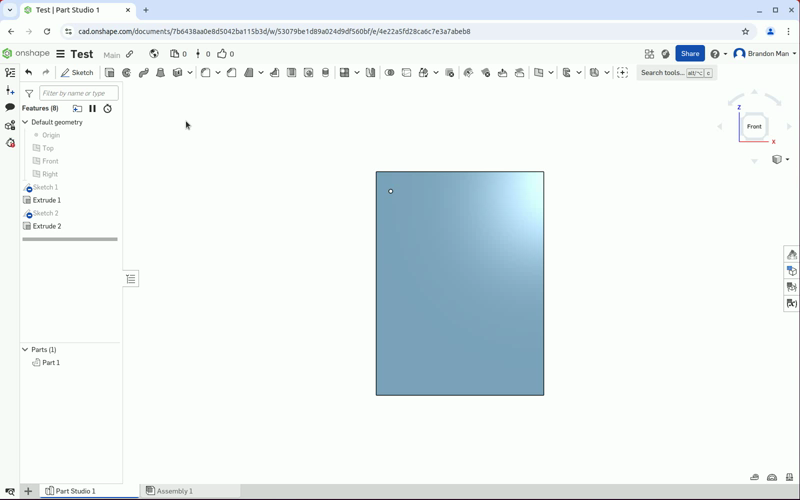
key(shift+h)
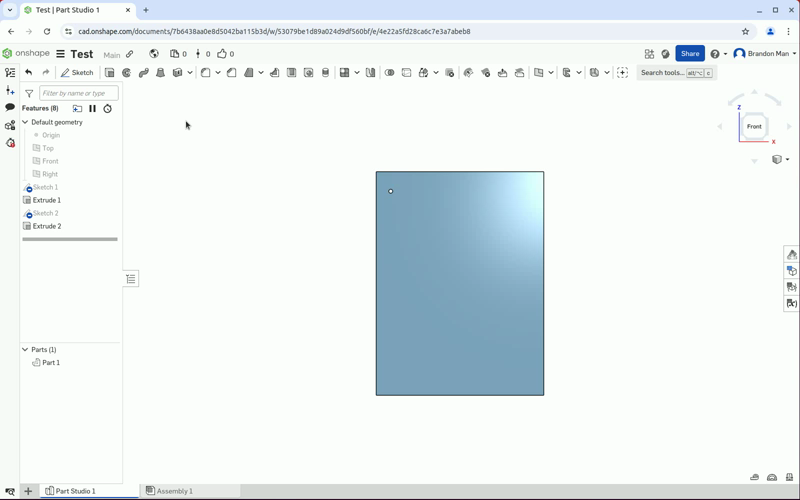
key(shift+h)
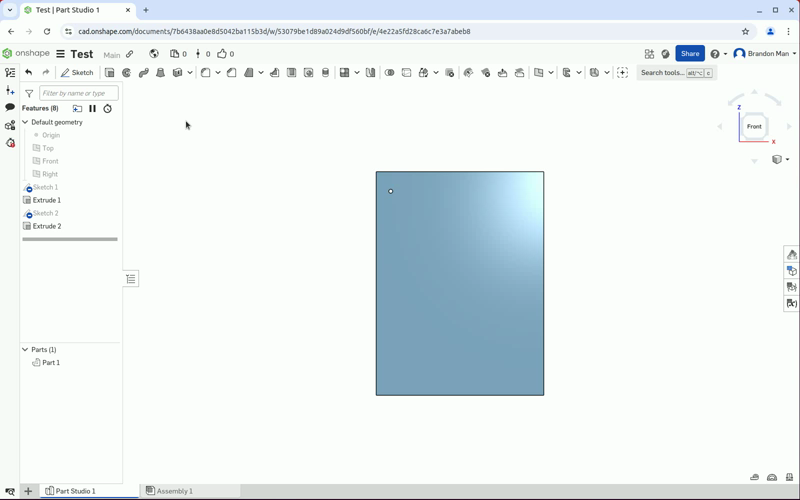
mouse_move(73, 189)
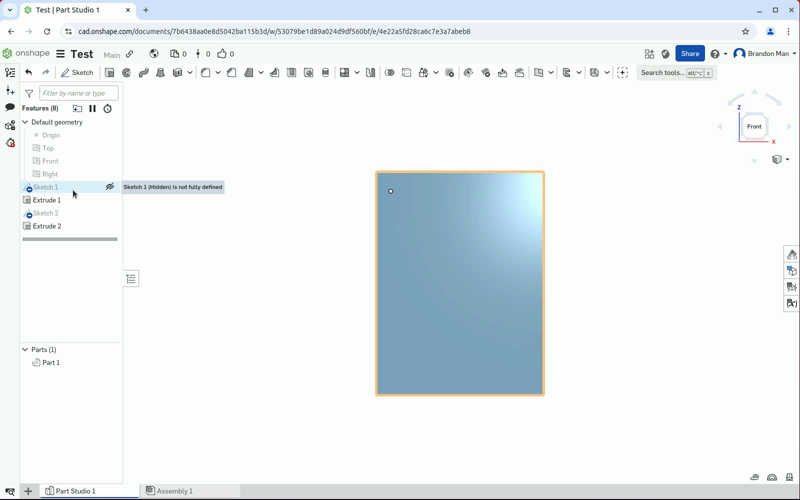
click(73, 189)
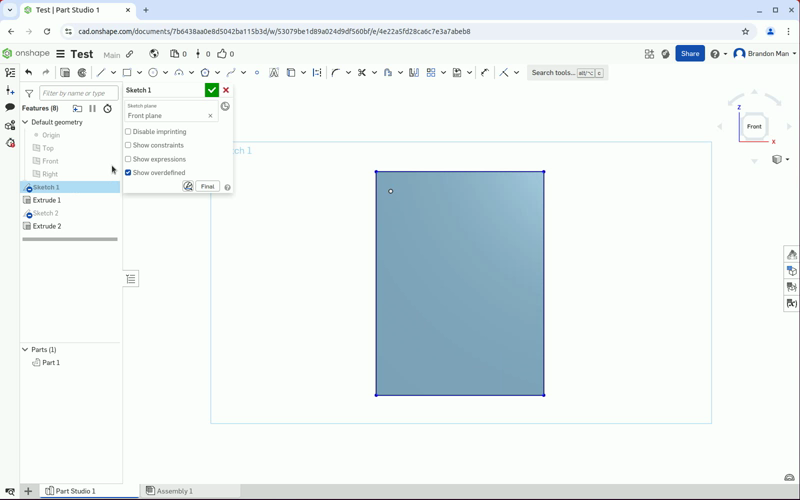
mouse_move(229, 92)
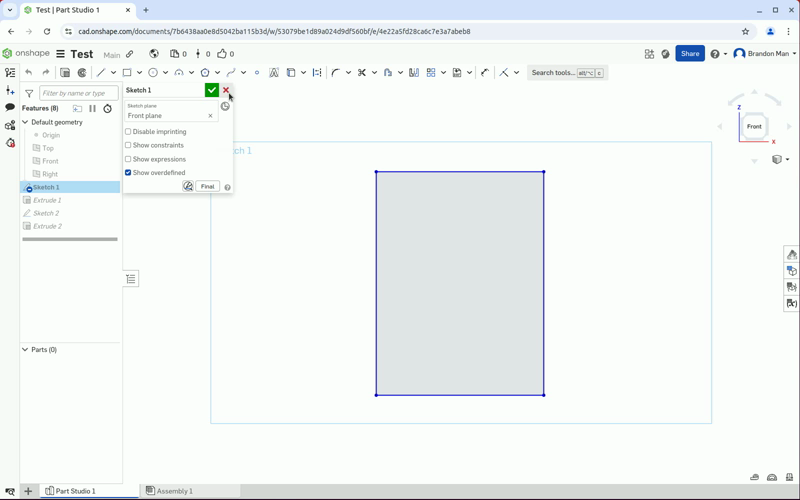
click(229, 92)
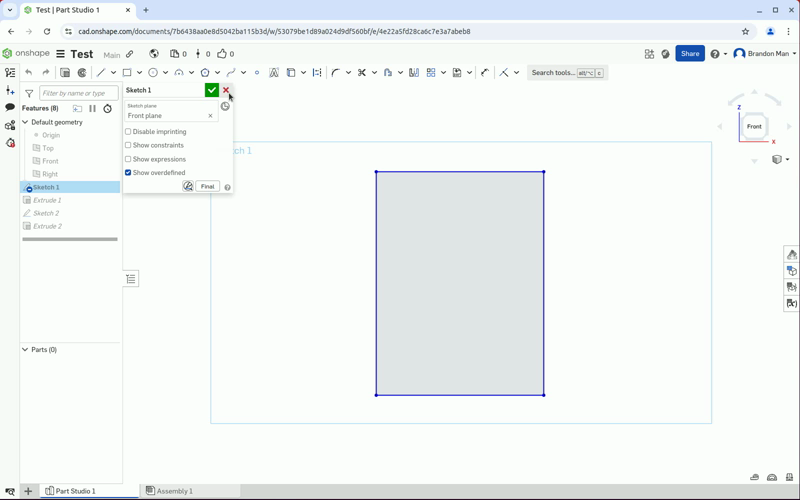
key(shift+s)
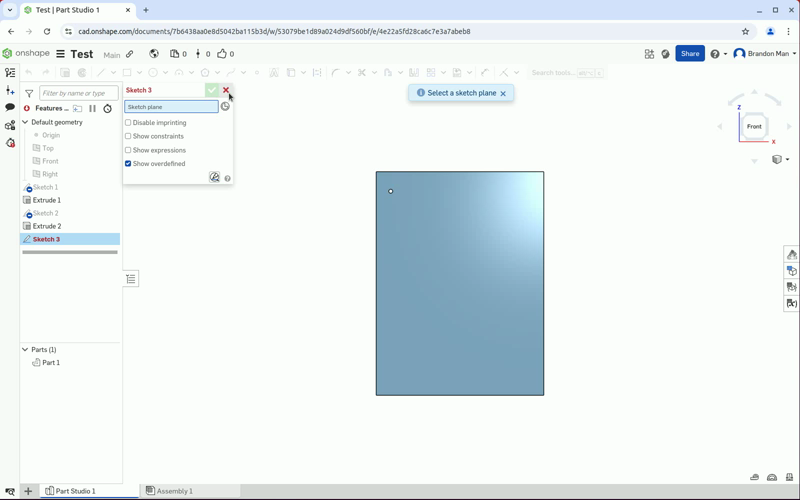
mouse_move(73, 163)
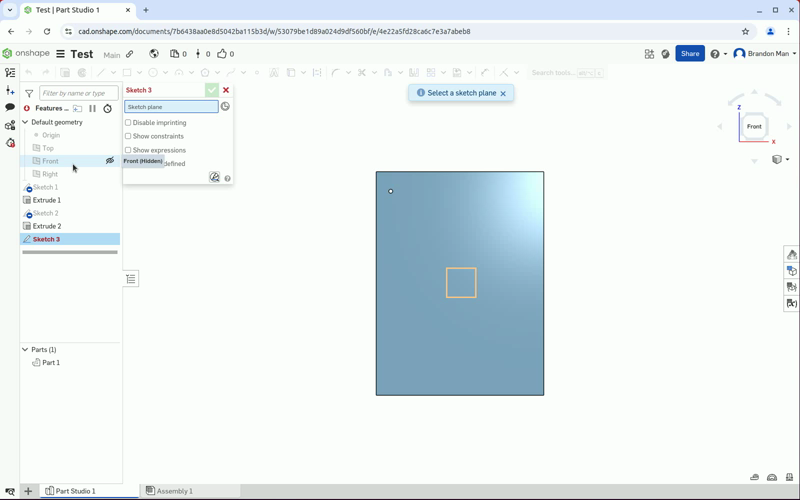
click(73, 163)
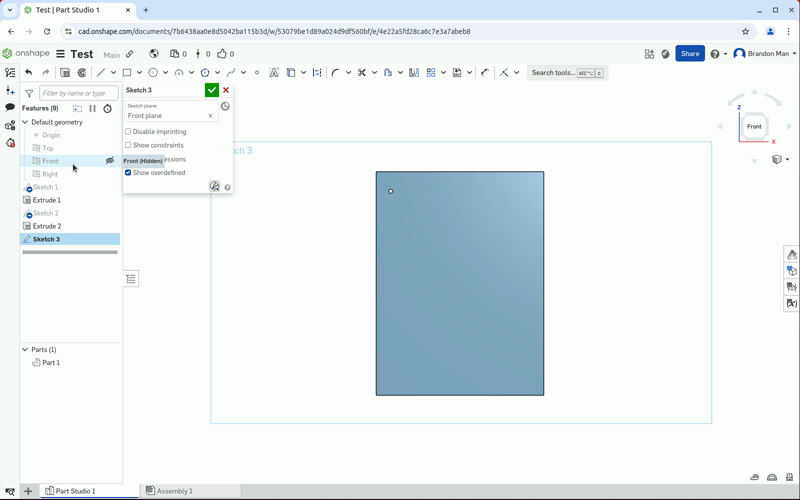
mouse_move(73, 352)
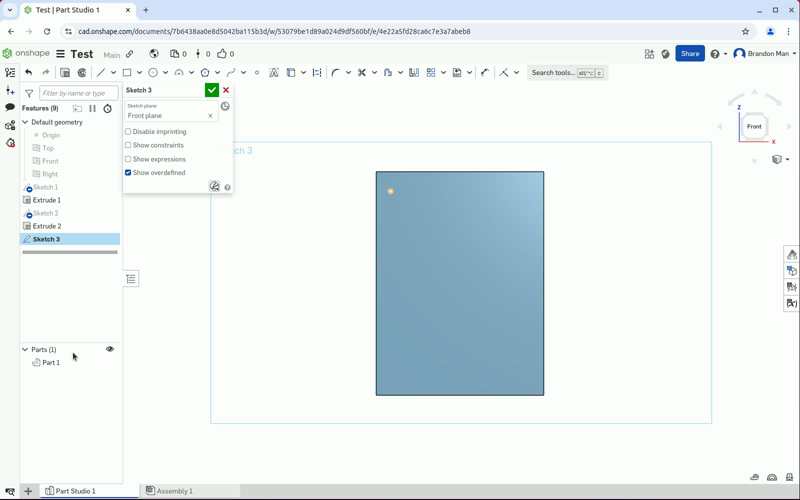
key(y)
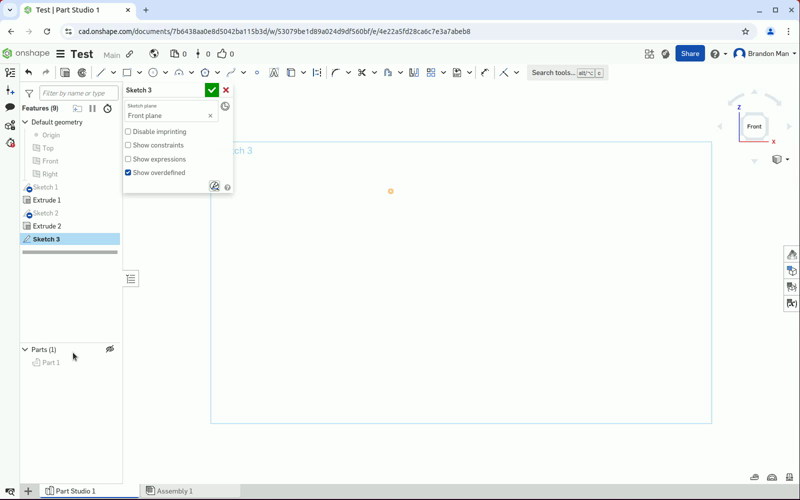
key(c)
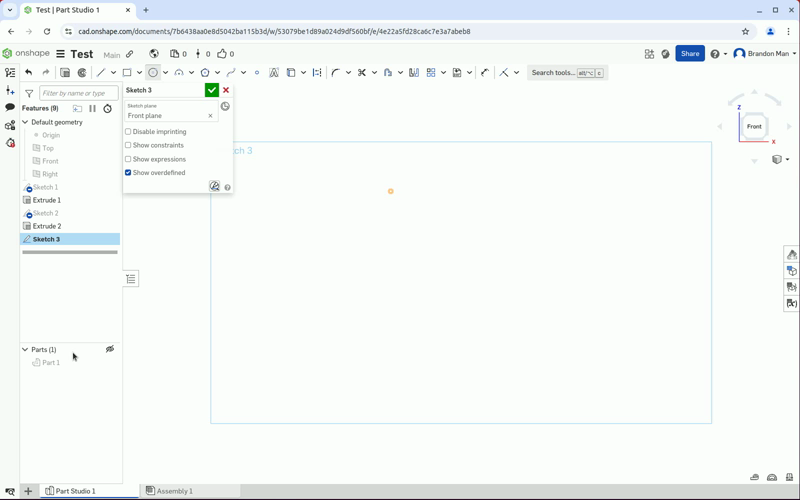
key_down(shift)
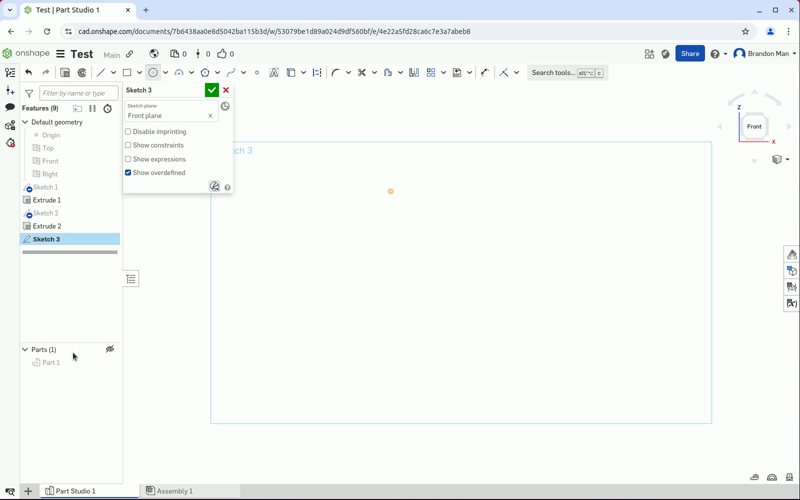
mouse_move(390, 205)
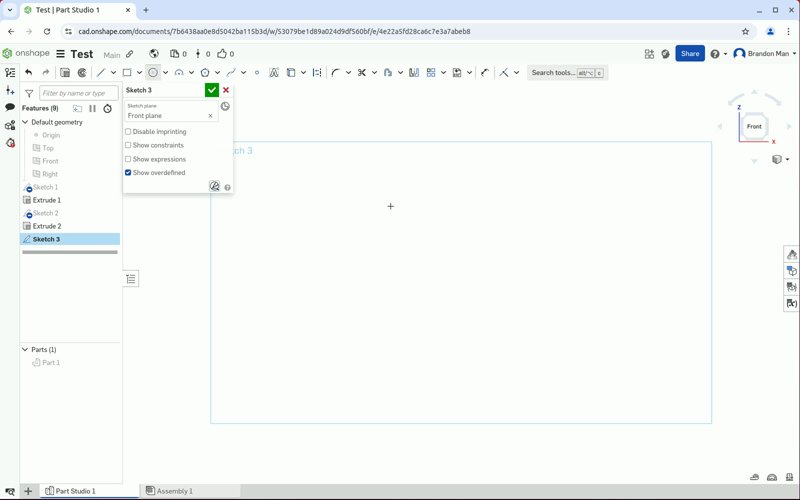
click(390, 205)
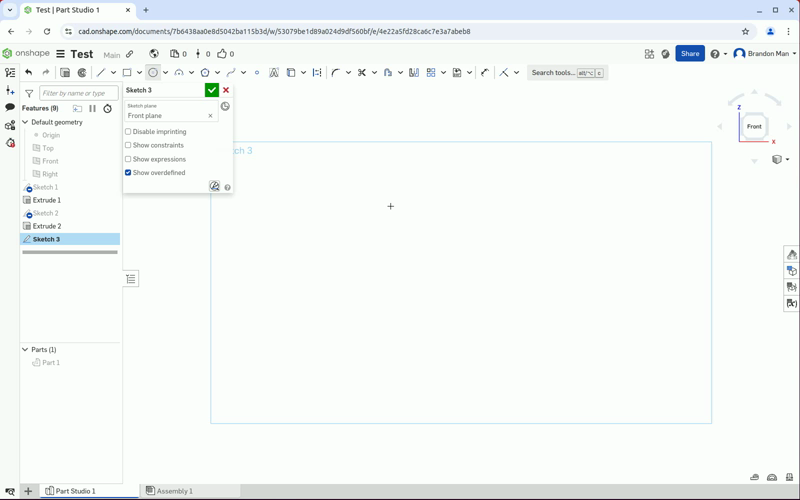
key_up(shift)
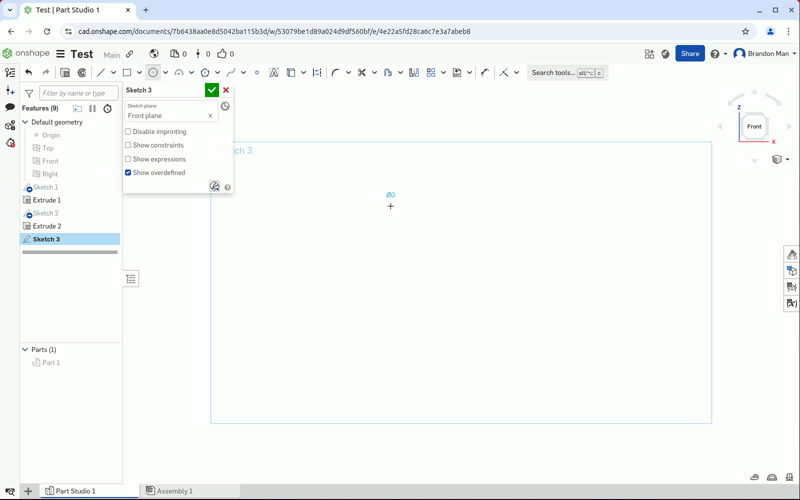
mouse_move(392, 205)
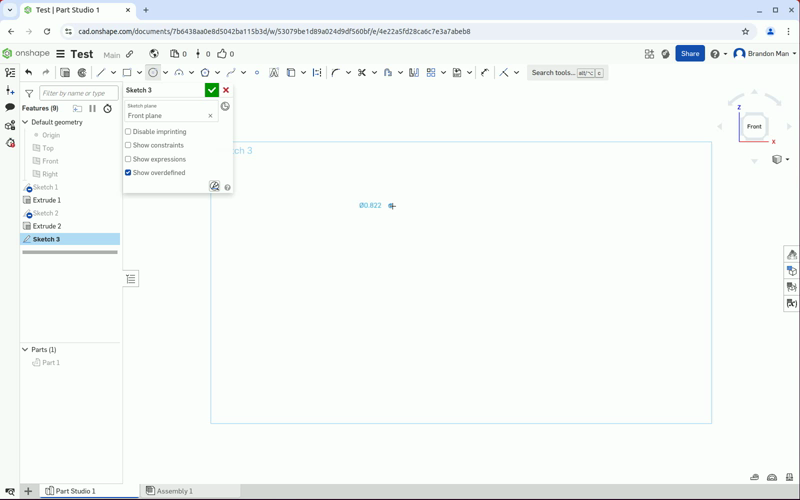
scroll(6)
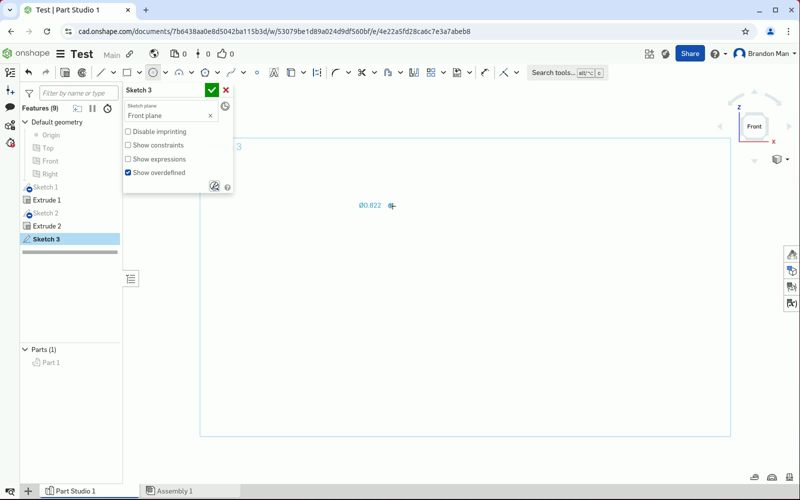
scroll(6)
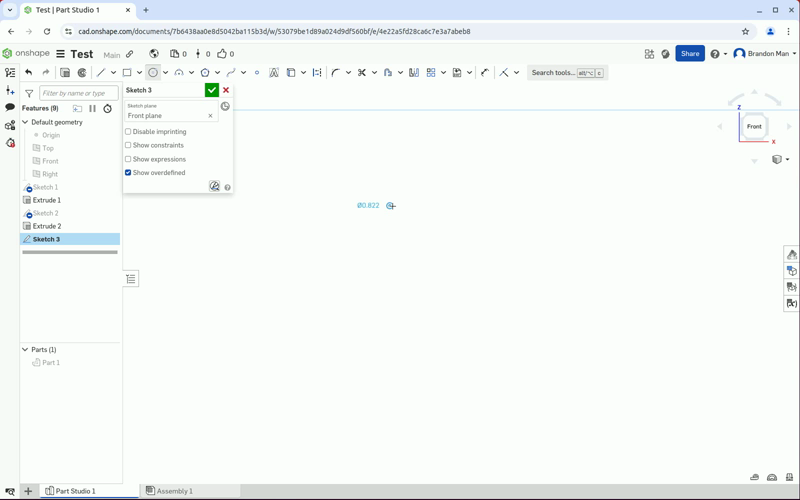
scroll(6)
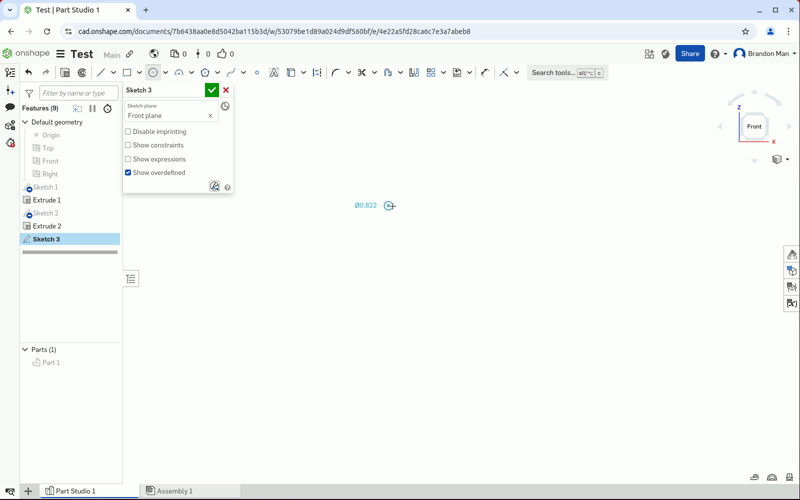
scroll(6)
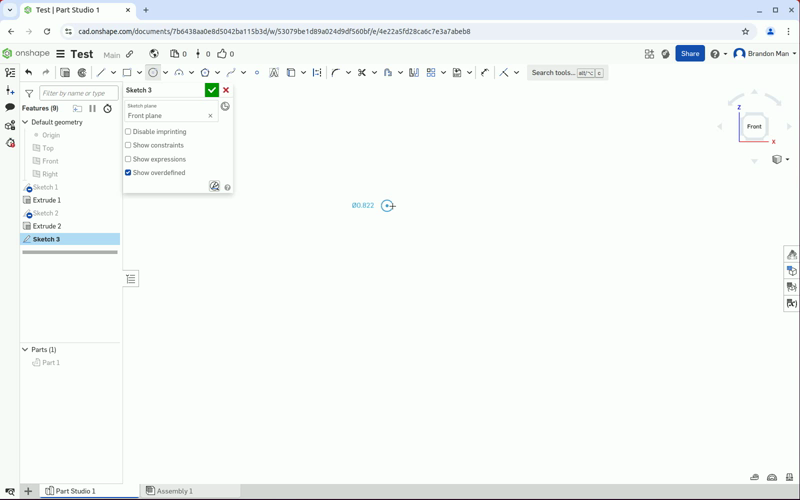
scroll(6)
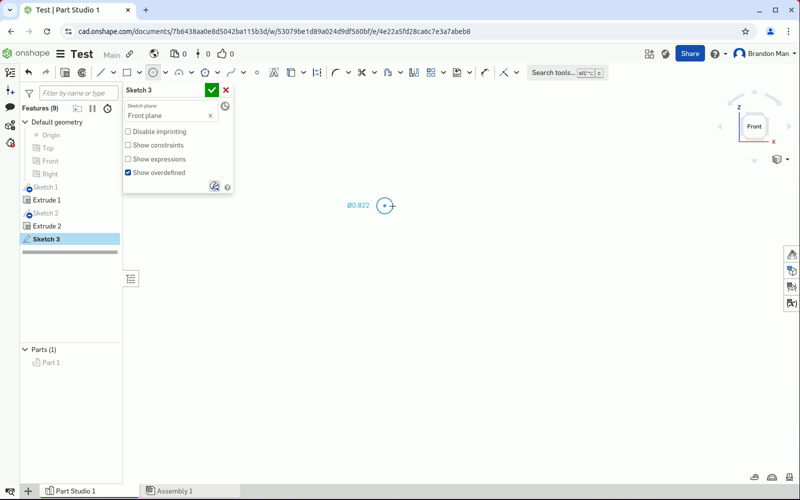
scroll(6)
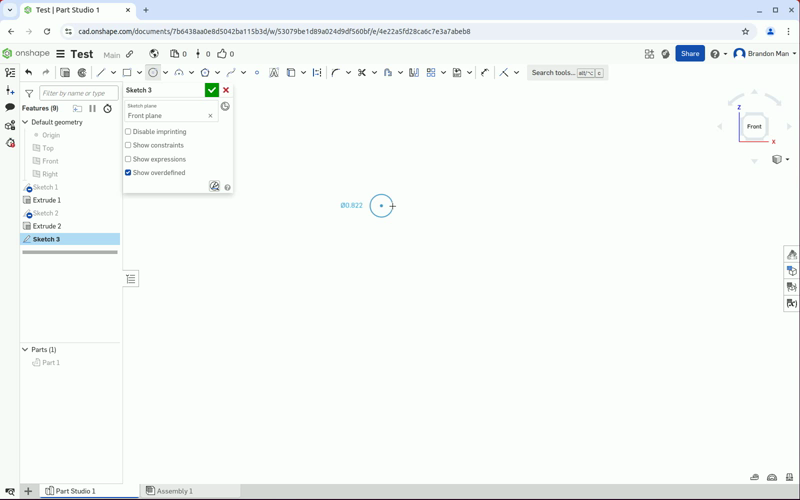
scroll(6)
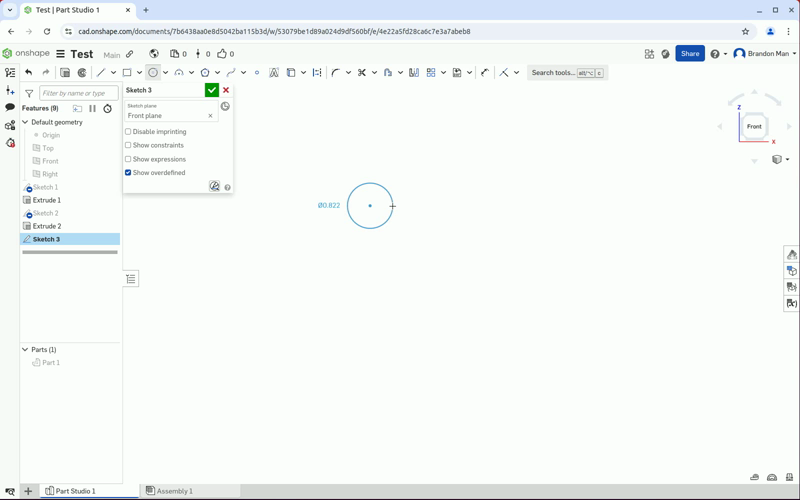
click(392, 205)
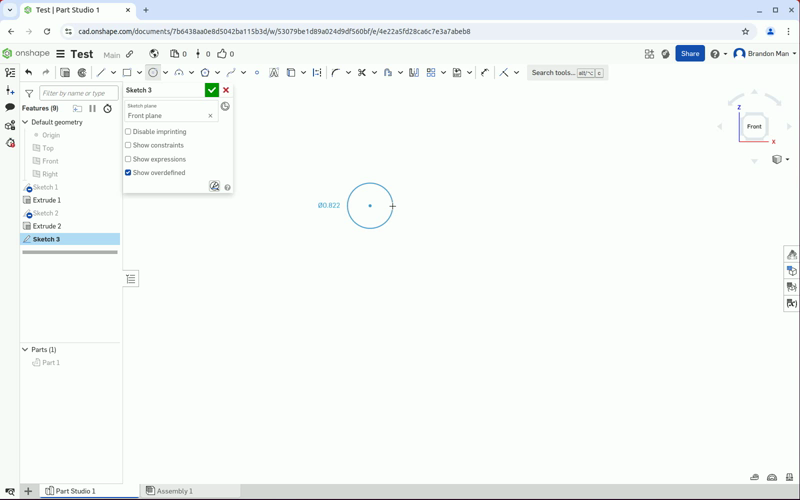
scroll(-6)
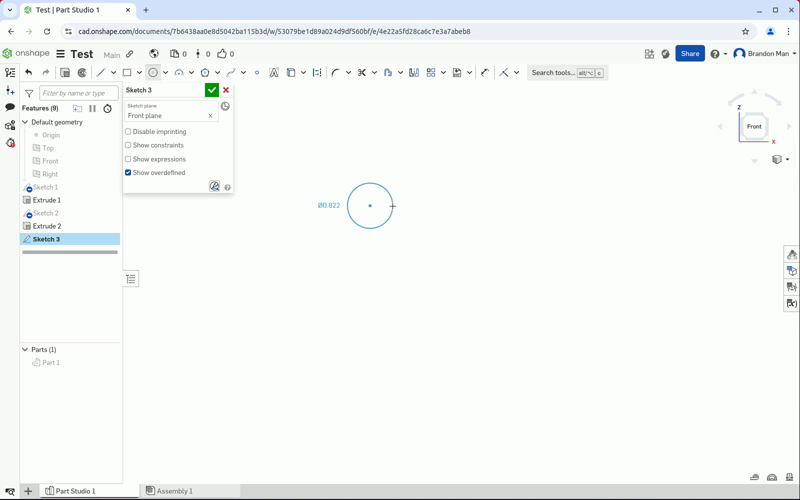
scroll(-6)
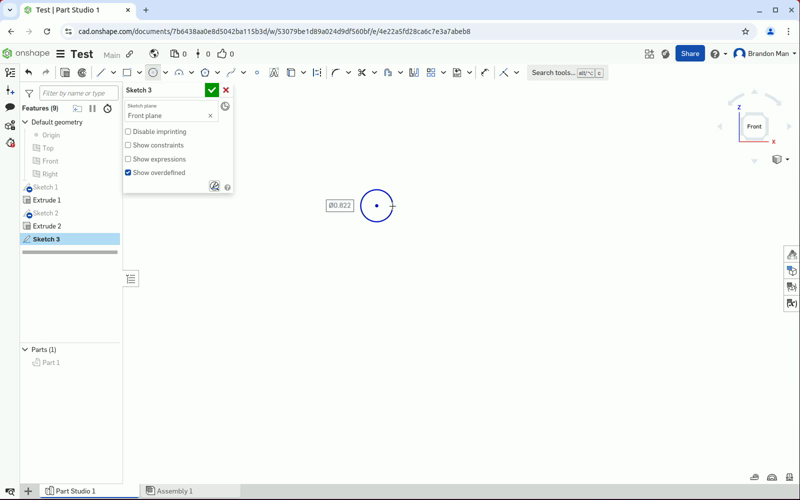
scroll(-6)
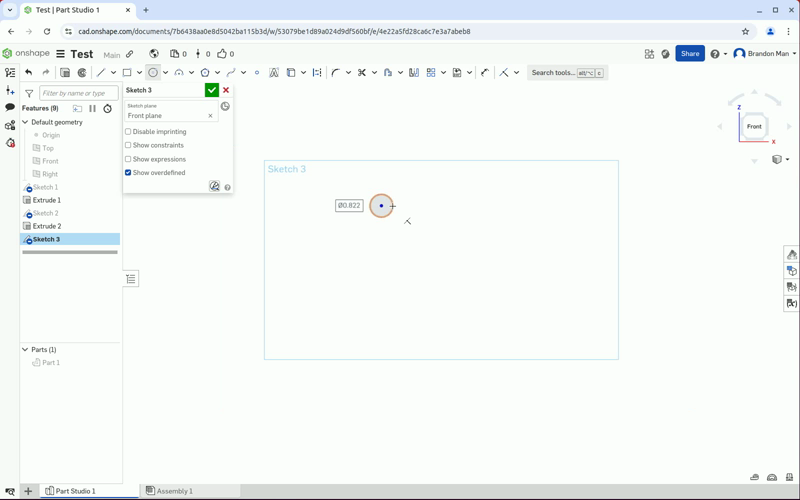
scroll(-6)
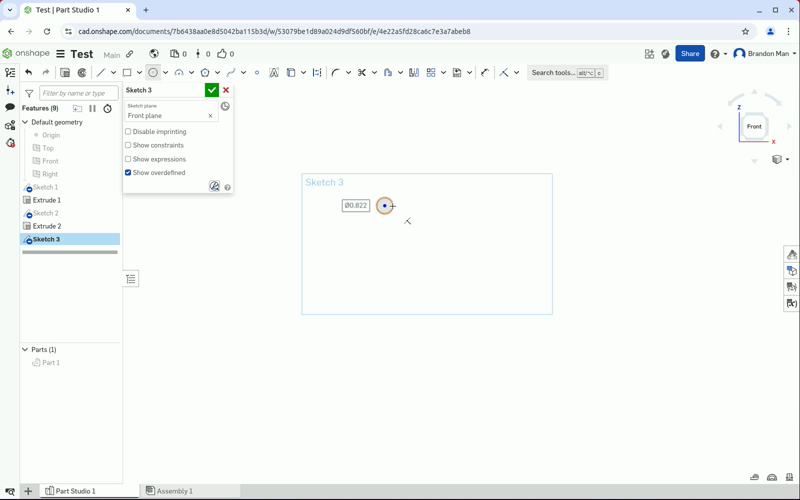
scroll(-6)
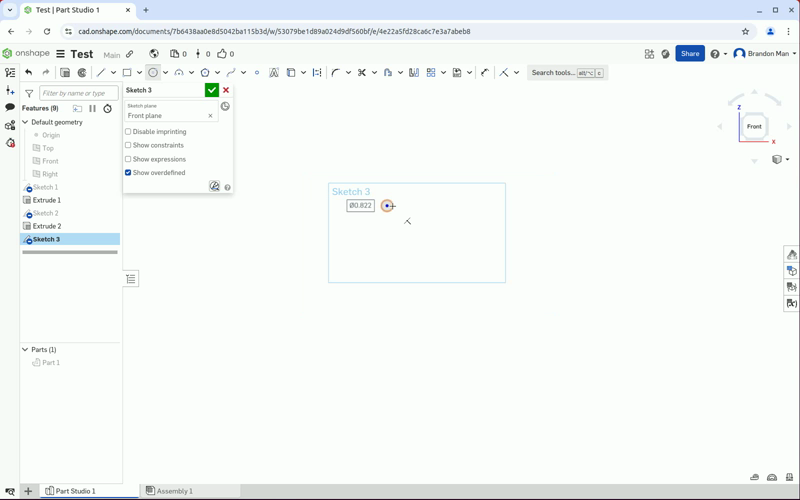
scroll(-6)
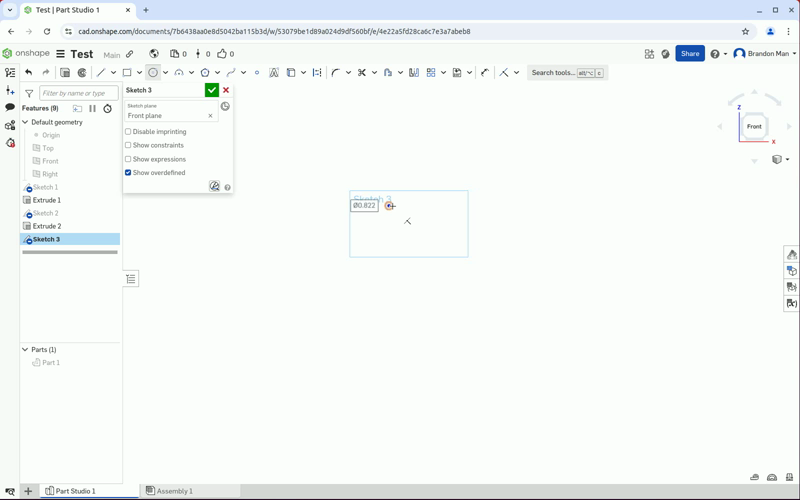
scroll(-6)
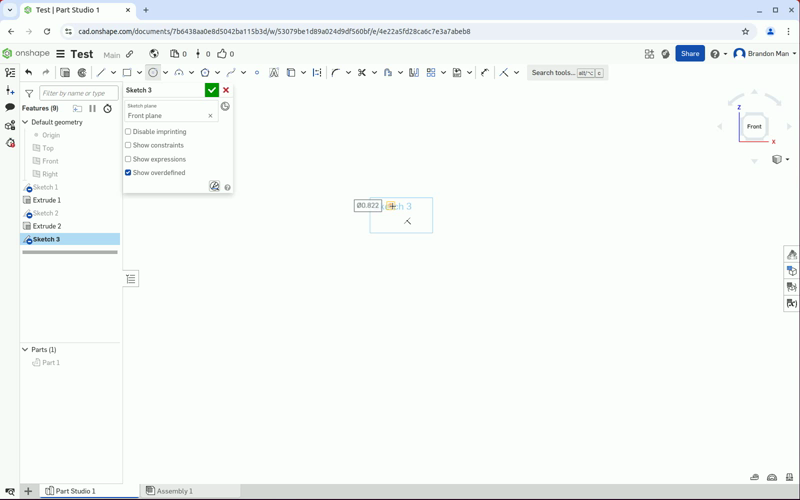
key(esc)
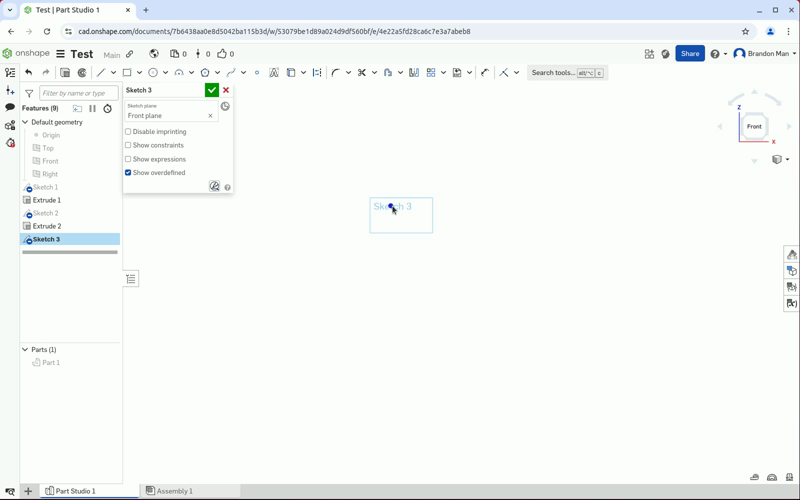
mouse_move(390, 204)
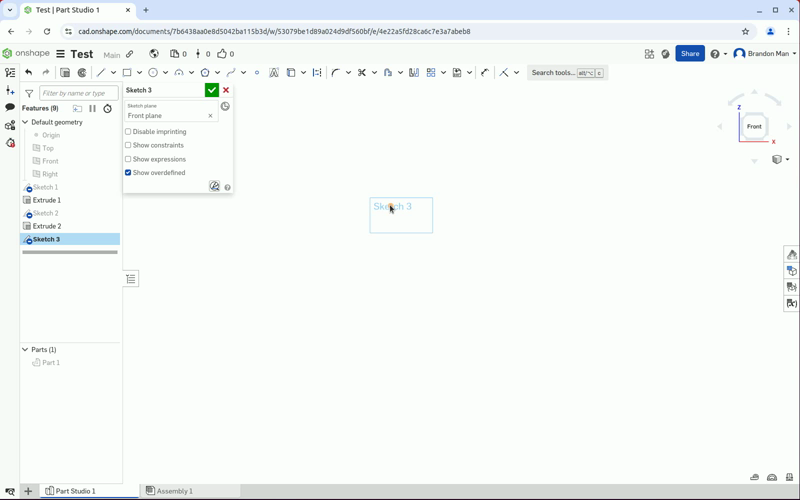
scroll(6)
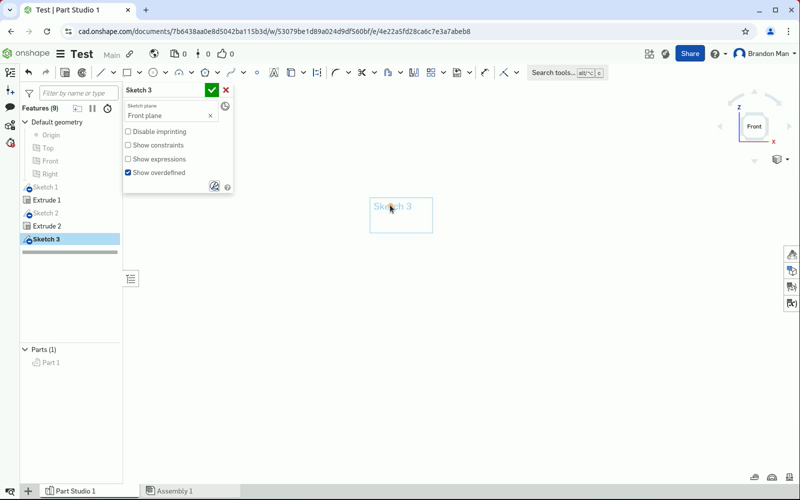
scroll(6)
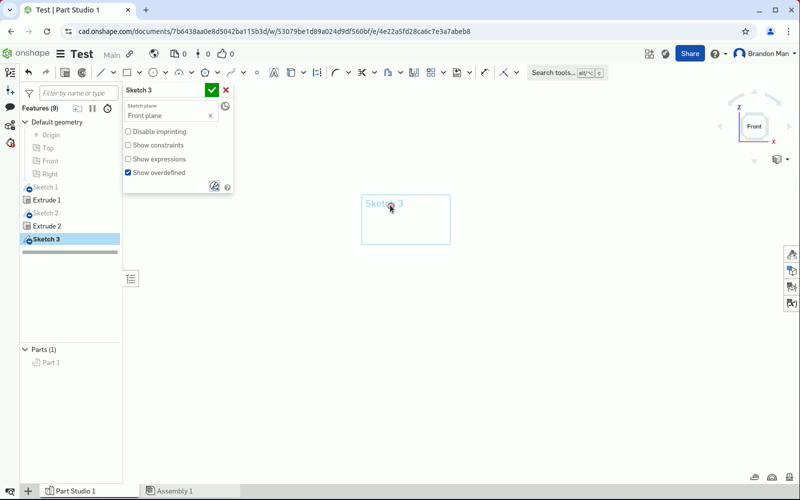
scroll(6)
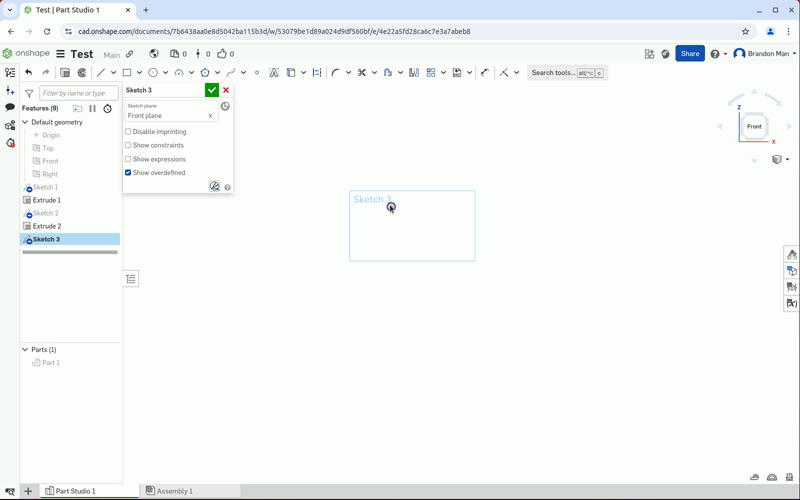
scroll(6)
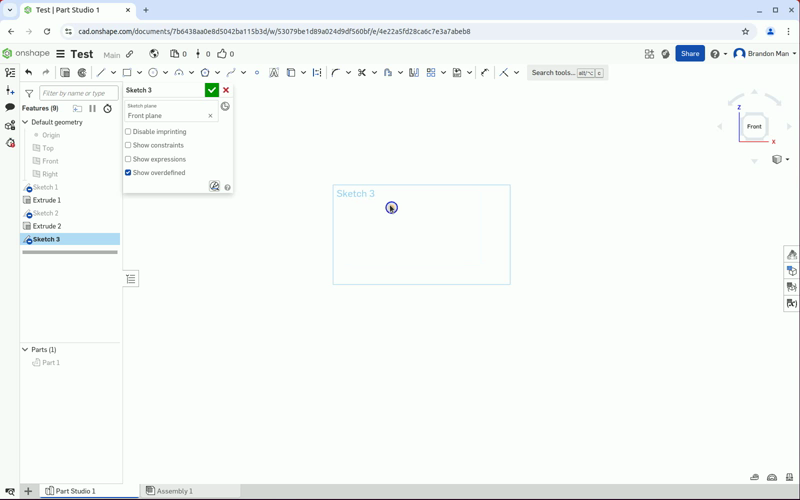
scroll(6)
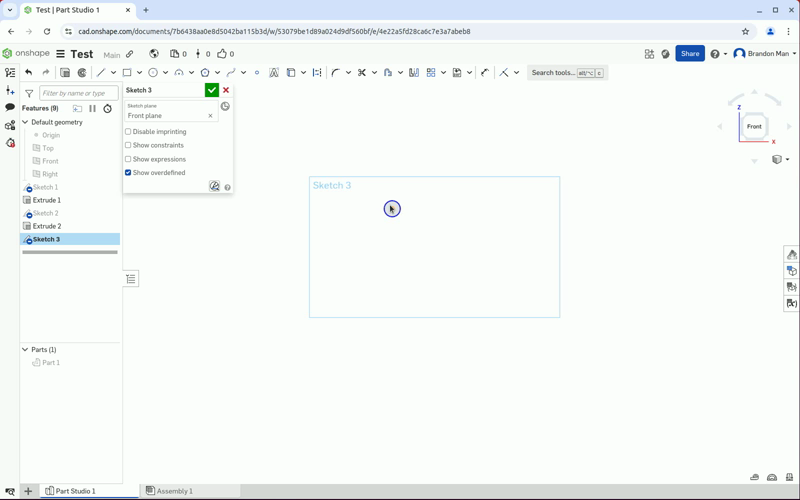
scroll(6)
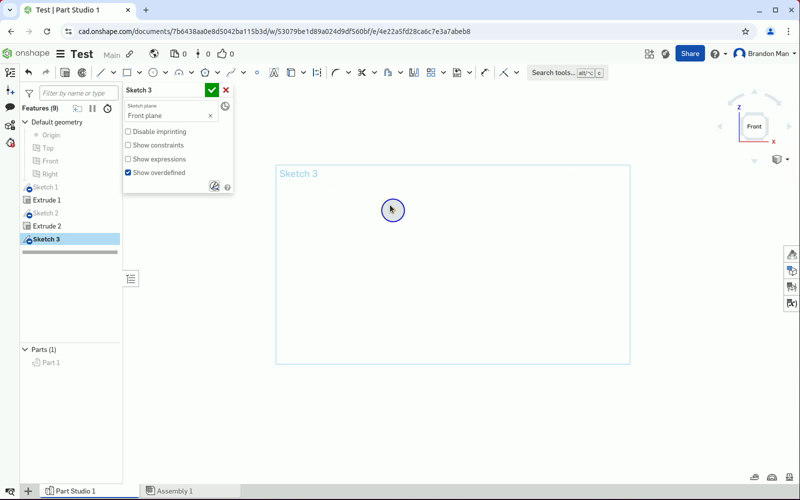
scroll(6)
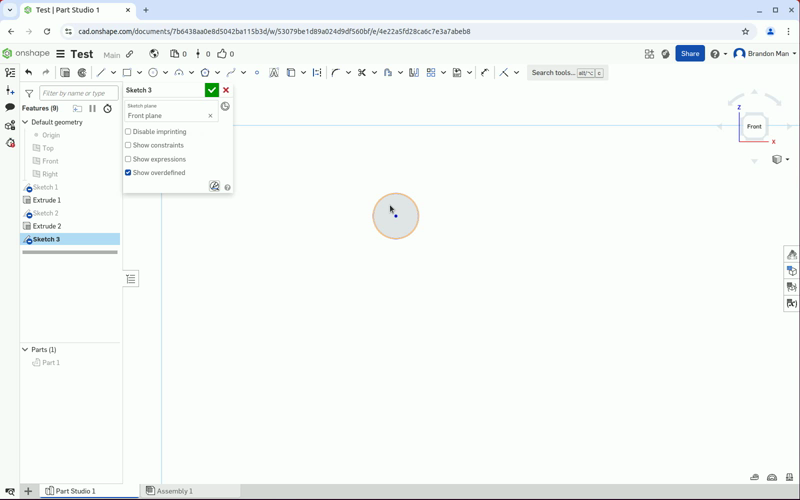
click(390, 204)
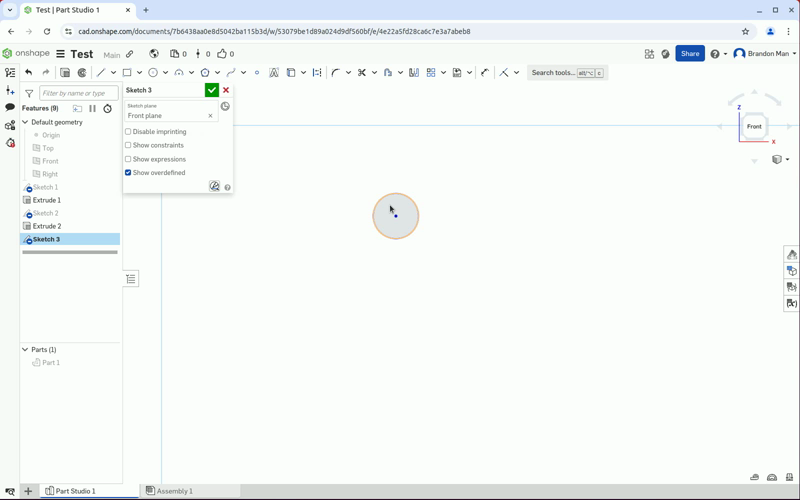
scroll(-6)
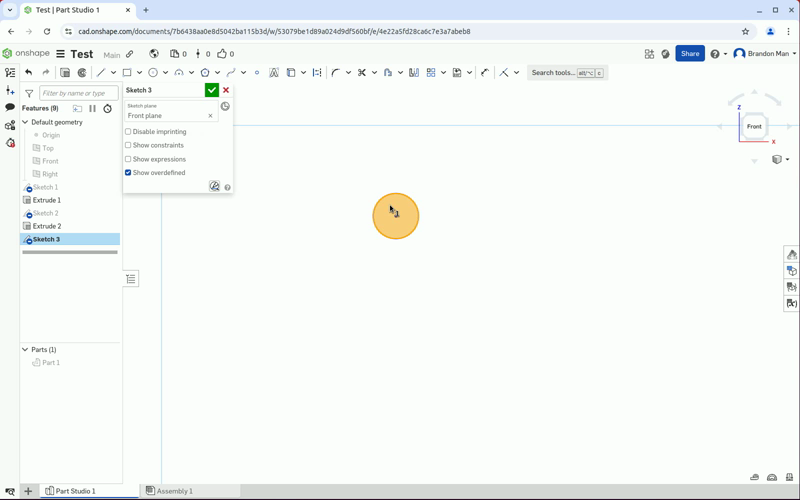
scroll(-6)
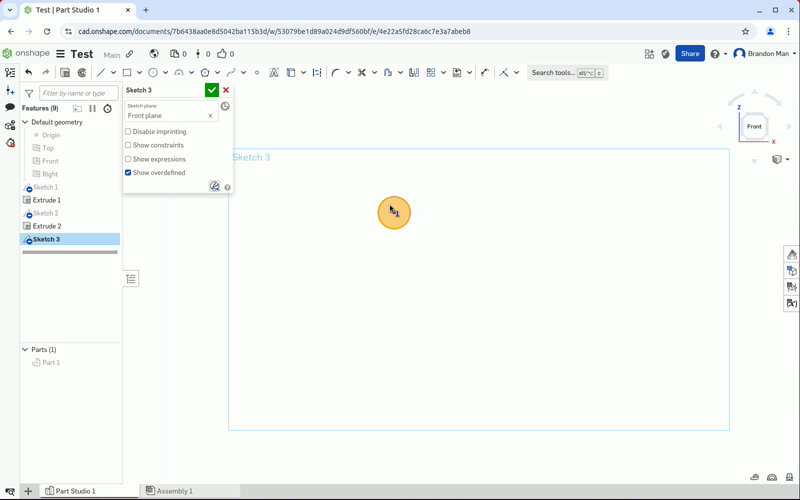
scroll(-6)
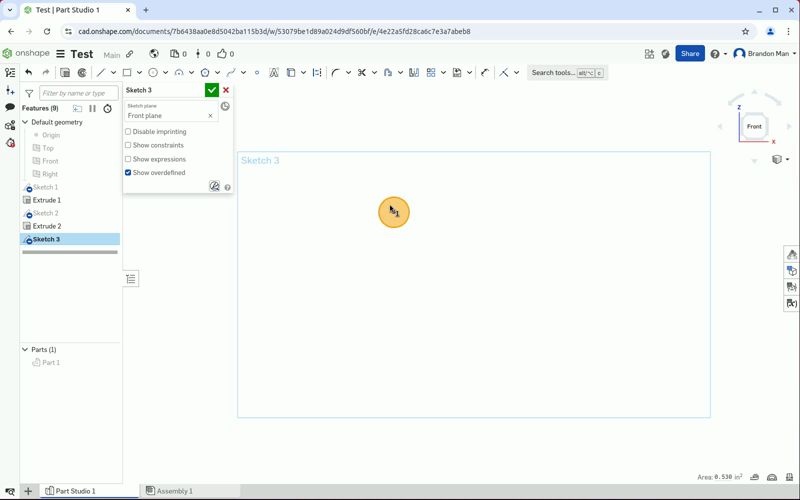
scroll(-6)
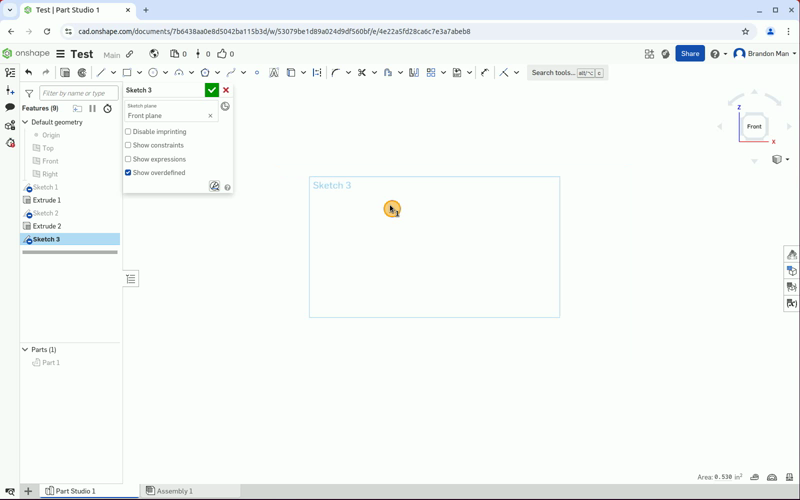
scroll(-6)
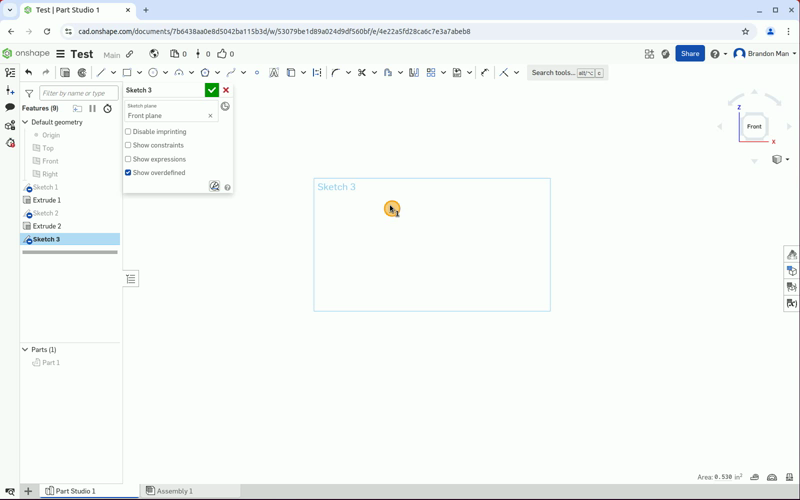
scroll(-6)
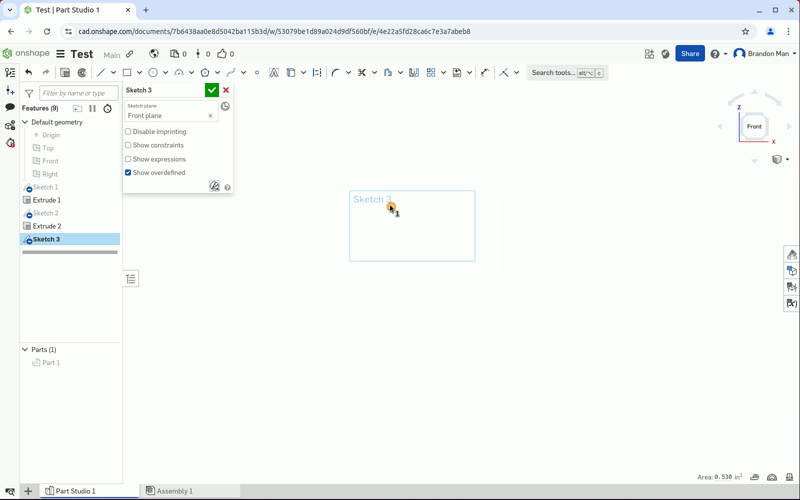
scroll(-6)
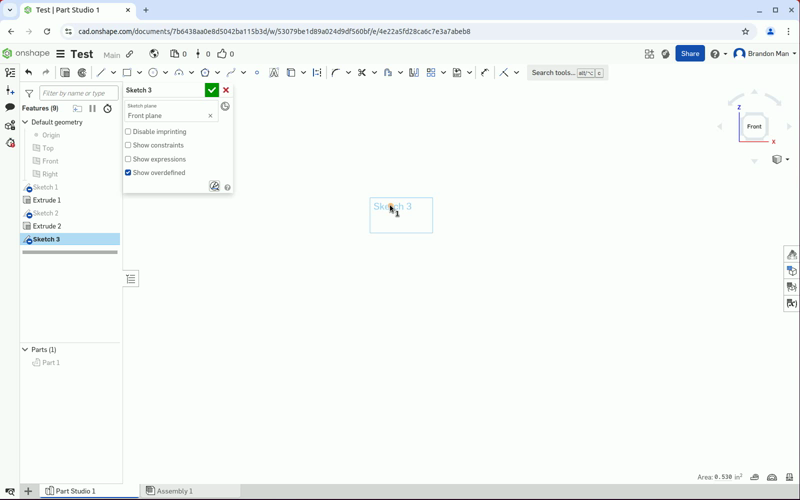
mouse_move(73, 352)
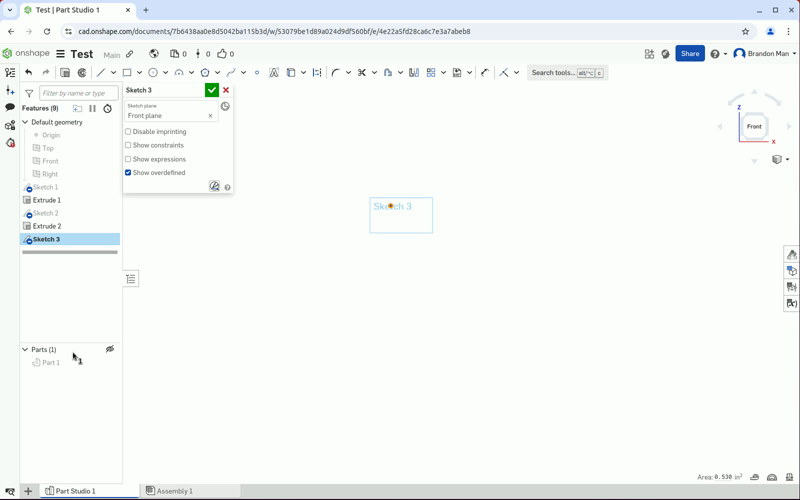
key(shift+y)
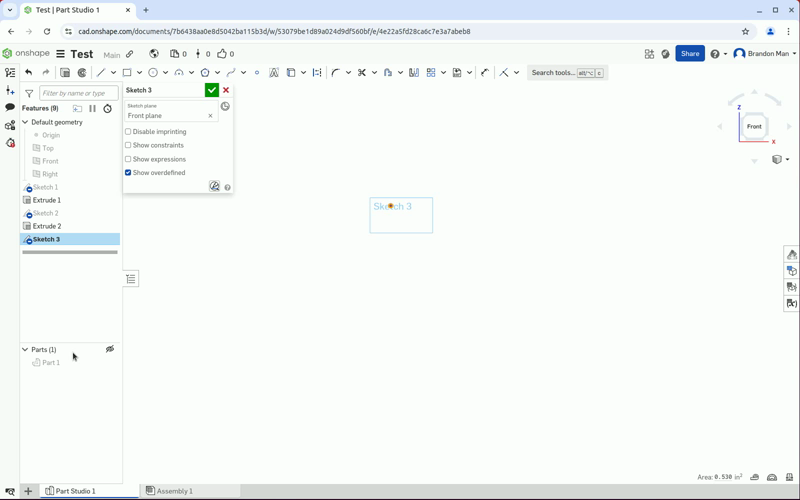
key(shift+e)
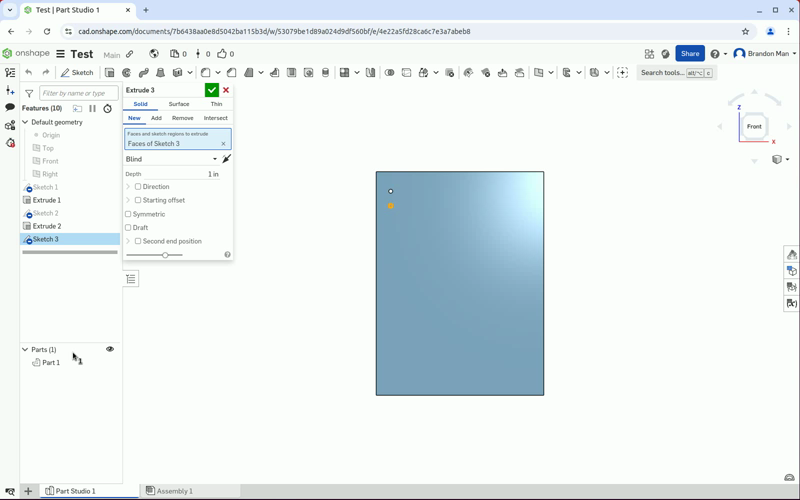
mouse_move(143, 106)
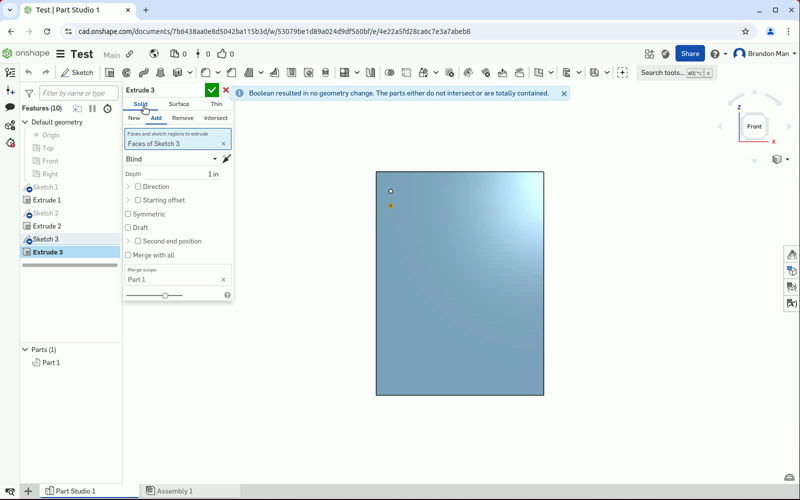
click(143, 106)
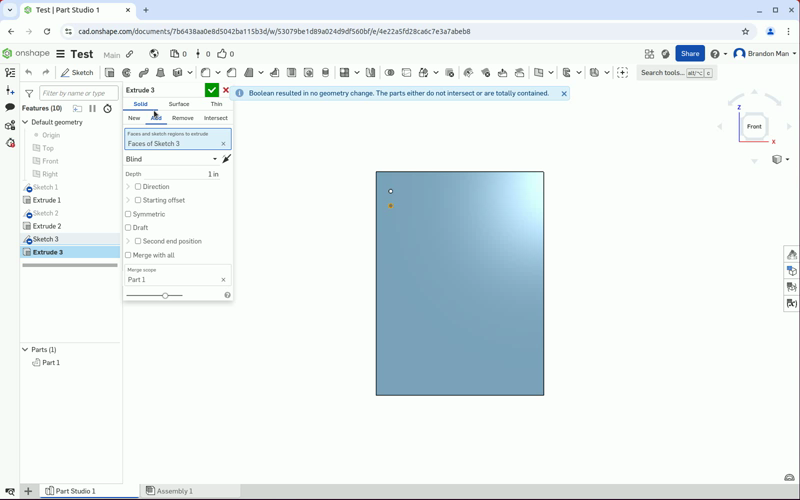
mouse_move(186, 120)
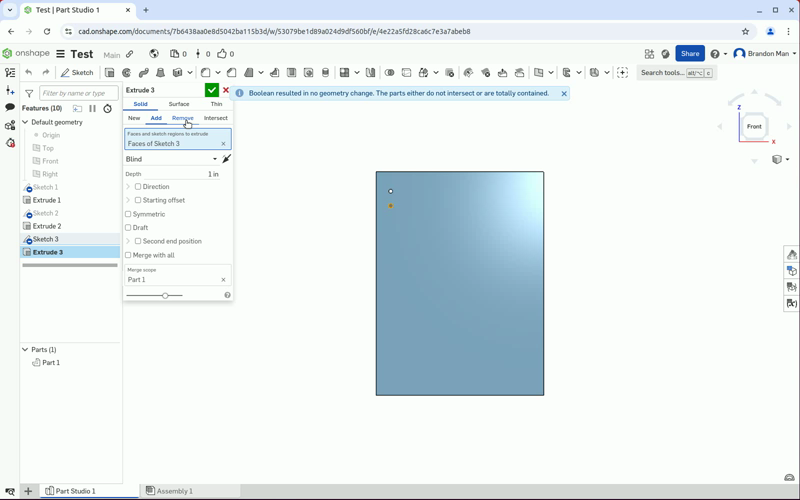
click(186, 120)
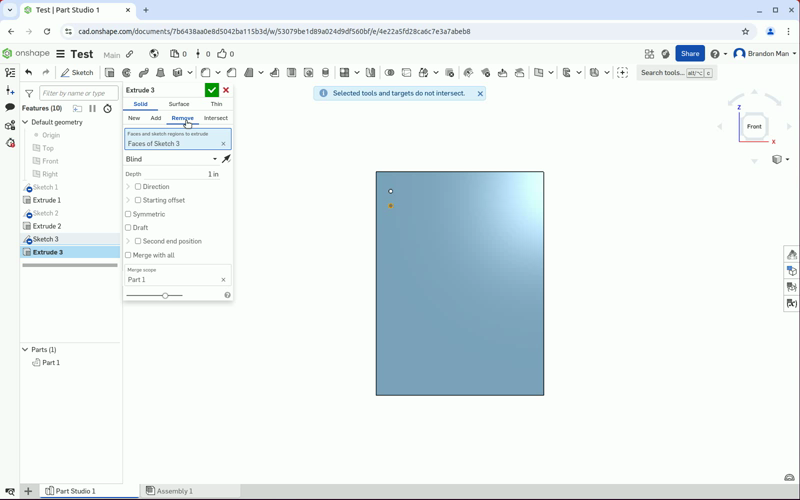
key(tab, 4)
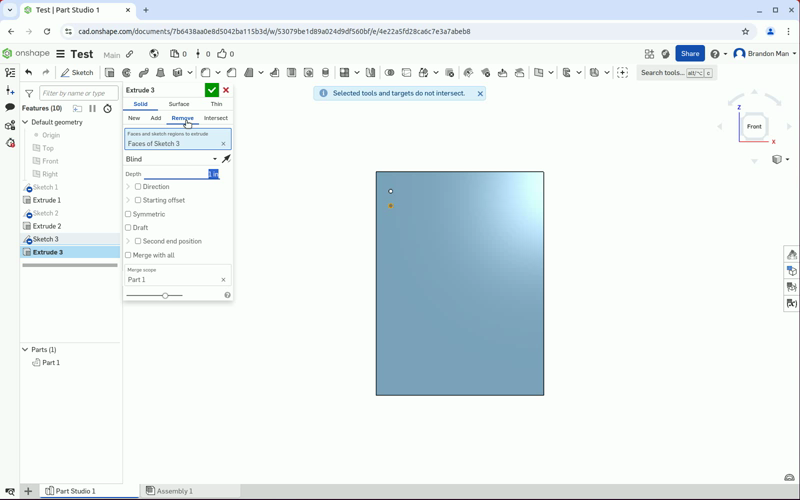
text(-11.554)
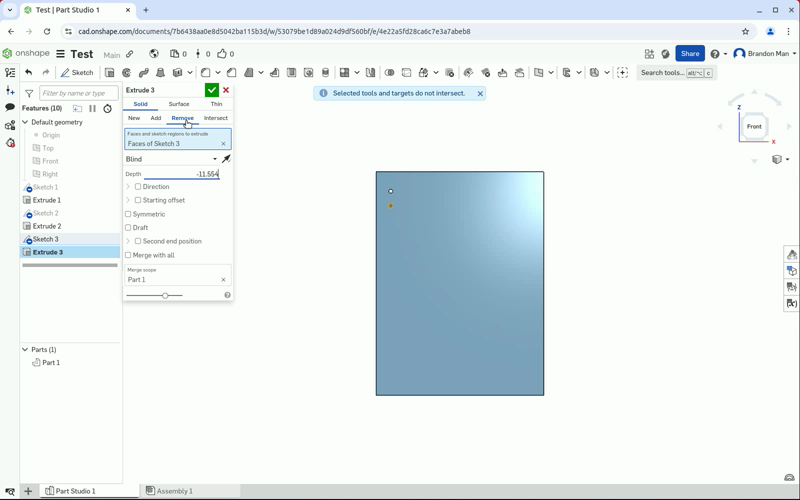
key(tab, 6)
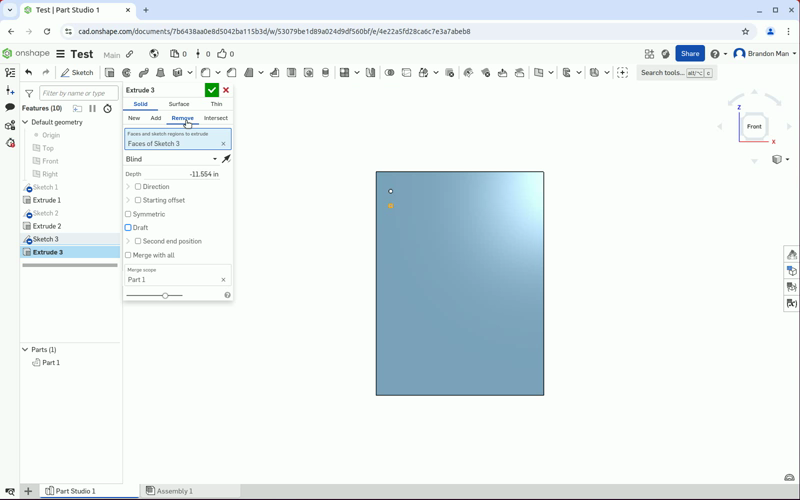
key(space)
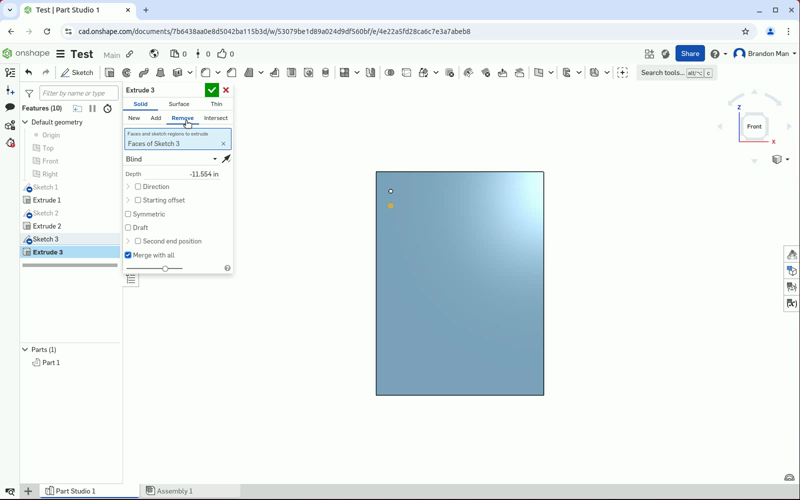
key(enter)
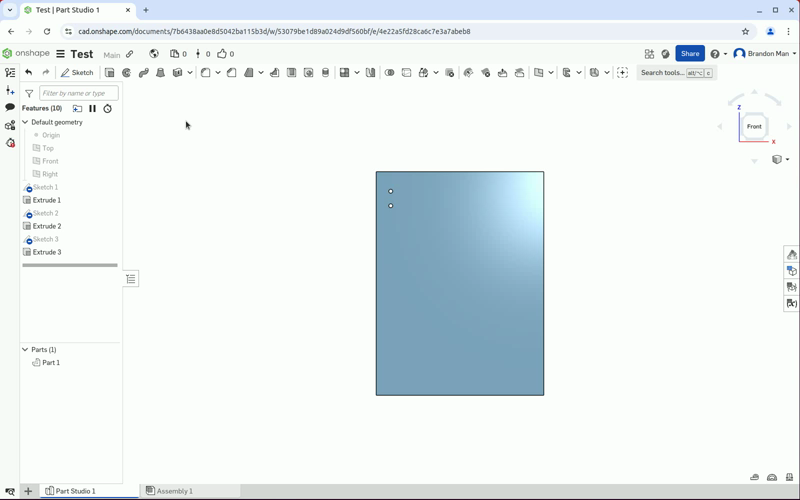
key(shift+h)
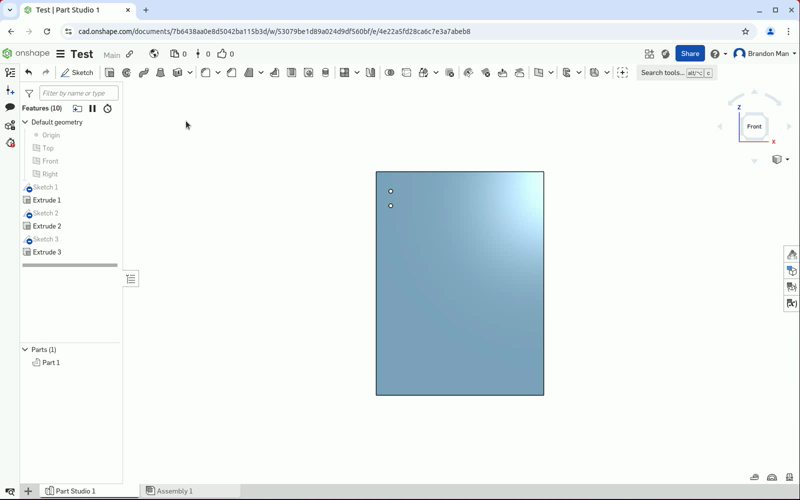
key(shift+h)
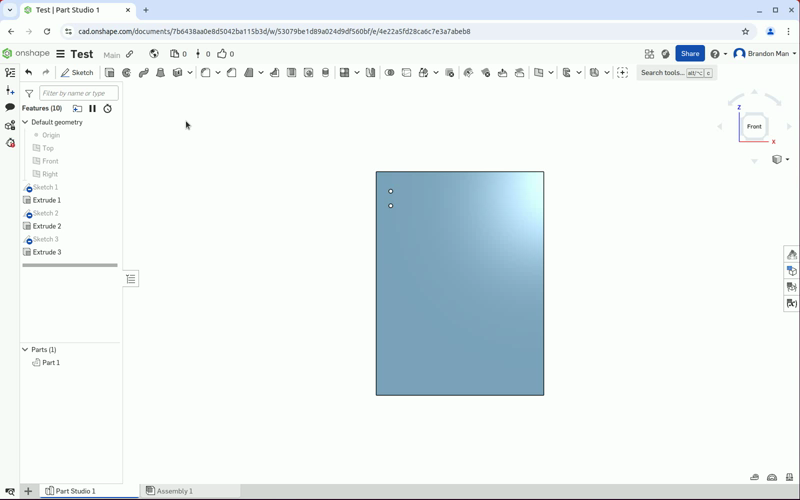
mouse_move(73, 189)
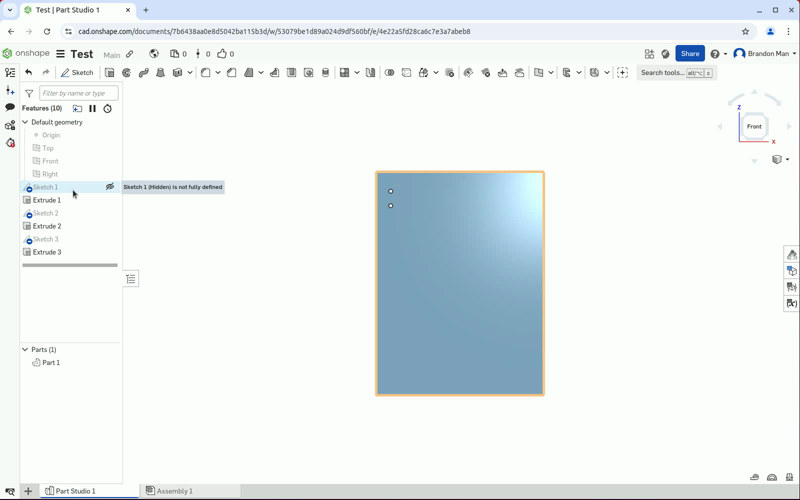
click(73, 189)
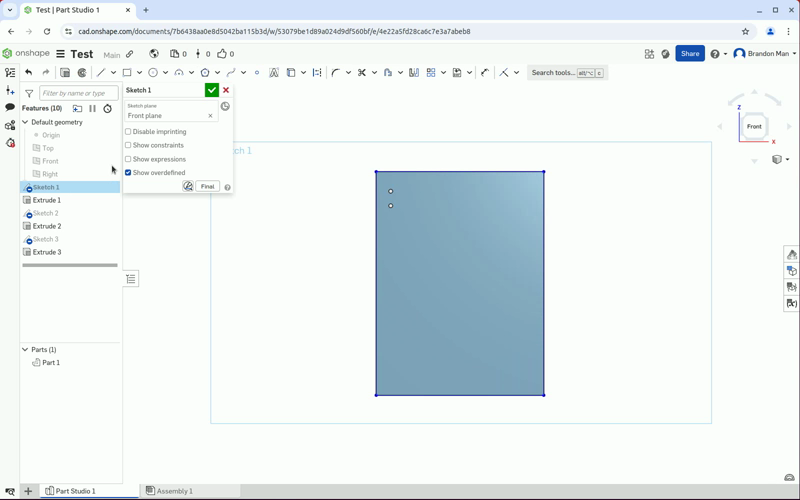
mouse_move(229, 92)
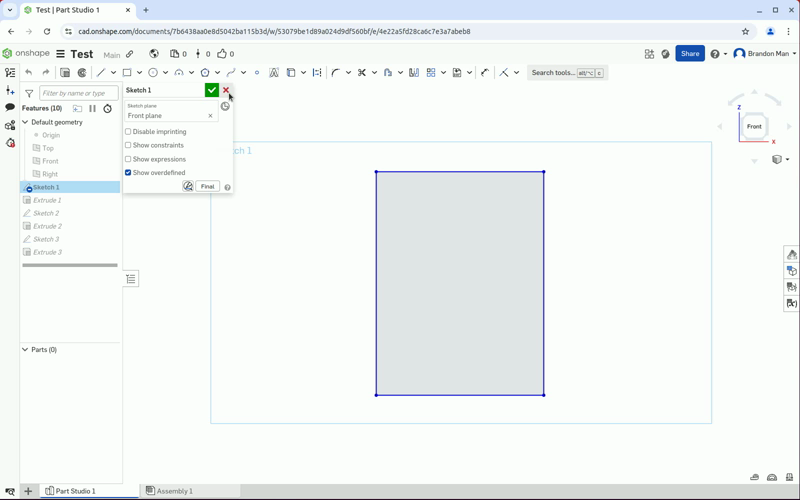
click(229, 92)
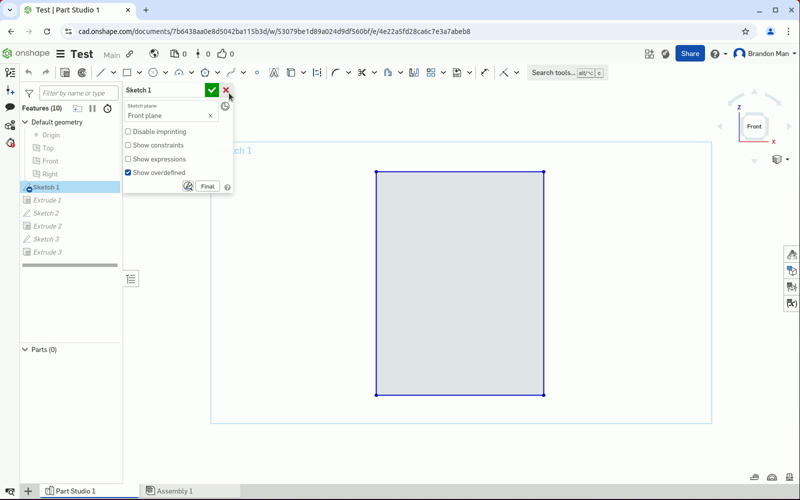
key(shift+s)
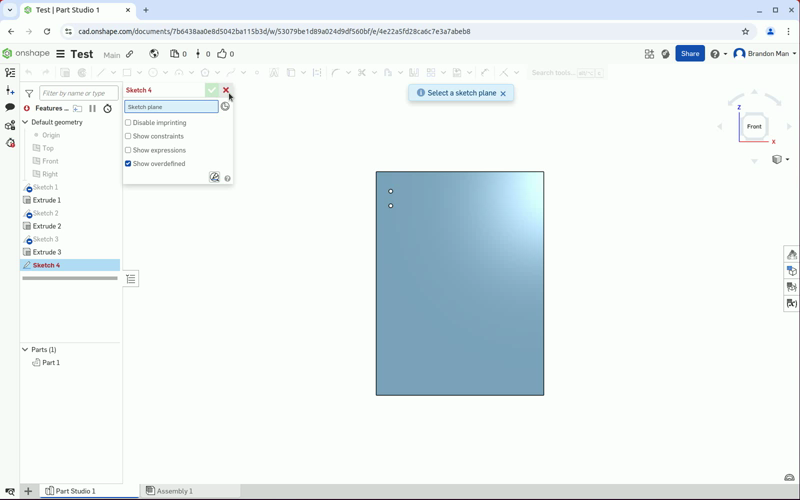
mouse_move(73, 163)
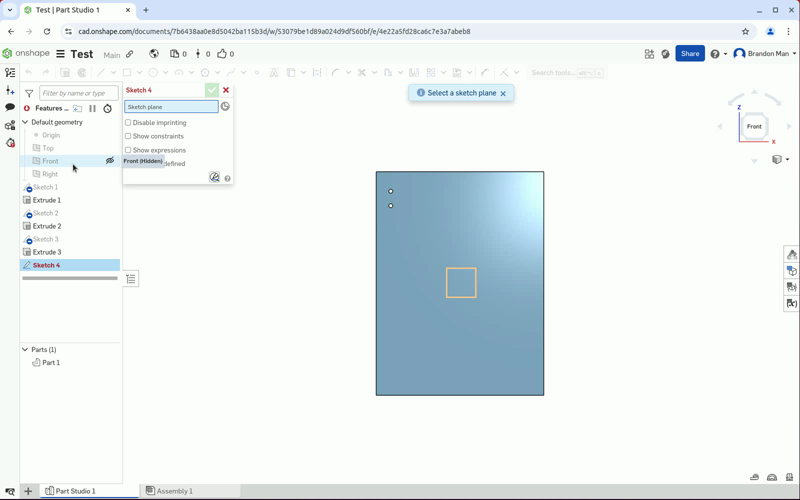
click(73, 163)
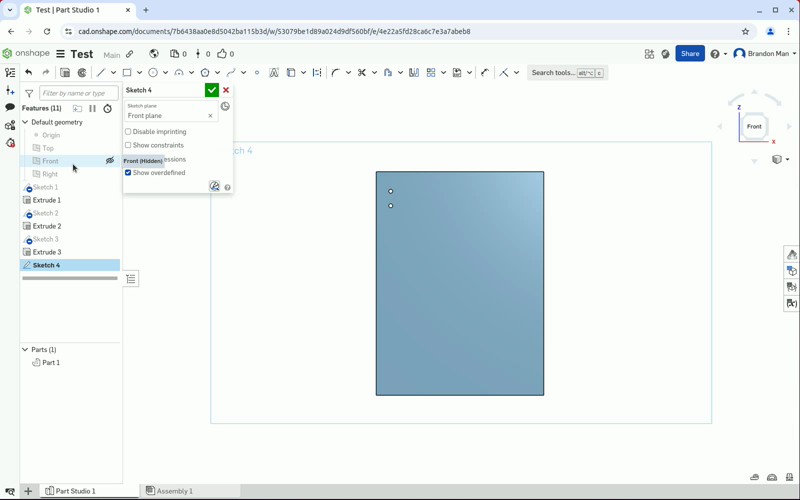
mouse_move(73, 352)
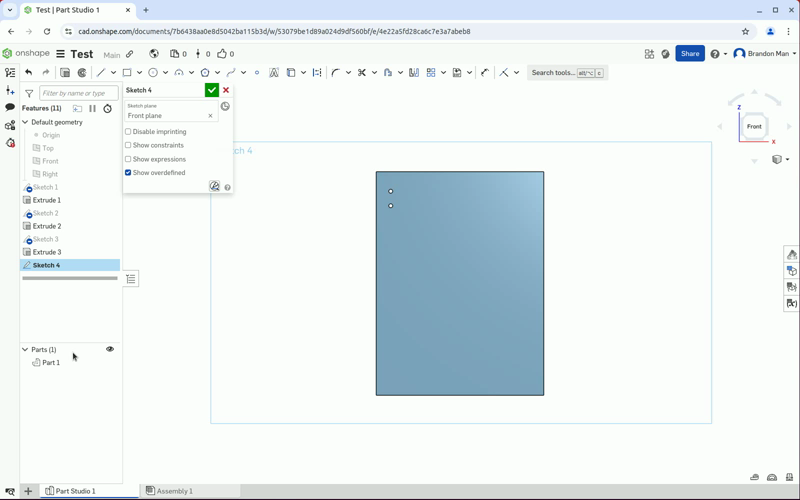
key(y)
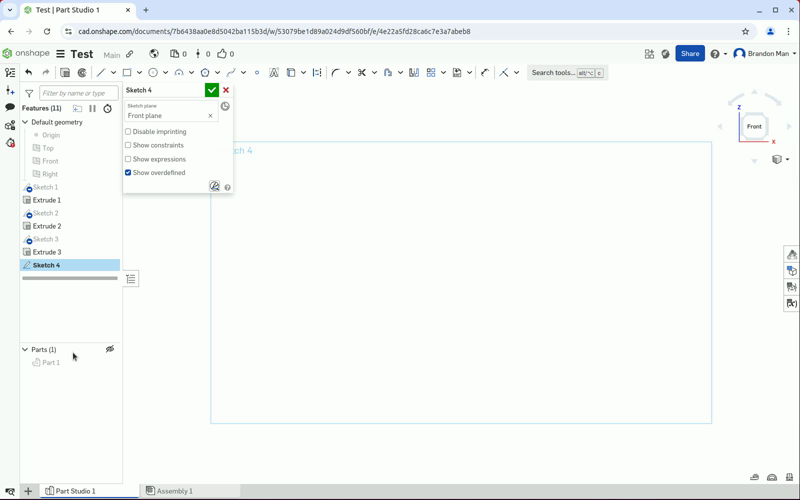
key(c)
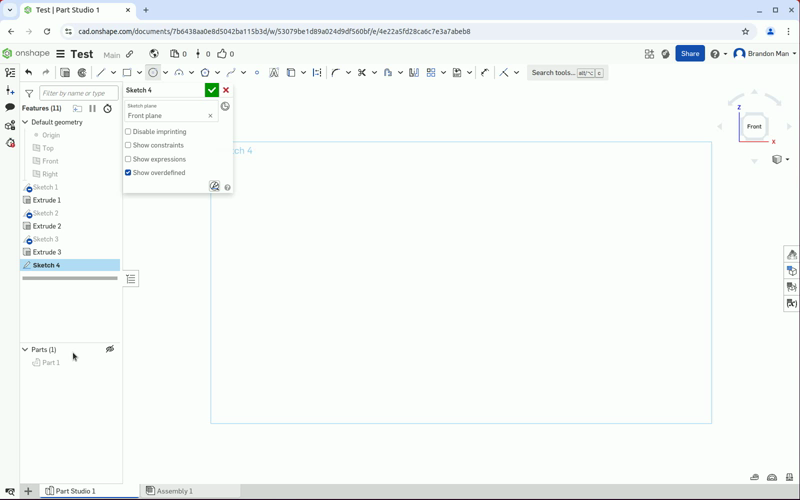
key_down(shift)
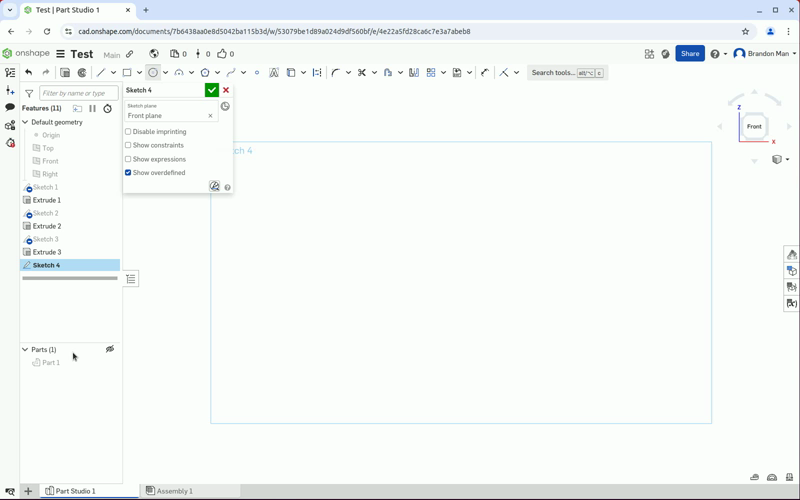
mouse_move(532, 191)
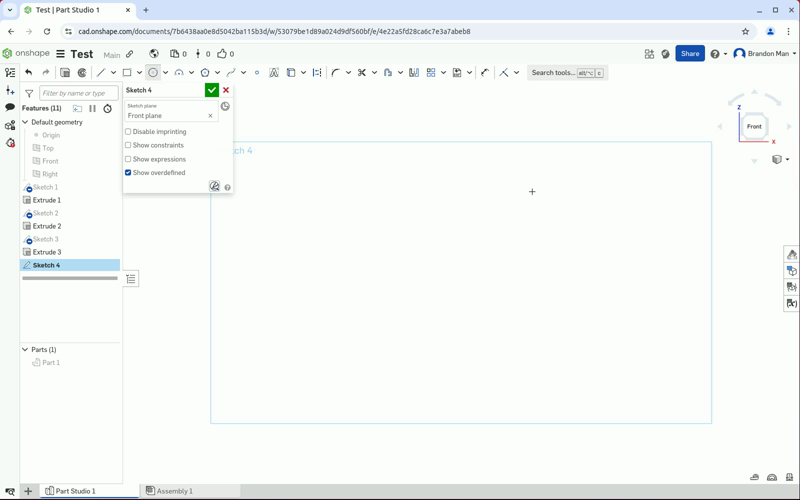
click(532, 191)
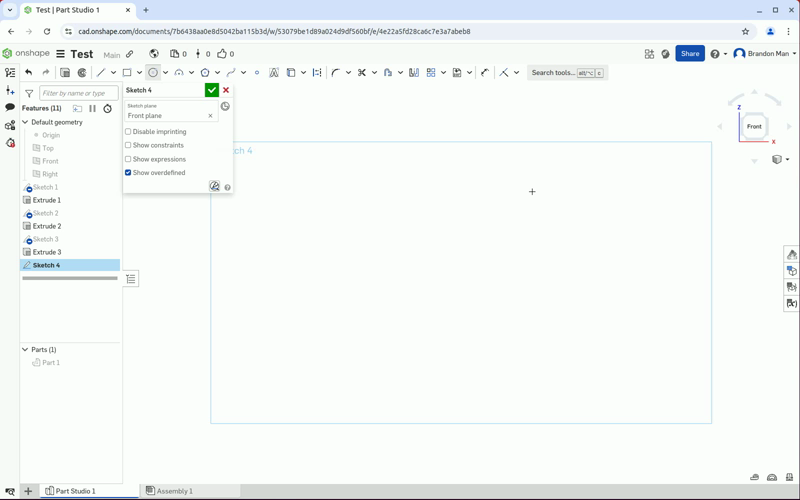
key_up(shift)
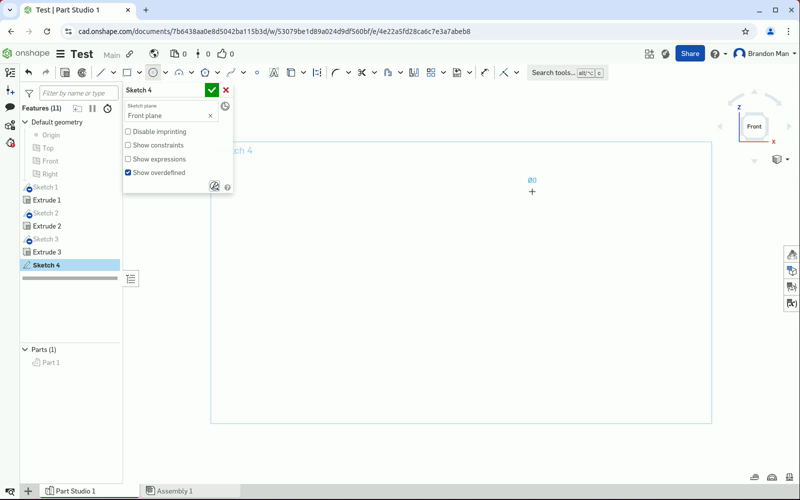
mouse_move(534, 191)
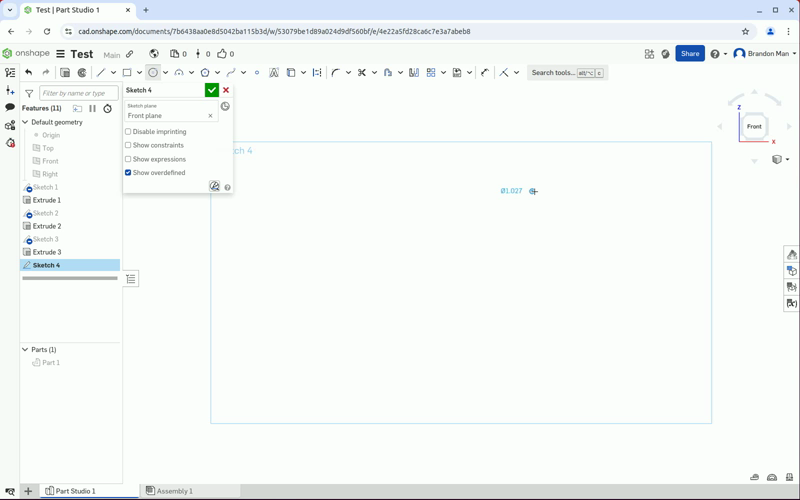
scroll(6)
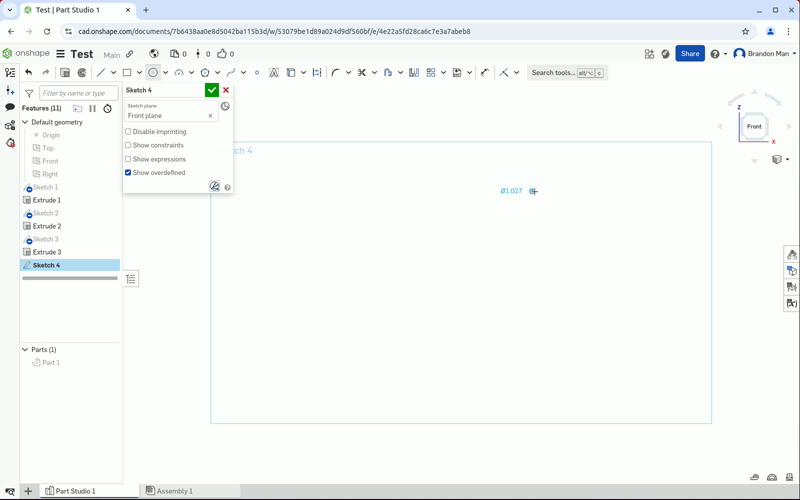
scroll(6)
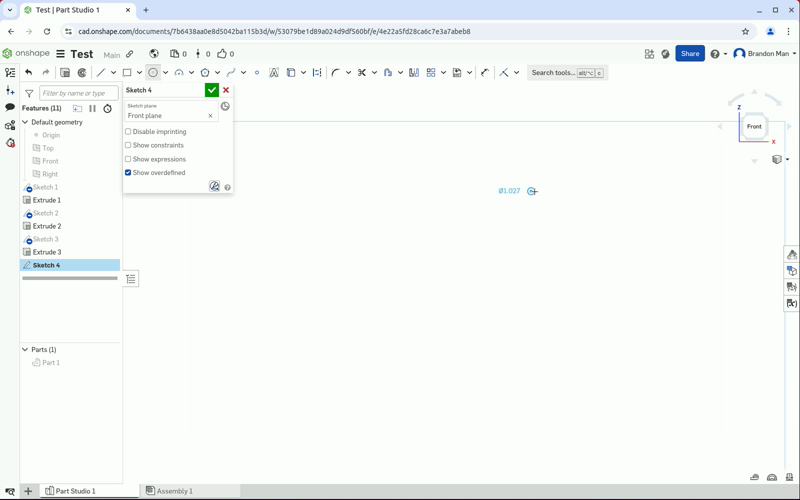
scroll(6)
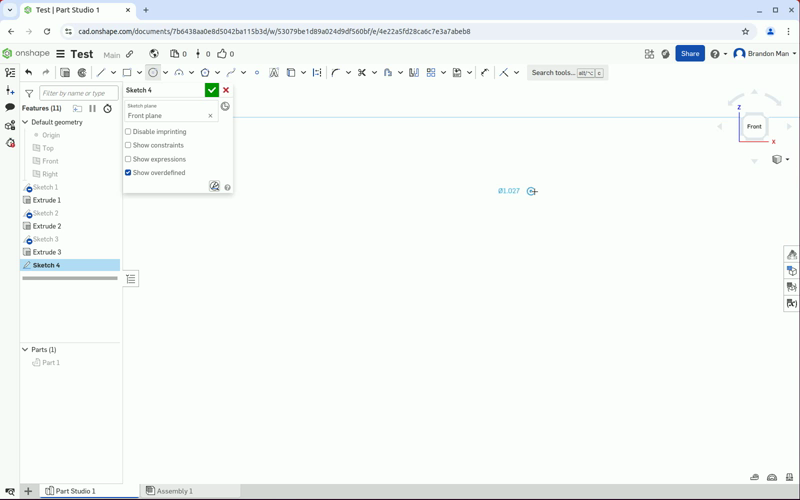
scroll(6)
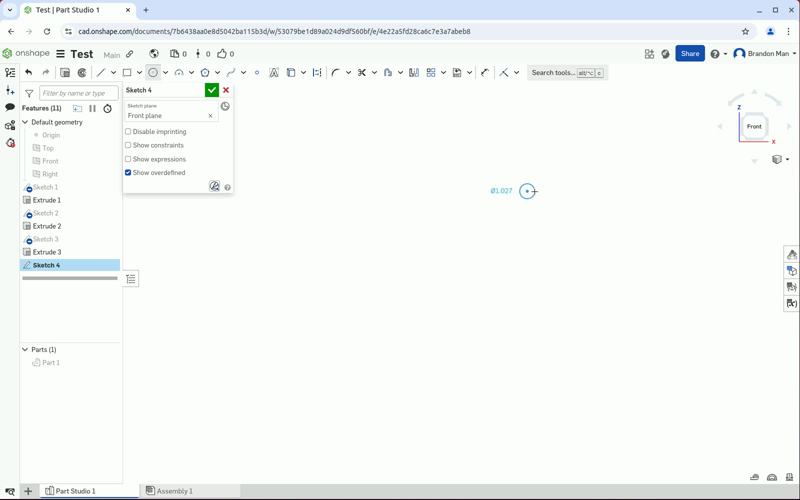
scroll(6)
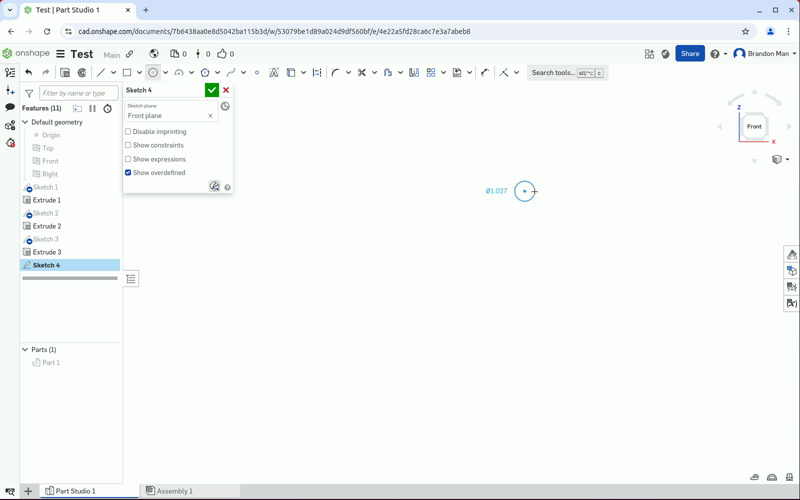
scroll(6)
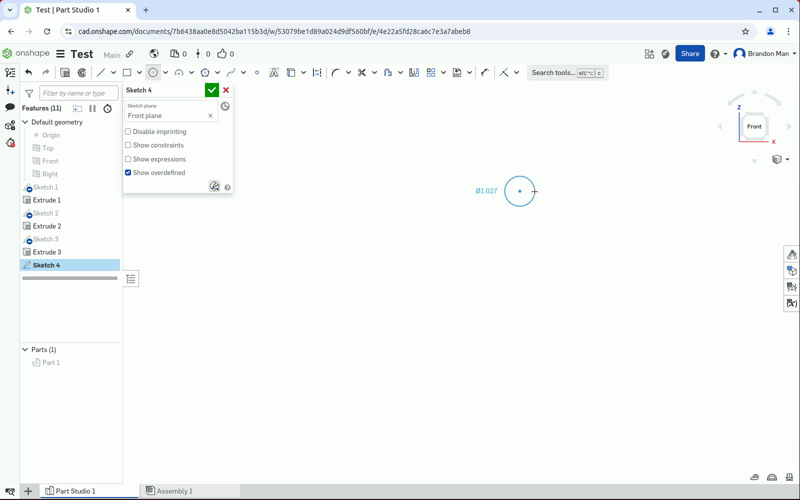
scroll(6)
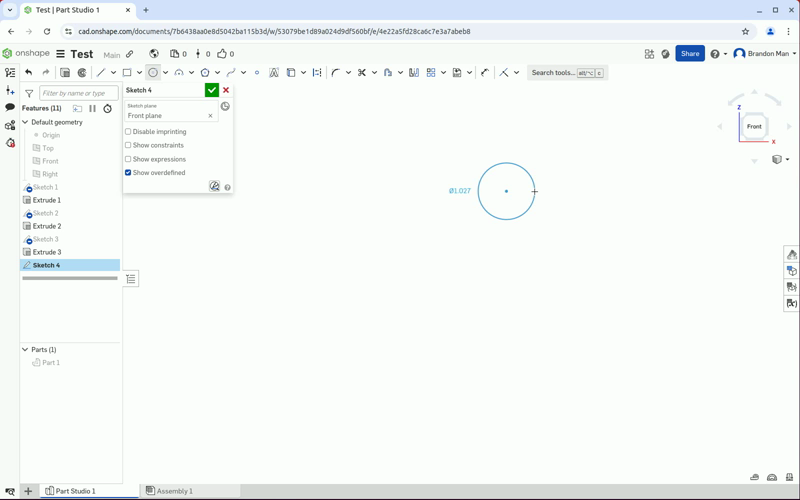
click(534, 191)
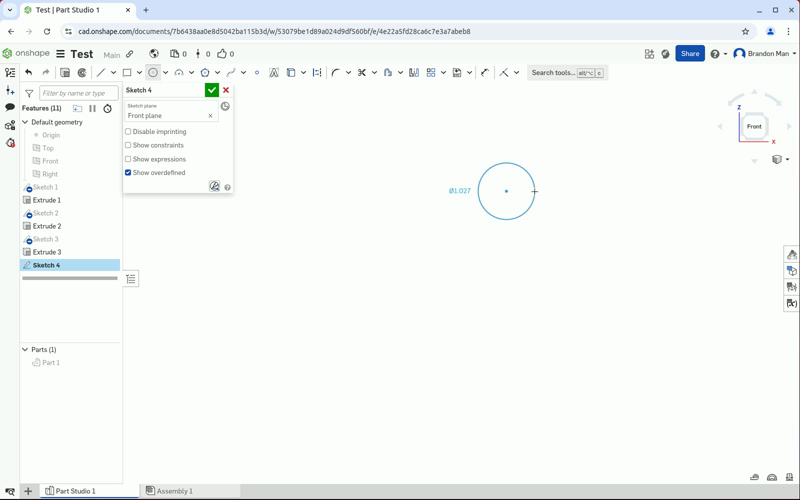
scroll(-6)
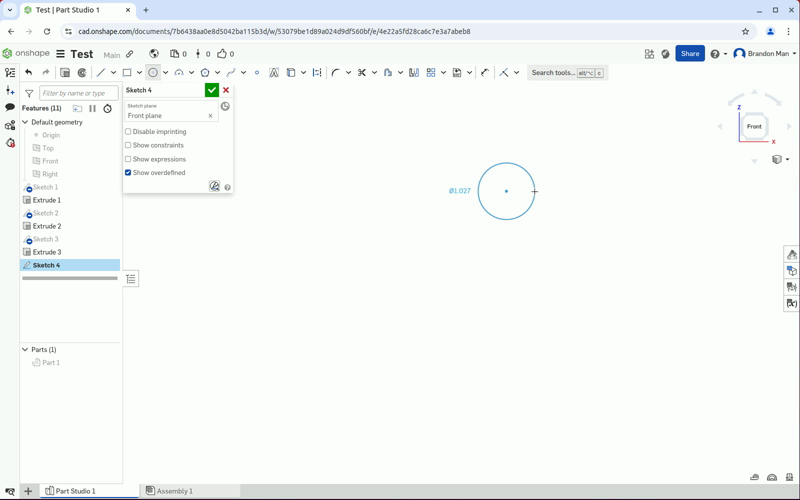
scroll(-6)
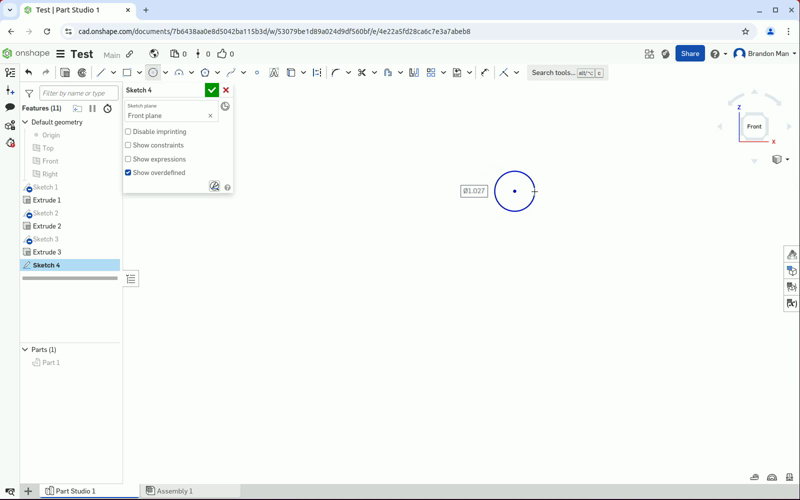
scroll(-6)
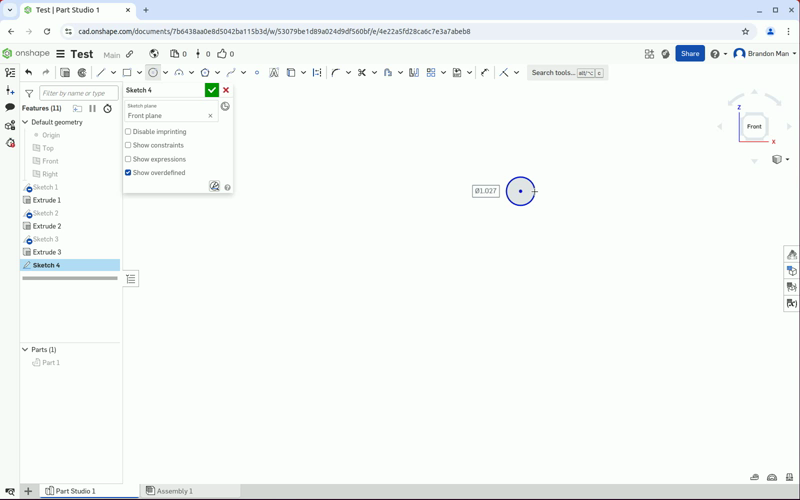
scroll(-6)
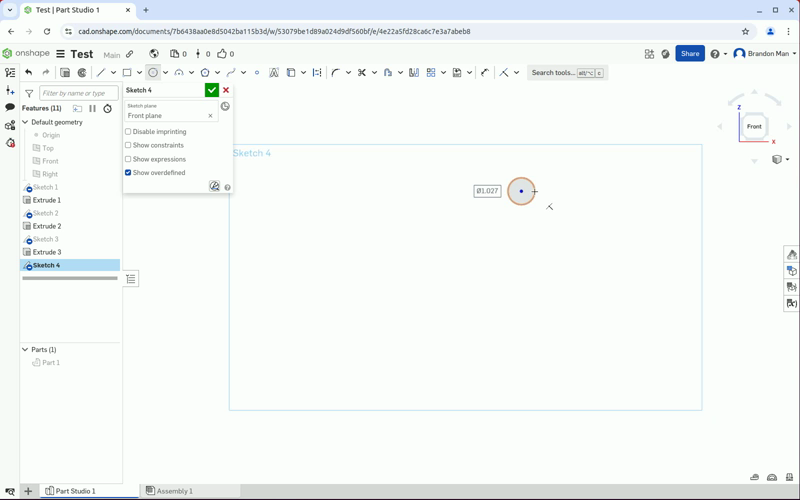
scroll(-6)
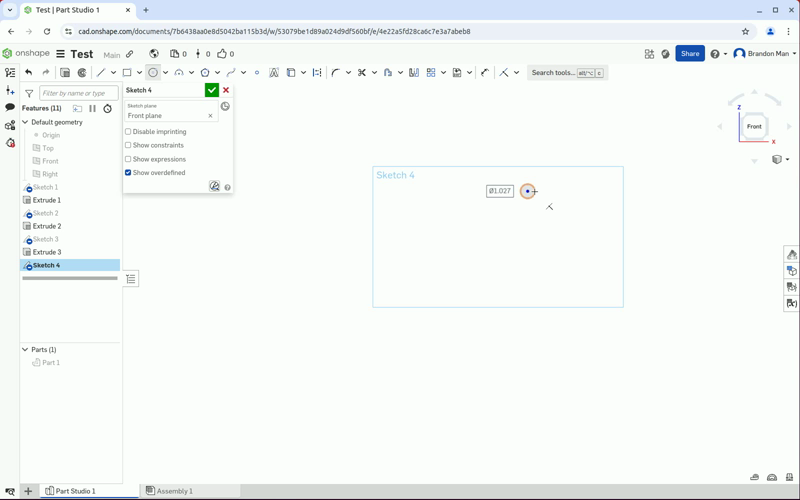
scroll(-6)
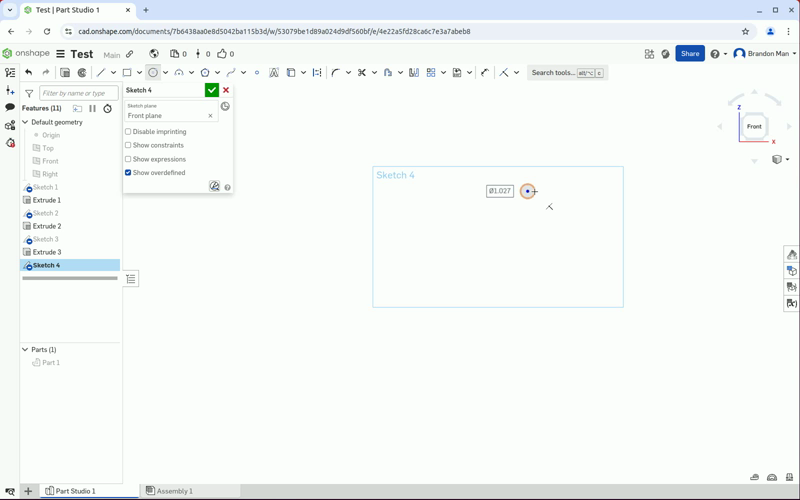
scroll(-6)
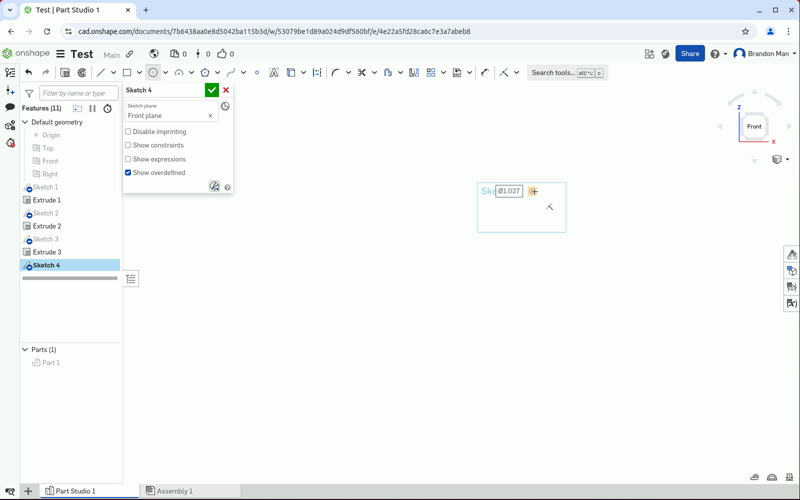
key(esc)
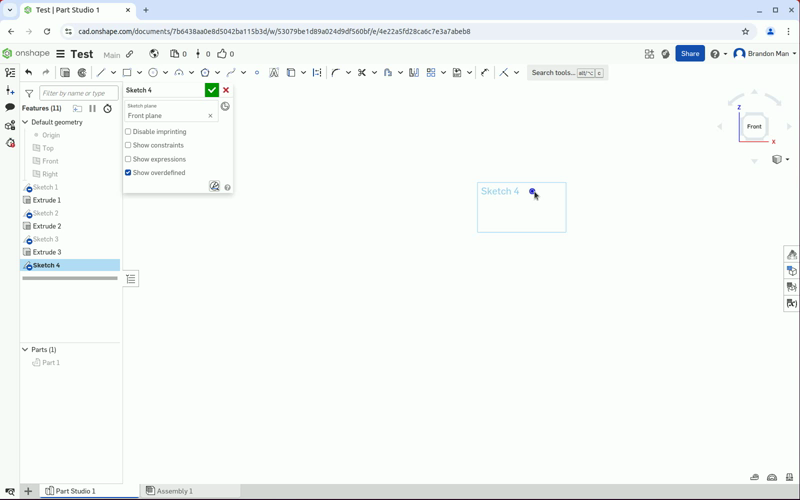
mouse_move(533, 191)
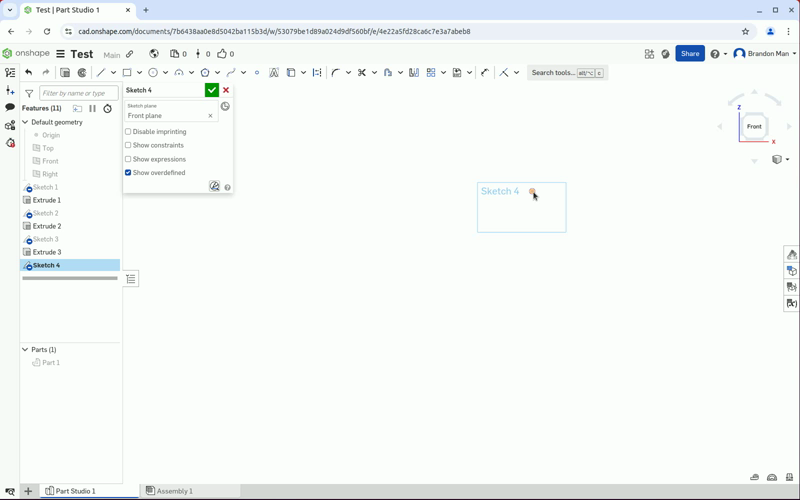
scroll(6)
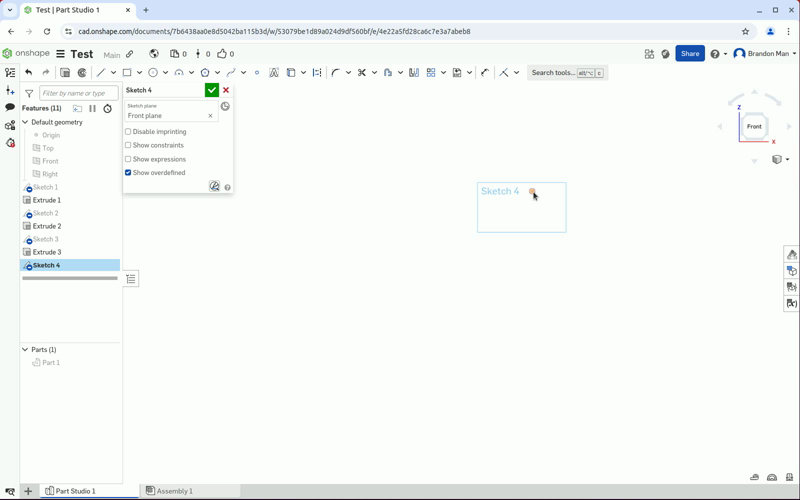
scroll(6)
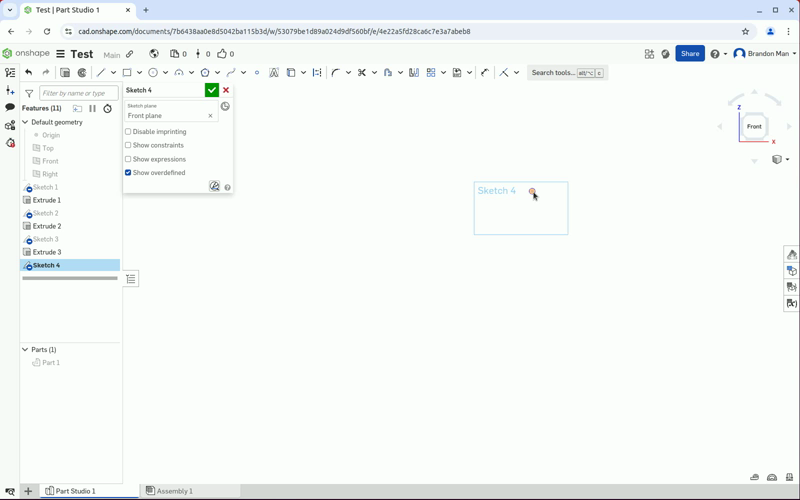
scroll(6)
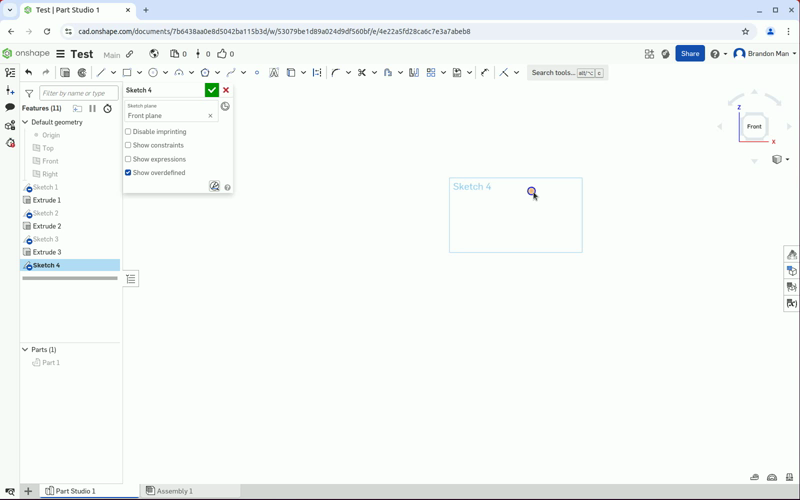
scroll(6)
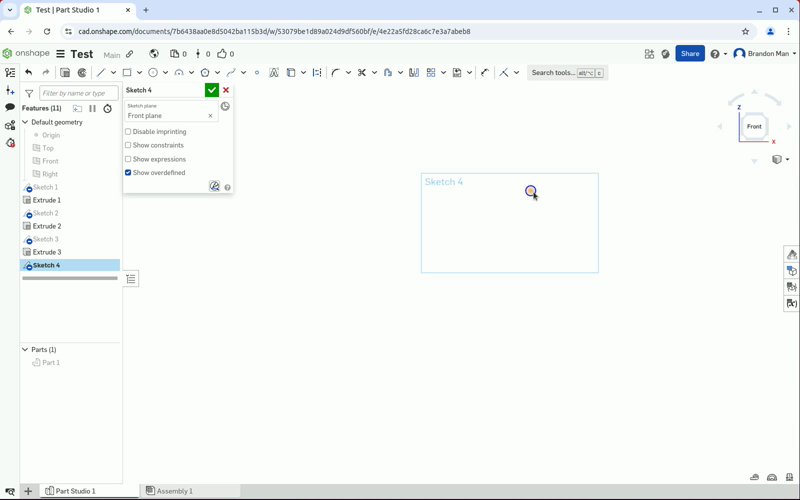
scroll(6)
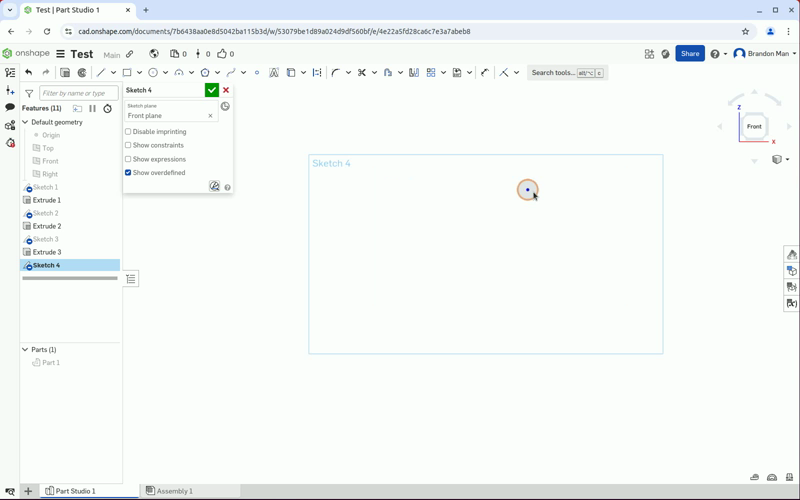
scroll(6)
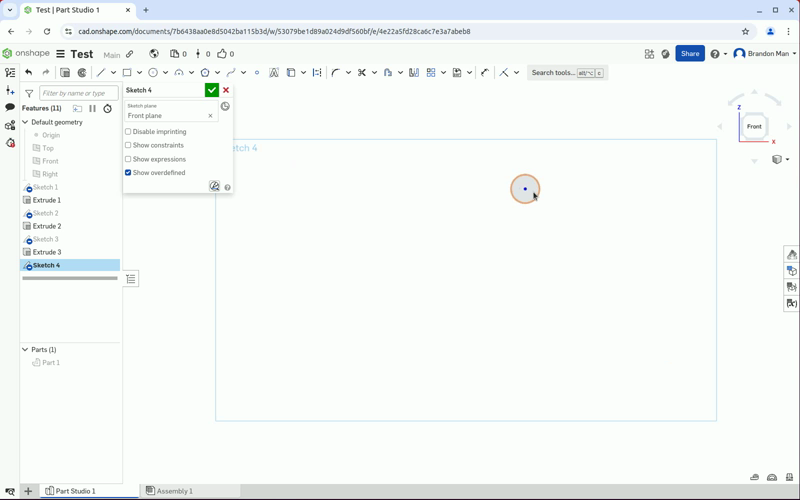
scroll(6)
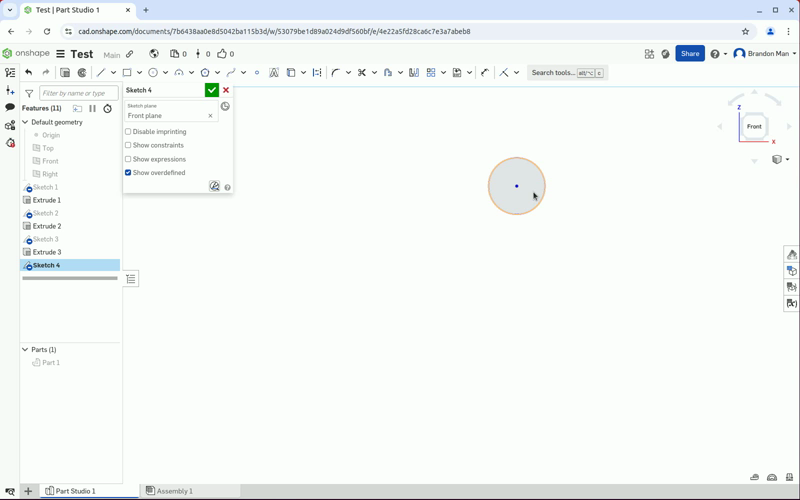
click(533, 191)
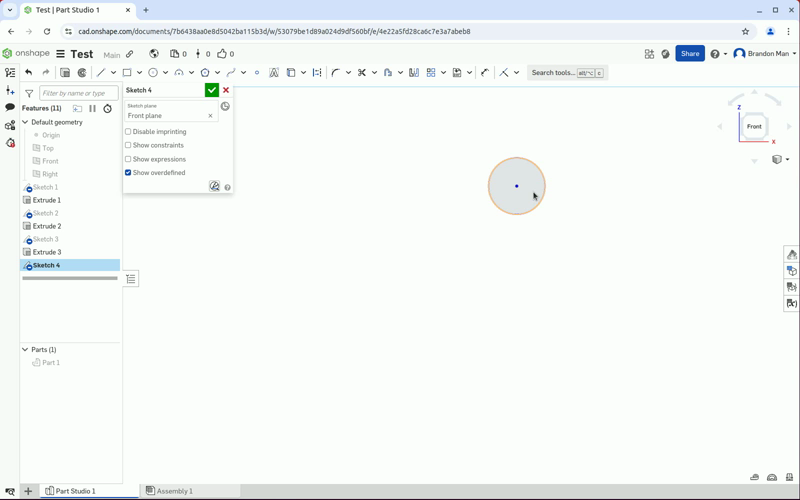
scroll(-6)
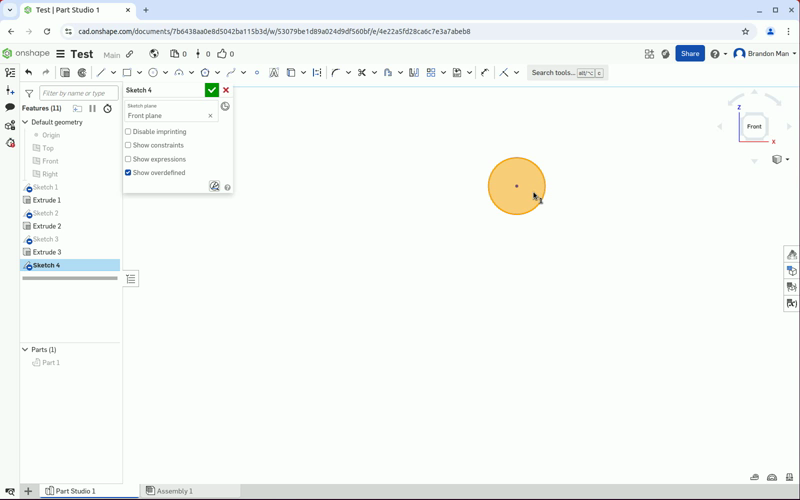
scroll(-6)
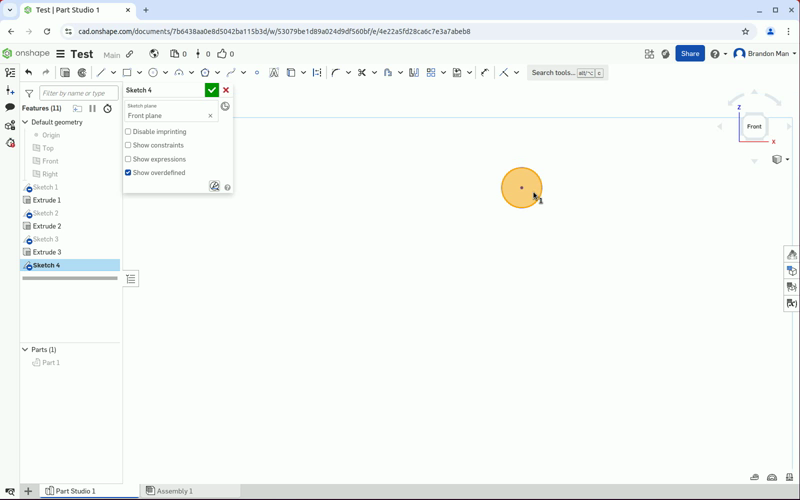
scroll(-6)
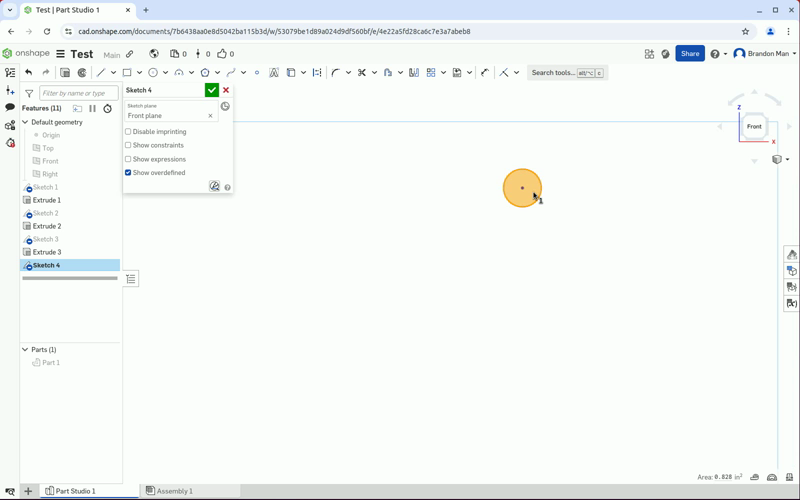
scroll(-6)
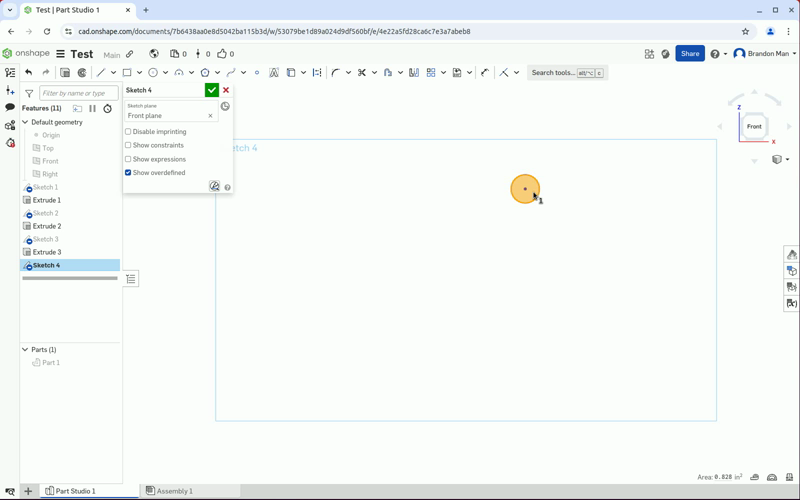
scroll(-6)
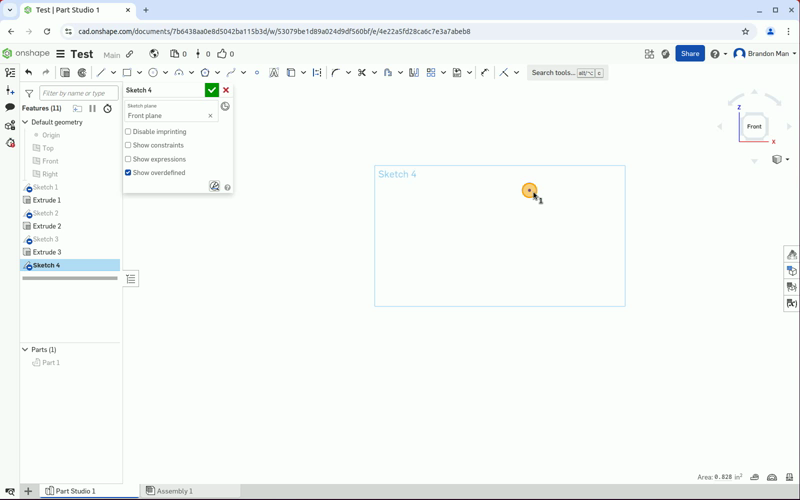
scroll(-6)
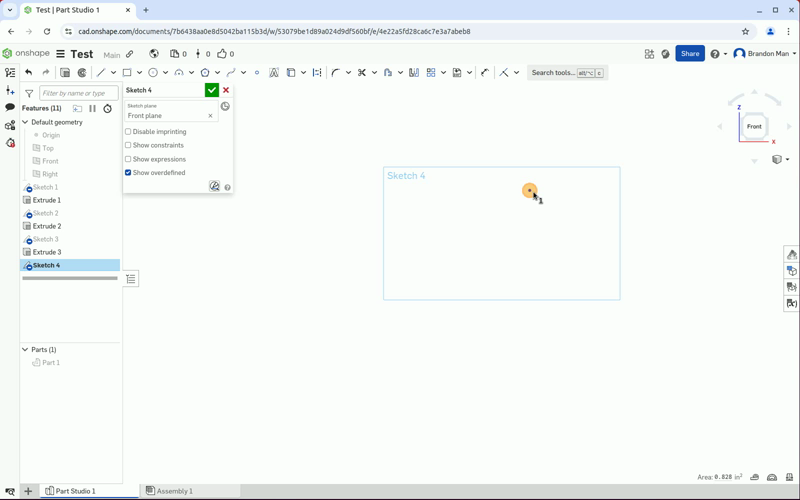
scroll(-6)
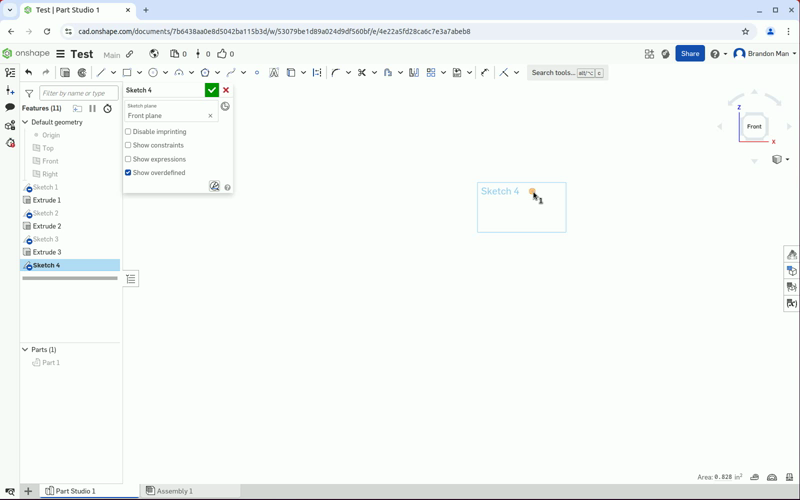
mouse_move(73, 352)
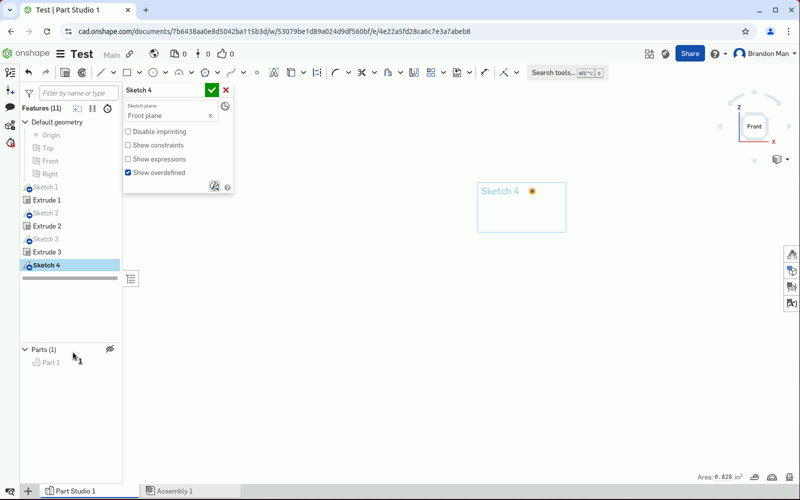
key(shift+y)
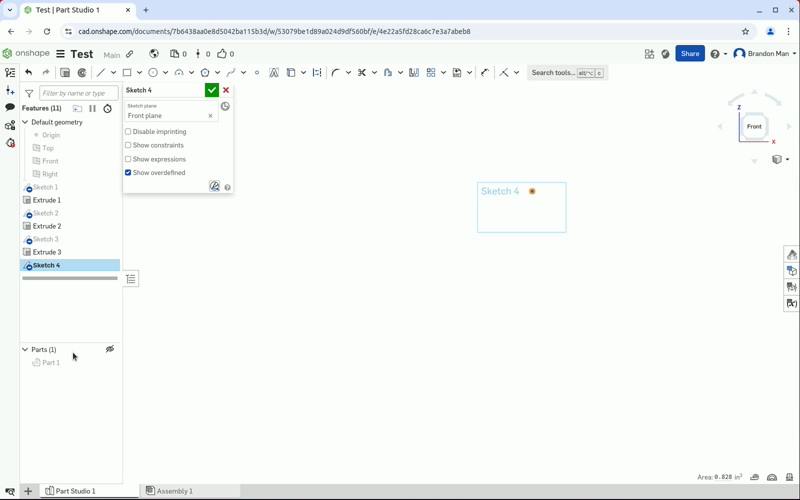
key(shift+e)
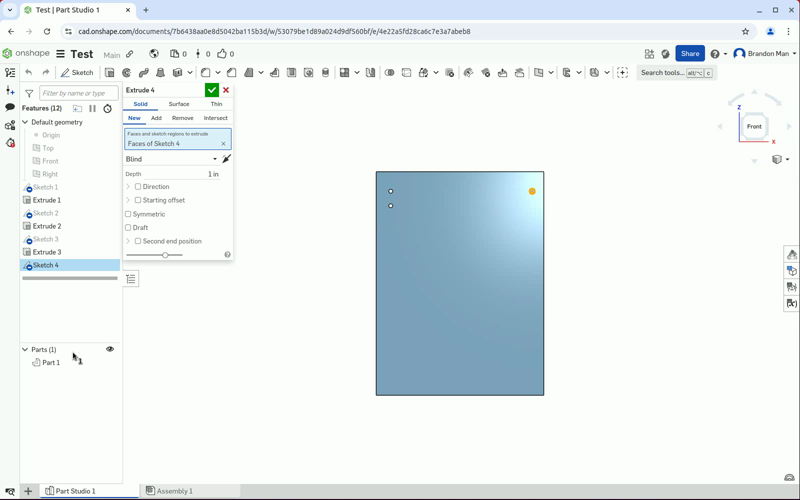
mouse_move(143, 106)
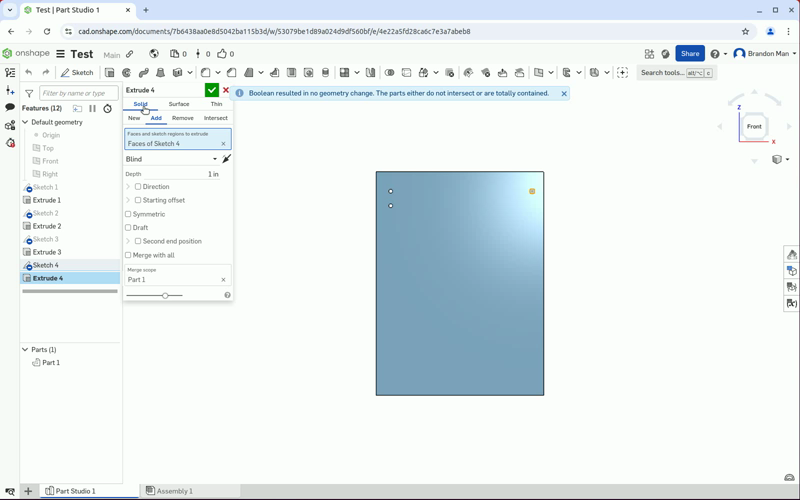
click(143, 106)
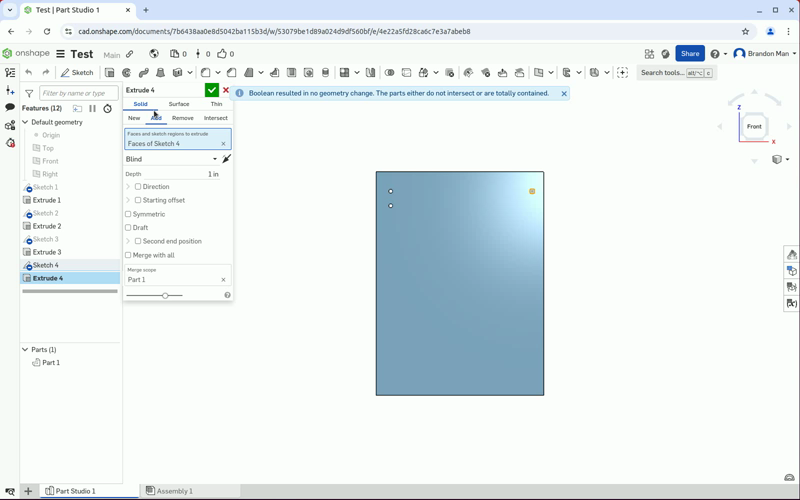
mouse_move(186, 120)
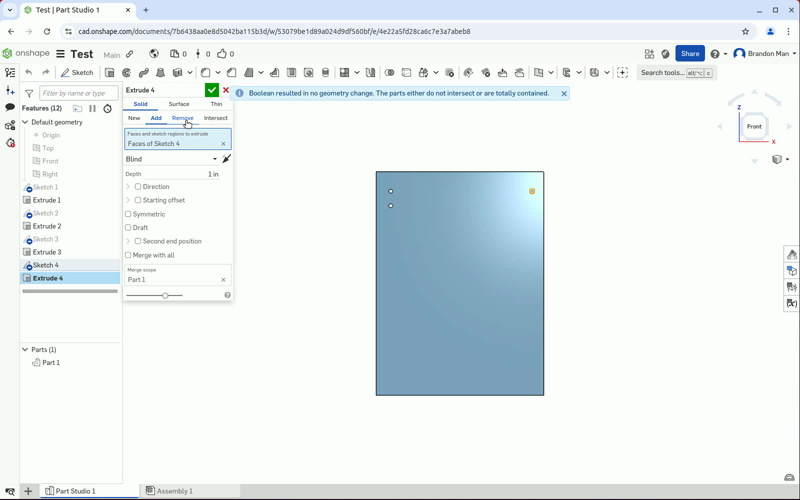
click(186, 120)
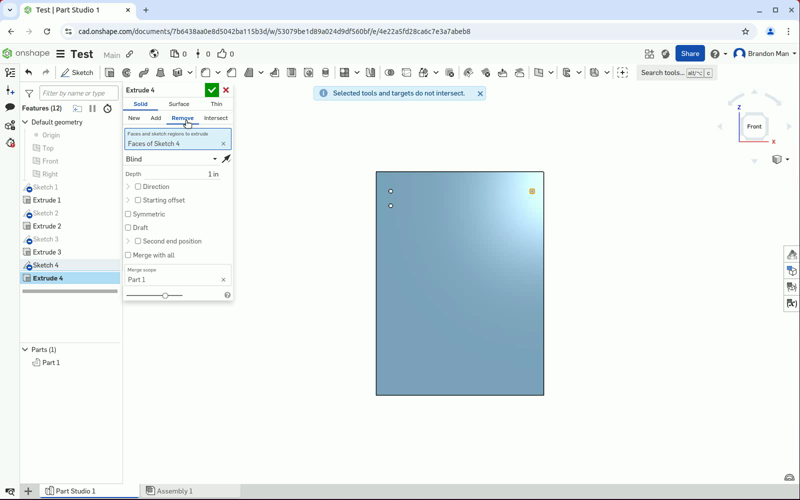
key(tab, 4)
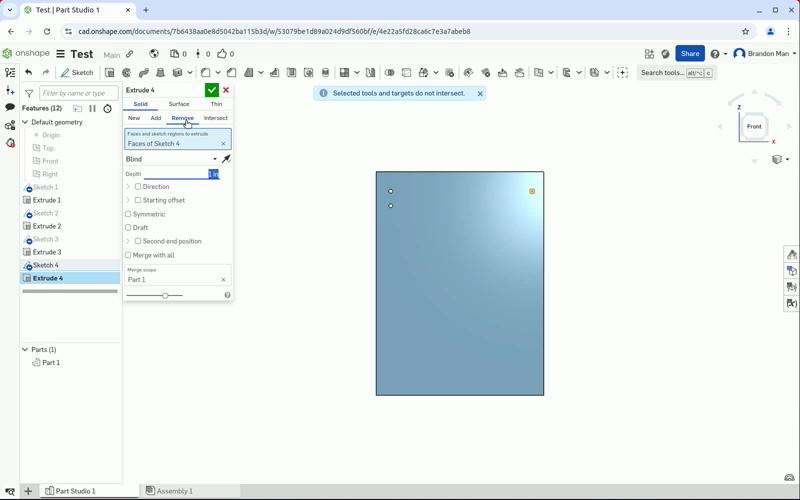
text(-28.885)
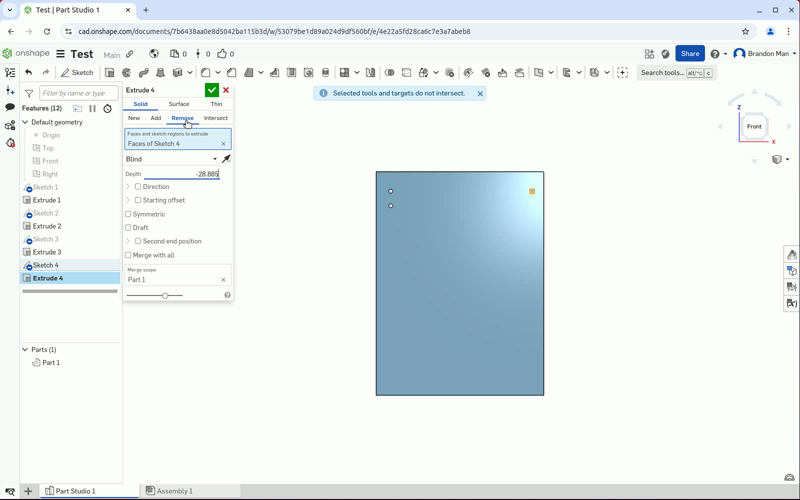
key(tab, 6)
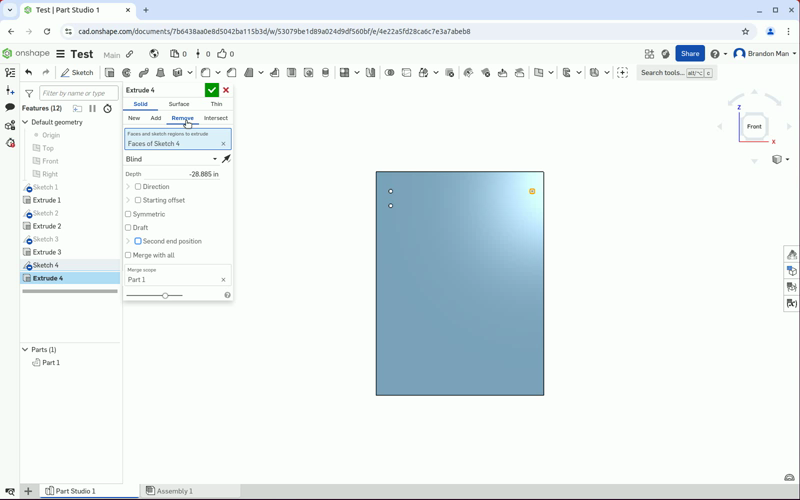
key(space)
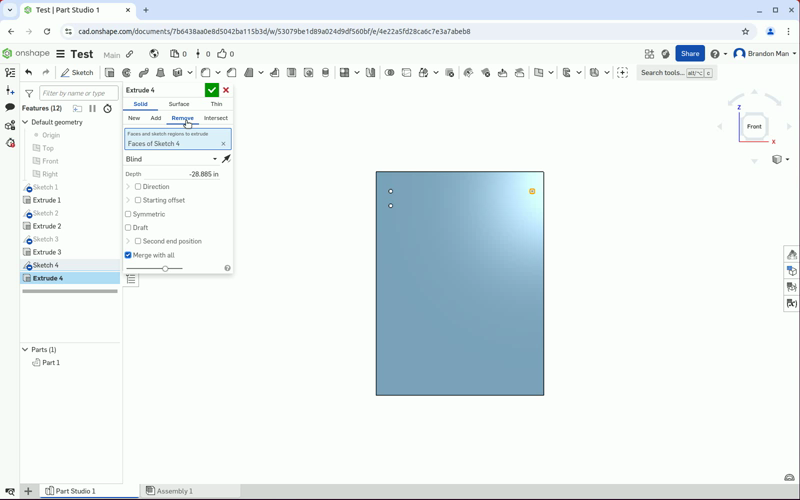
key(enter)
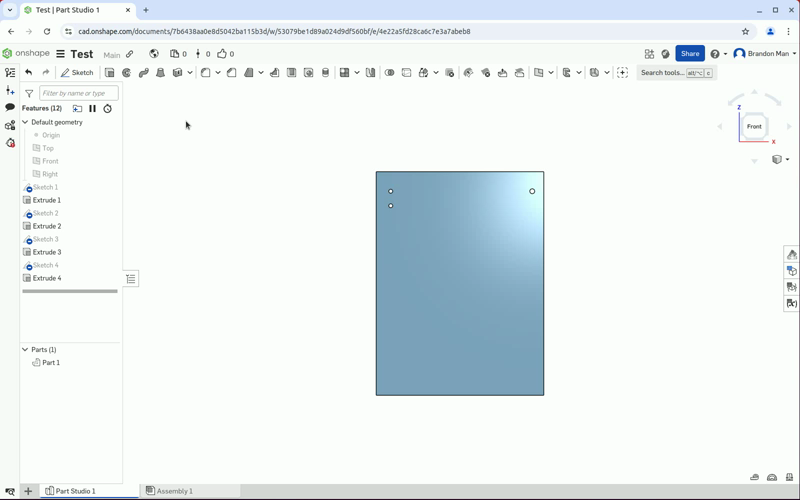
key(shift+h)
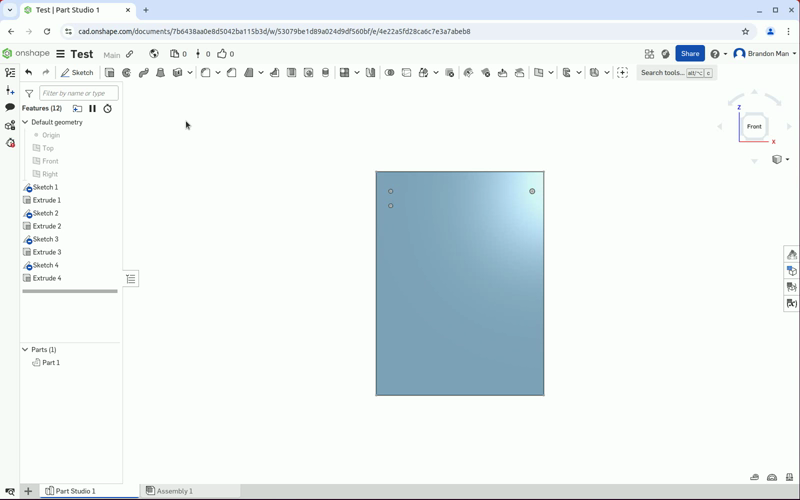
key(shift+h)
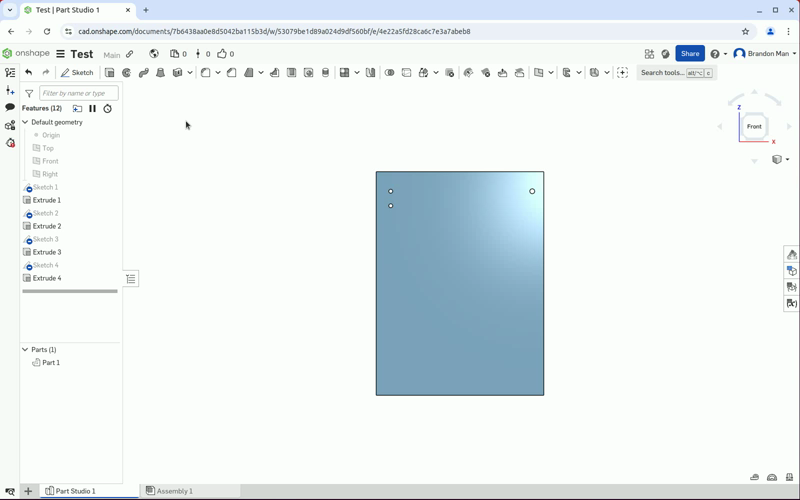
mouse_move(73, 189)
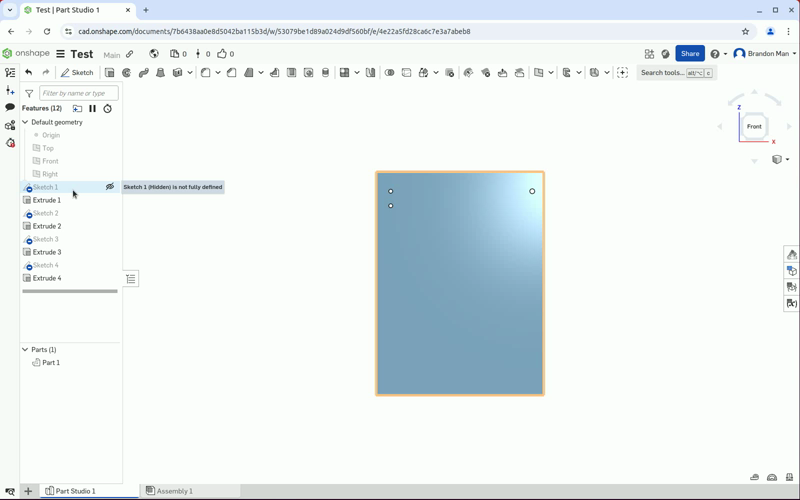
click(73, 189)
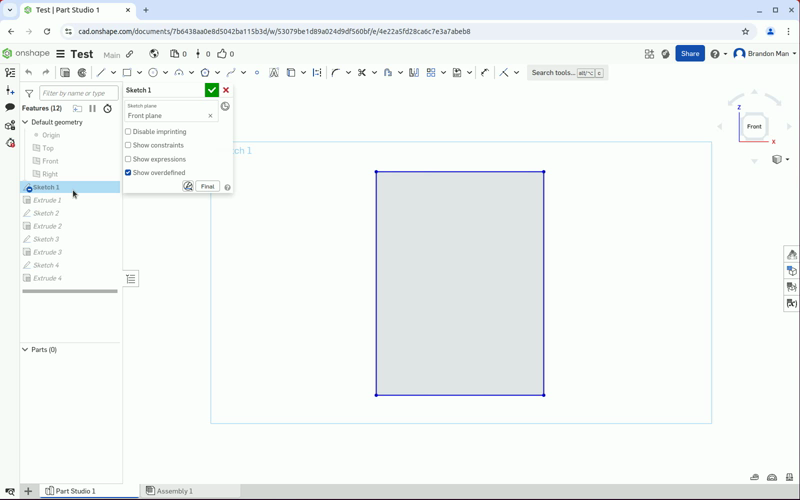
mouse_move(229, 92)
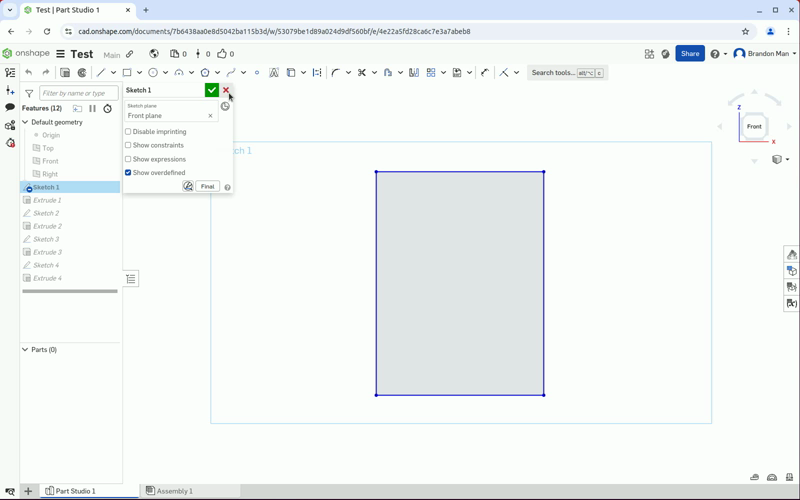
click(229, 92)
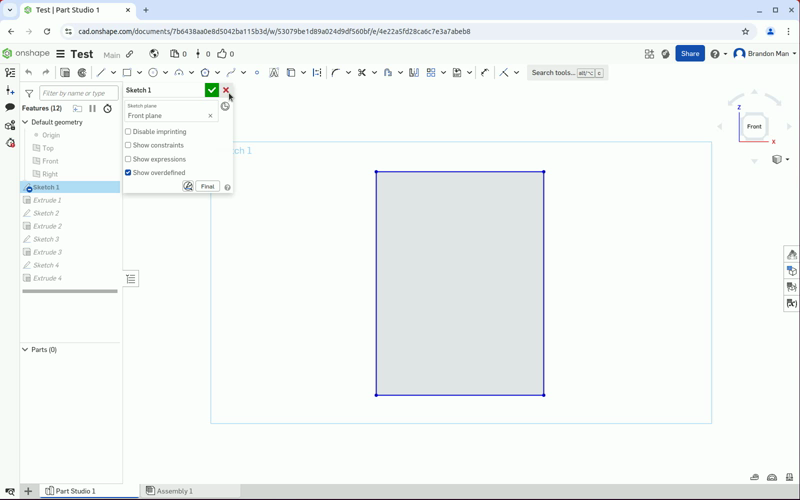
key(shift+s)
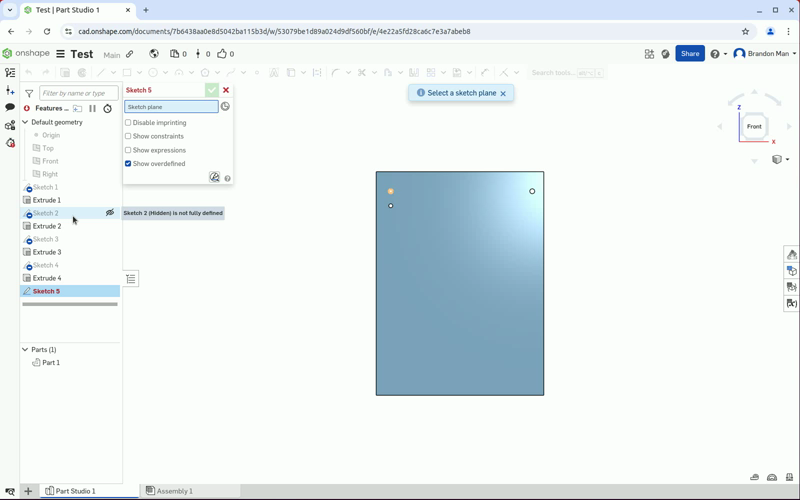
scroll(3)
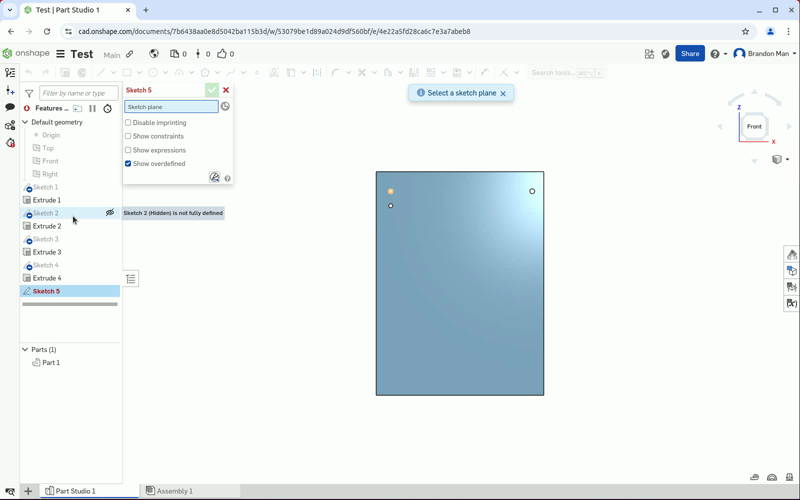
mouse_move(73, 163)
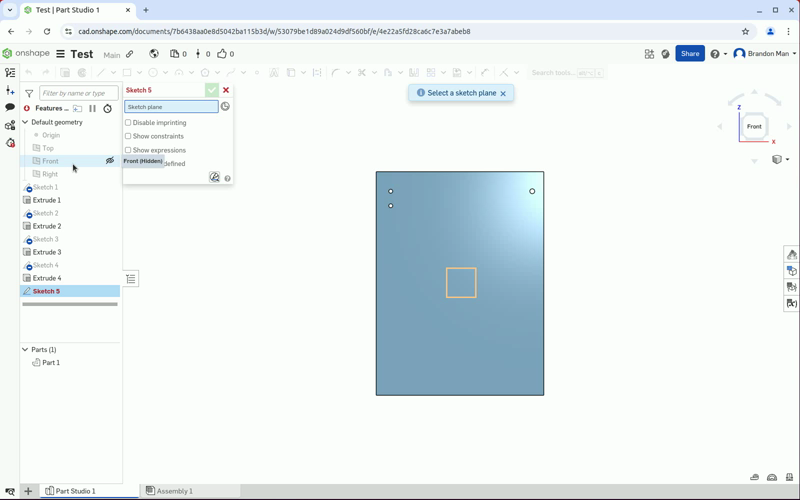
click(73, 163)
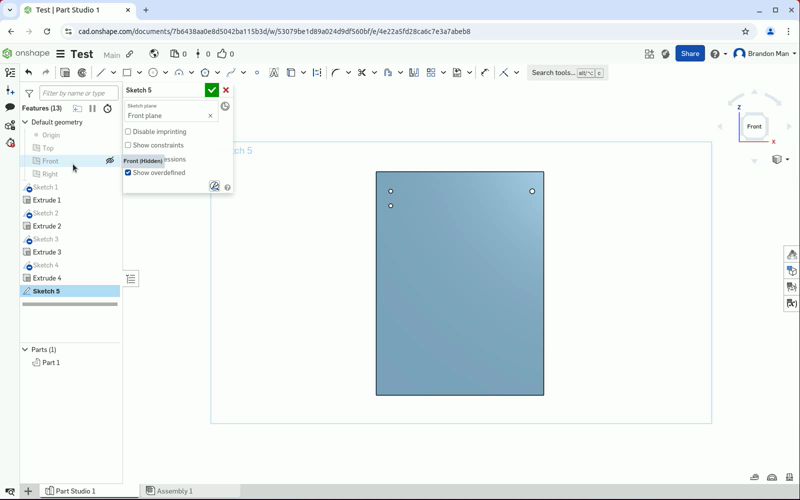
mouse_move(73, 352)
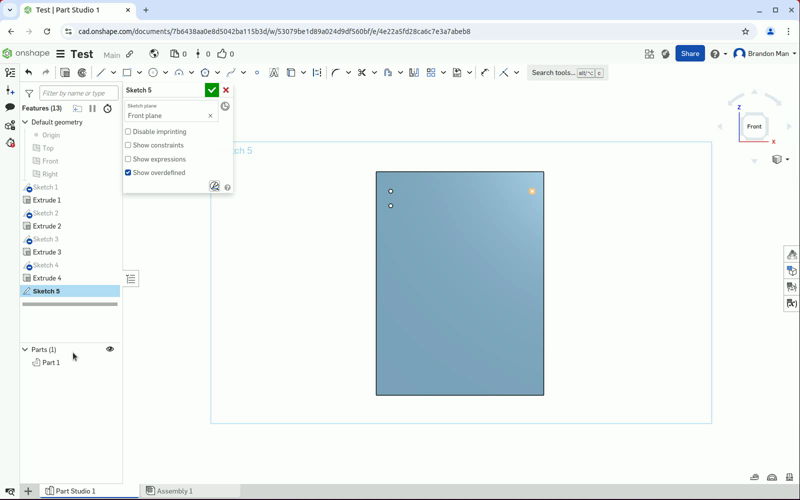
key(y)
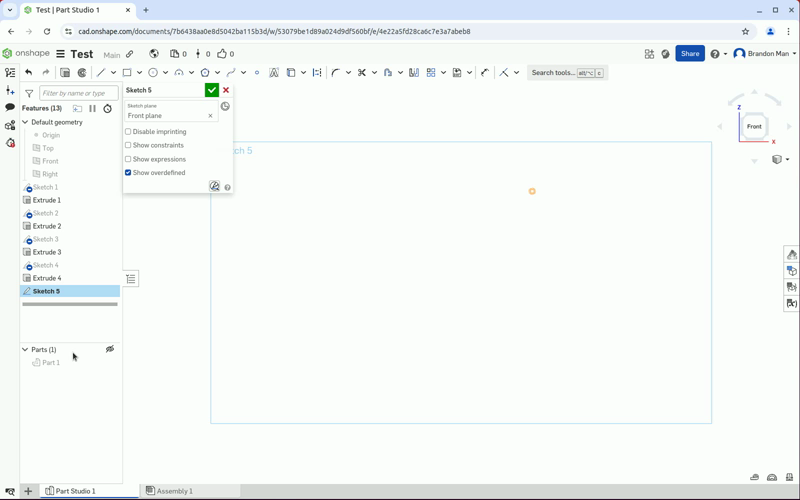
key(c)
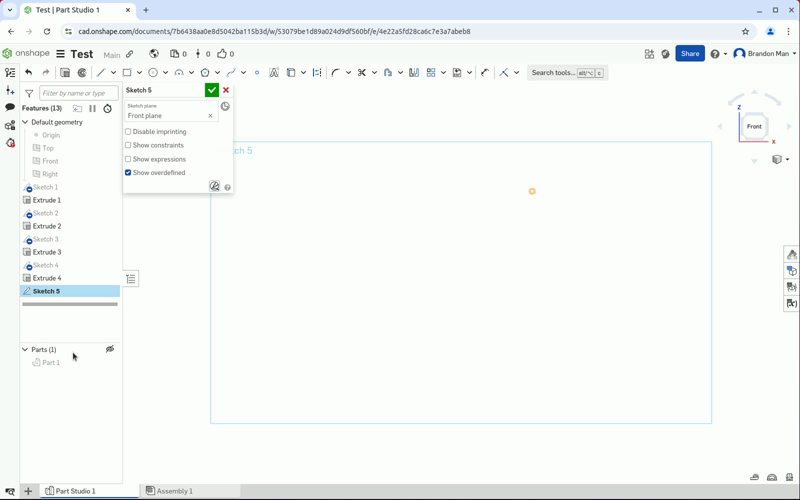
key_down(shift)
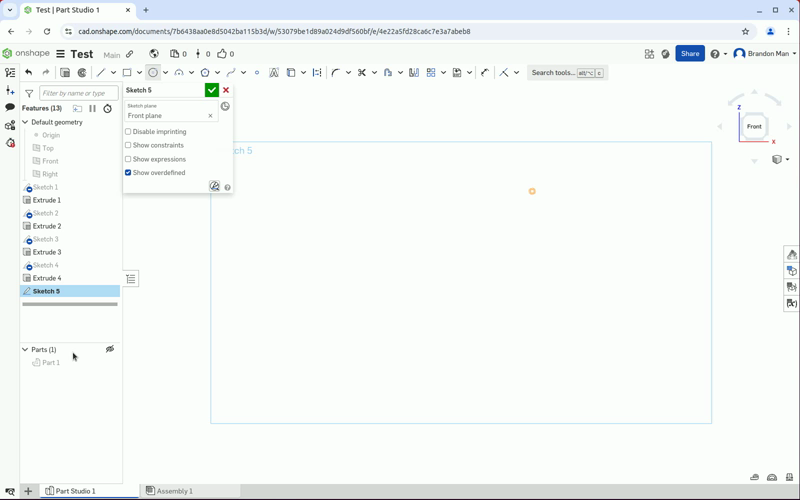
mouse_move(532, 205)
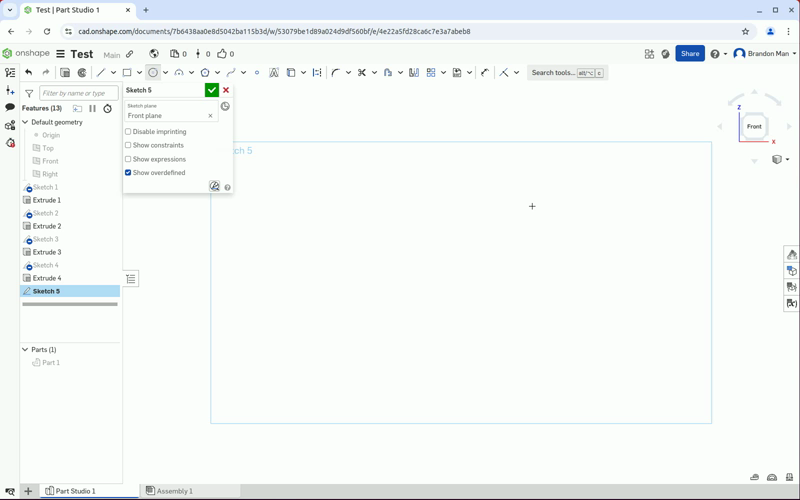
click(532, 205)
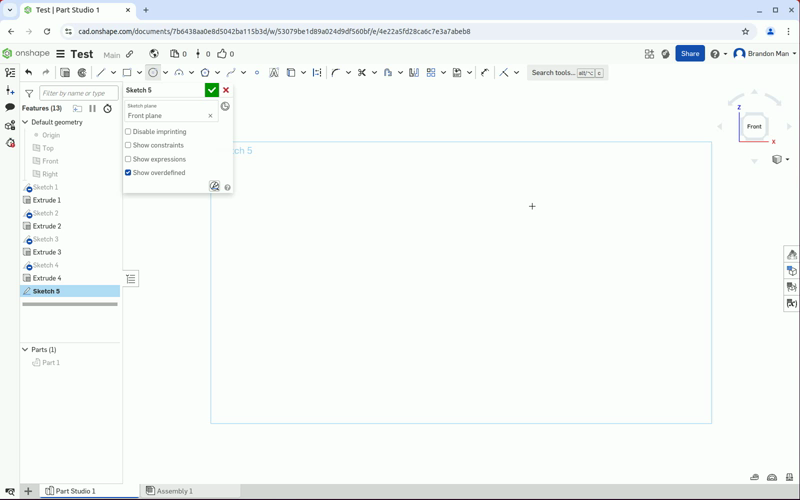
key_up(shift)
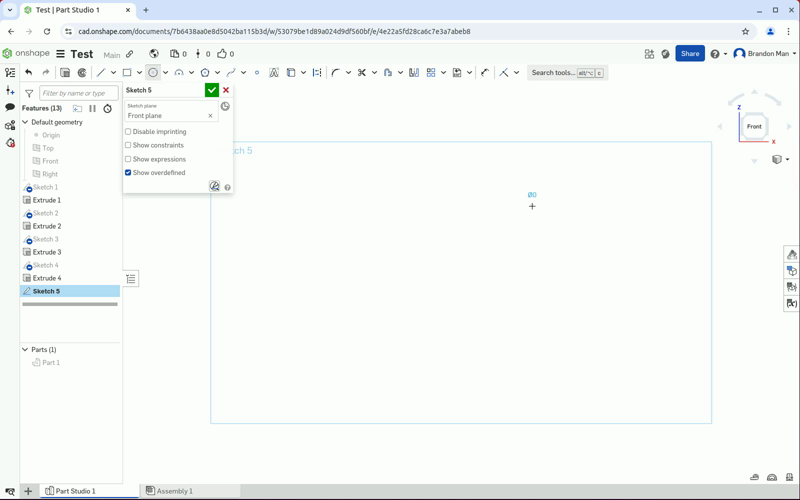
mouse_move(534, 205)
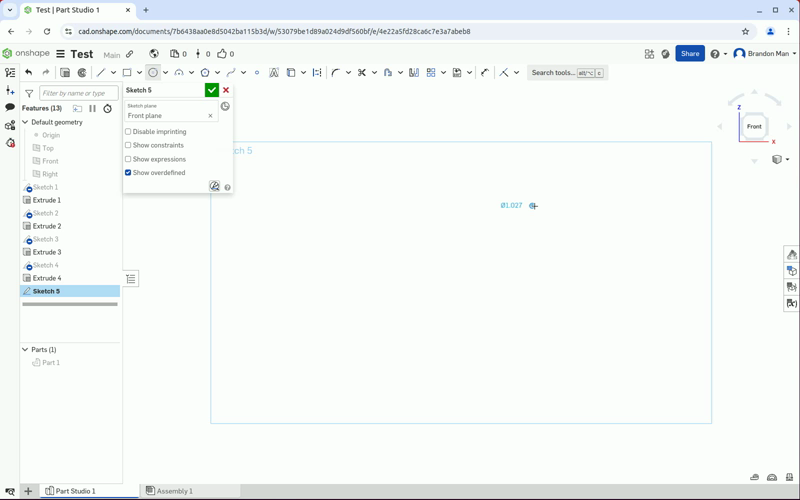
scroll(6)
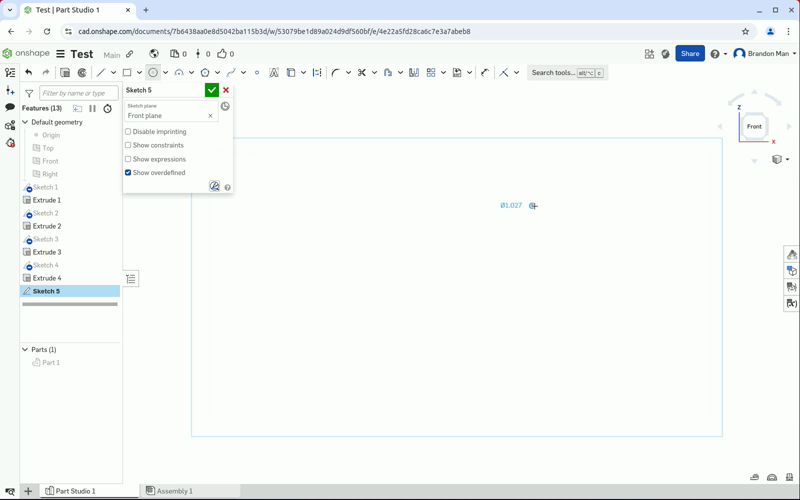
scroll(6)
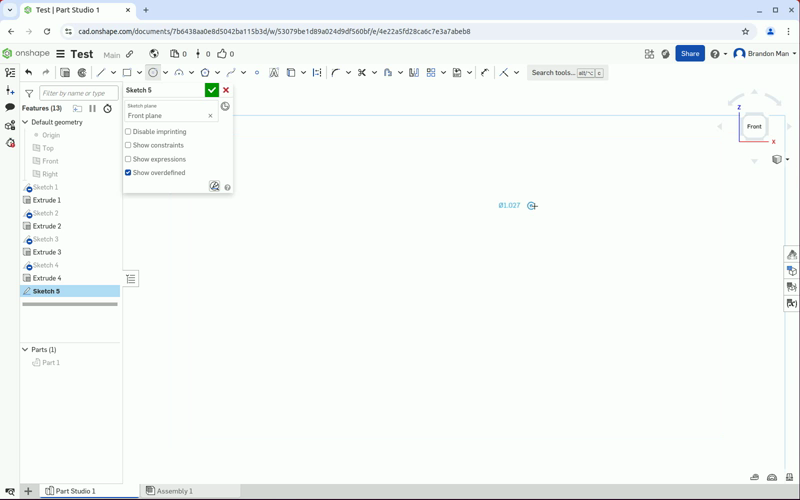
scroll(6)
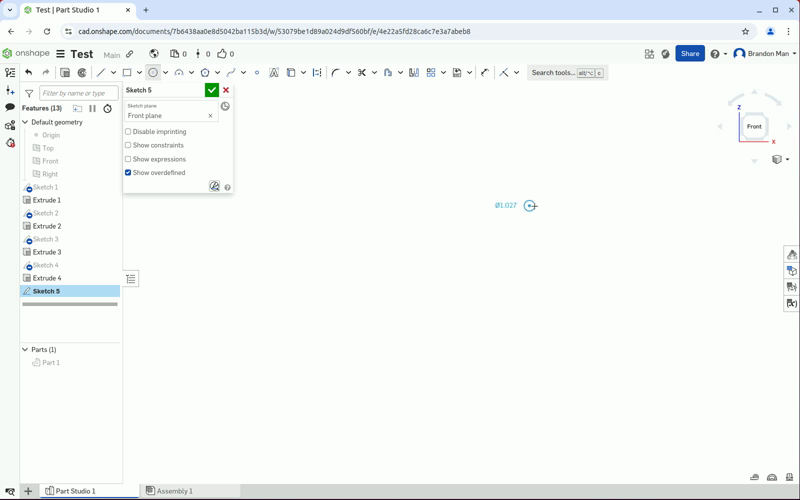
scroll(6)
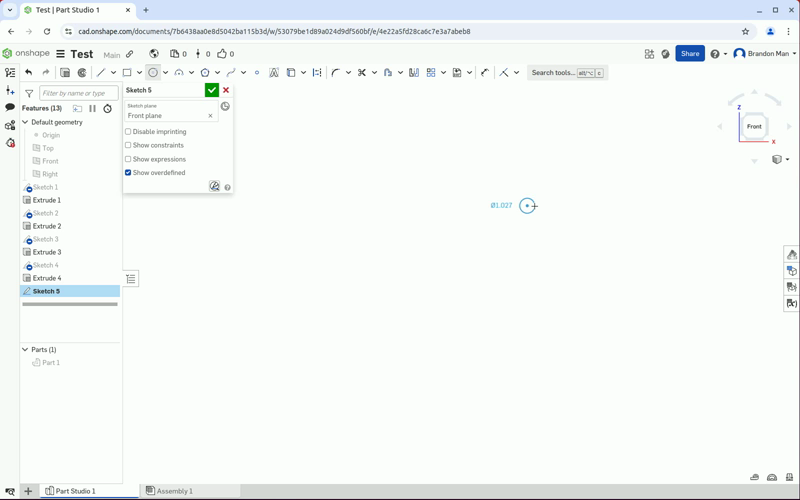
scroll(6)
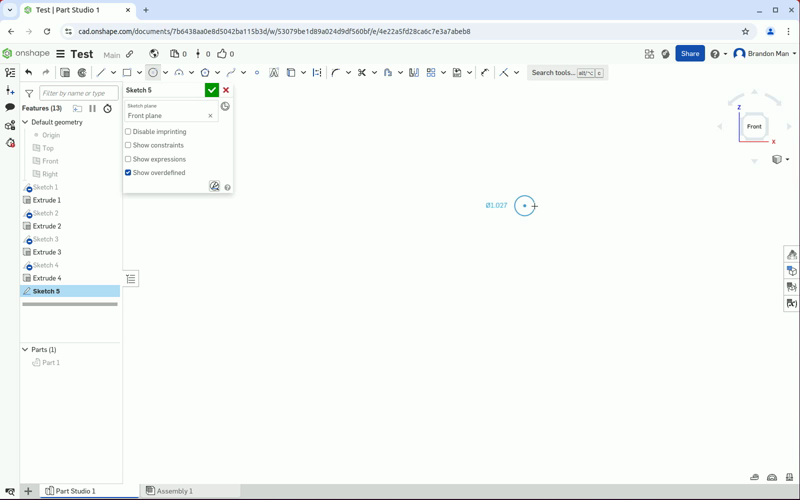
scroll(6)
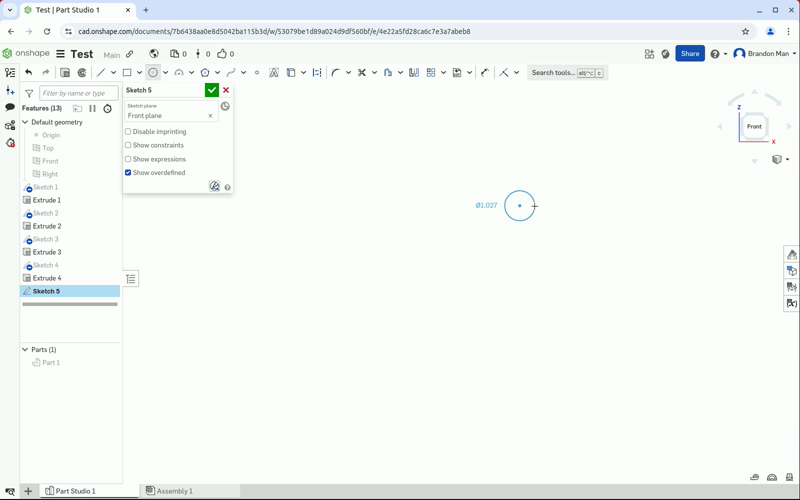
scroll(6)
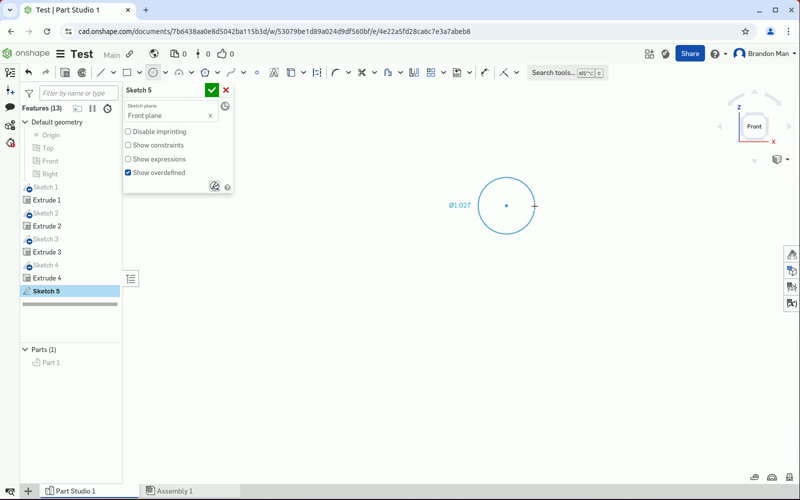
click(534, 205)
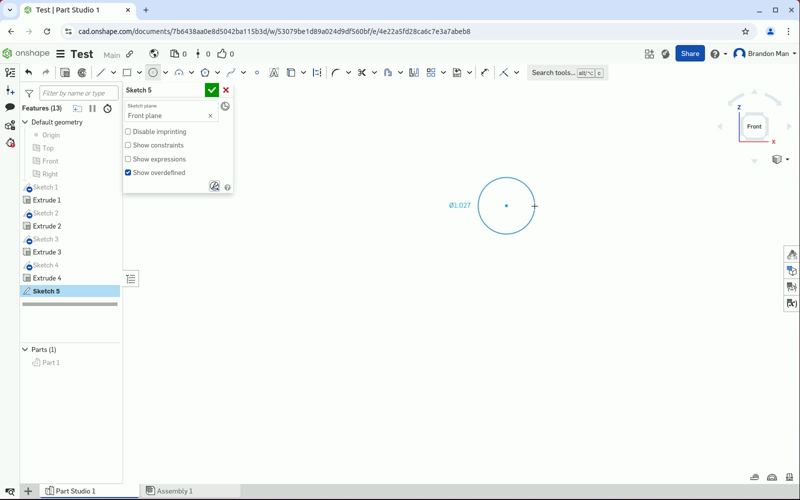
scroll(-6)
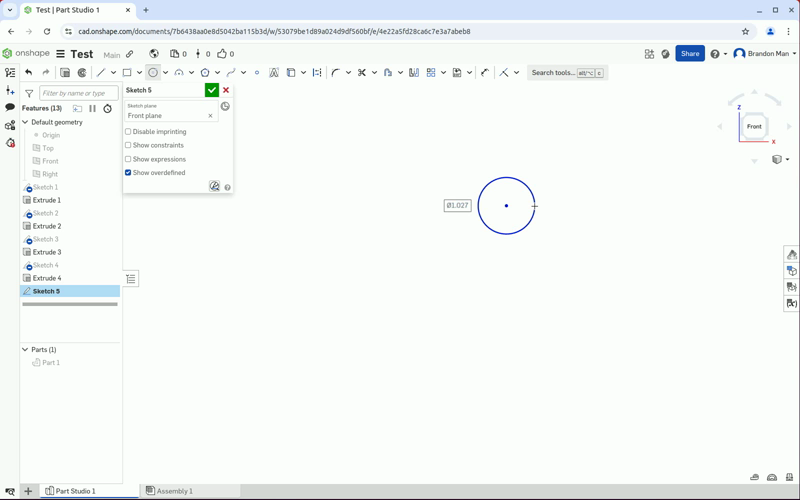
scroll(-6)
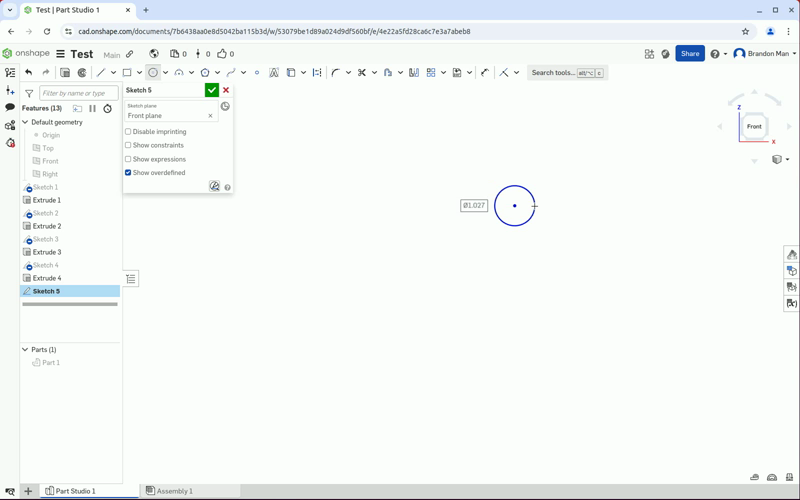
scroll(-6)
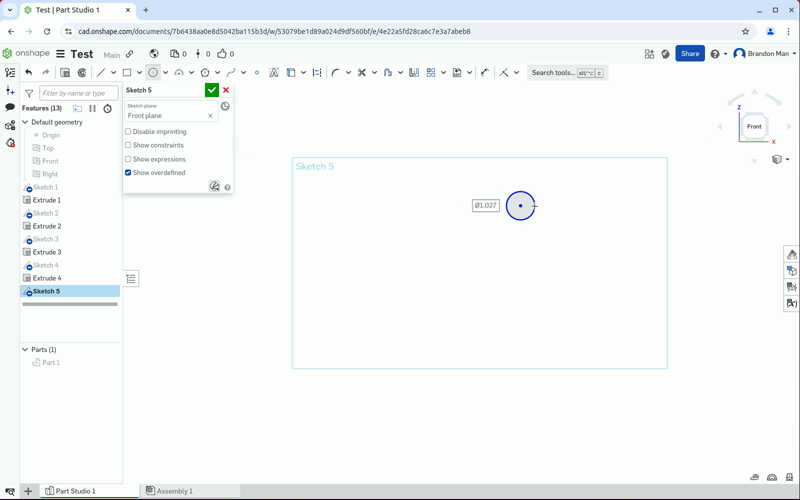
scroll(-6)
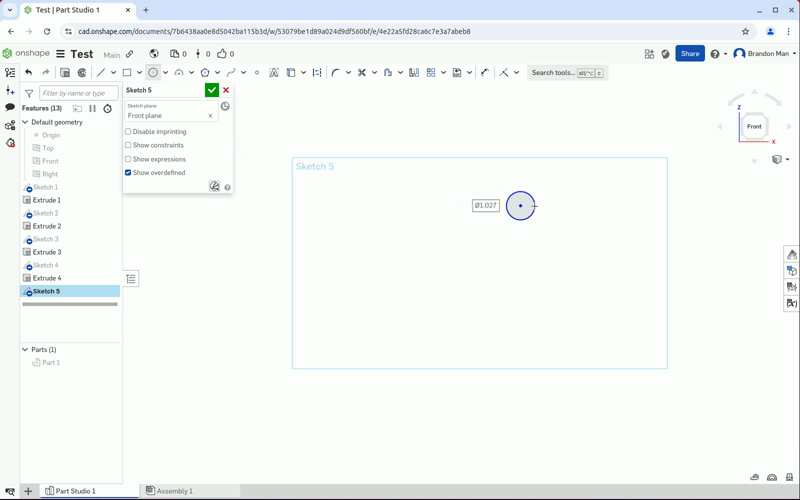
scroll(-6)
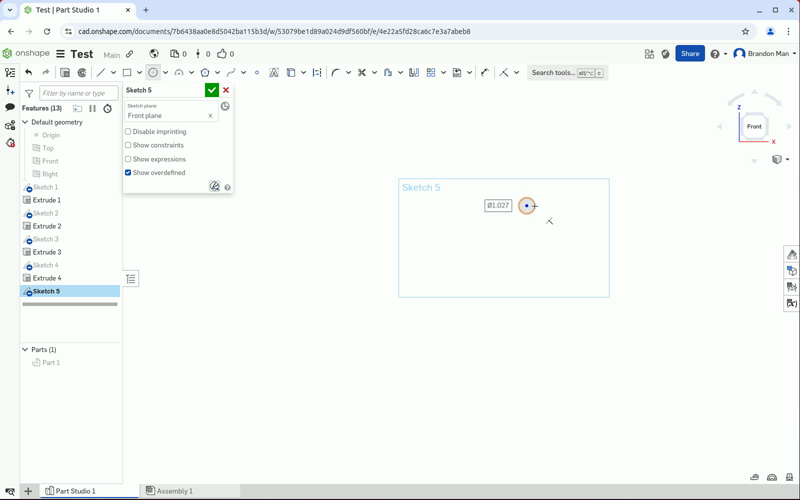
scroll(-6)
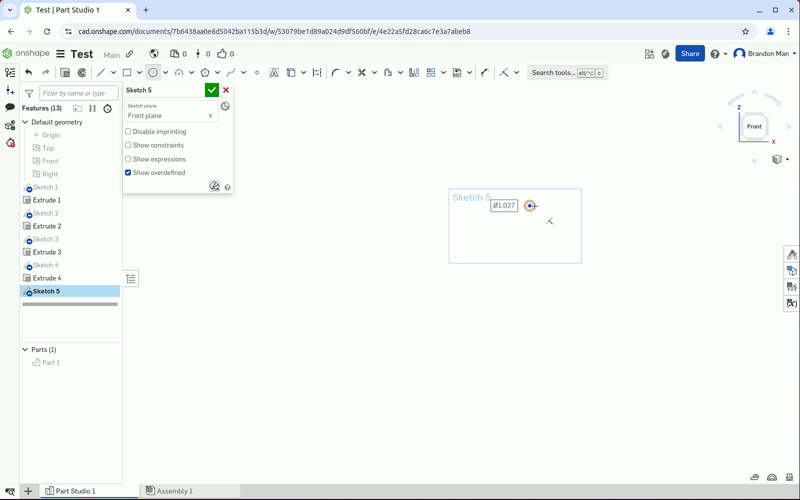
scroll(-6)
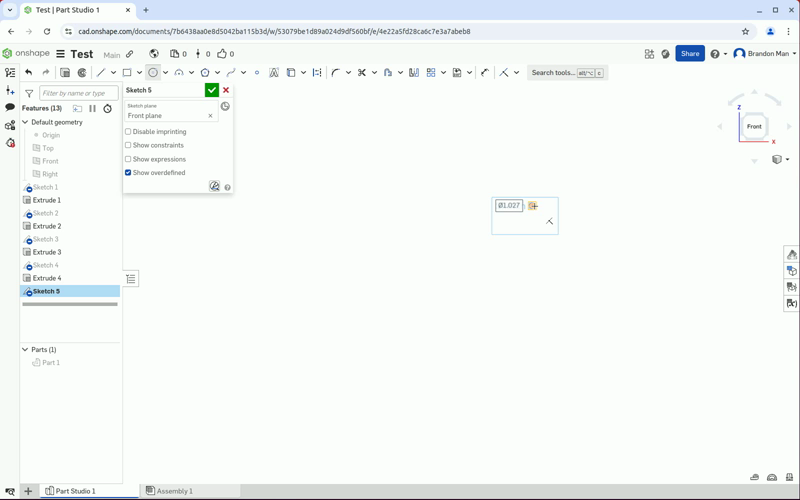
key(esc)
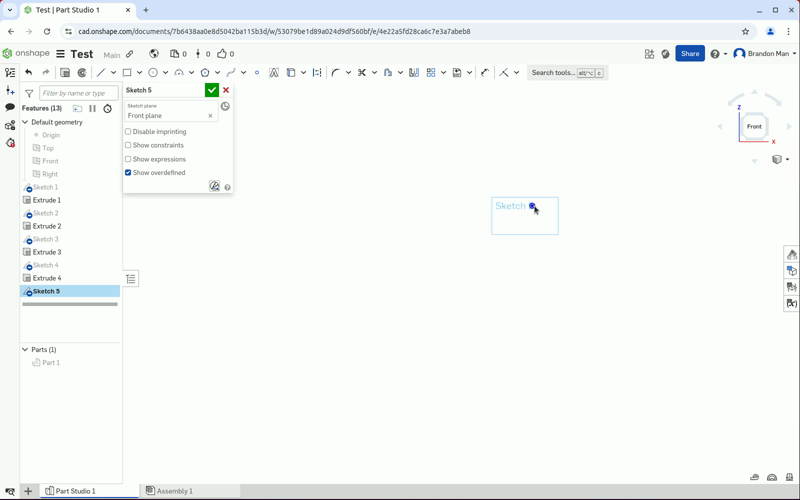
mouse_move(531, 206)
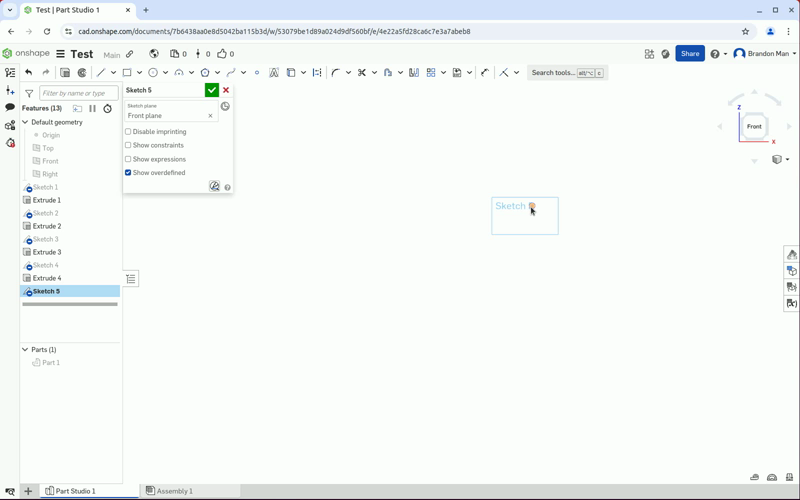
scroll(6)
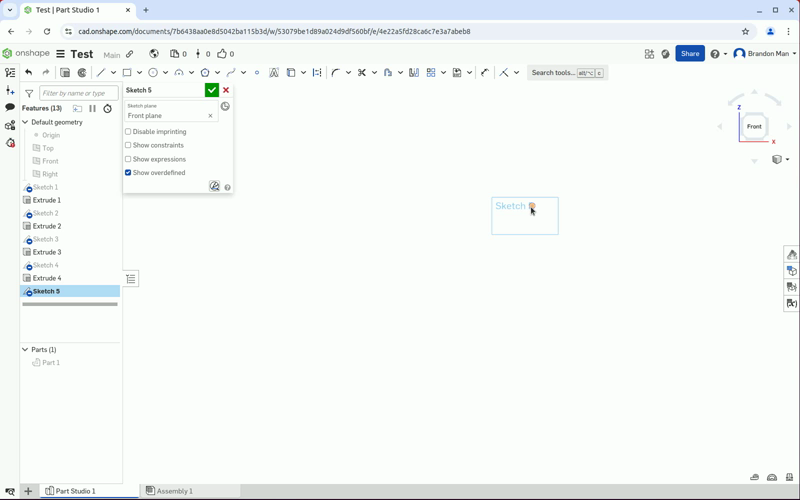
scroll(6)
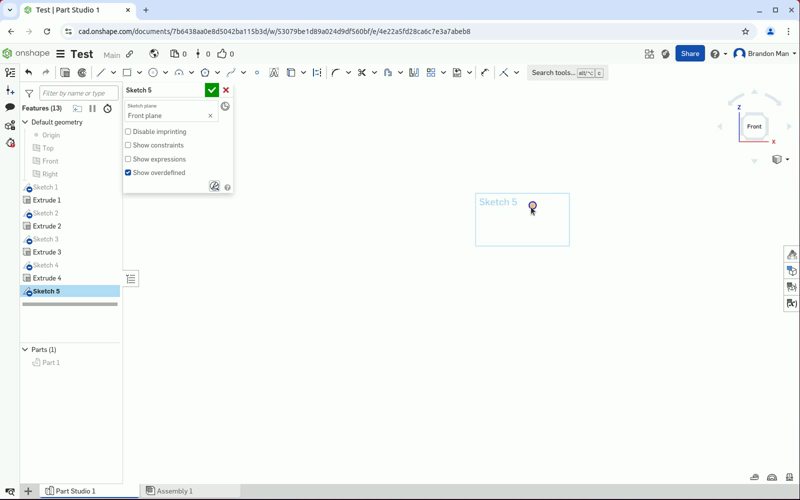
scroll(6)
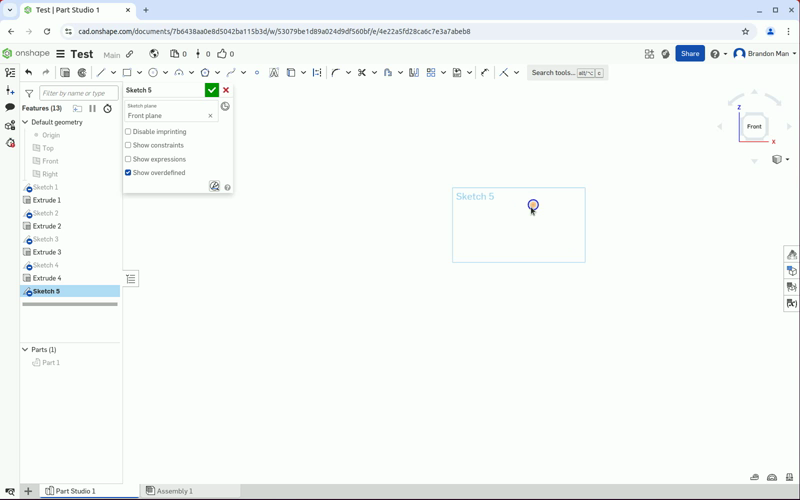
scroll(6)
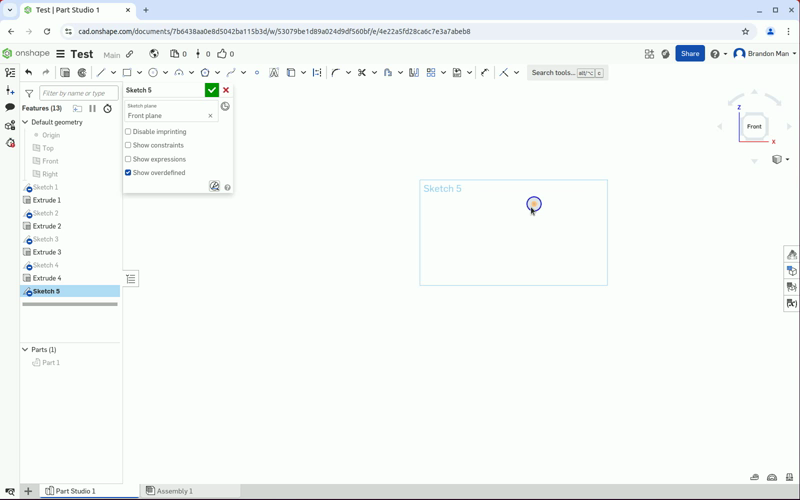
scroll(6)
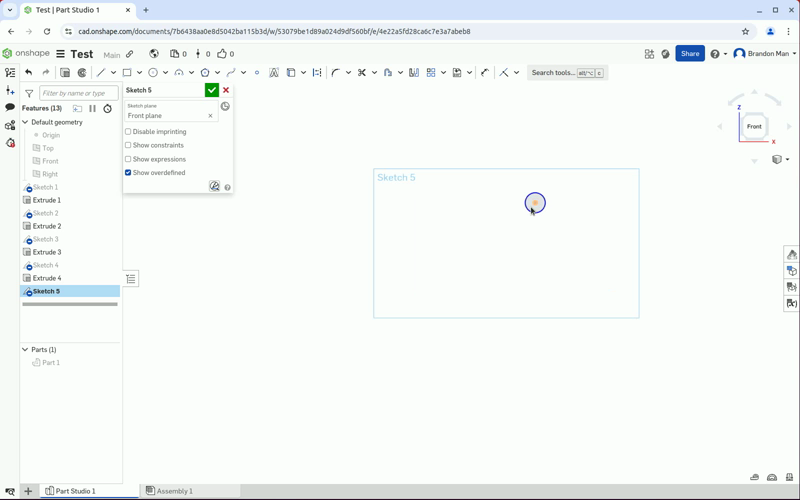
scroll(6)
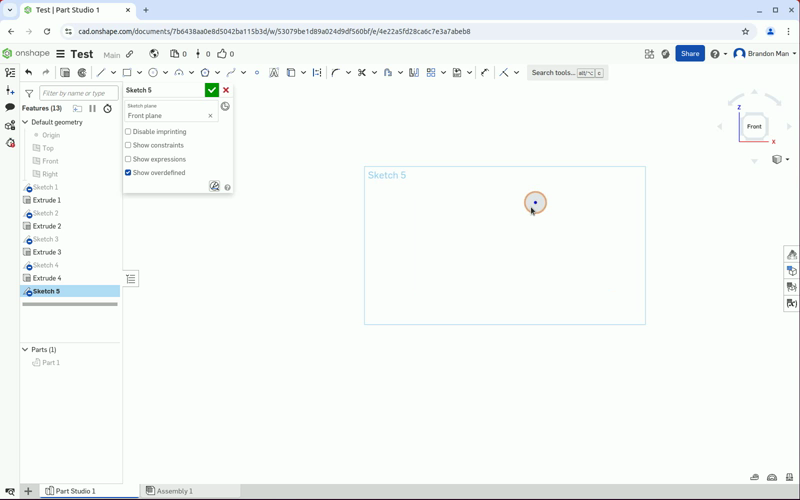
scroll(6)
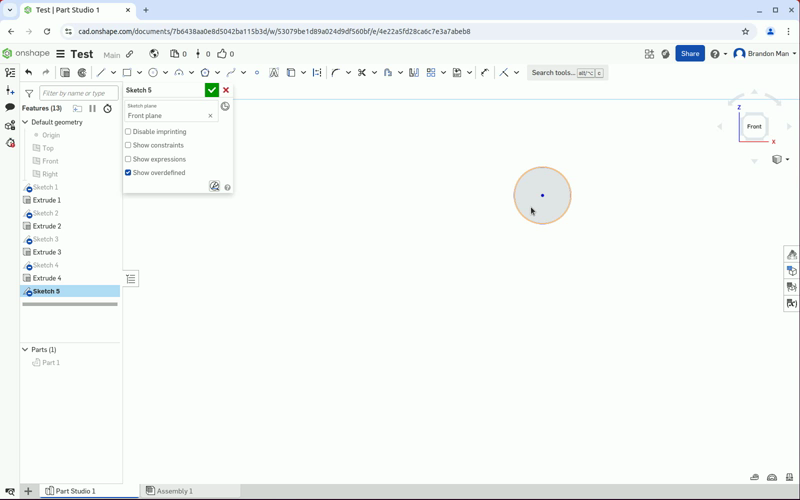
click(531, 206)
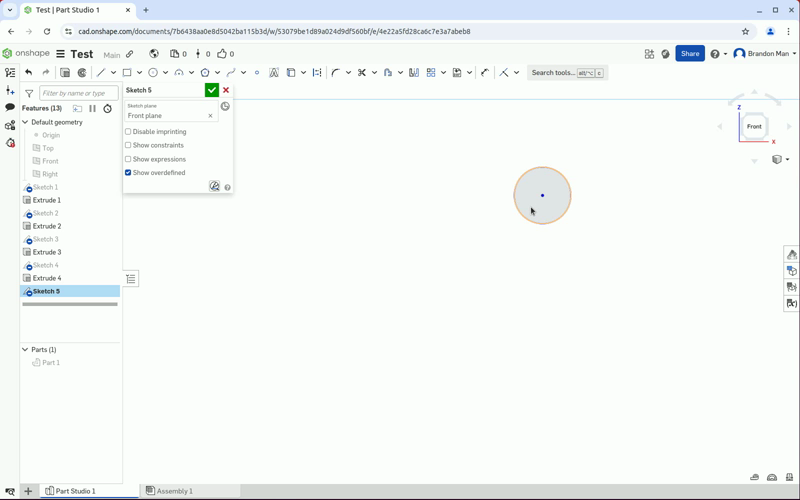
scroll(-6)
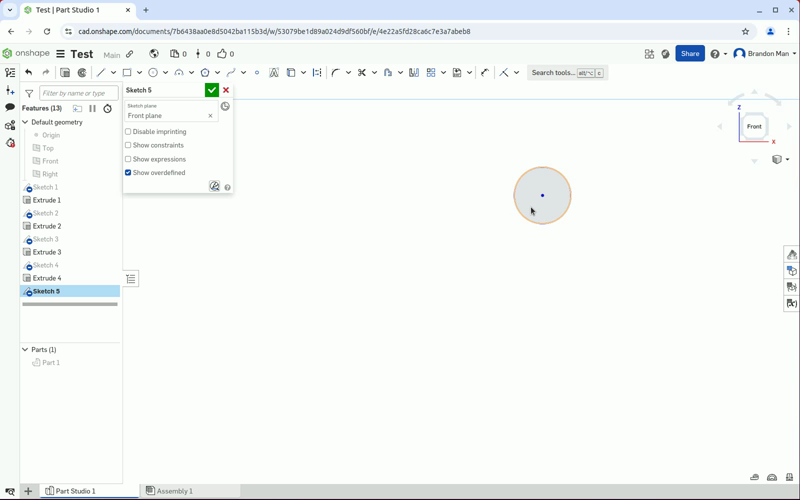
scroll(-6)
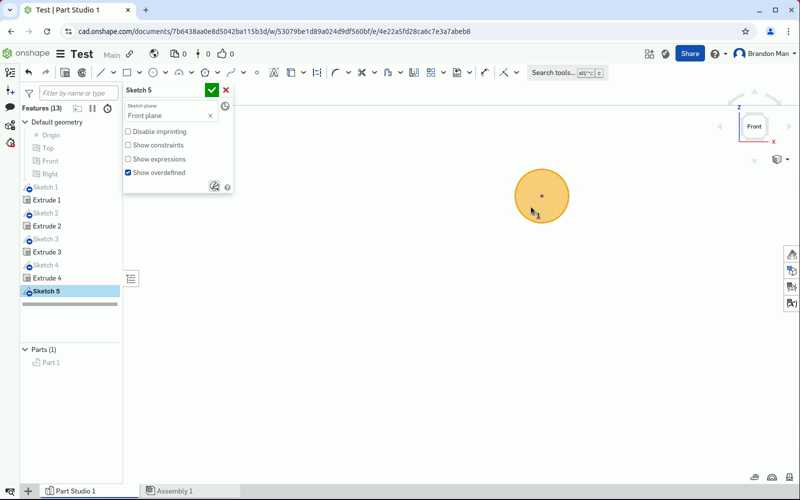
scroll(-6)
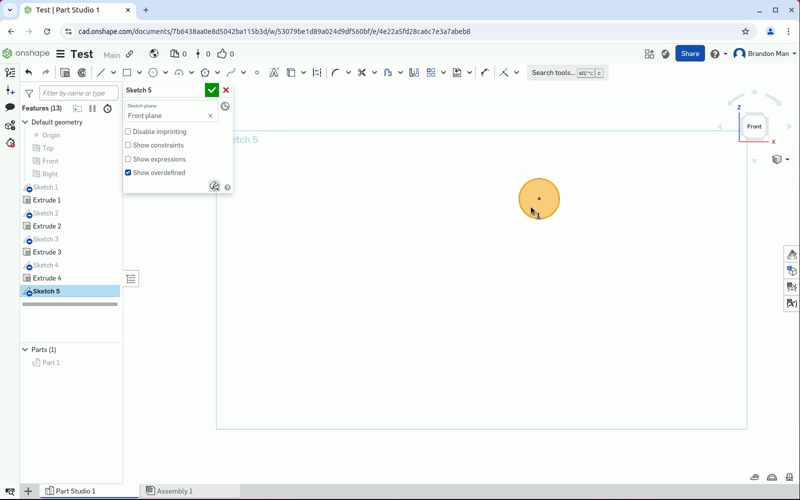
scroll(-6)
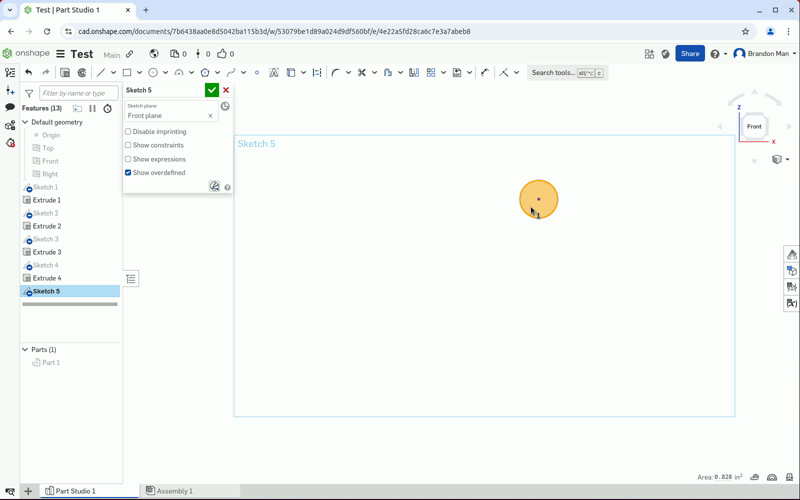
scroll(-6)
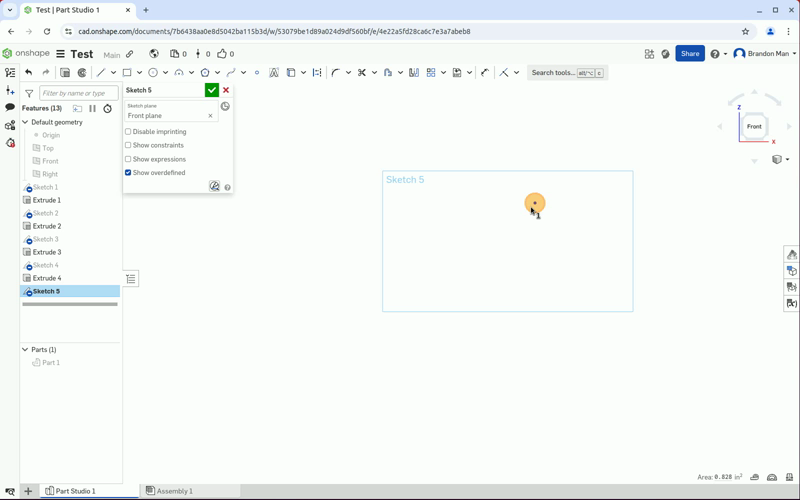
scroll(-6)
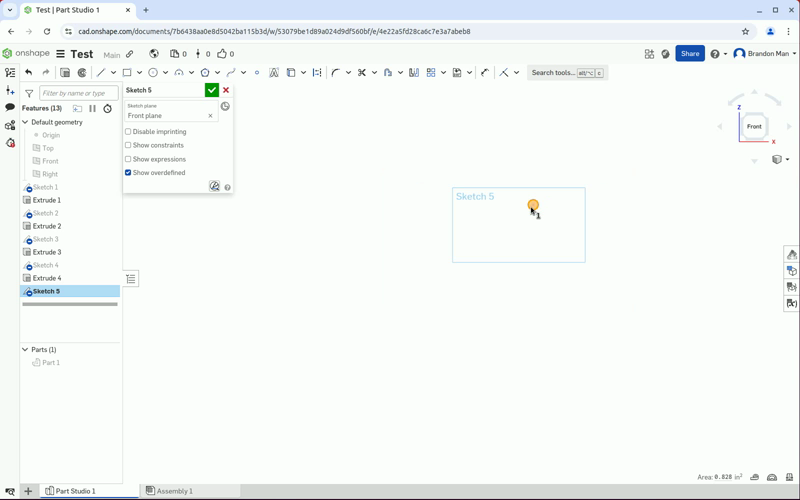
scroll(-6)
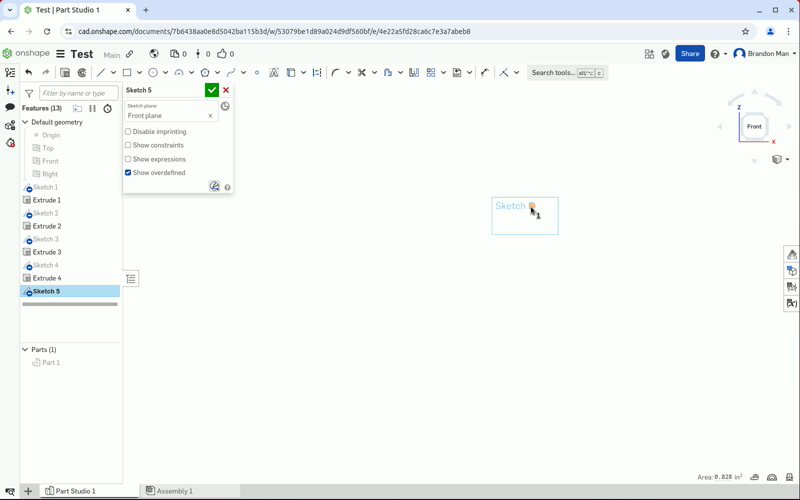
mouse_move(73, 352)
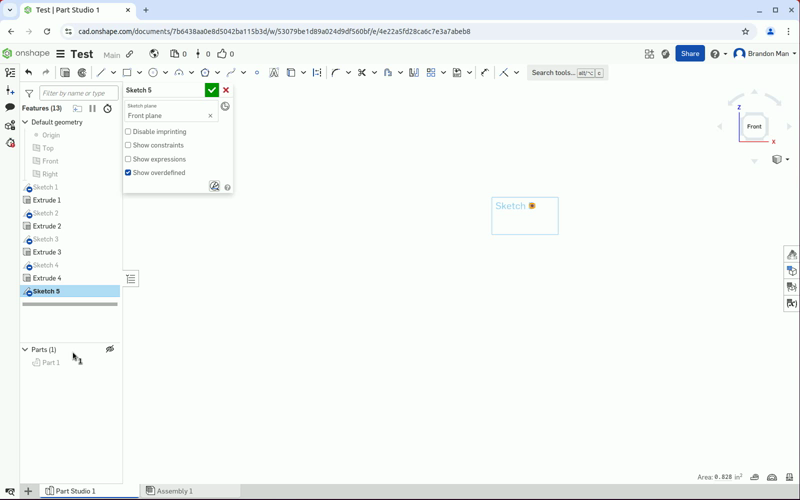
key(shift+y)
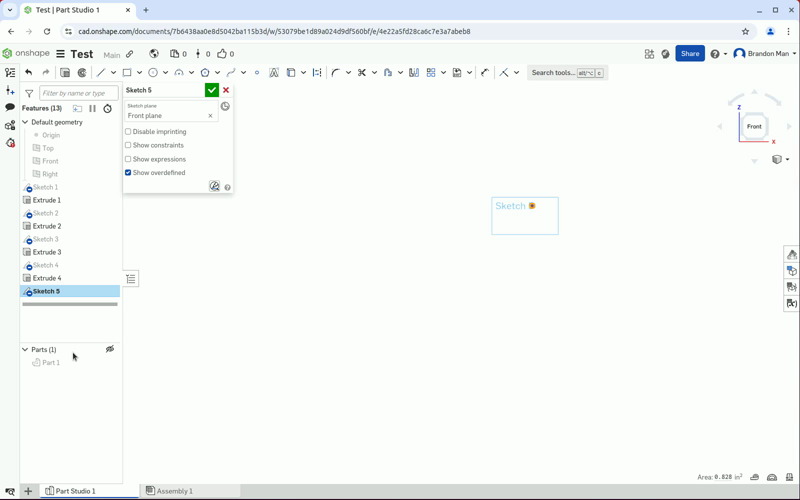
key(shift+e)
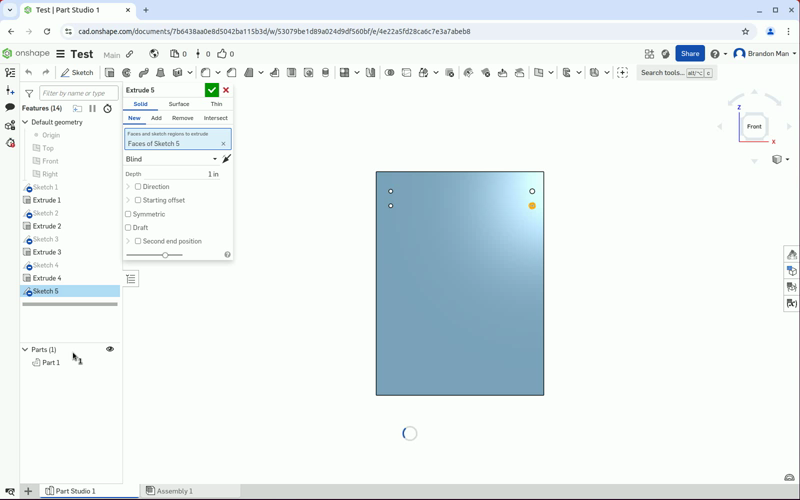
mouse_move(143, 106)
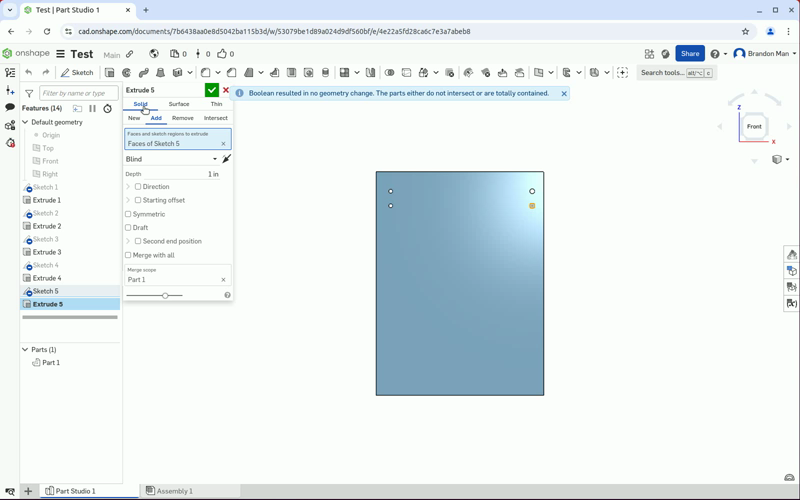
click(143, 106)
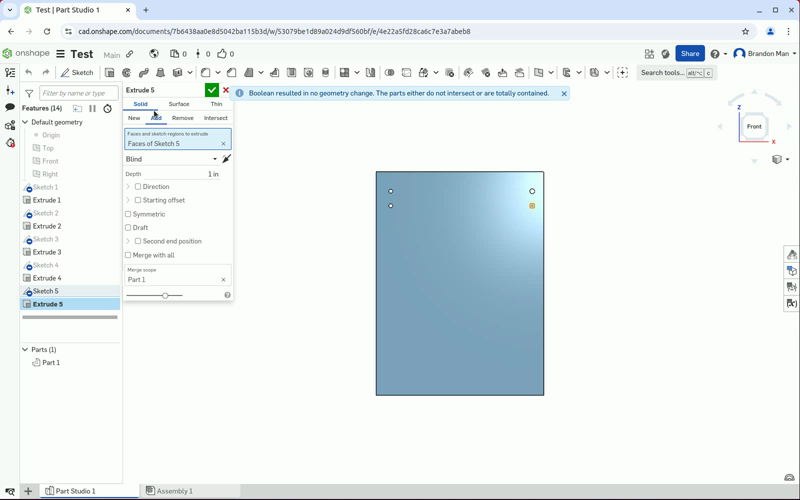
mouse_move(186, 120)
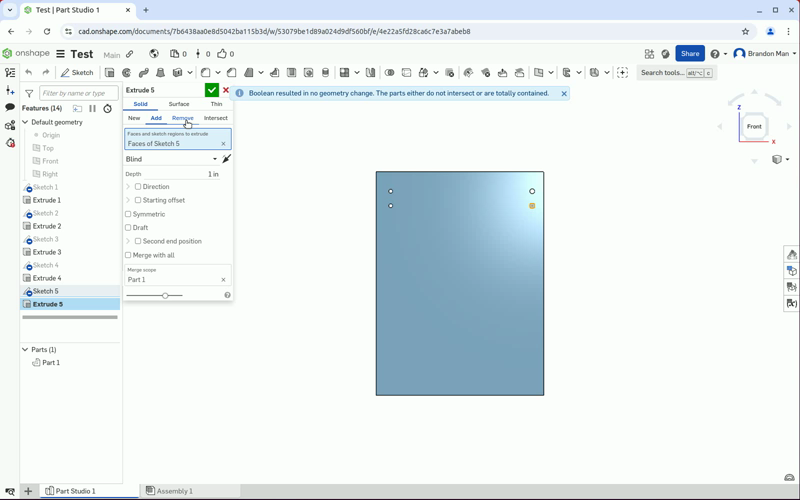
click(186, 120)
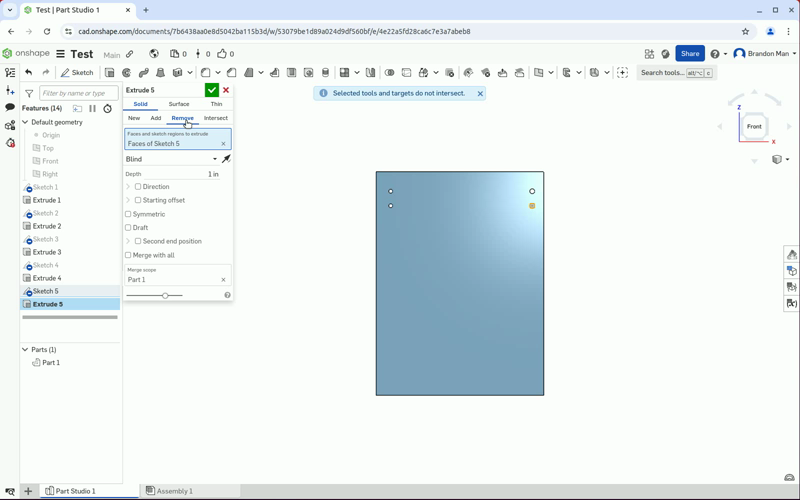
key(tab, 4)
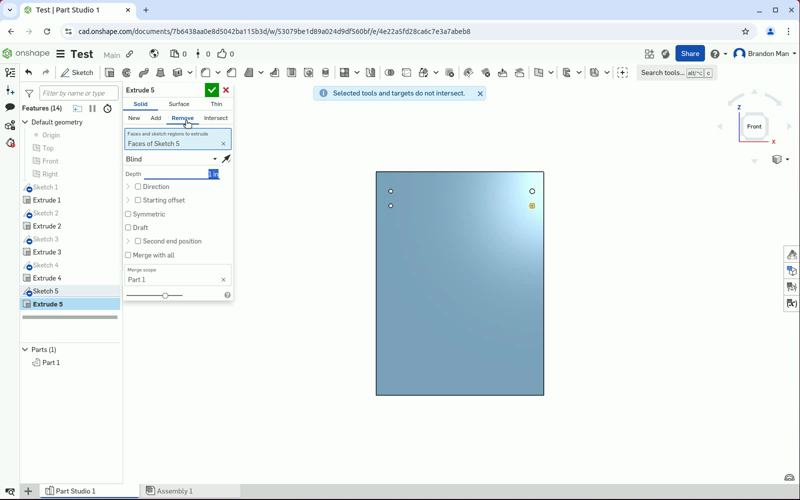
text(-28.885)
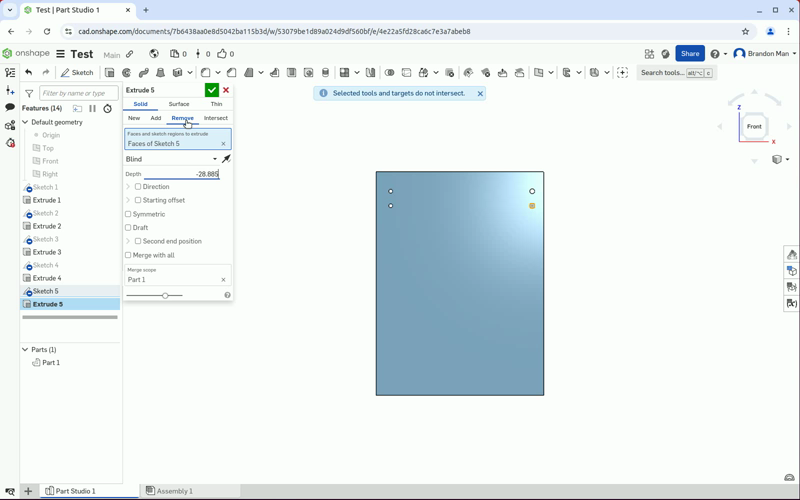
key(tab, 6)
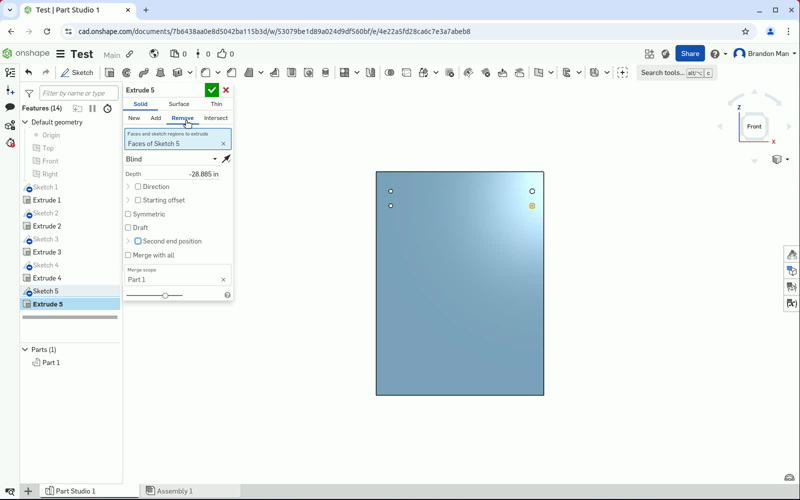
key(space)
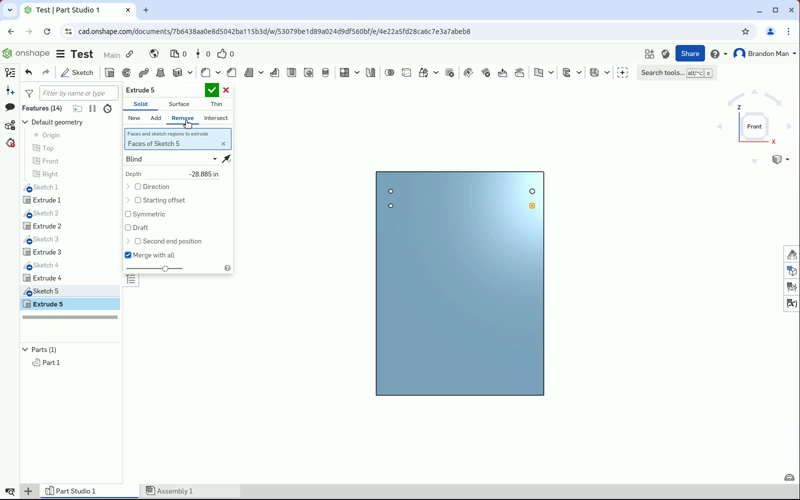
key(enter)
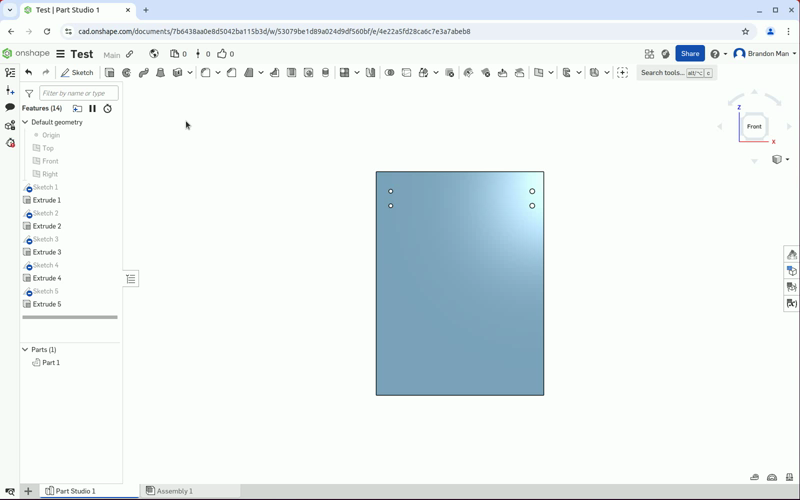
key(shift+h)
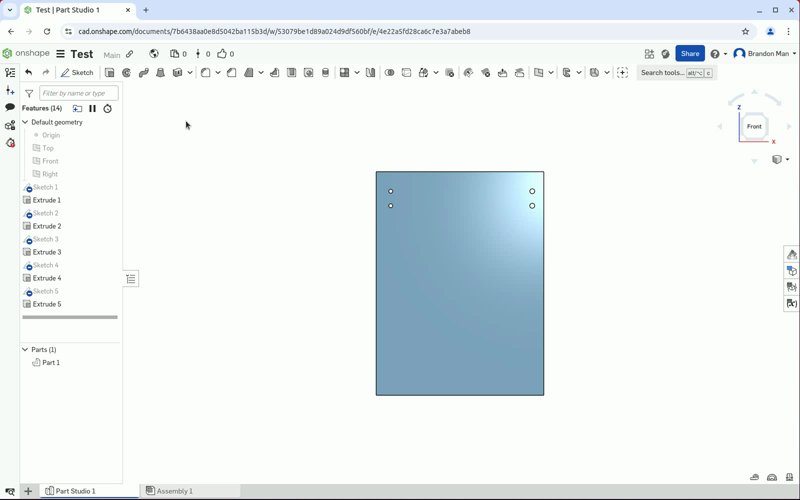
key(shift+h)
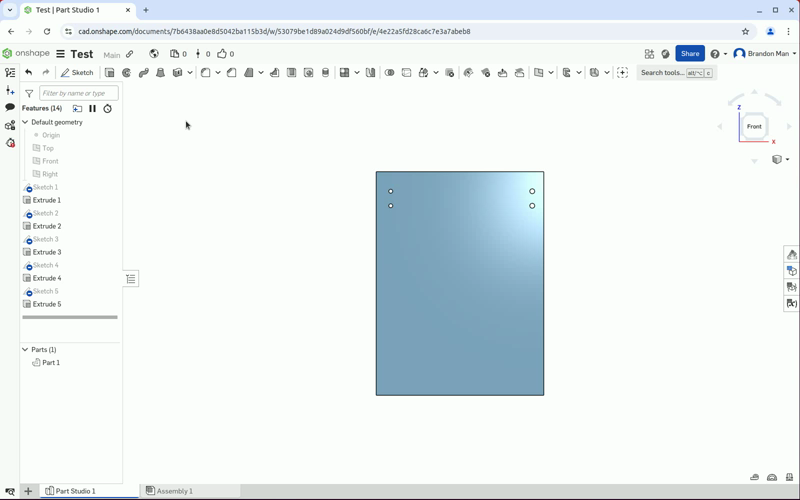
mouse_move(73, 189)
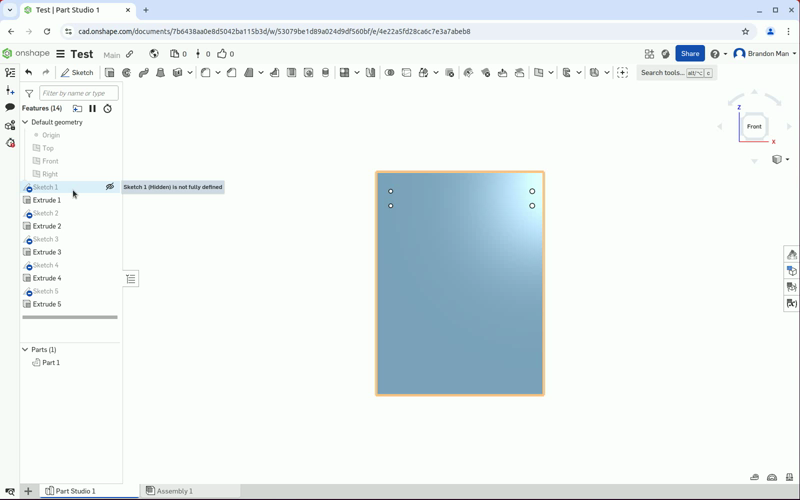
click(73, 189)
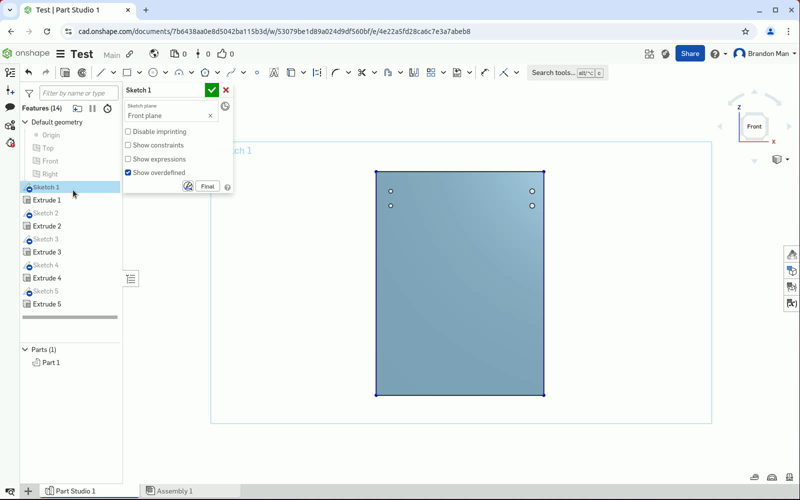
mouse_move(229, 92)
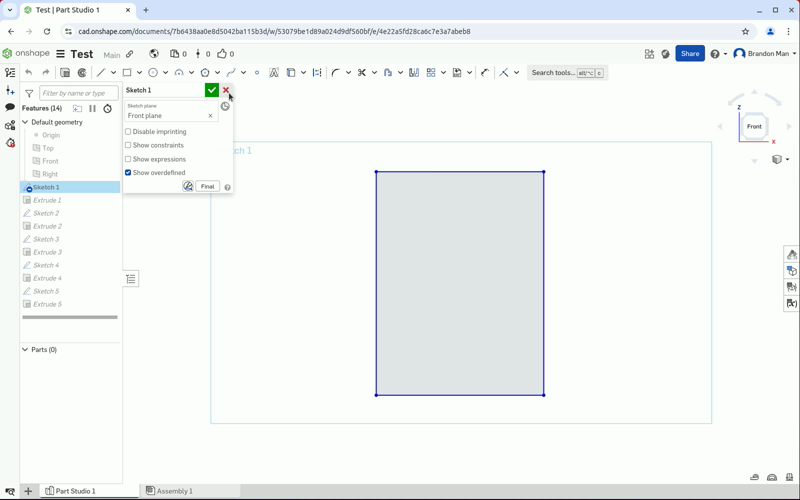
click(229, 92)
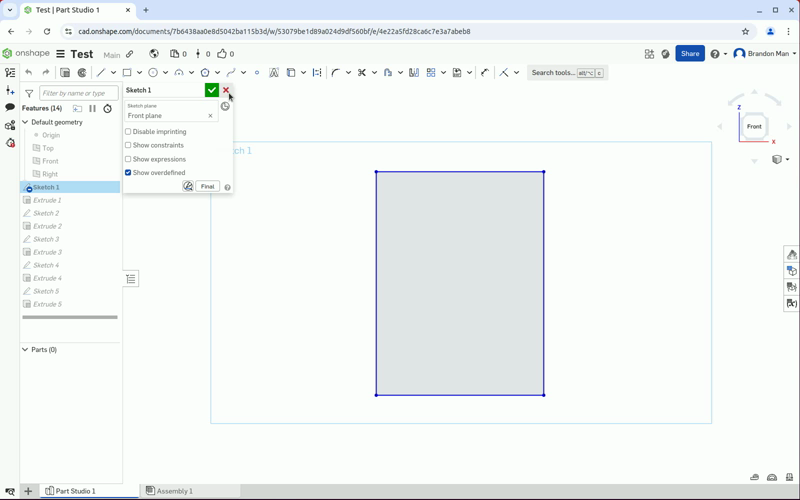
key(shift+s)
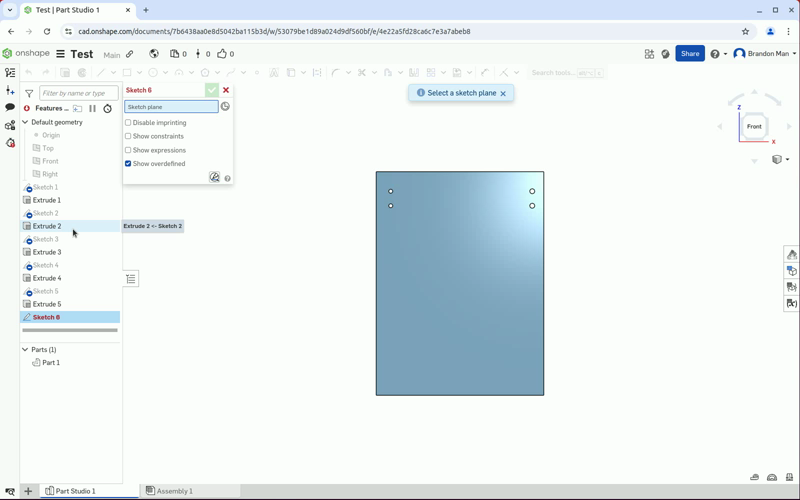
scroll(3)
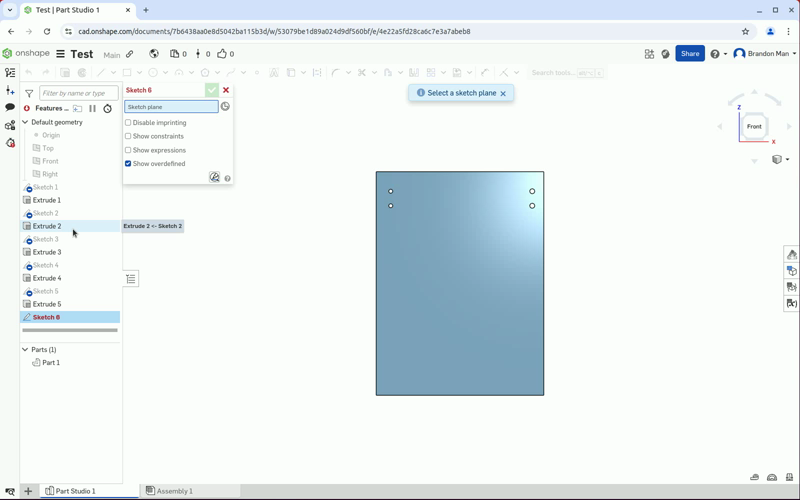
mouse_move(73, 163)
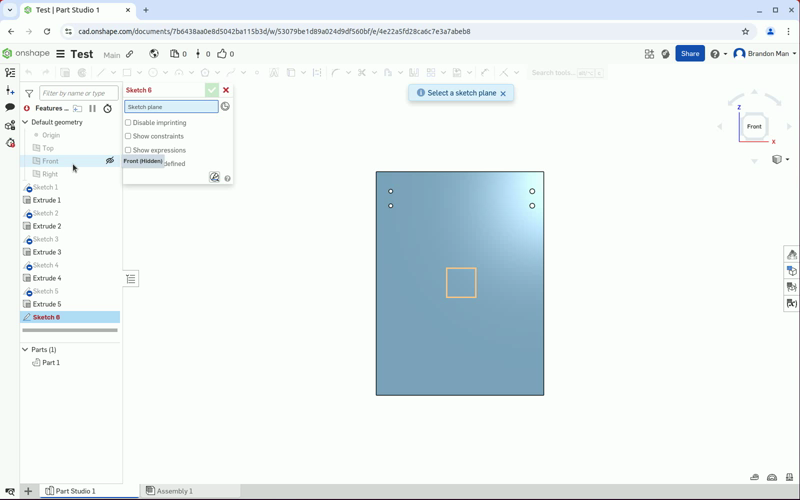
click(73, 163)
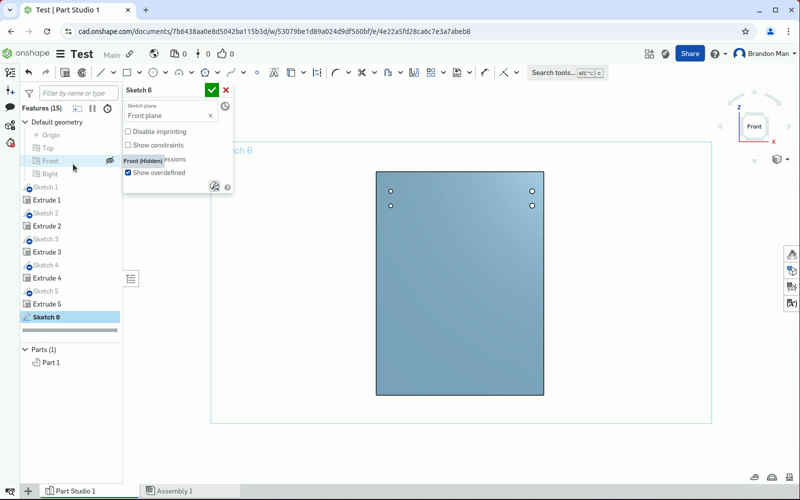
mouse_move(73, 352)
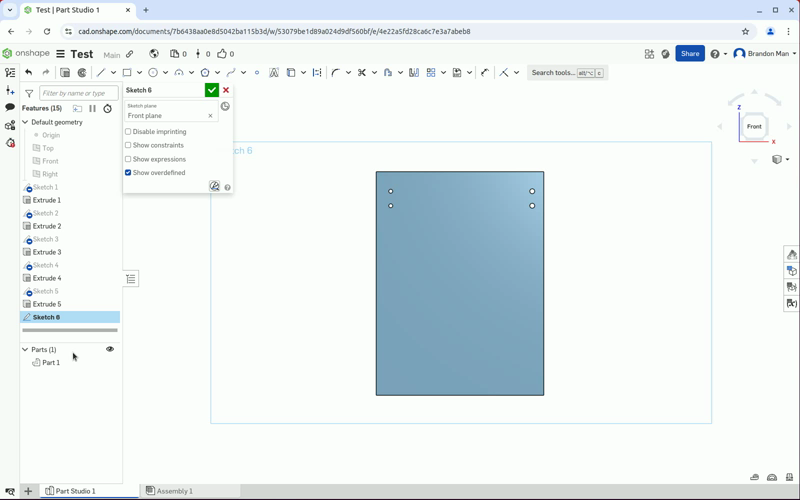
key(y)
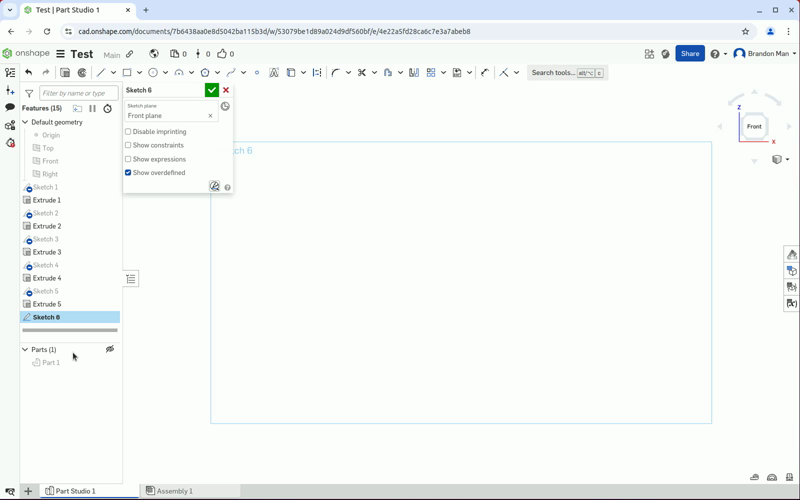
key(c)
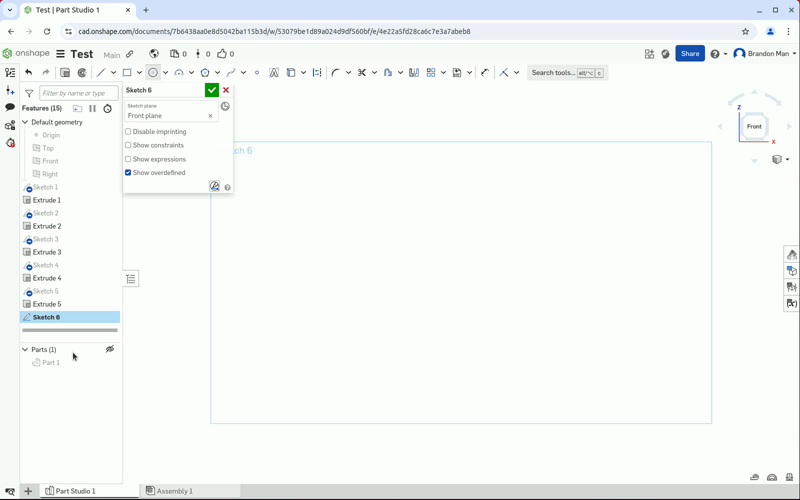
key_down(shift)
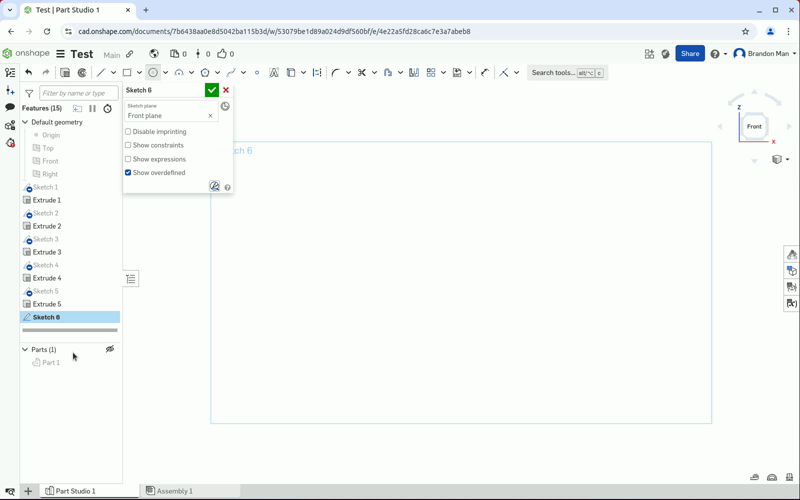
mouse_move(391, 360)
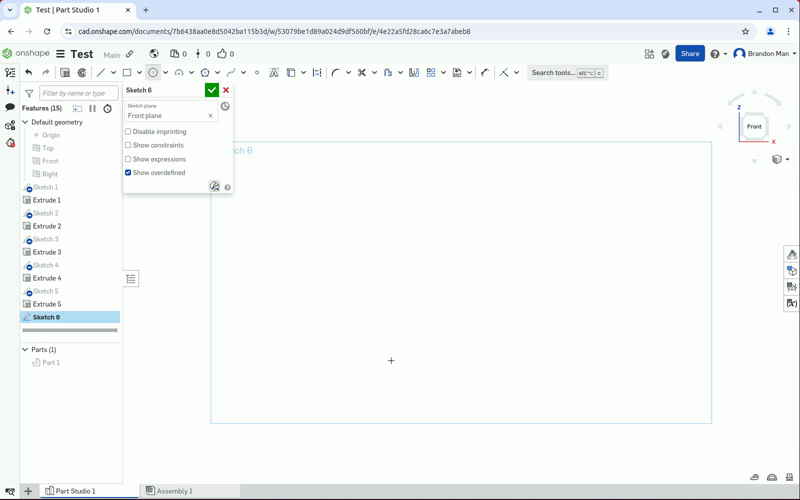
click(391, 360)
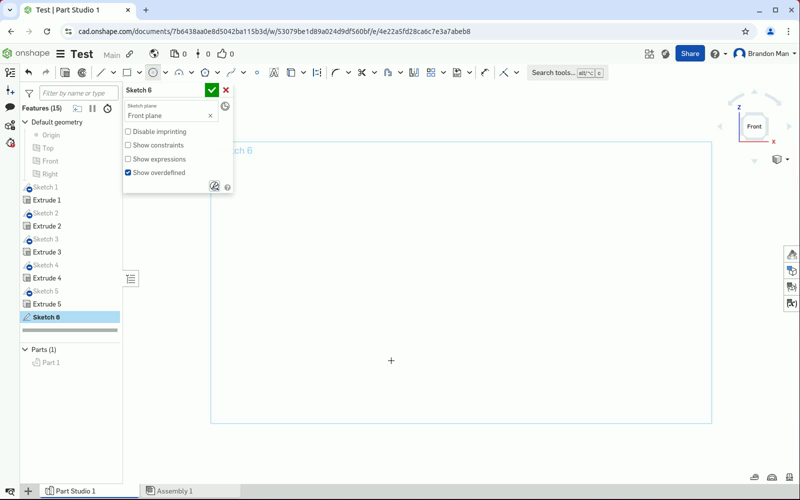
key_up(shift)
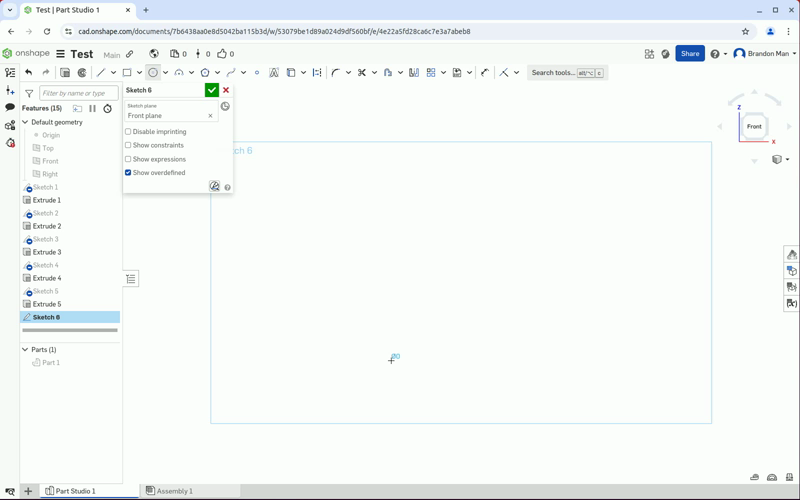
mouse_move(393, 360)
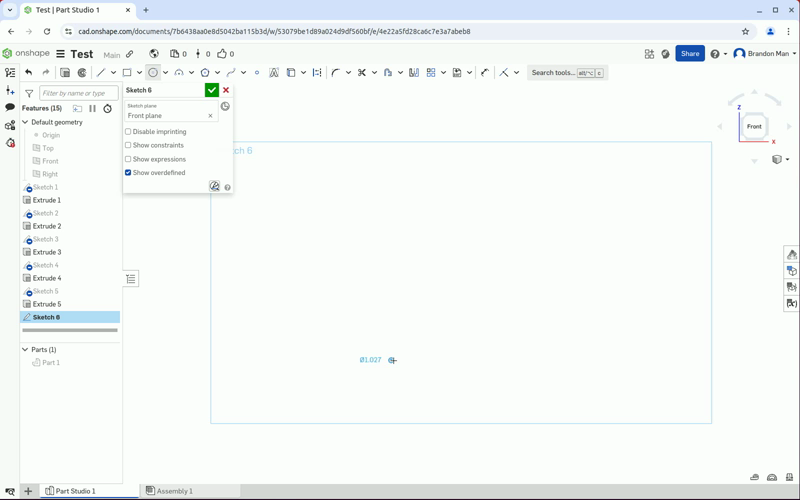
scroll(6)
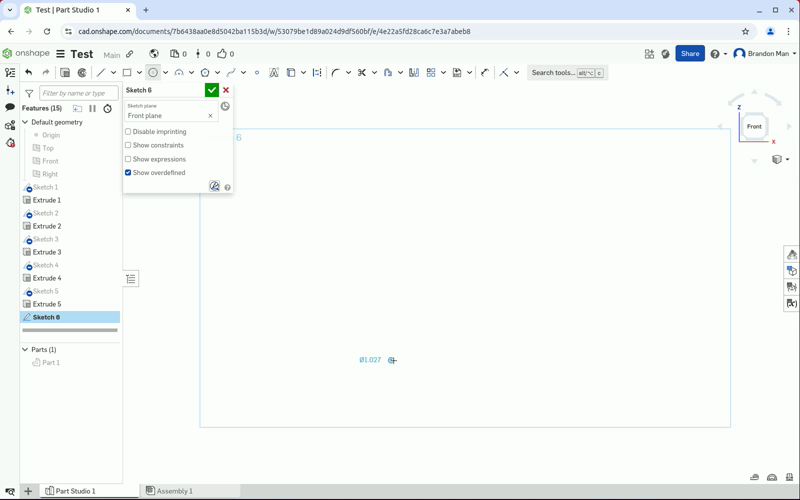
scroll(6)
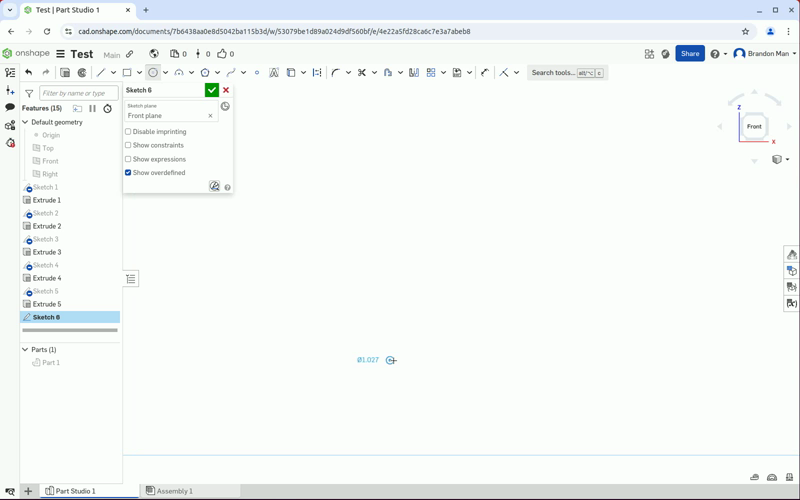
scroll(6)
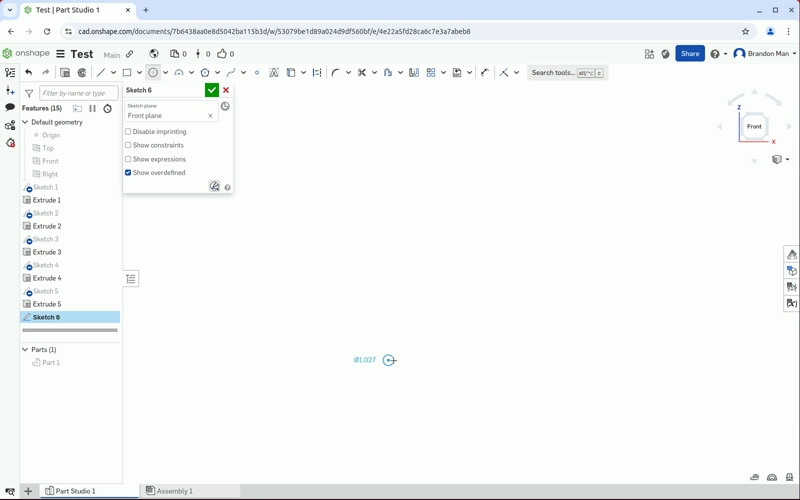
scroll(6)
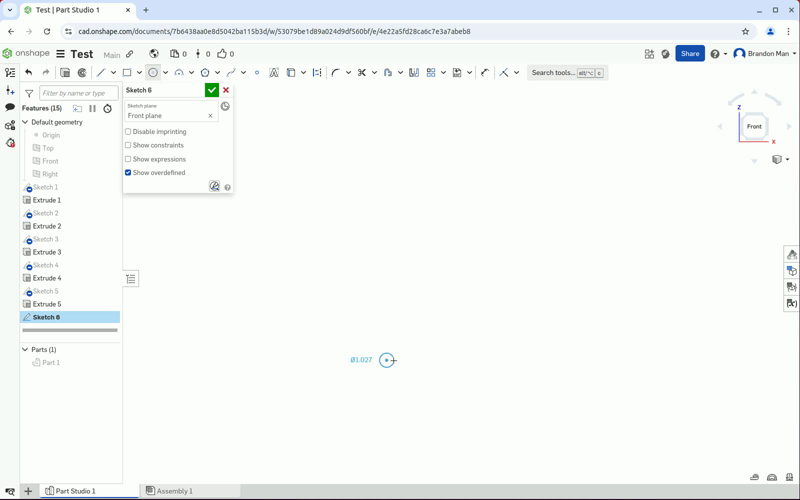
scroll(6)
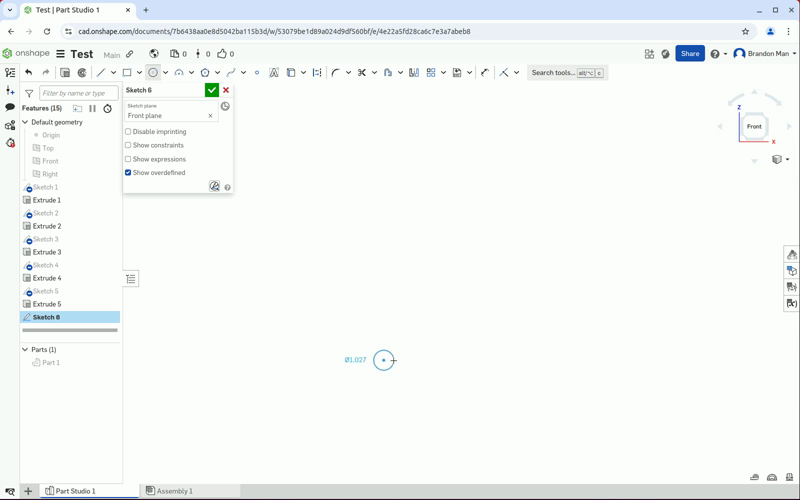
scroll(6)
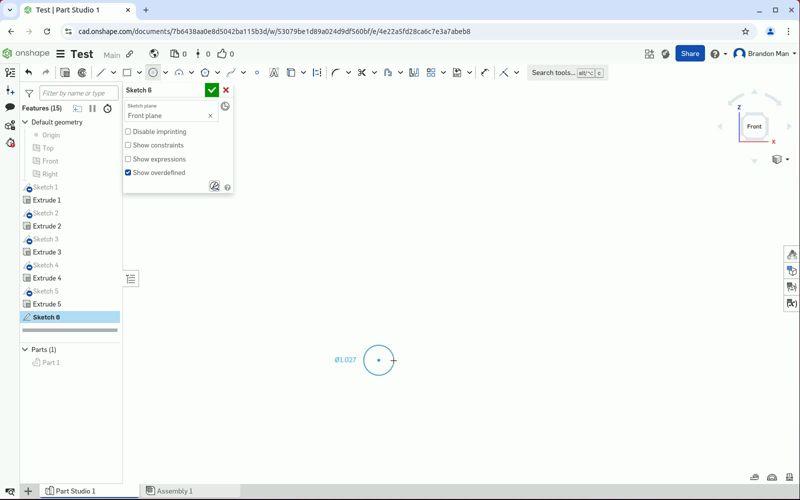
scroll(6)
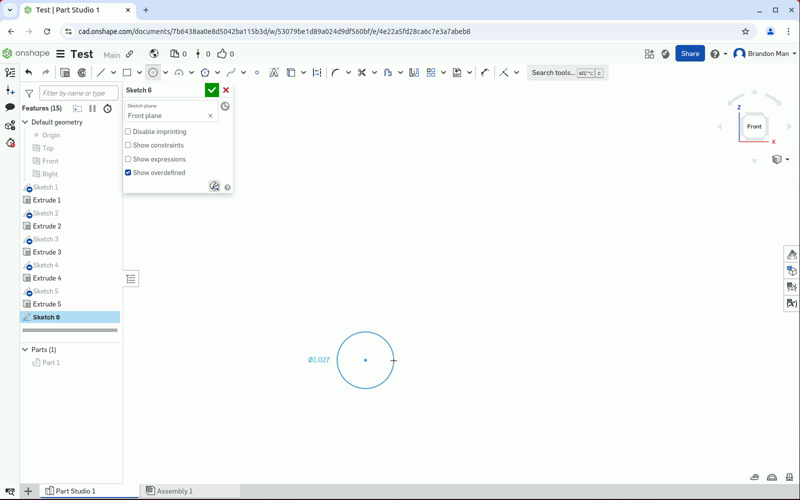
click(393, 360)
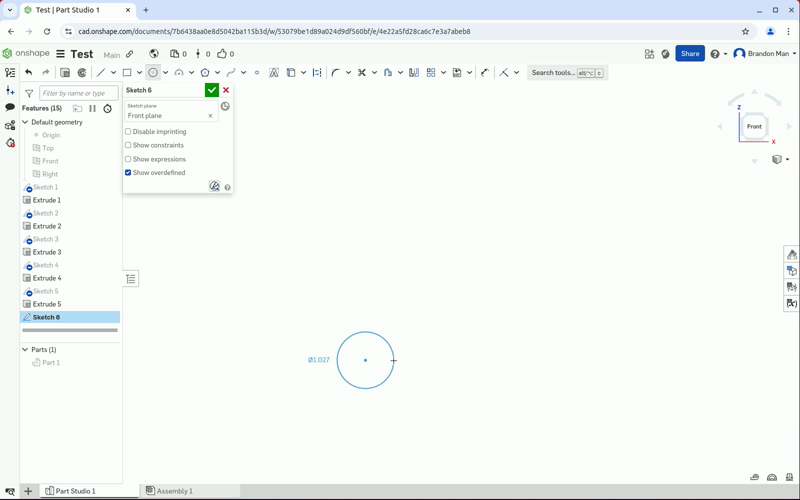
scroll(-6)
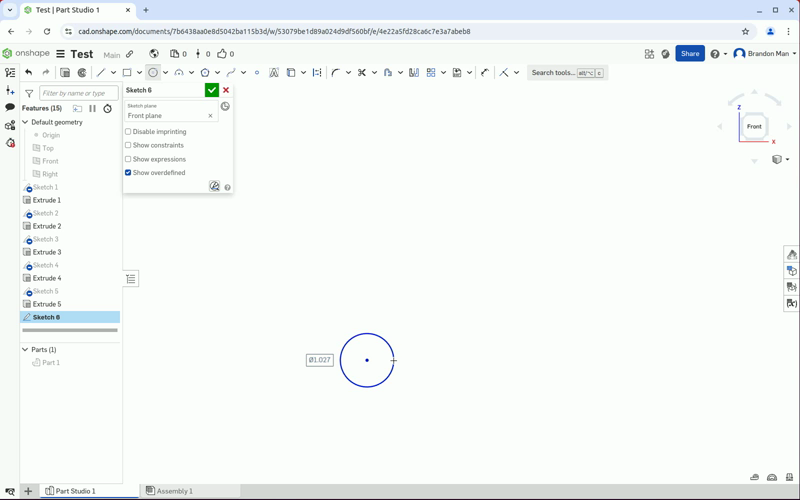
scroll(-6)
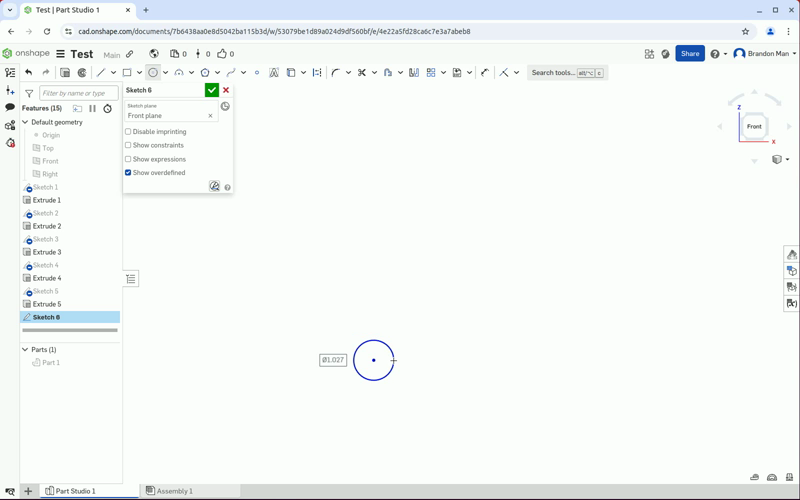
scroll(-6)
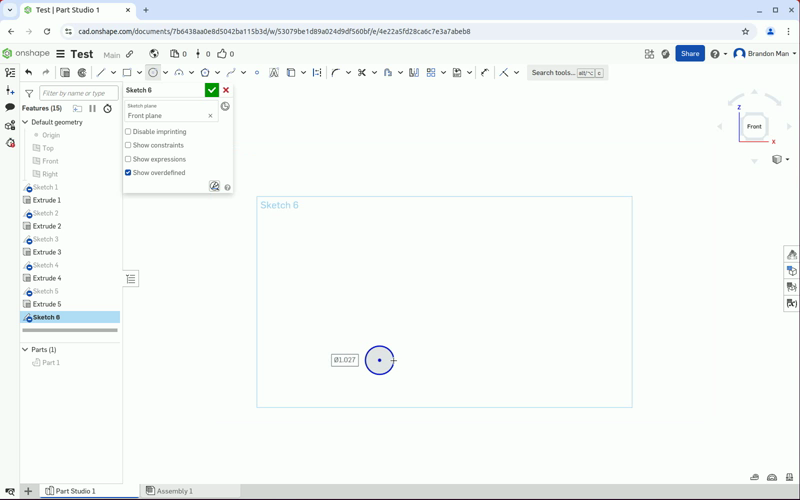
scroll(-6)
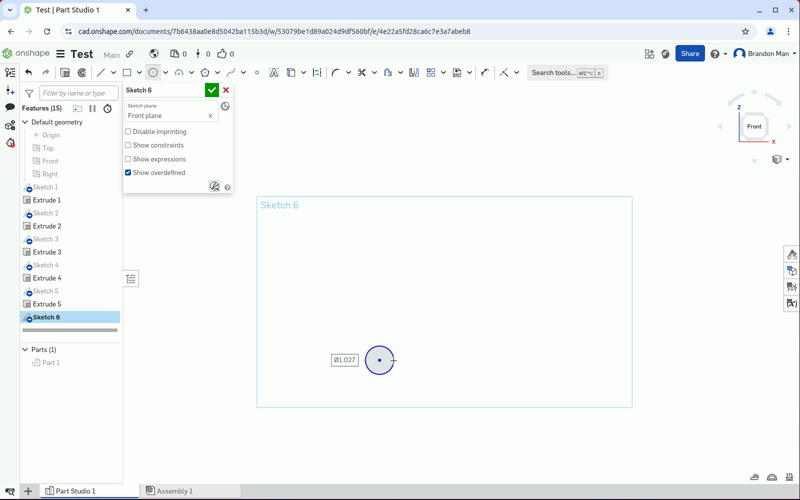
scroll(-6)
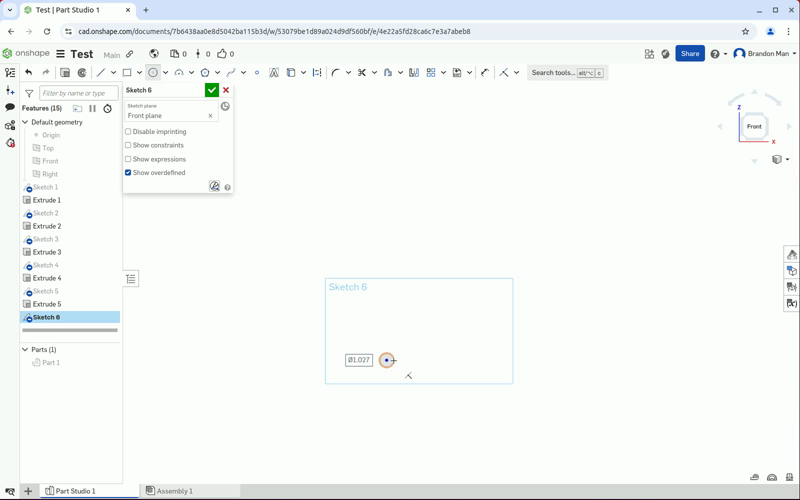
scroll(-6)
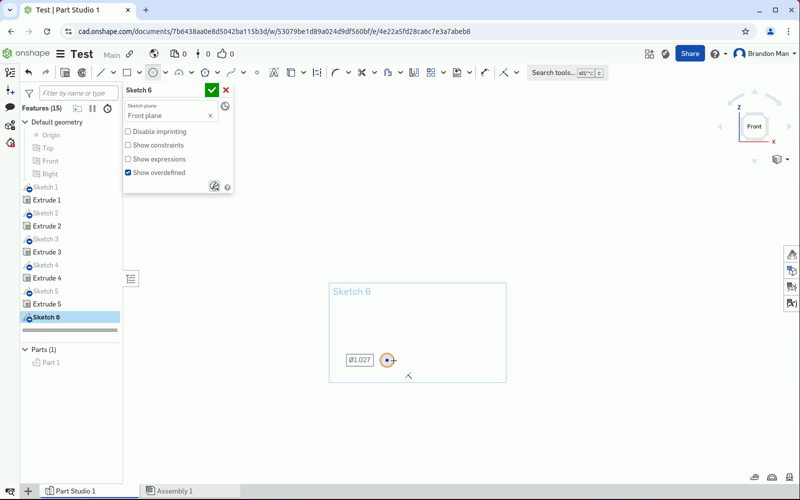
scroll(-6)
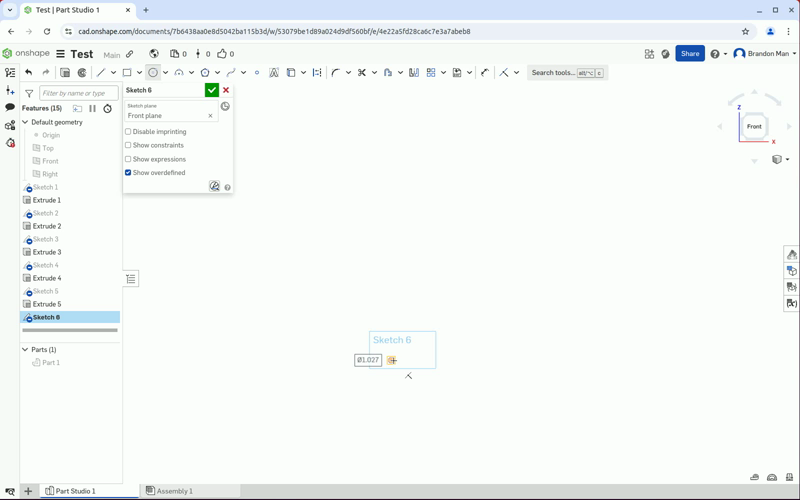
key(esc)
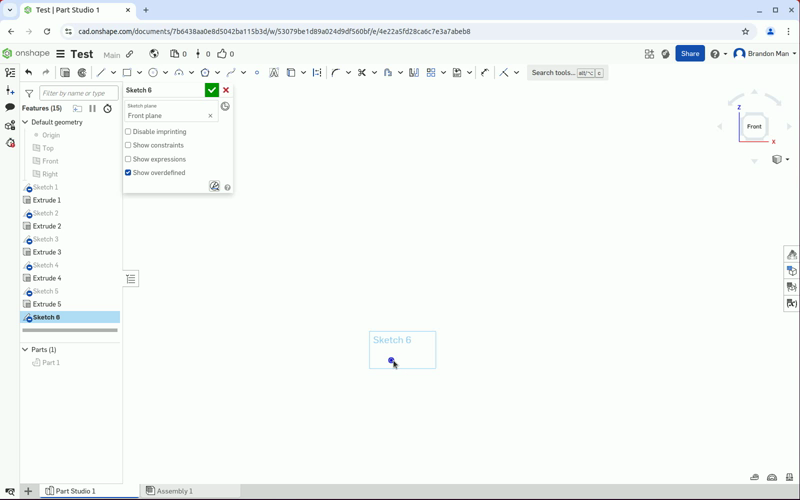
mouse_move(391, 359)
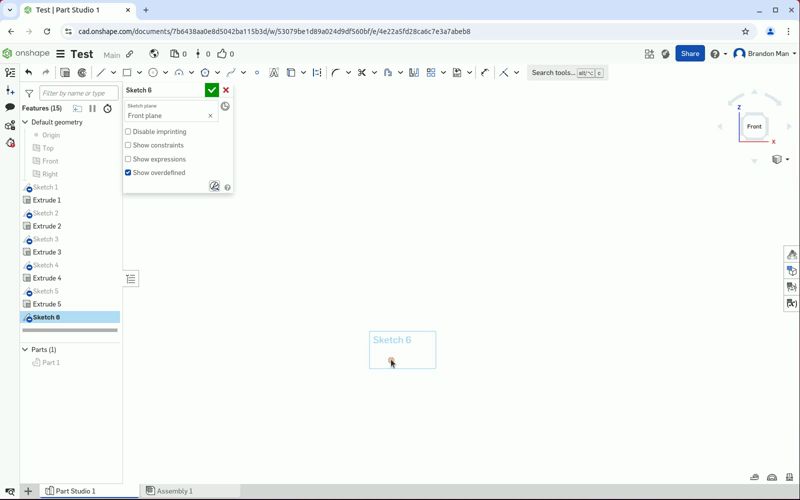
scroll(6)
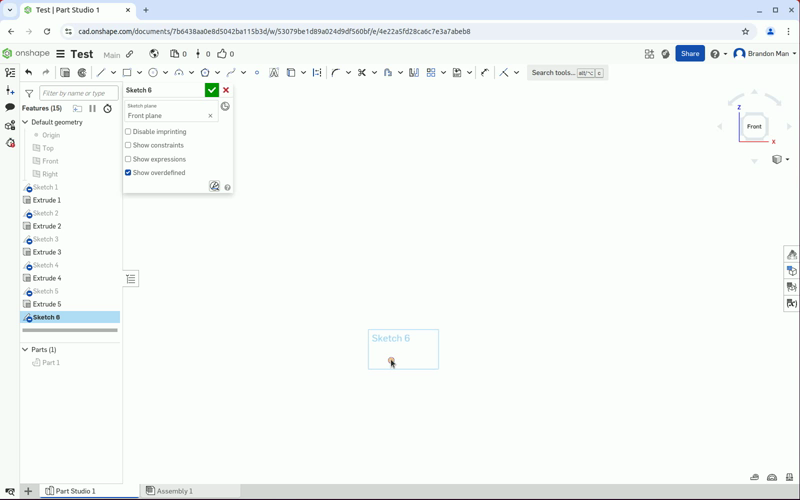
scroll(6)
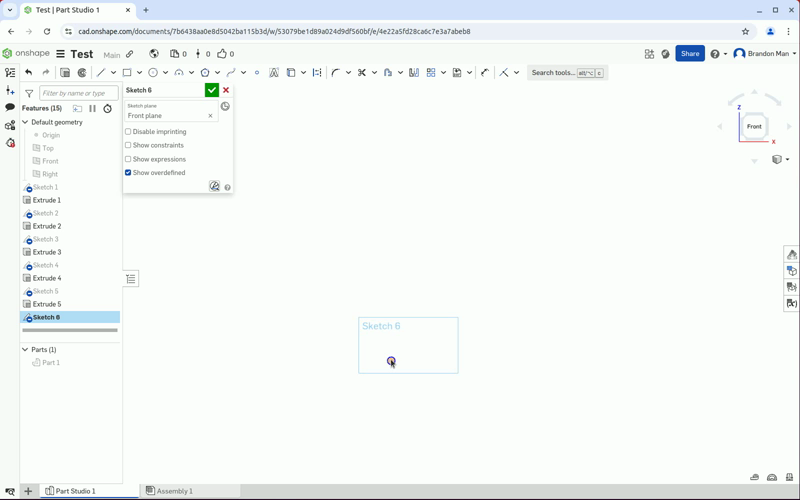
scroll(6)
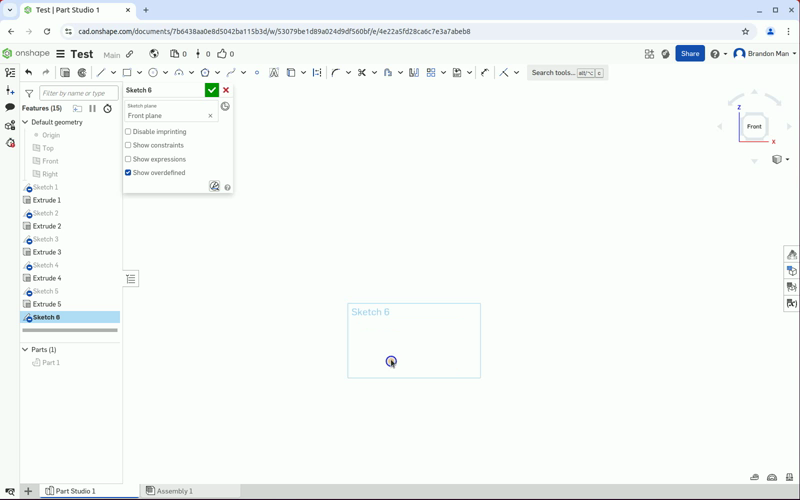
scroll(6)
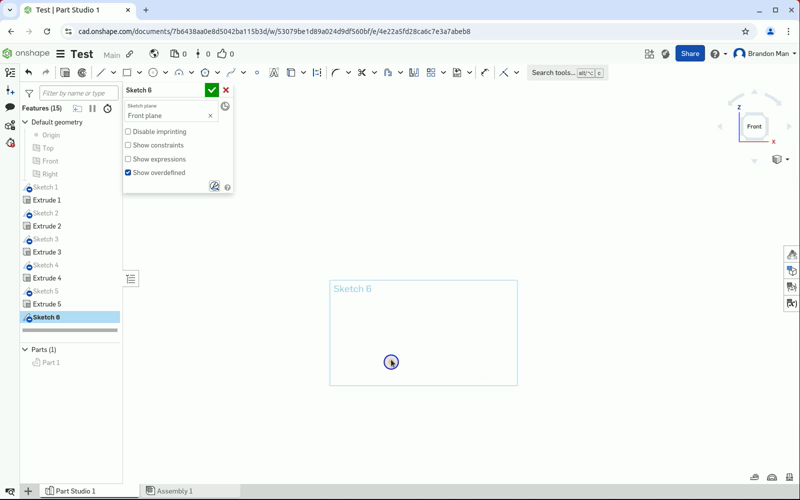
scroll(6)
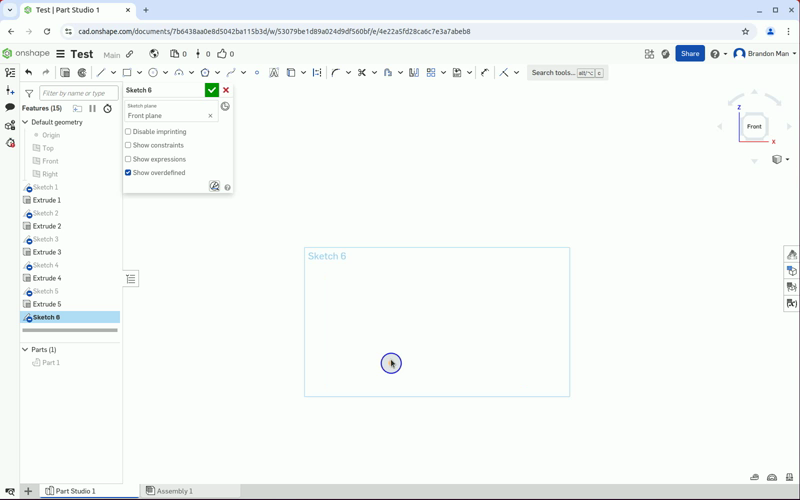
scroll(6)
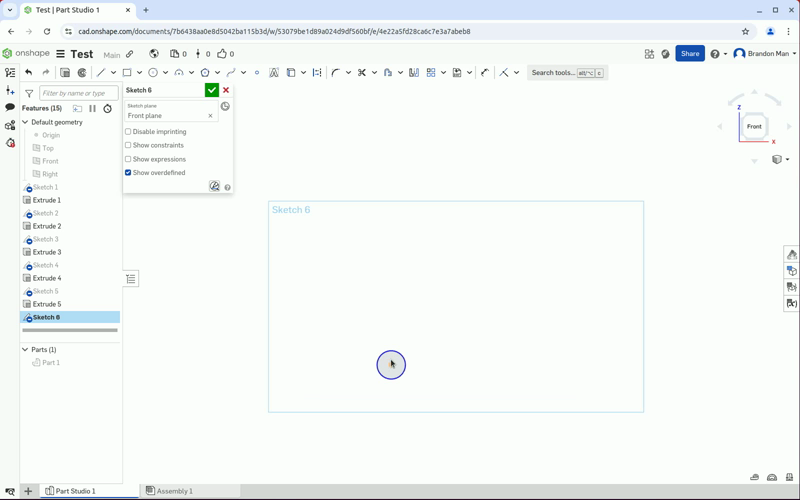
scroll(6)
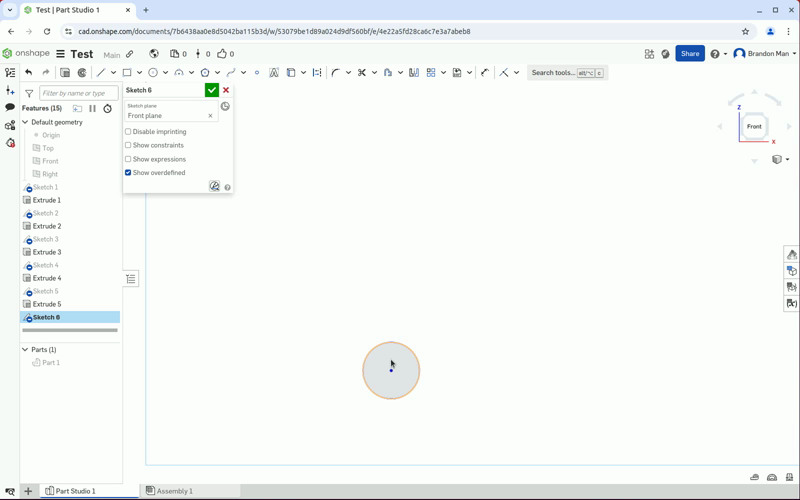
click(391, 359)
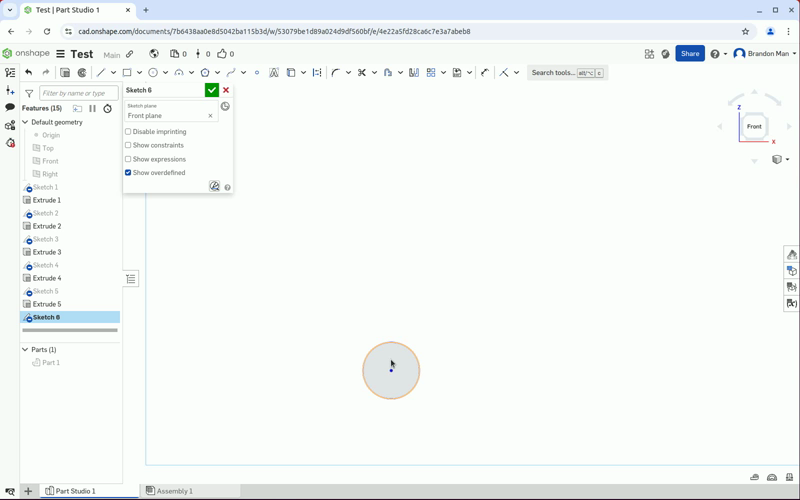
scroll(-6)
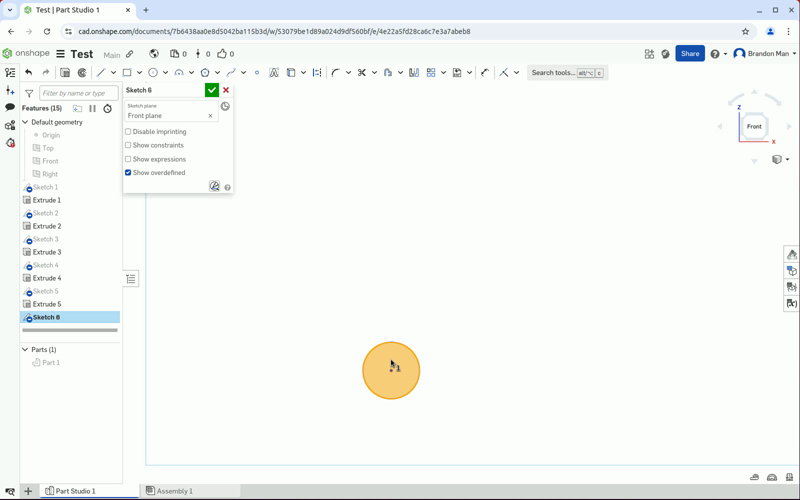
scroll(-6)
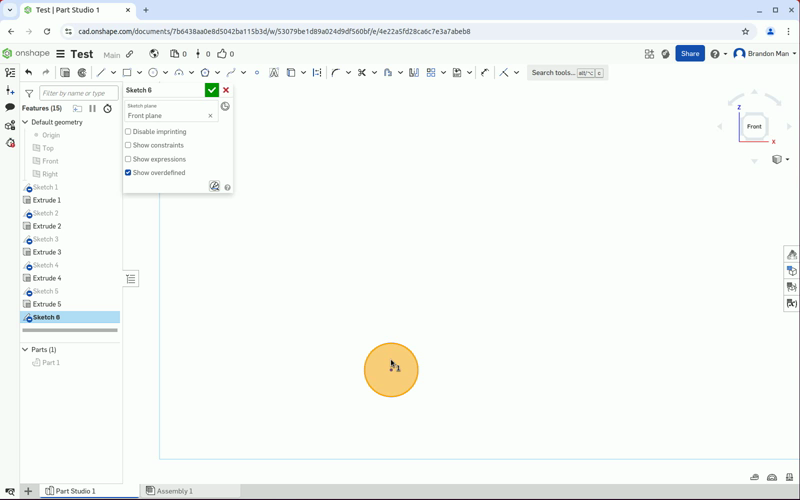
scroll(-6)
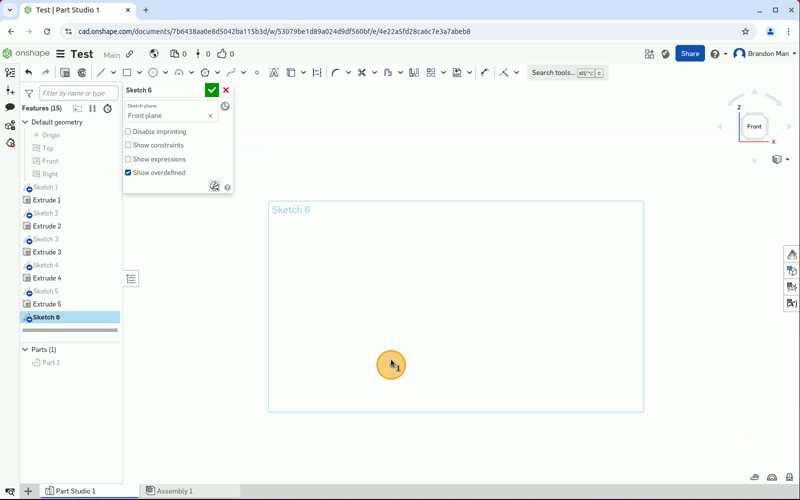
scroll(-6)
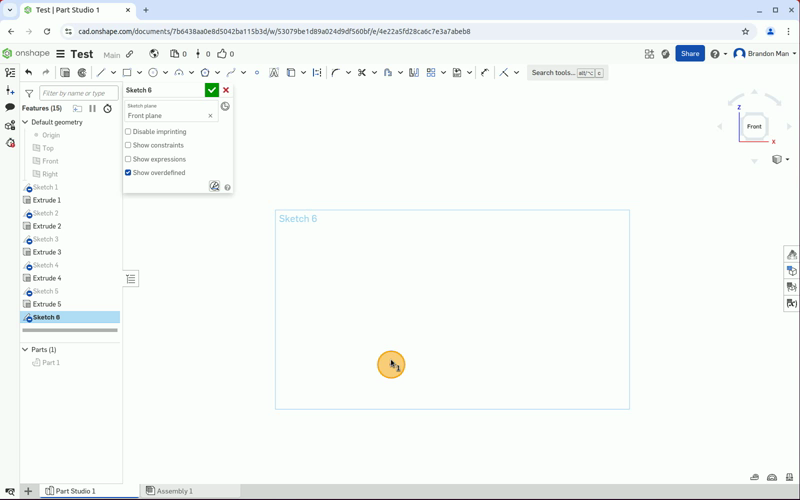
scroll(-6)
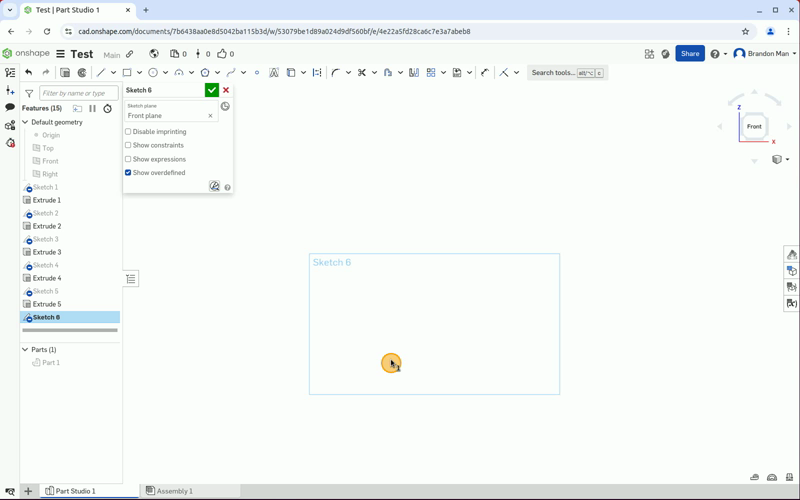
scroll(-6)
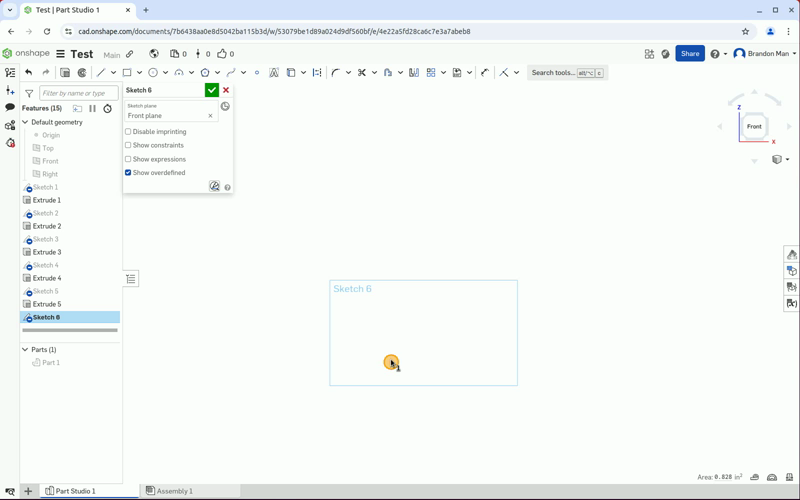
scroll(-6)
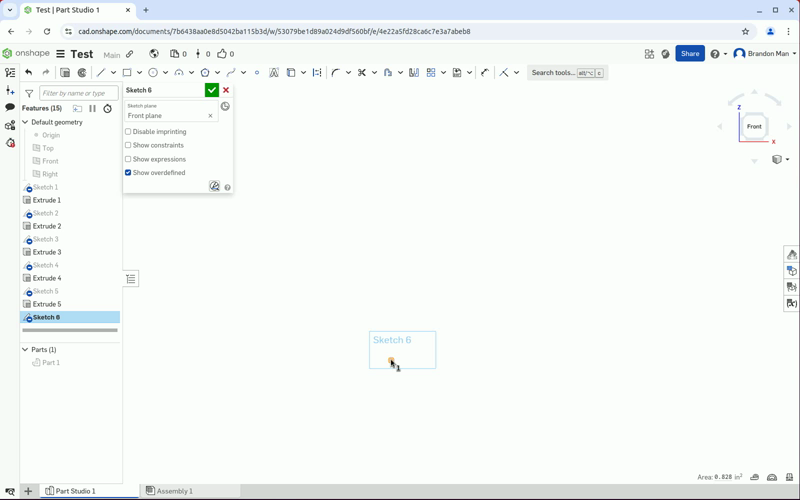
mouse_move(73, 352)
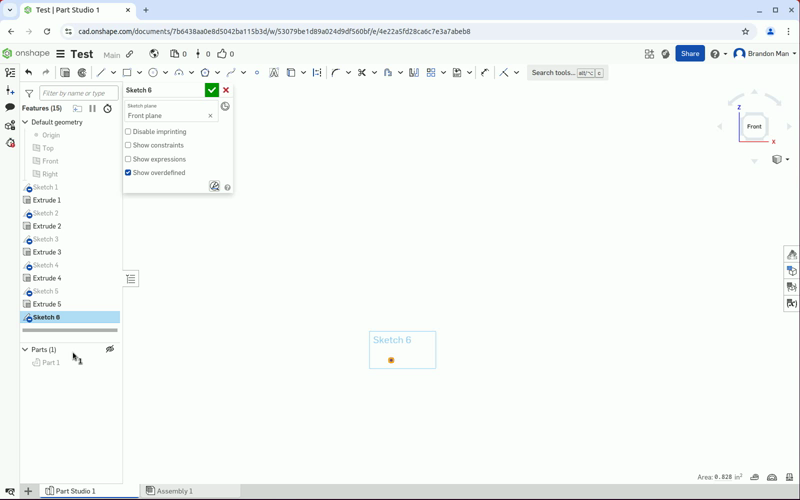
key(shift+y)
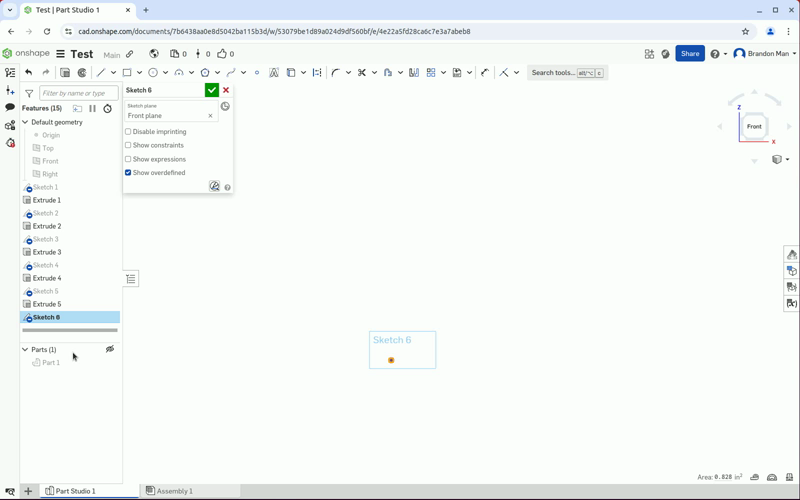
key(shift+e)
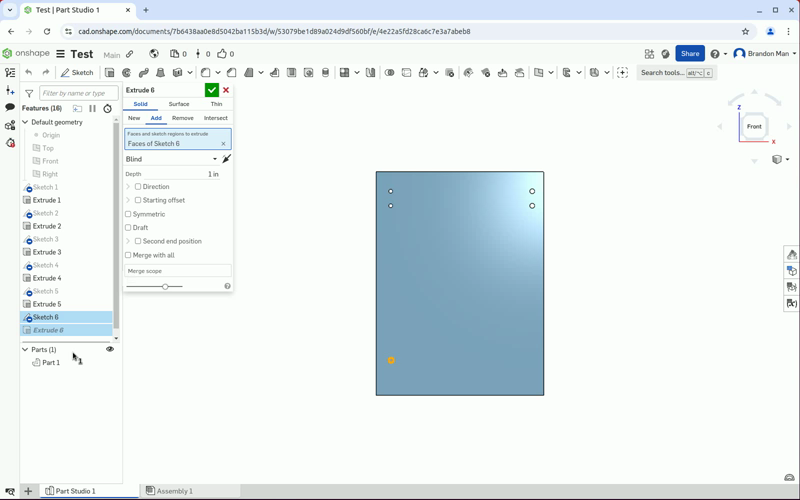
mouse_move(143, 106)
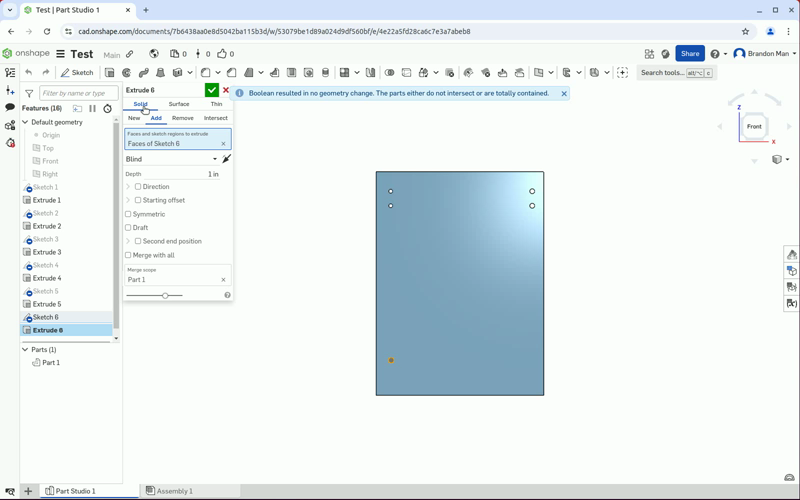
click(143, 106)
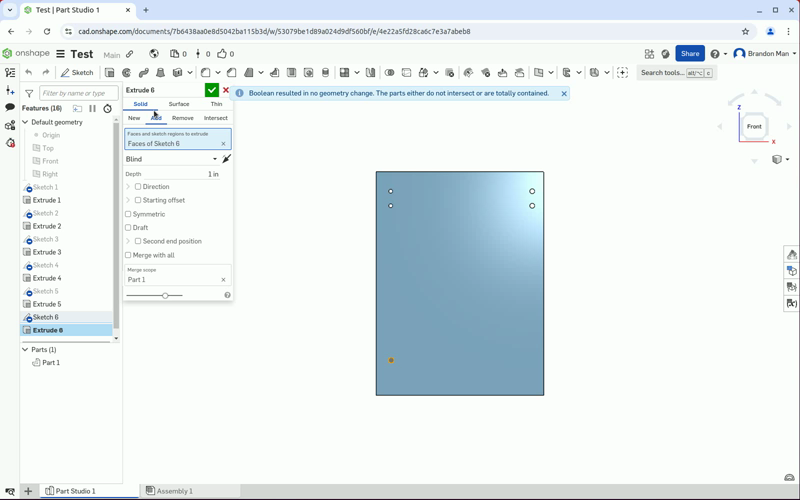
mouse_move(186, 120)
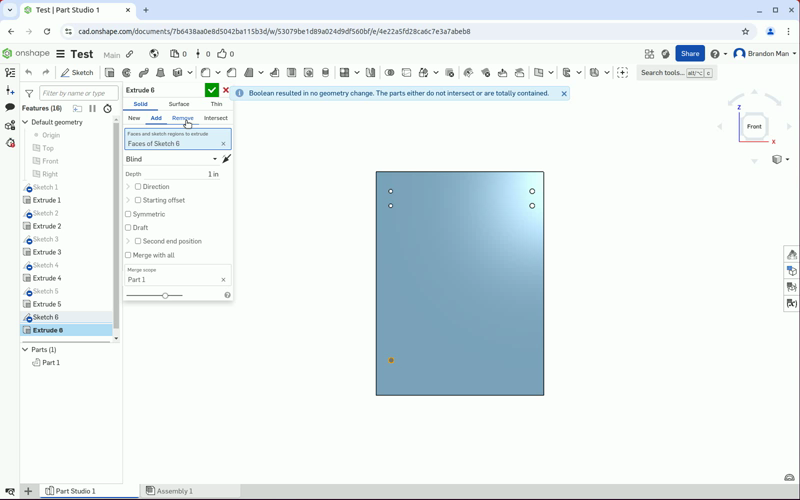
click(186, 120)
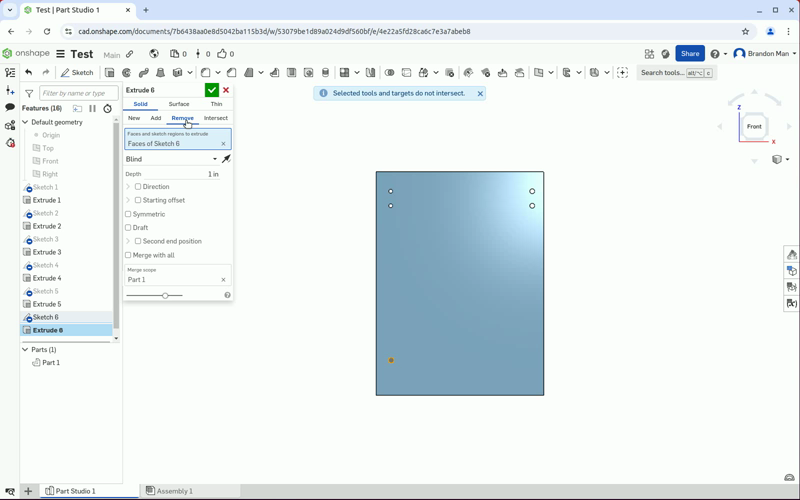
key(tab, 4)
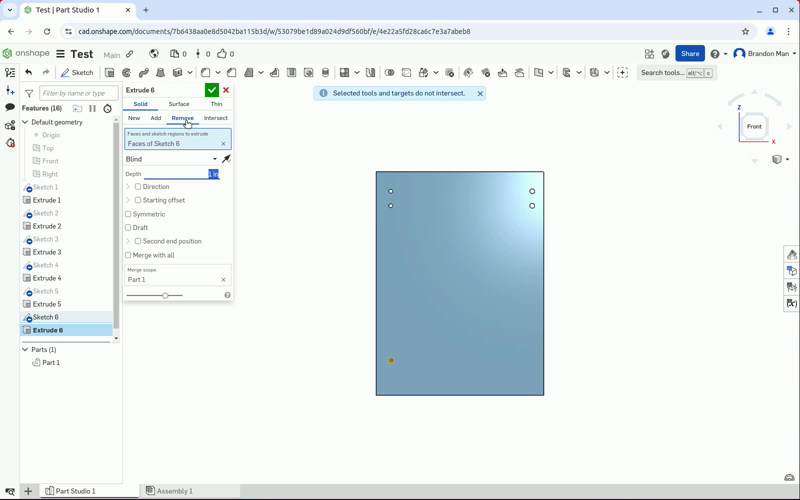
text(-28.885)
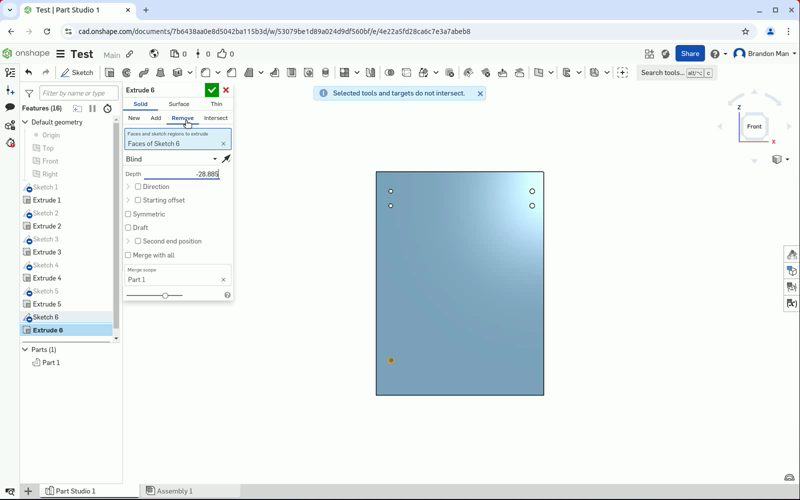
key(tab, 6)
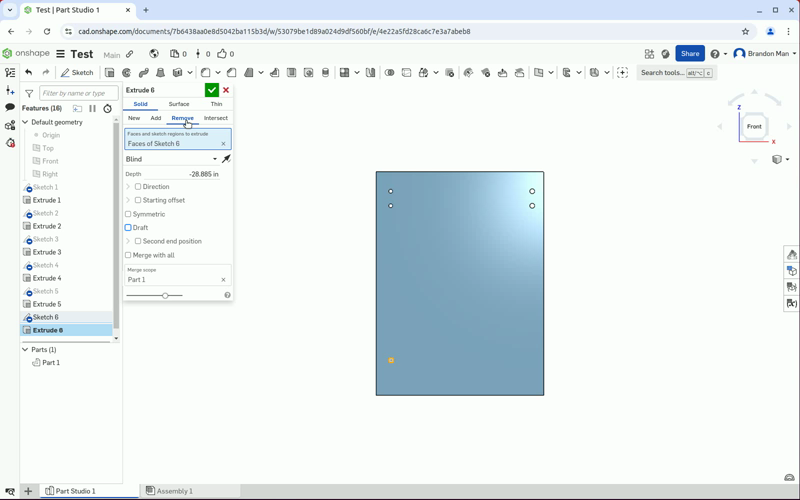
key(space)
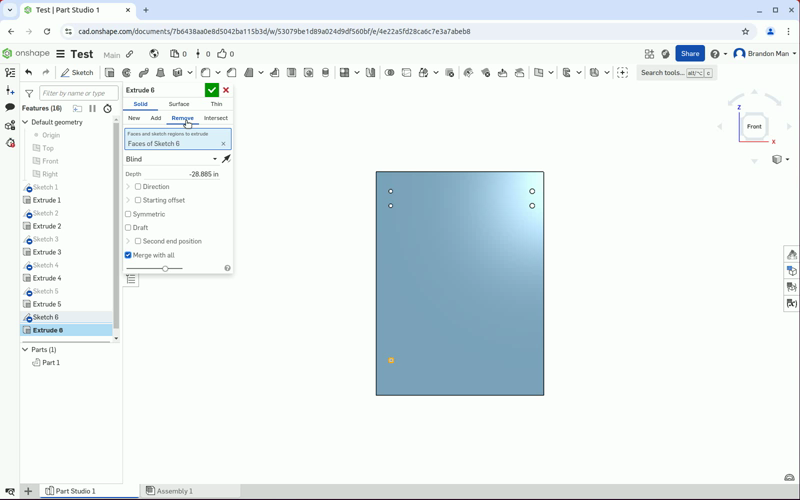
key(enter)
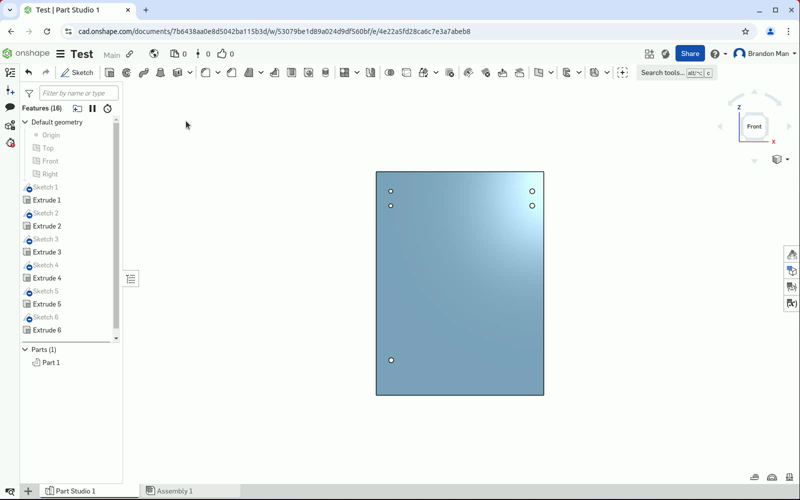
key(shift+h)
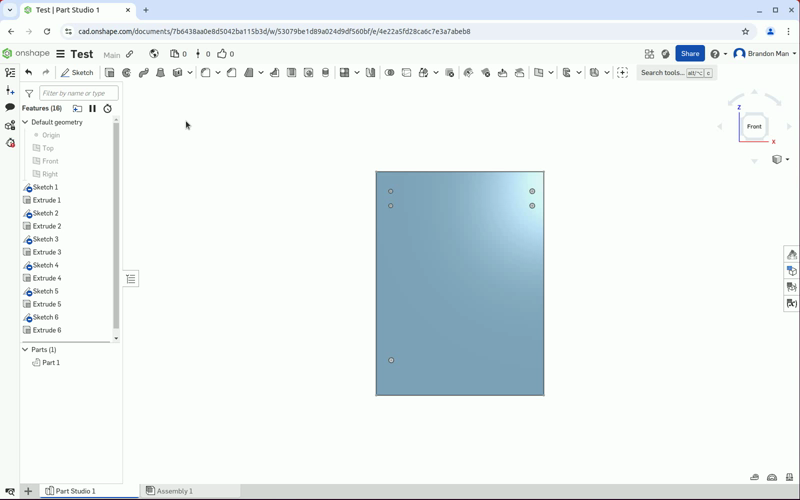
key(shift+h)
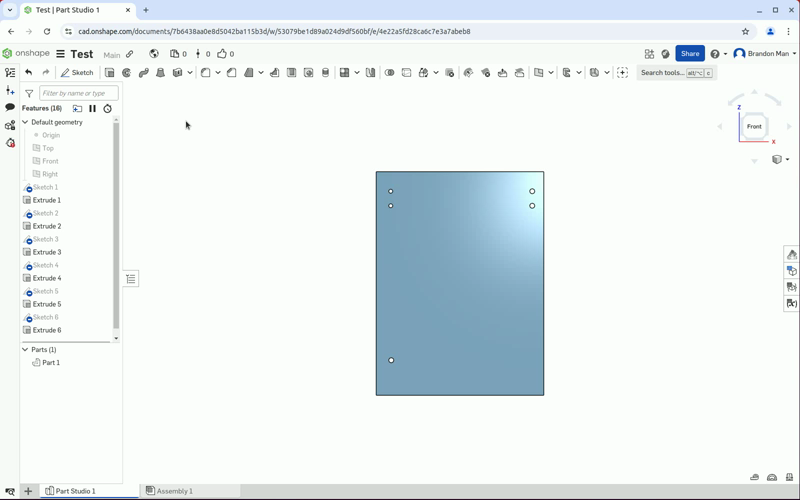
mouse_move(69, 189)
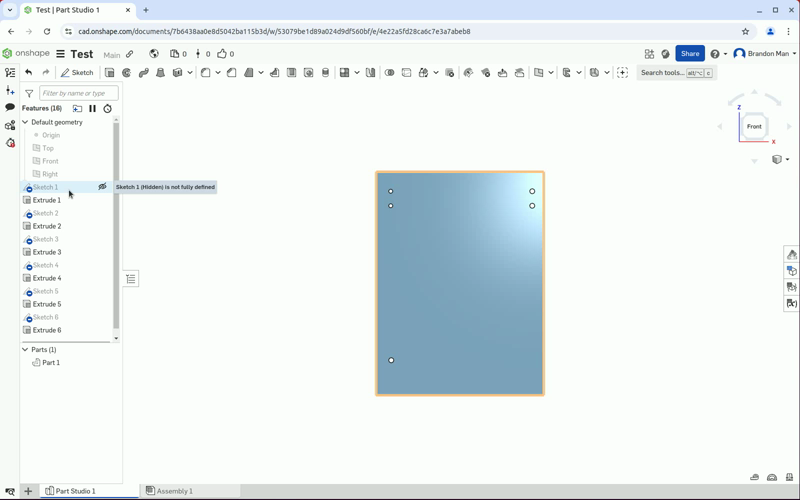
click(69, 189)
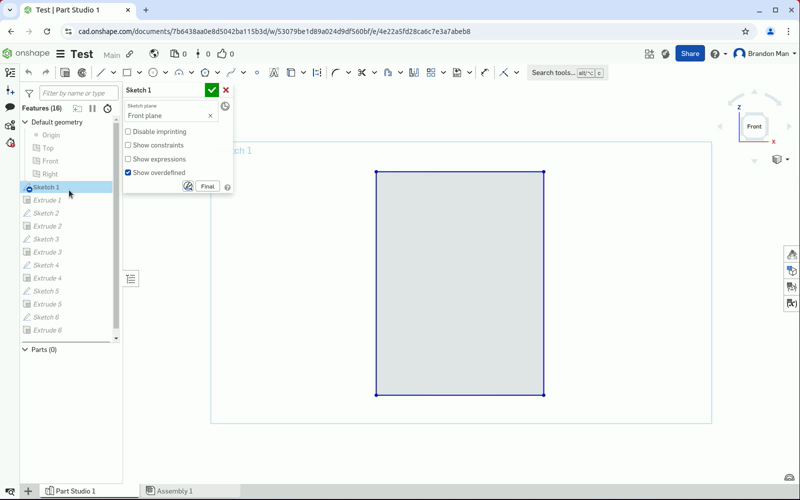
mouse_move(229, 92)
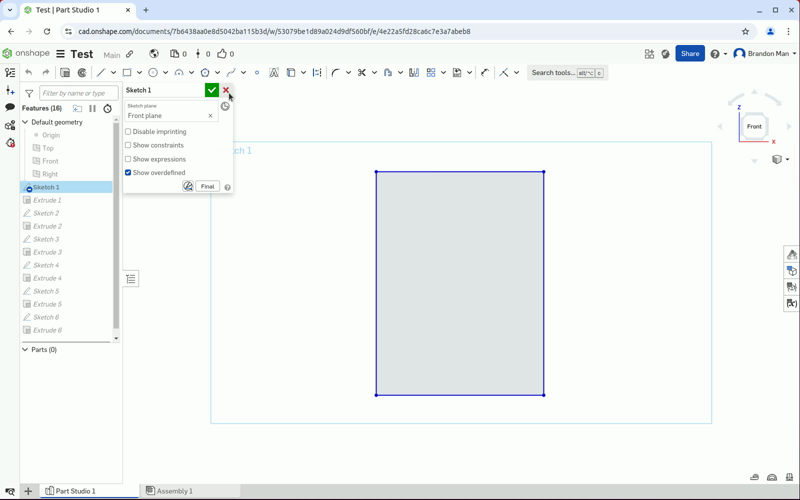
click(229, 92)
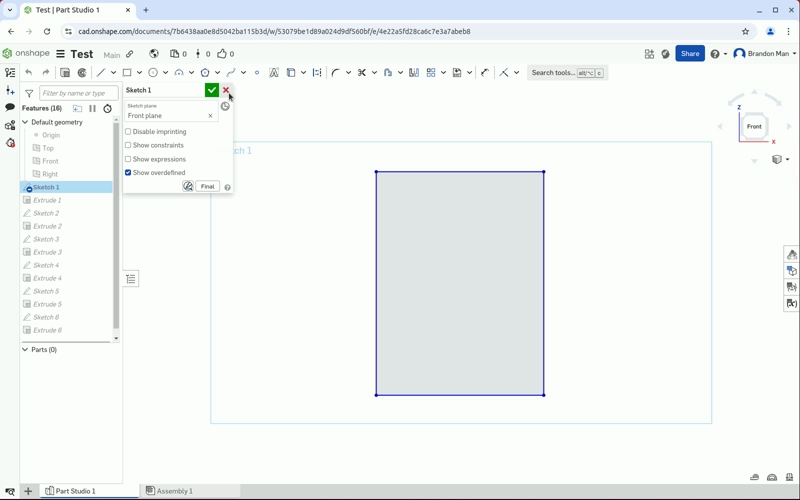
key(shift+s)
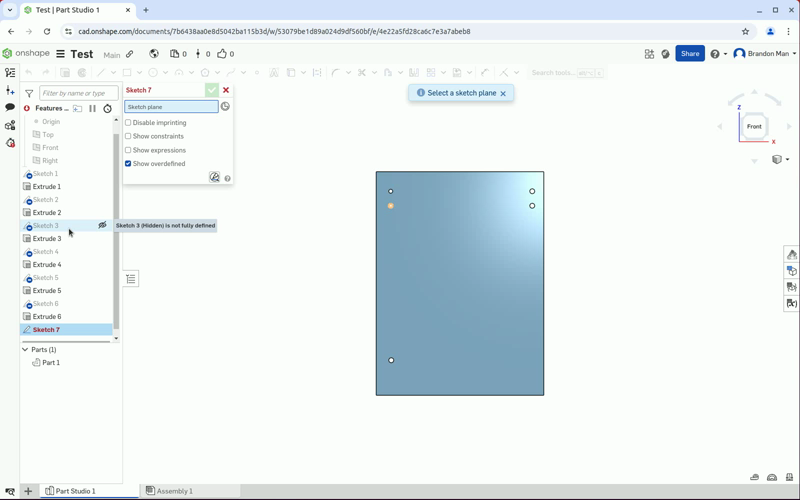
scroll(3)
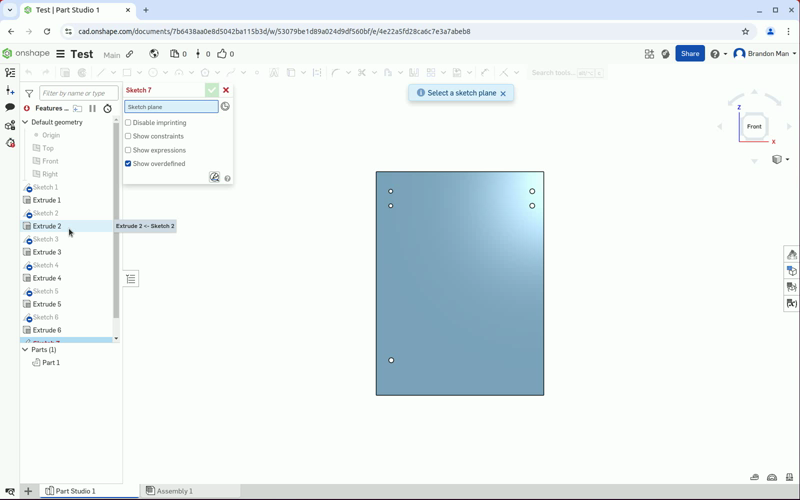
mouse_move(69, 163)
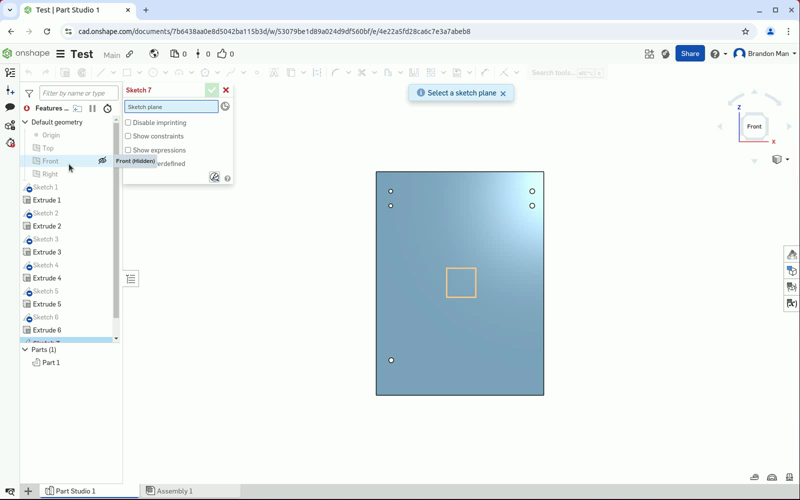
click(69, 163)
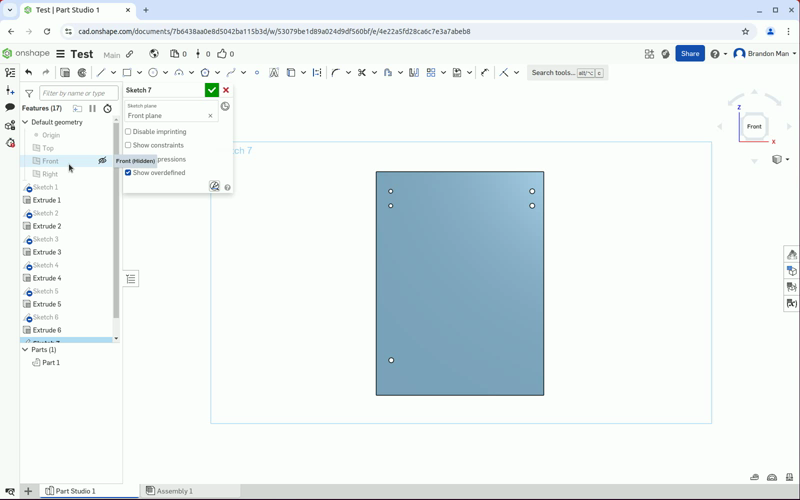
mouse_move(73, 352)
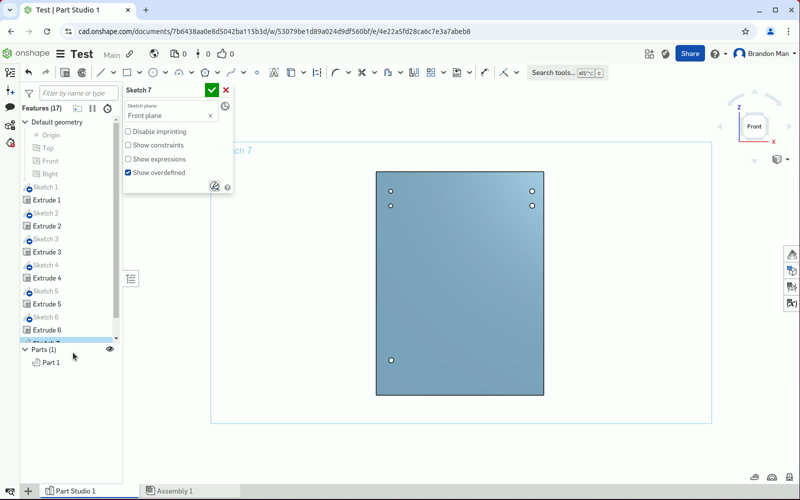
key(y)
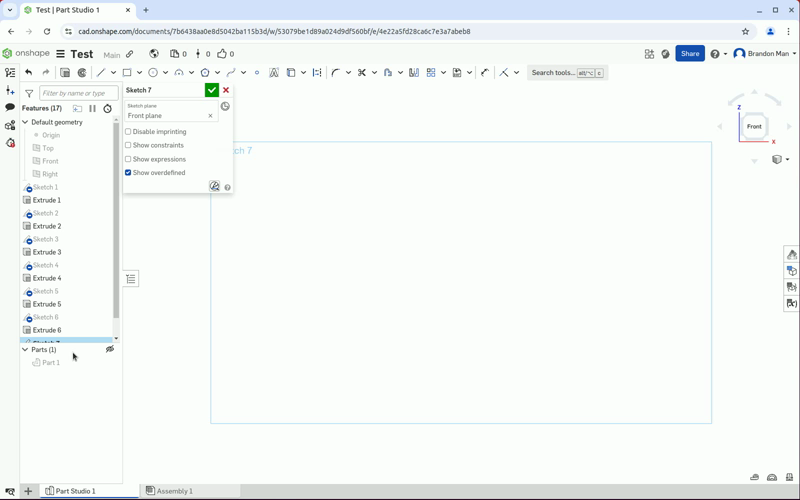
key(c)
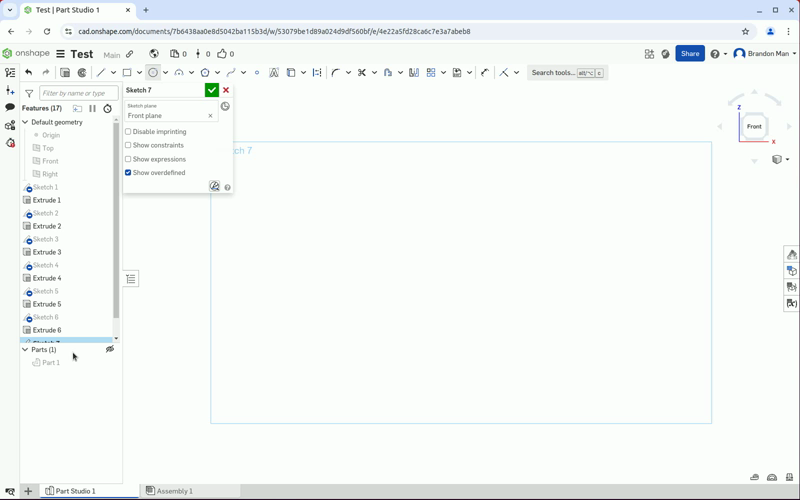
key_down(shift)
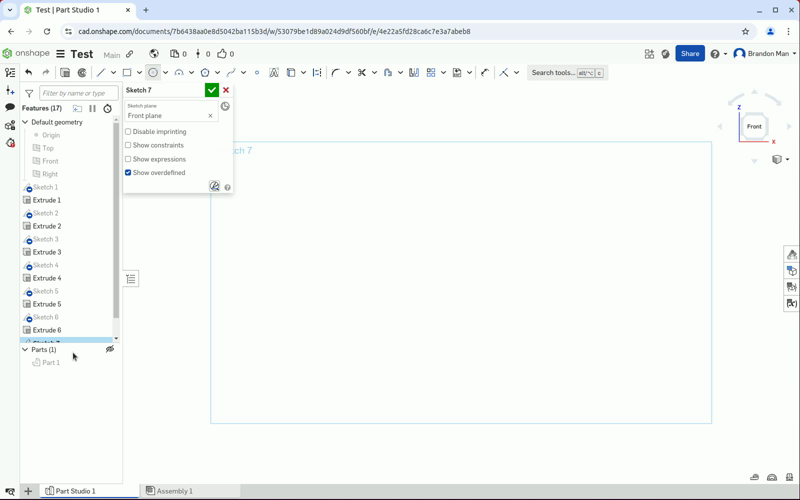
mouse_move(390, 373)
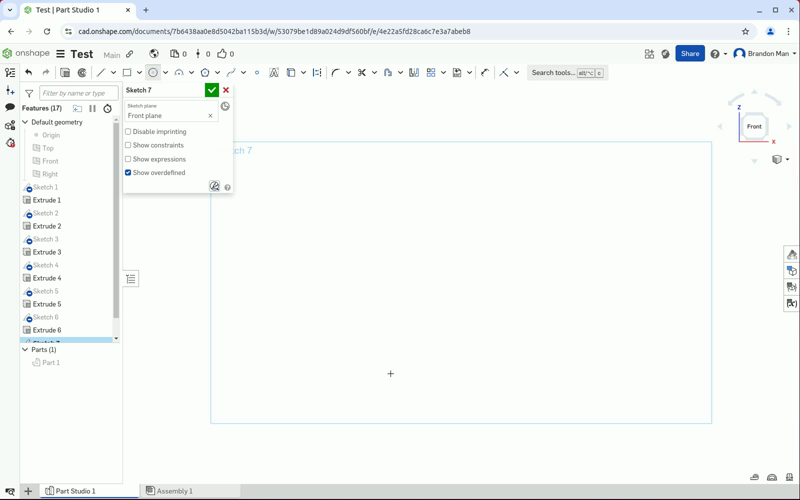
click(390, 373)
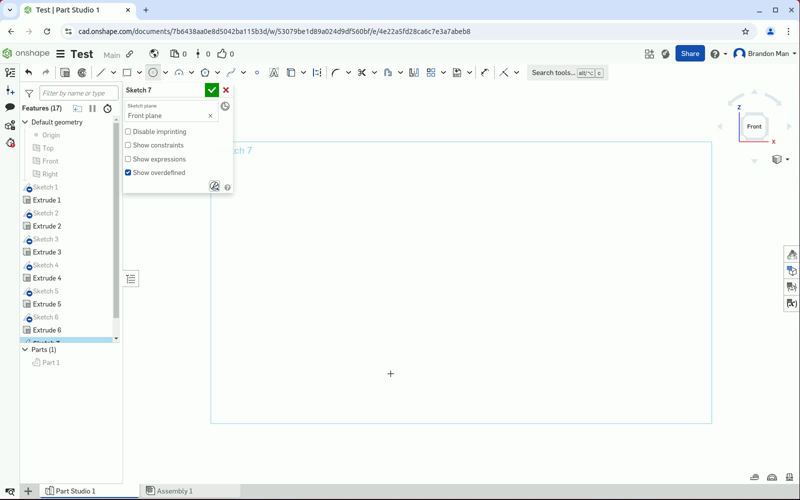
key_up(shift)
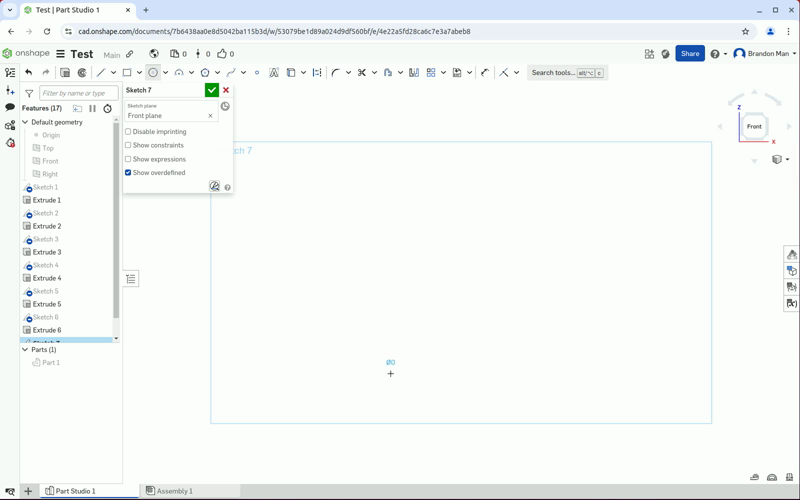
mouse_move(392, 373)
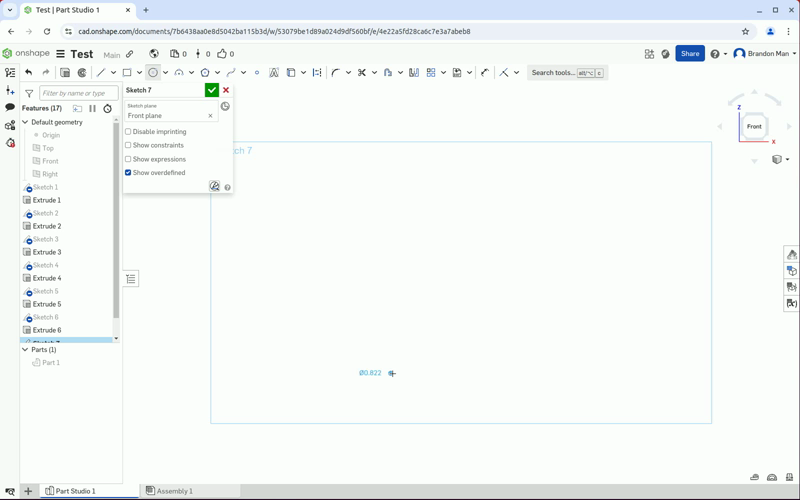
scroll(6)
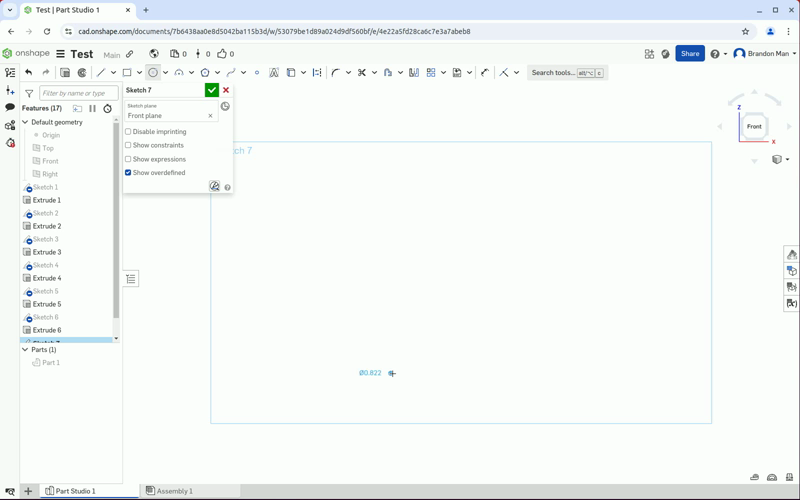
scroll(6)
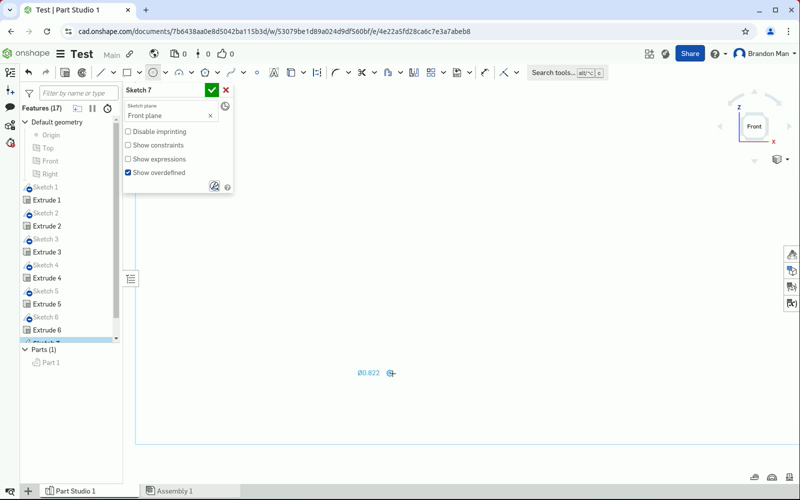
scroll(6)
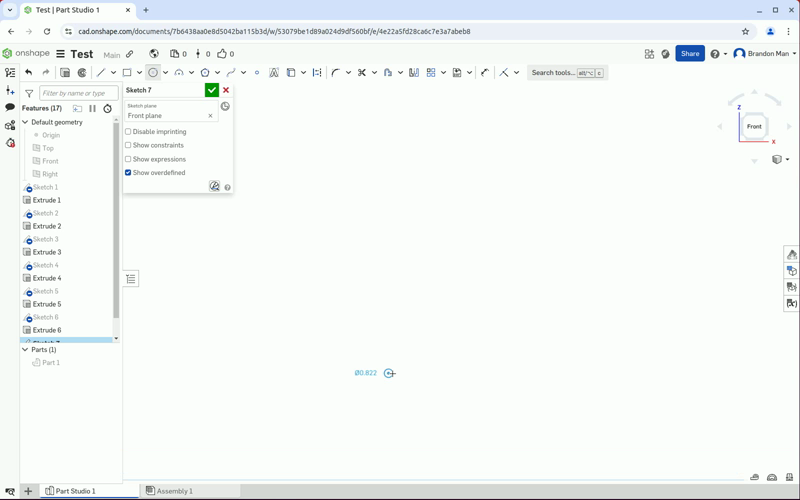
scroll(6)
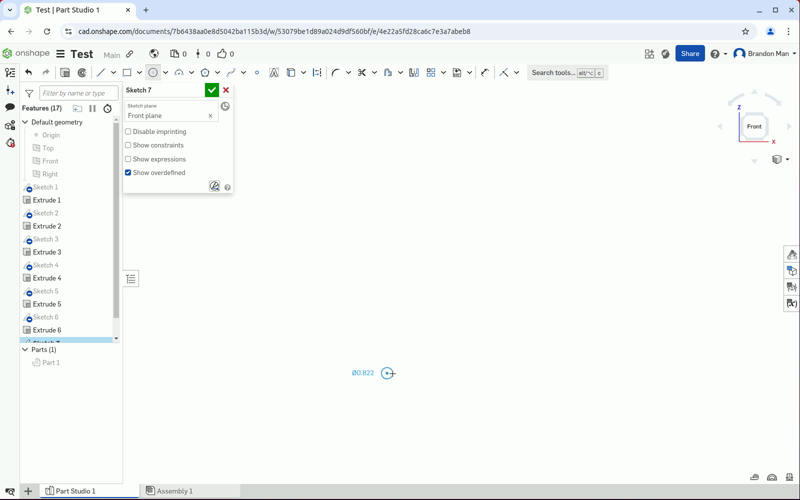
scroll(6)
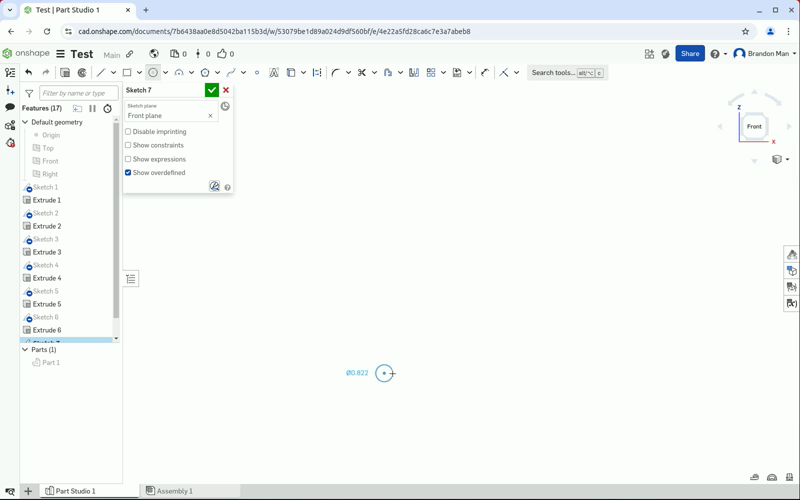
scroll(6)
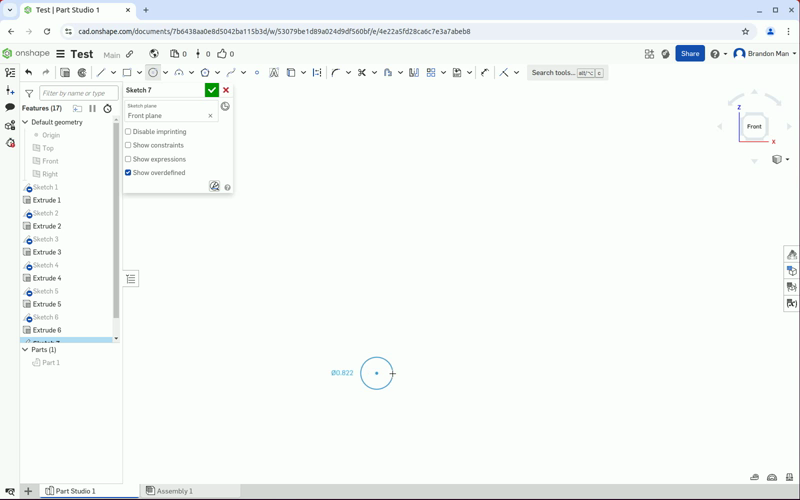
scroll(6)
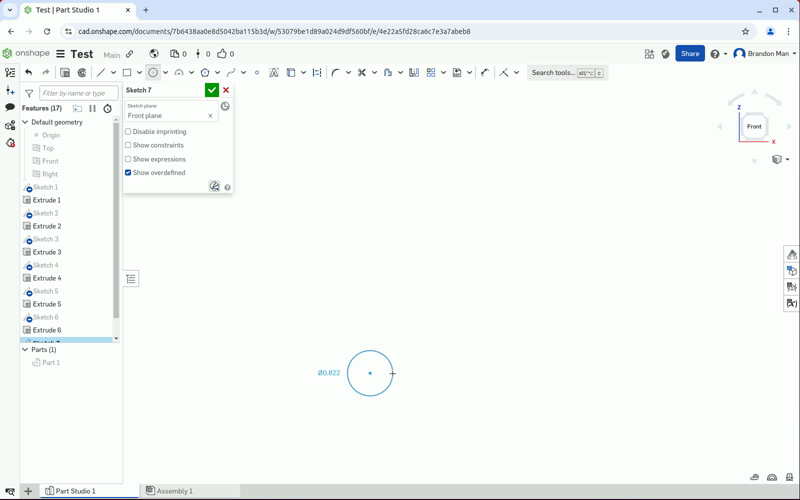
click(392, 373)
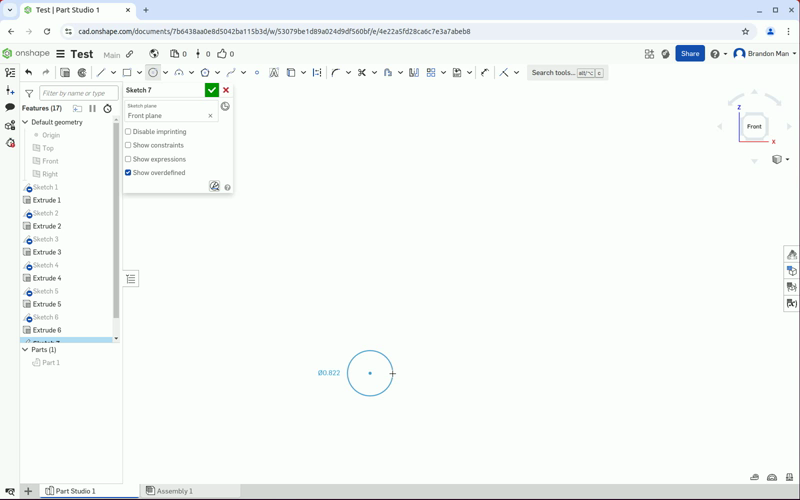
scroll(-6)
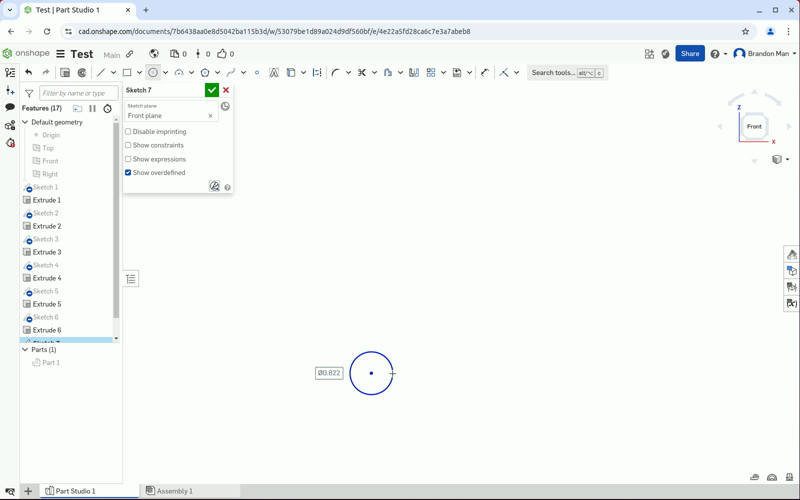
scroll(-6)
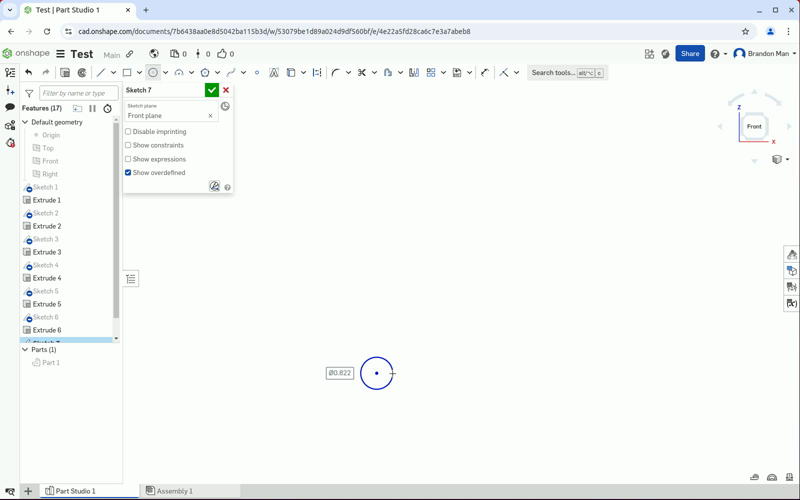
scroll(-6)
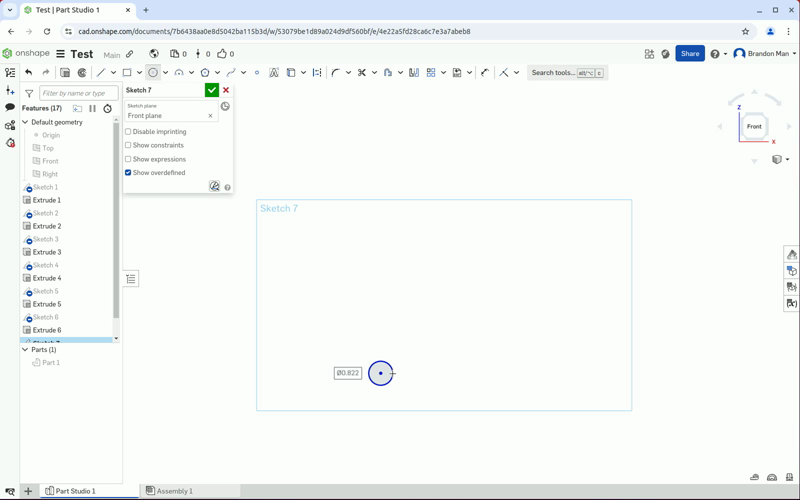
scroll(-6)
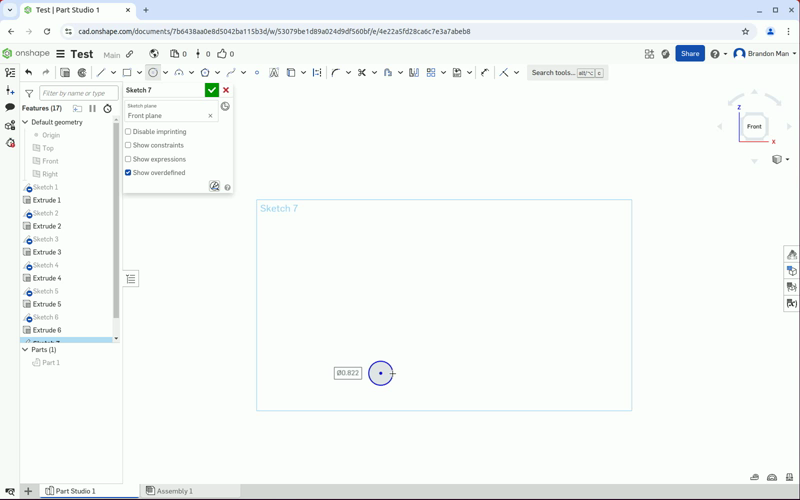
scroll(-6)
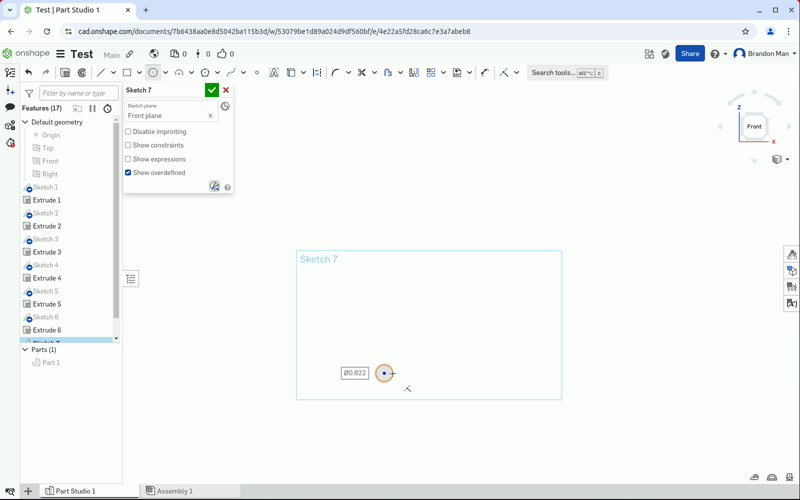
scroll(-6)
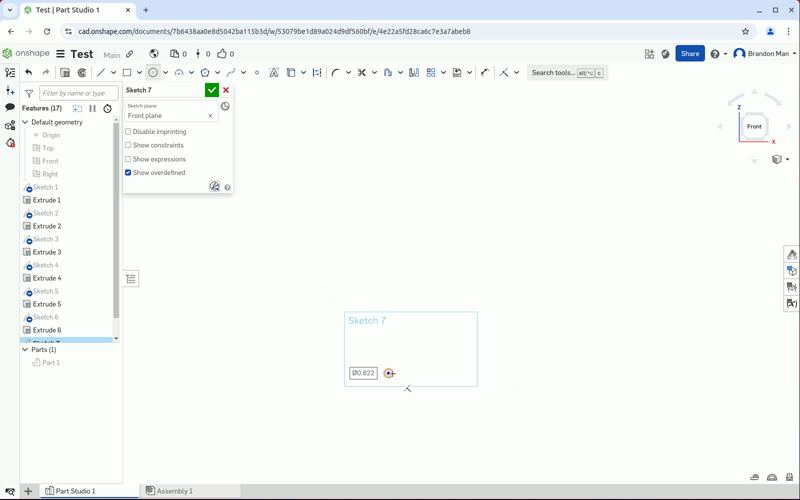
scroll(-6)
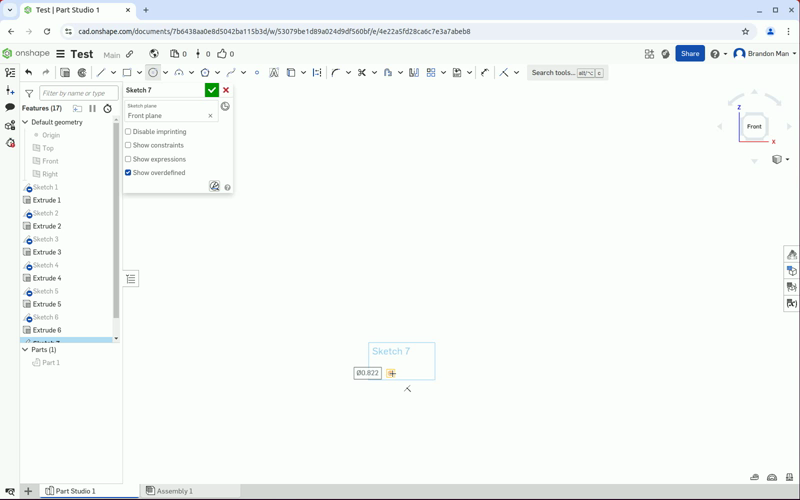
key(esc)
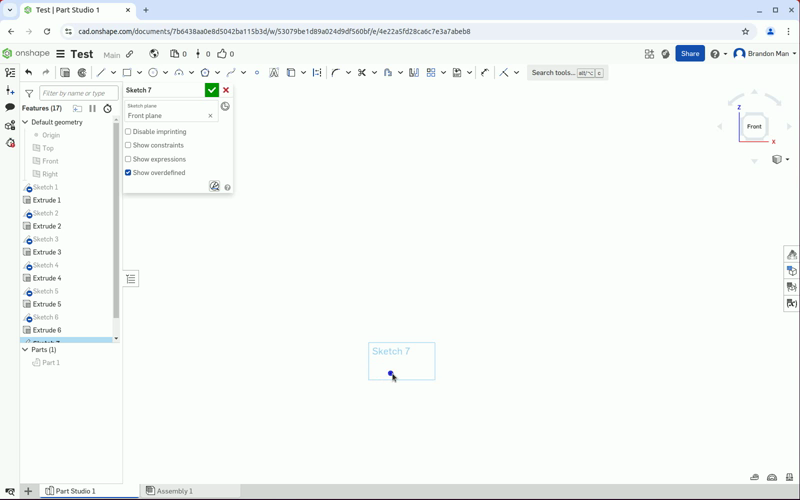
mouse_move(389, 372)
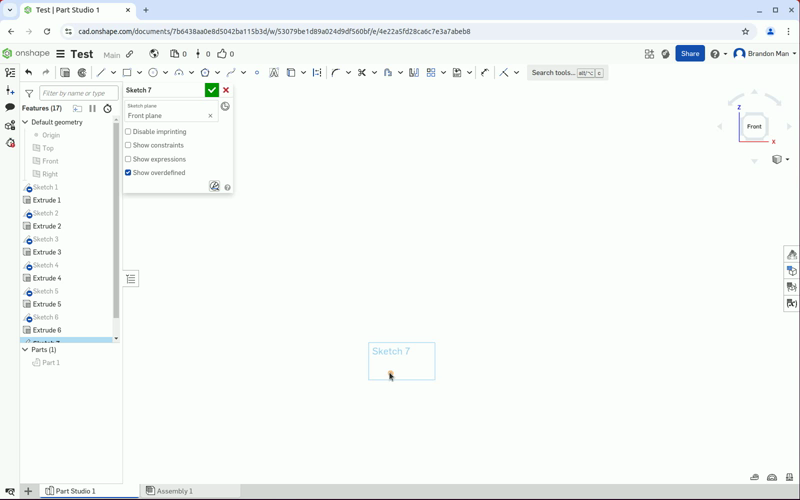
scroll(6)
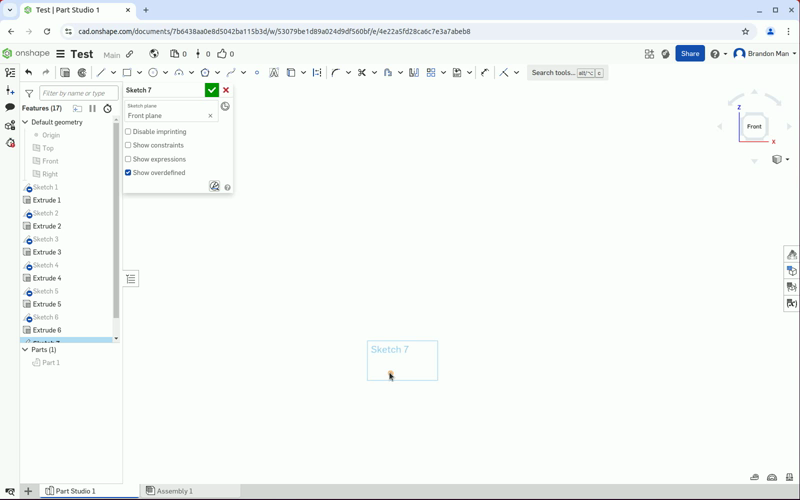
scroll(6)
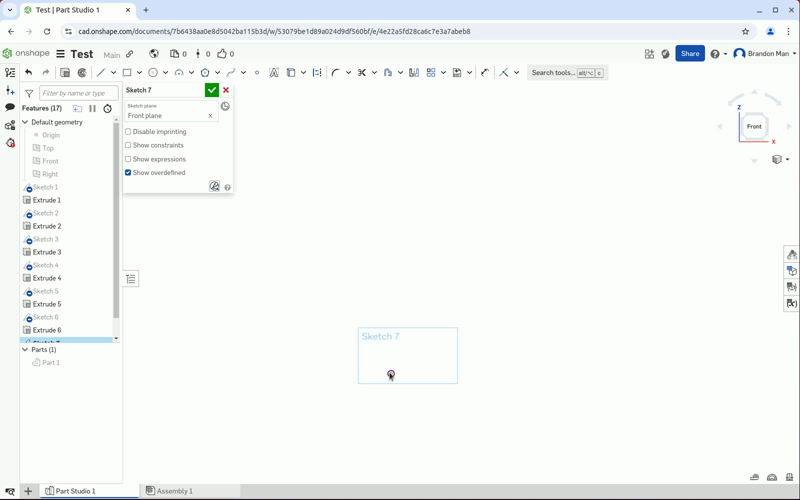
scroll(6)
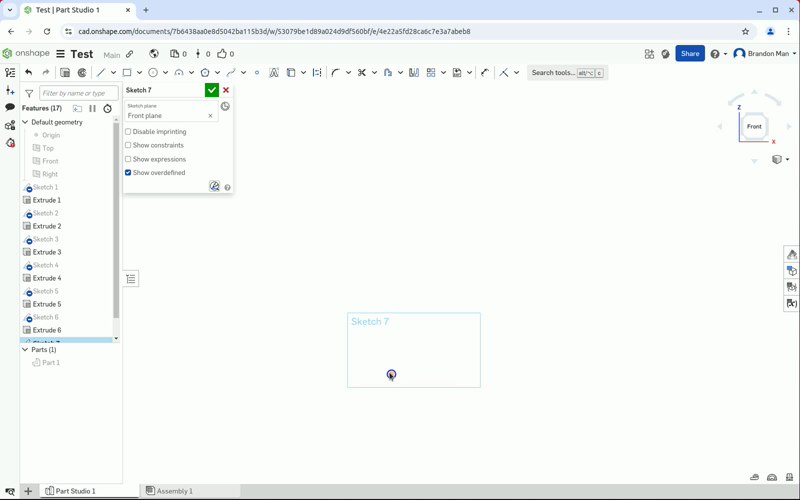
scroll(6)
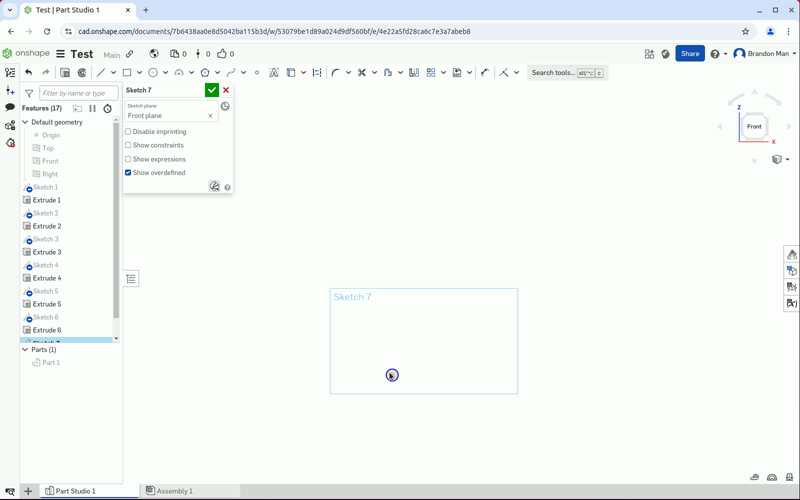
scroll(6)
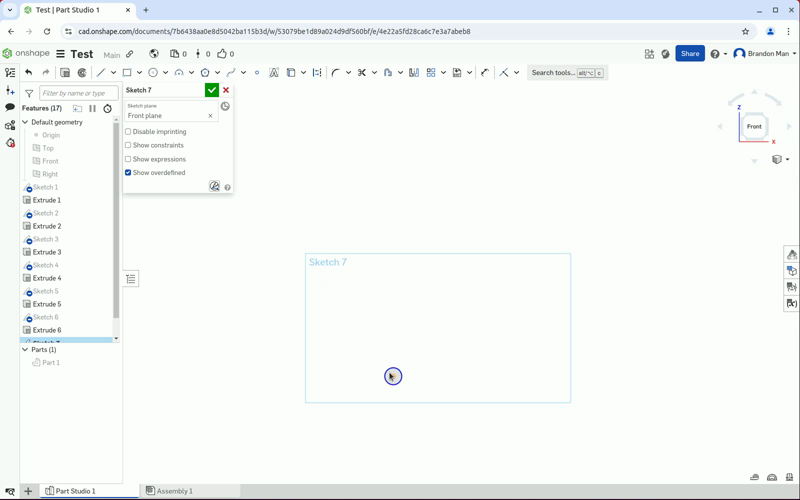
scroll(6)
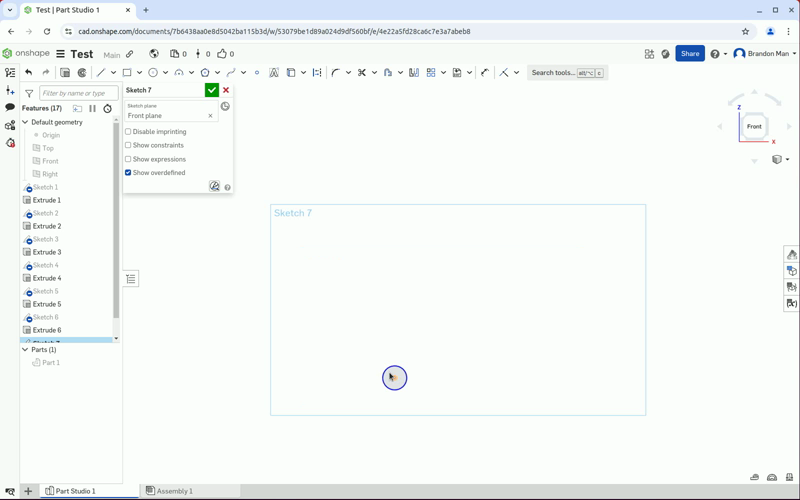
scroll(6)
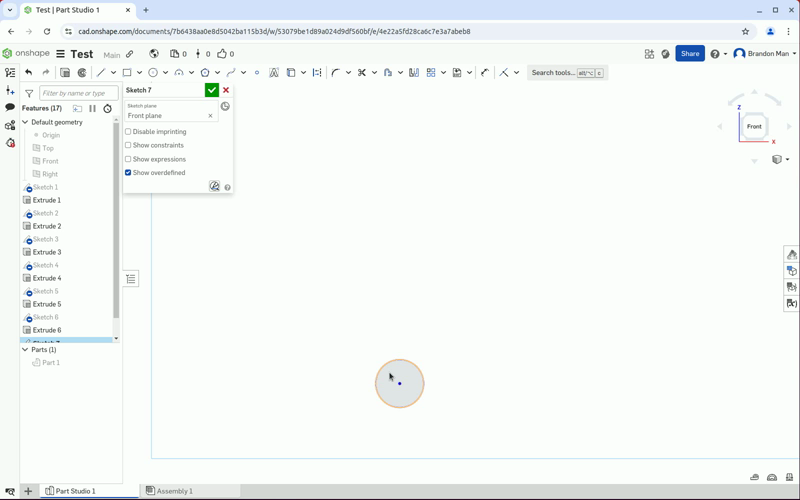
click(389, 372)
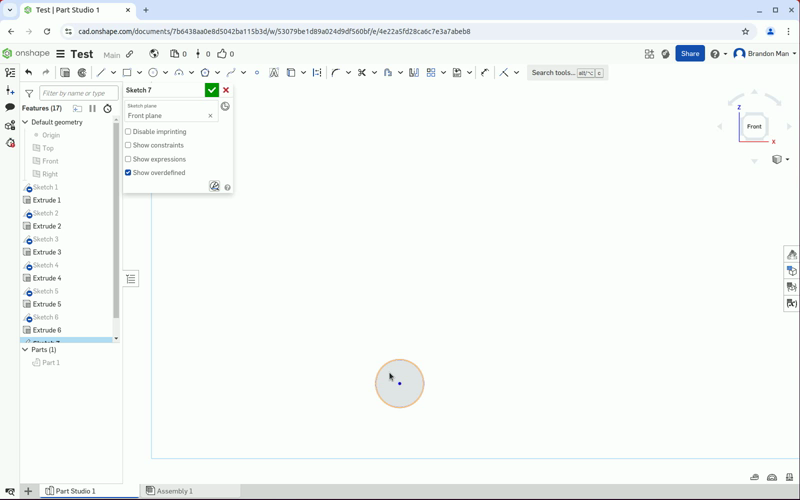
scroll(-6)
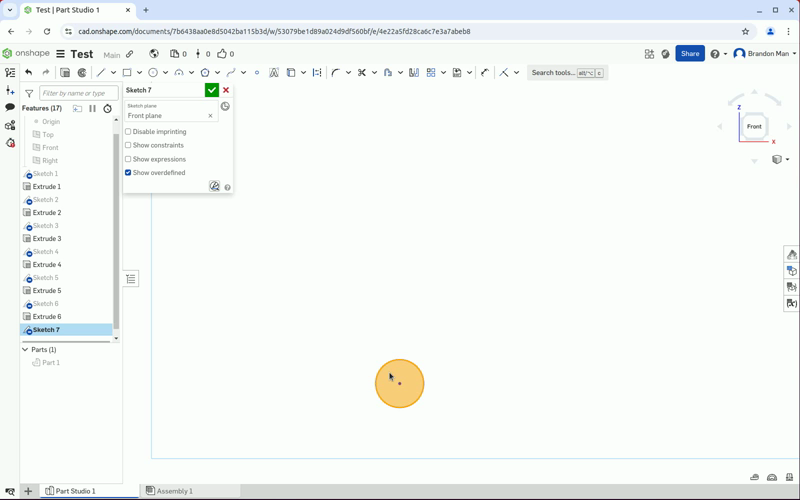
scroll(-6)
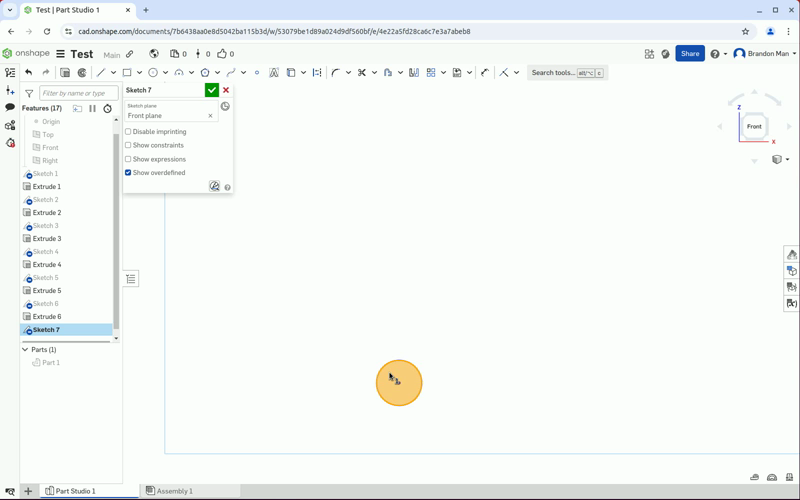
scroll(-6)
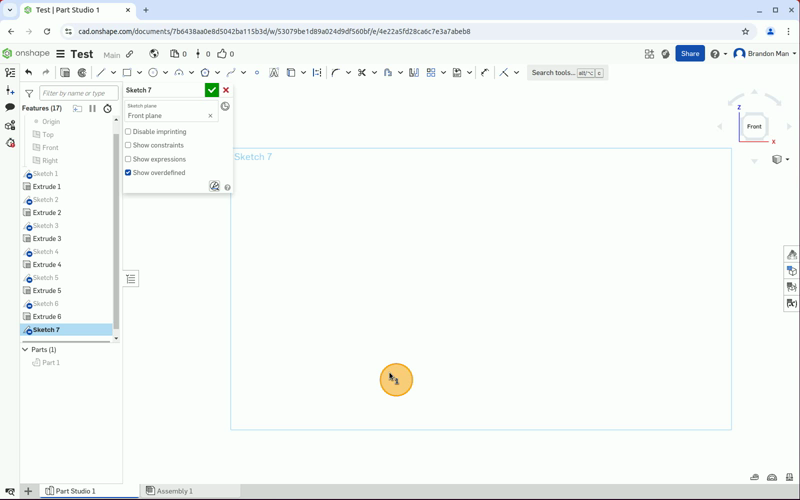
scroll(-6)
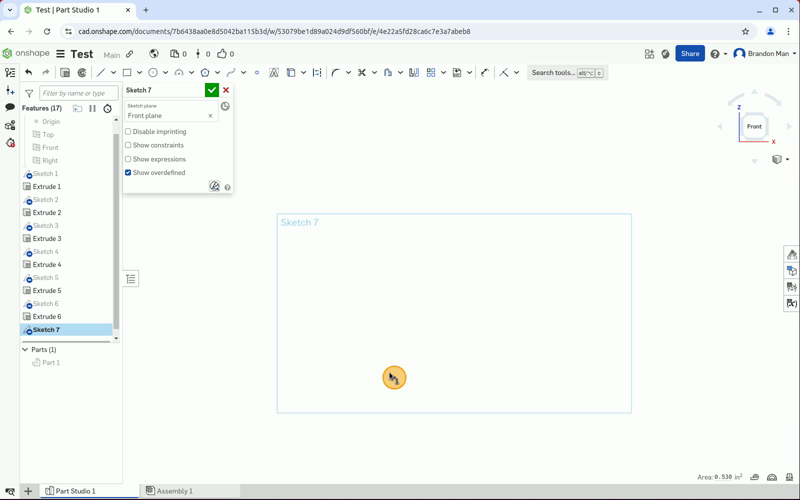
scroll(-6)
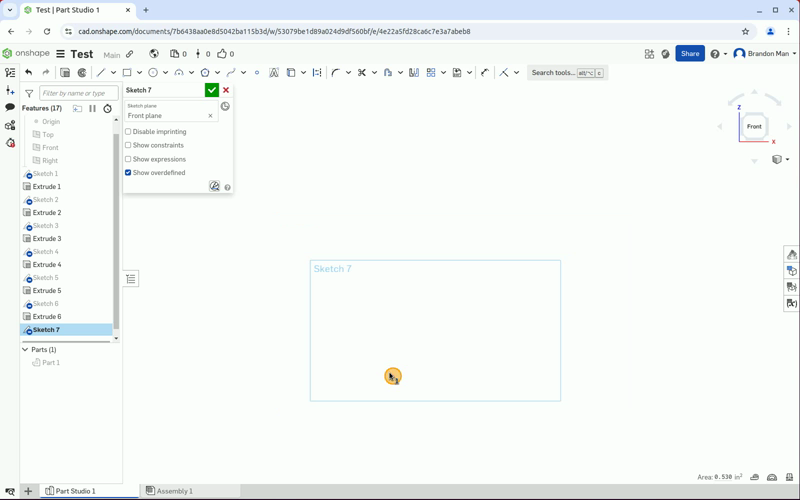
scroll(-6)
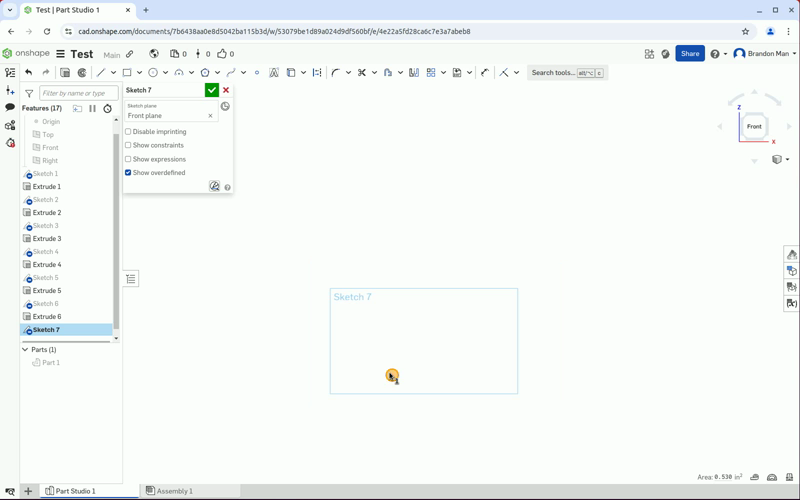
scroll(-6)
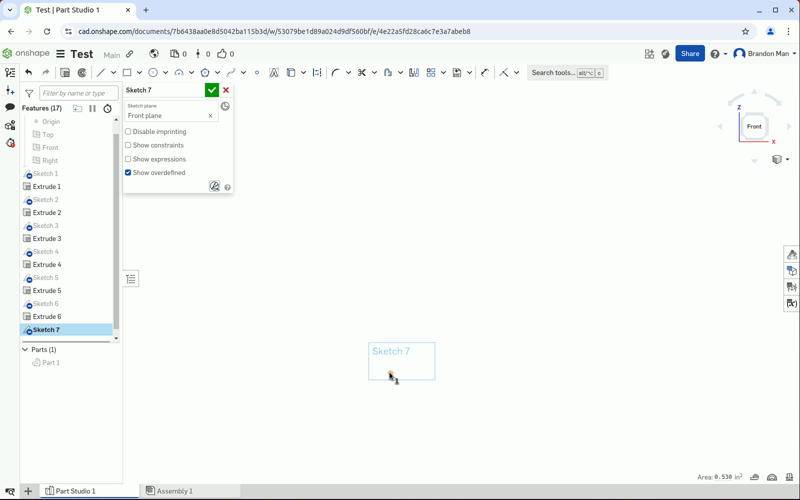
mouse_move(73, 352)
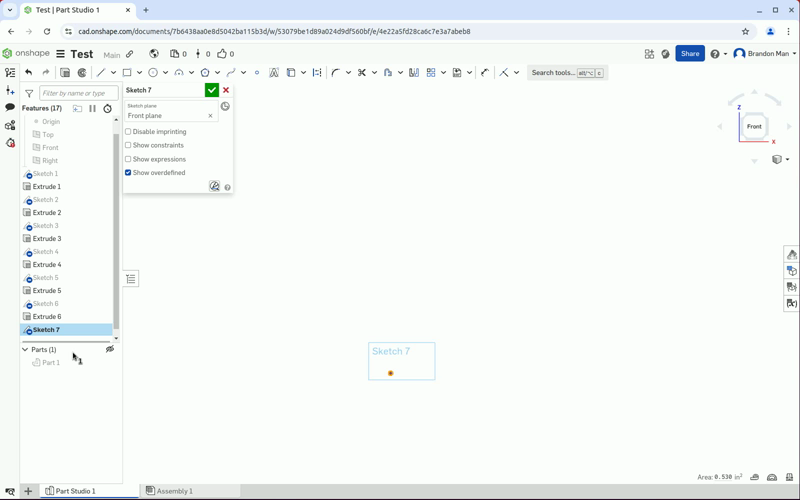
key(shift+y)
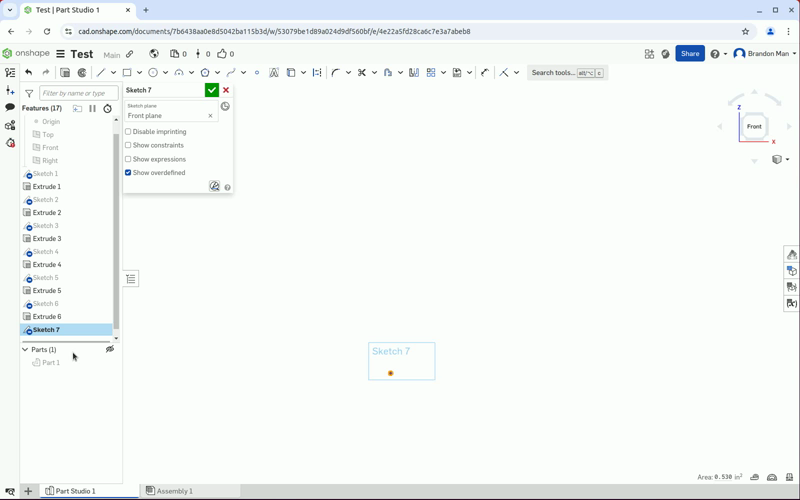
key(shift+e)
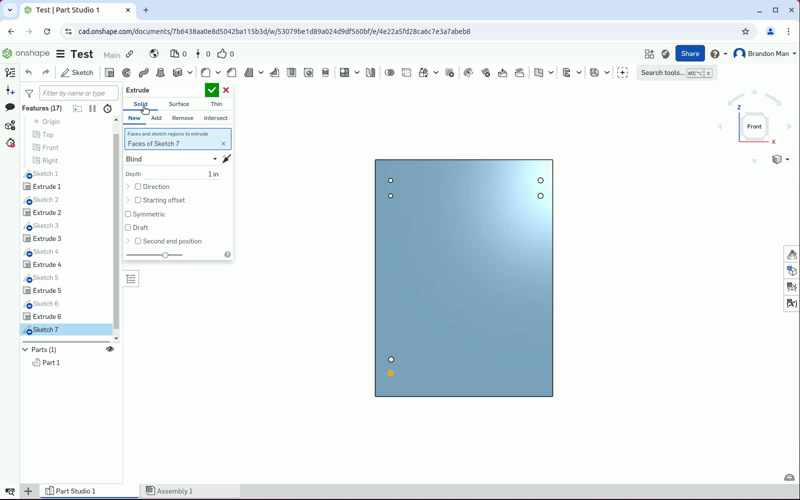
mouse_move(143, 106)
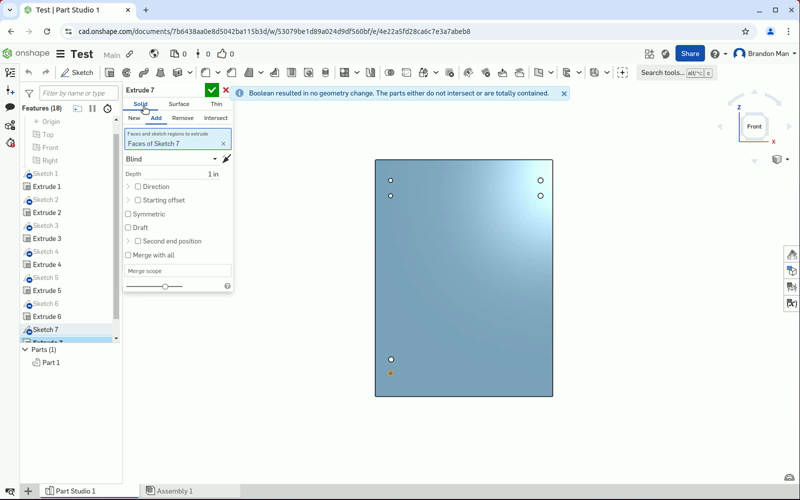
click(143, 106)
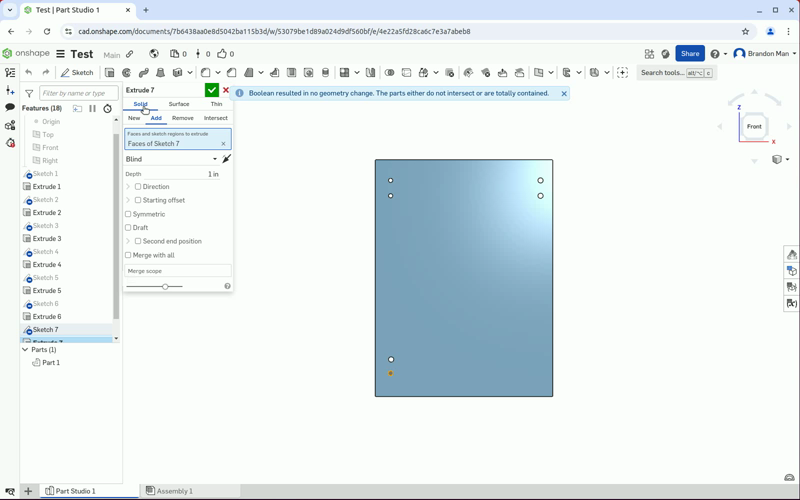
mouse_move(186, 120)
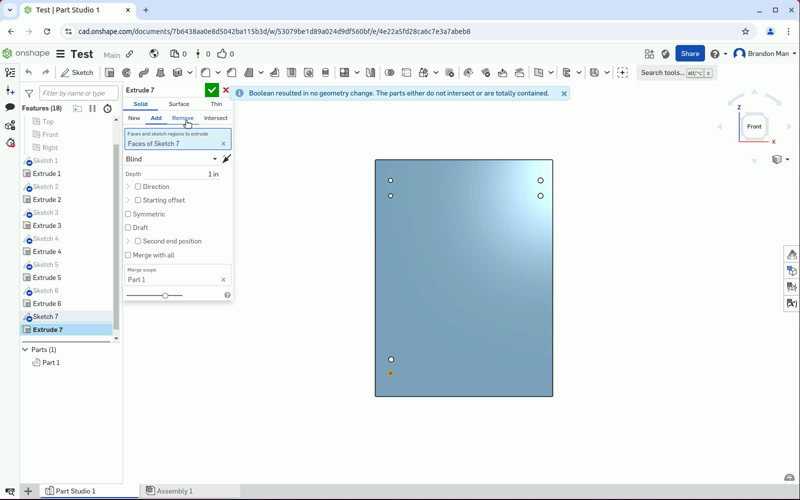
click(186, 120)
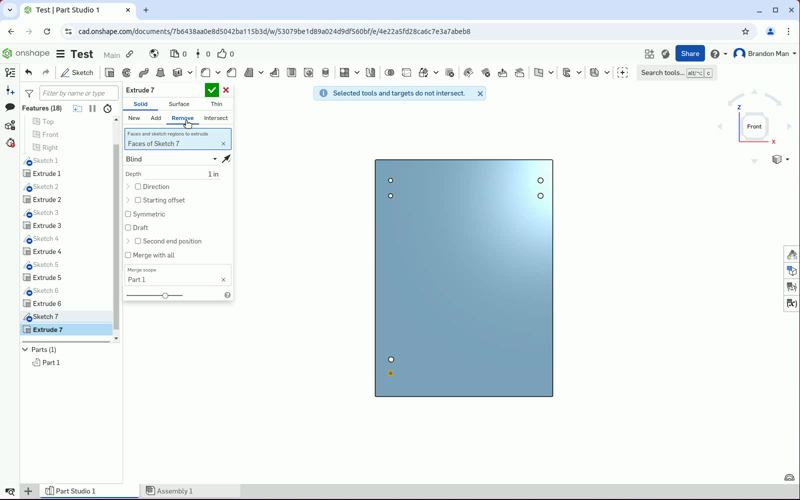
key(tab, 4)
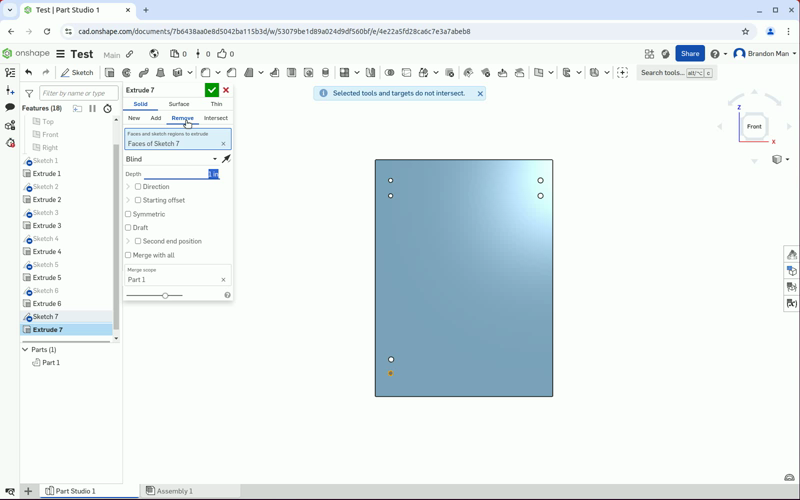
text(-28.885)
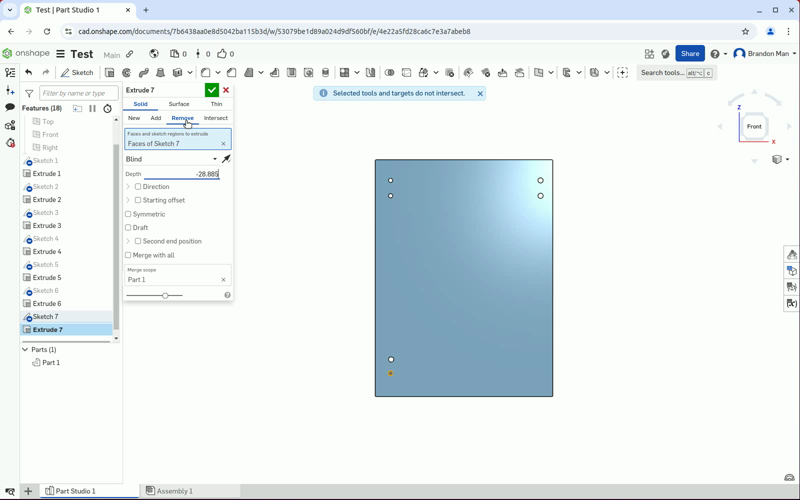
key(tab, 6)
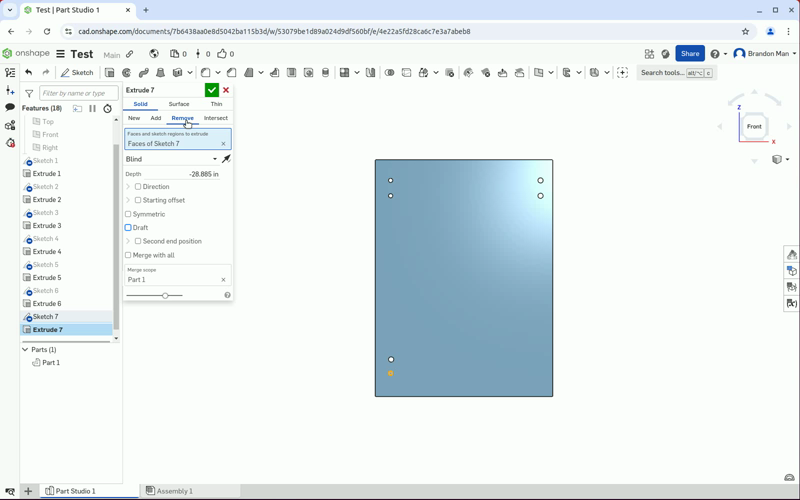
key(space)
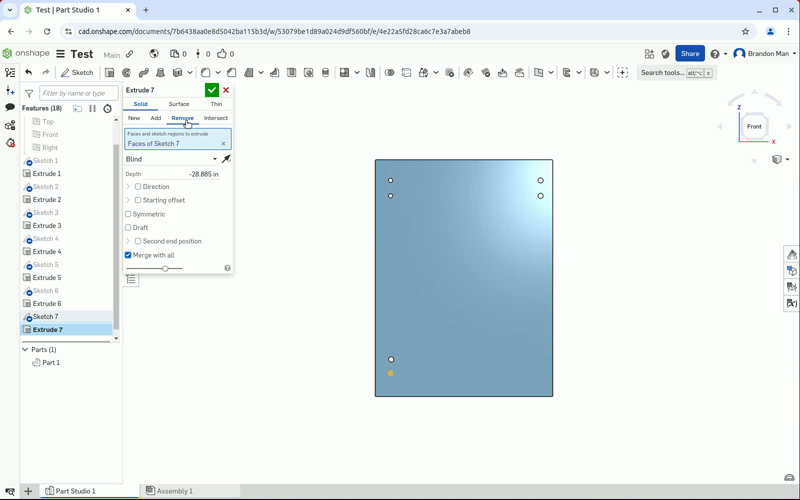
key(enter)
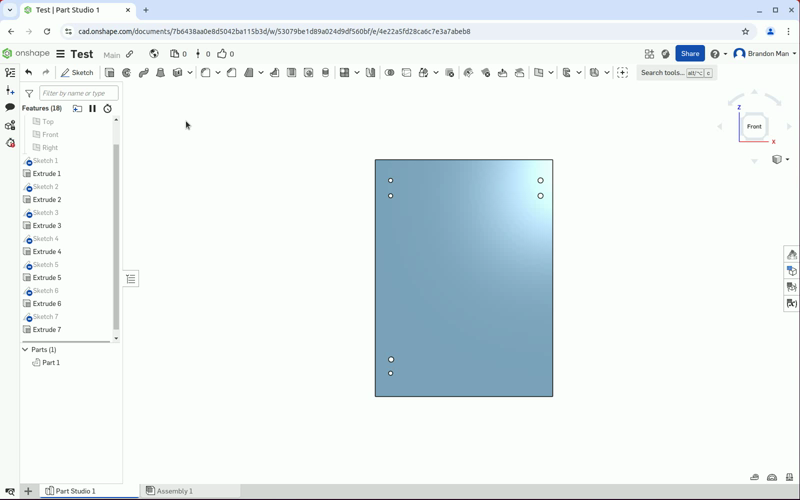
key(shift+h)
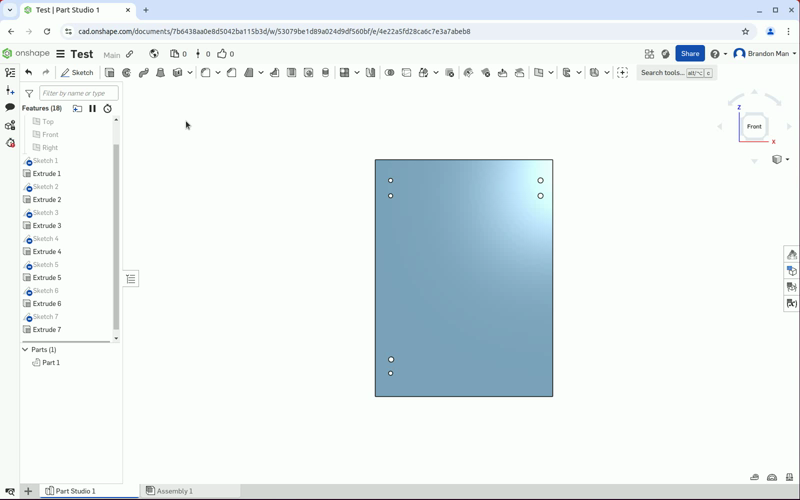
key(shift+h)
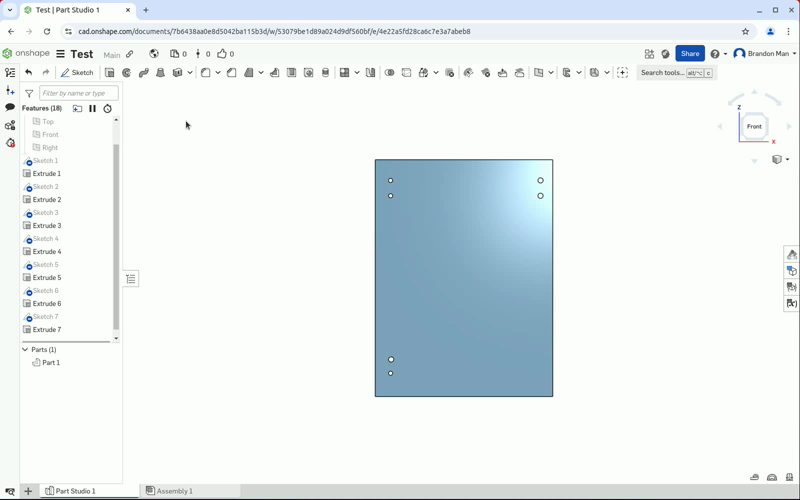
mouse_move(69, 163)
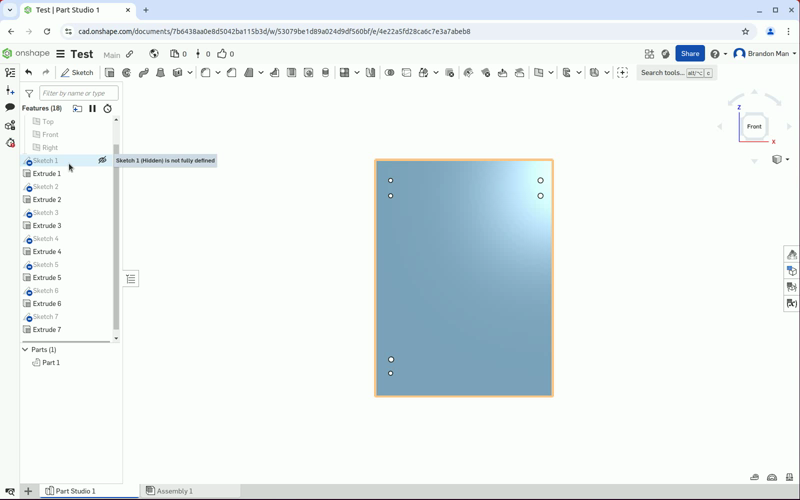
click(69, 163)
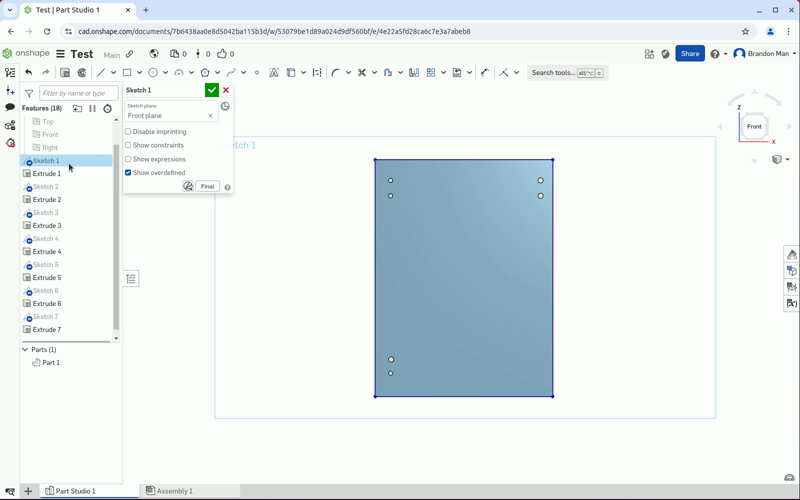
mouse_move(229, 92)
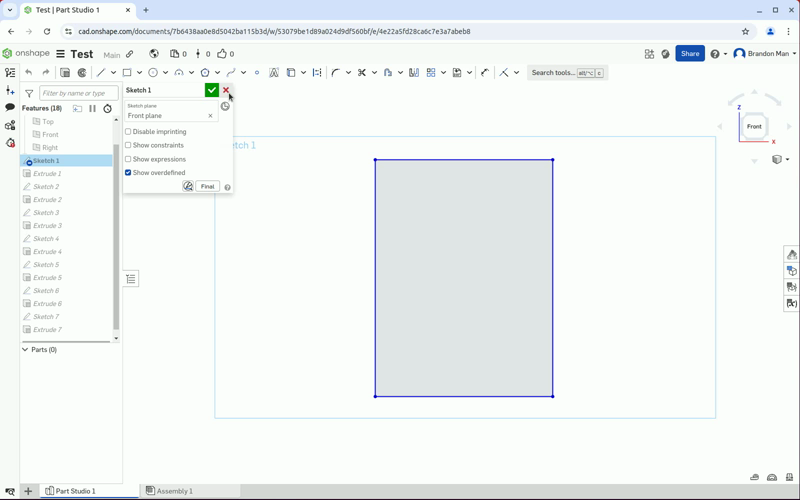
click(229, 92)
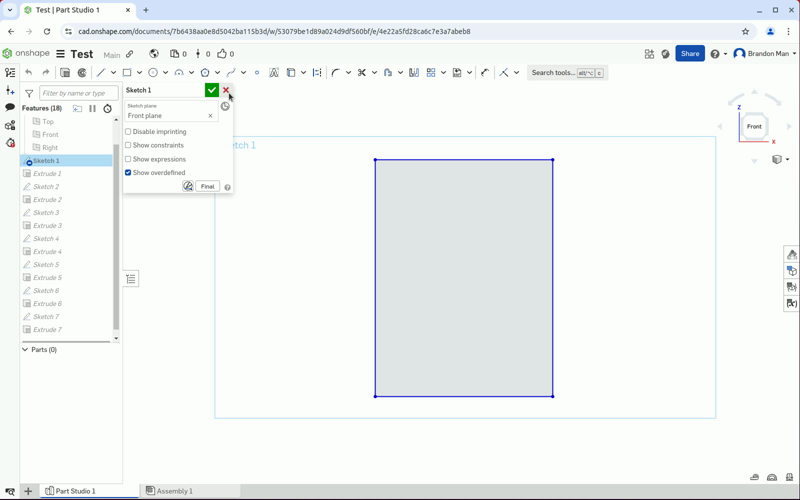
key(shift+s)
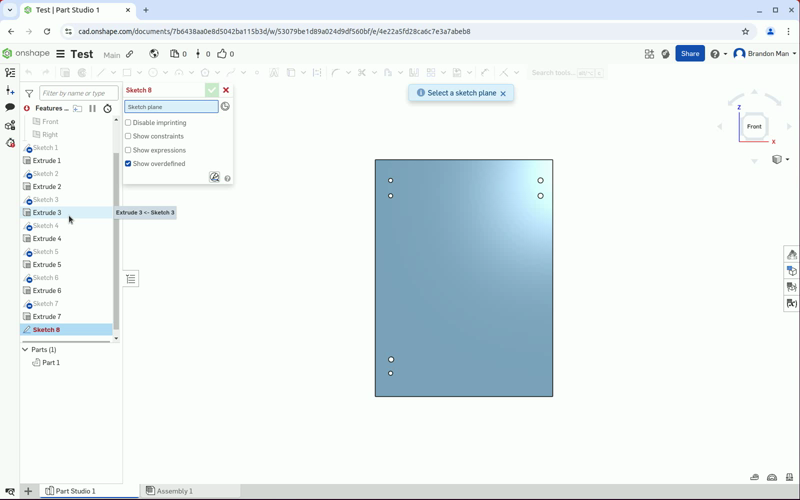
scroll(3)
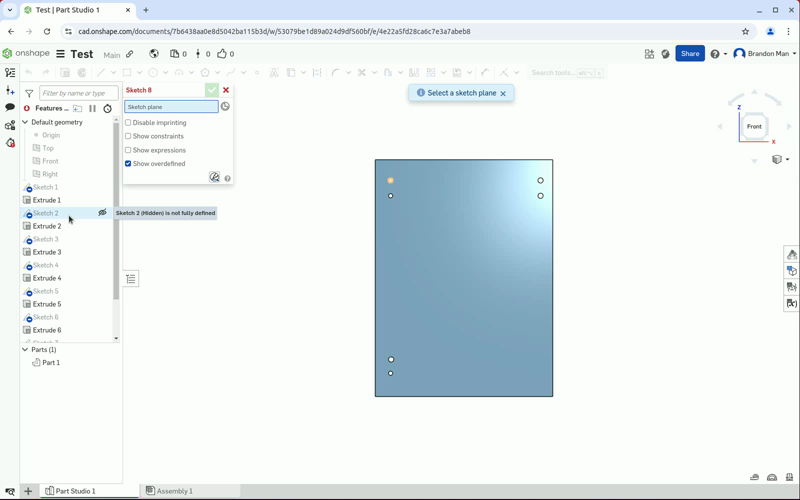
mouse_move(69, 163)
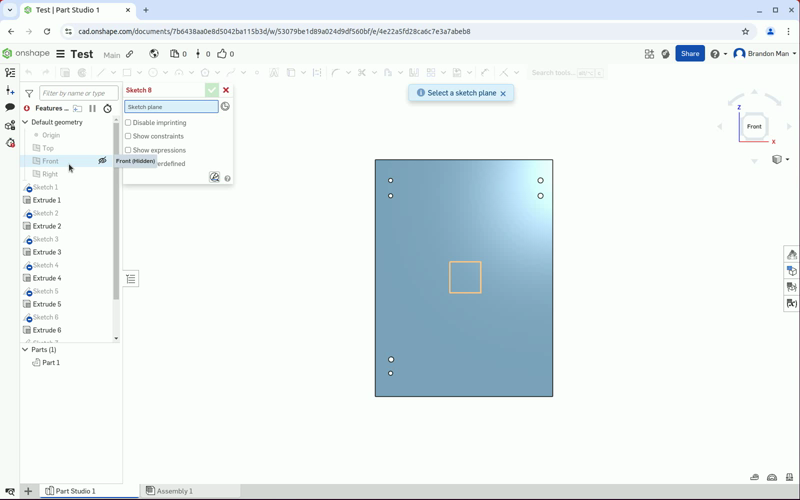
click(69, 163)
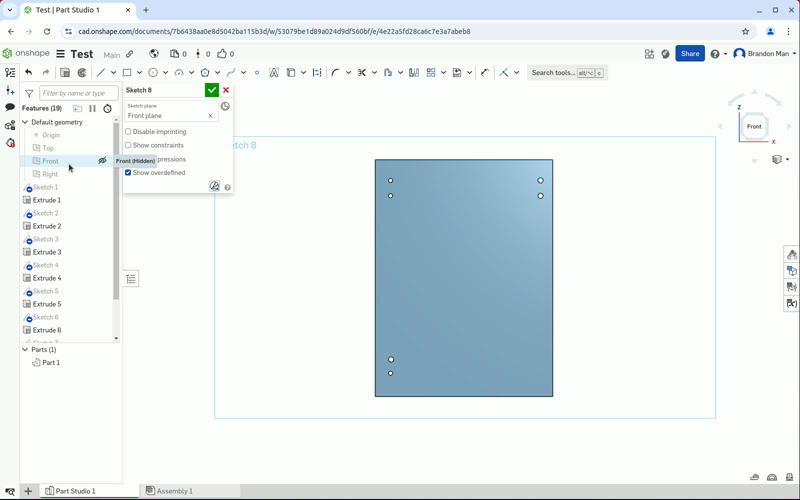
mouse_move(73, 352)
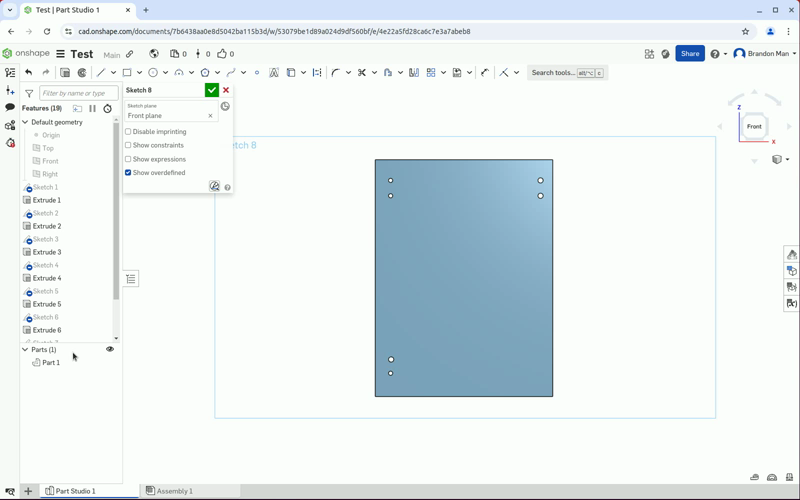
key(y)
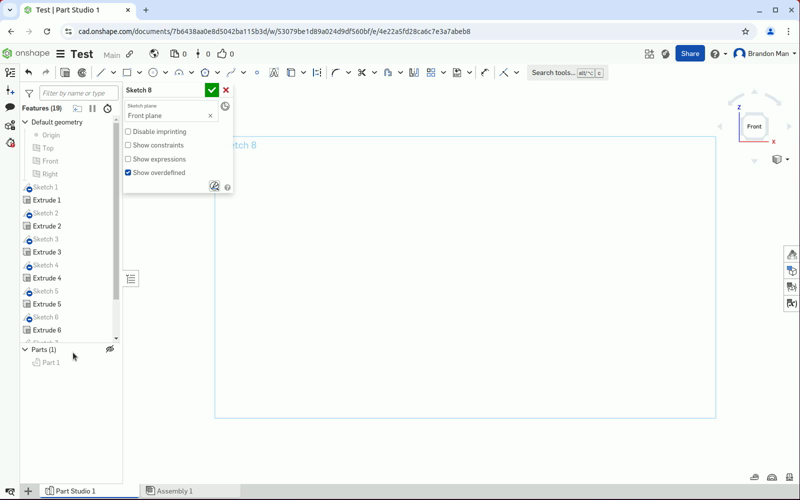
key(c)
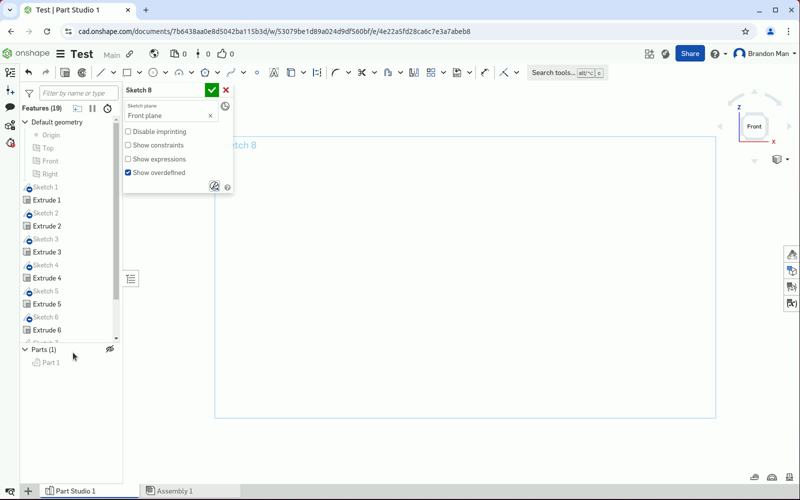
key_down(shift)
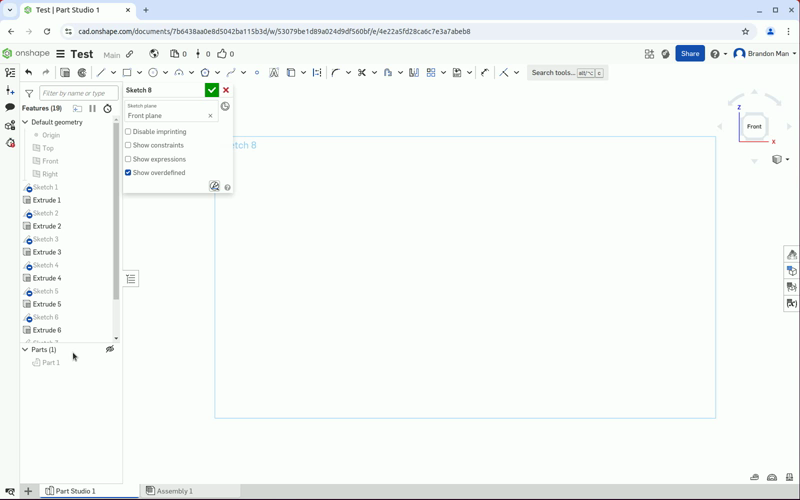
mouse_move(532, 360)
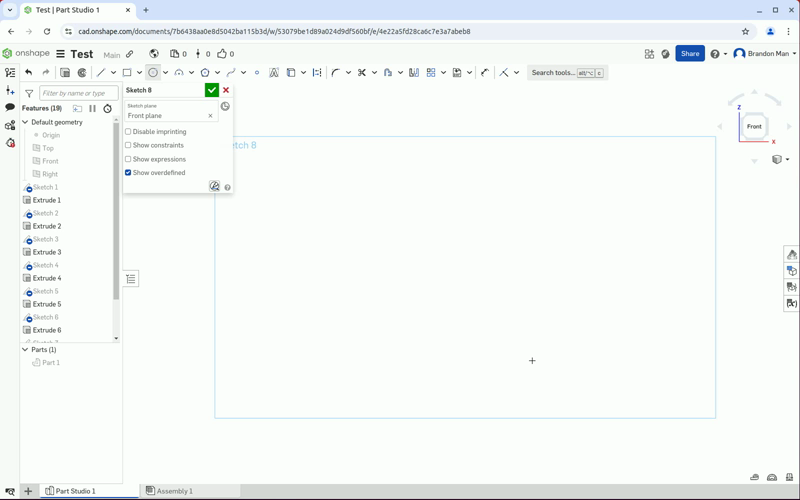
click(532, 360)
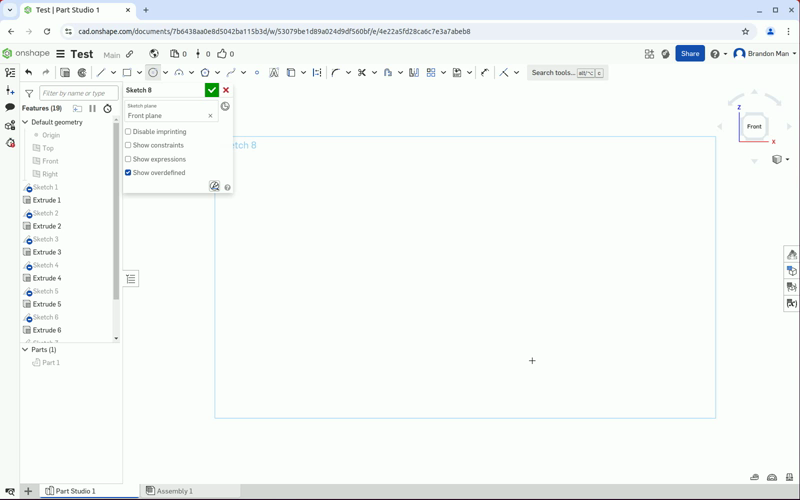
key_up(shift)
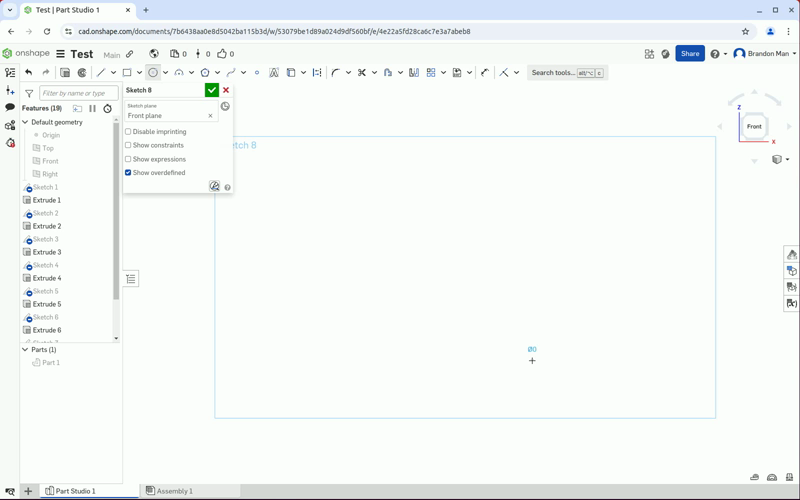
mouse_move(534, 360)
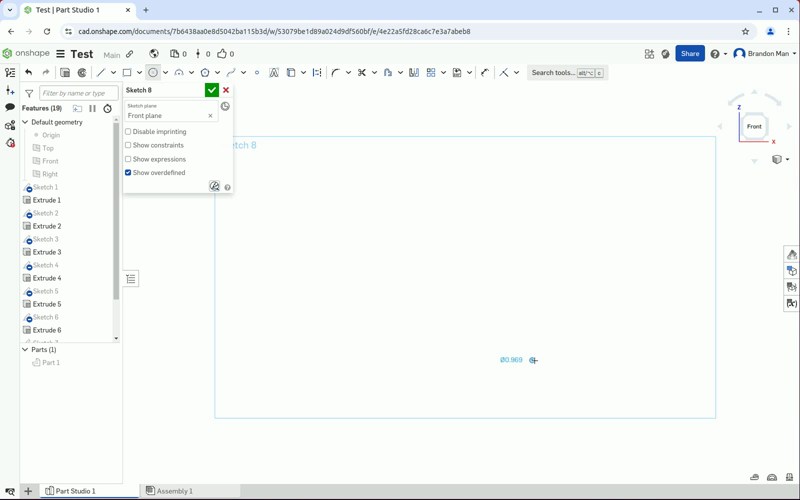
scroll(6)
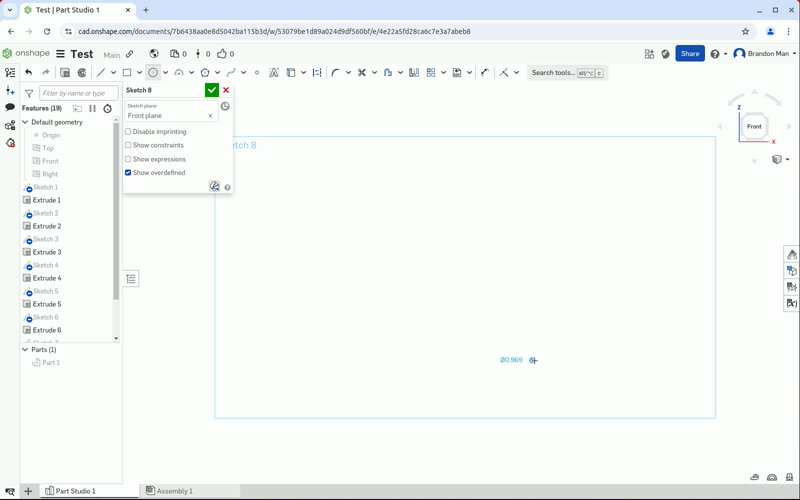
scroll(6)
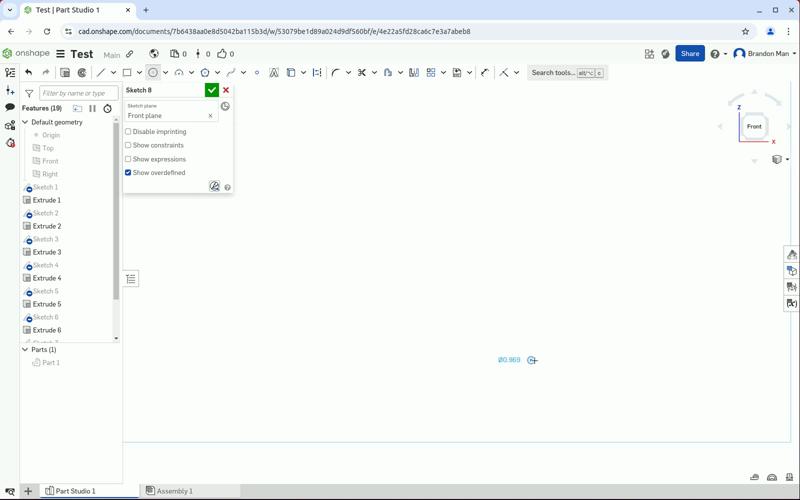
scroll(6)
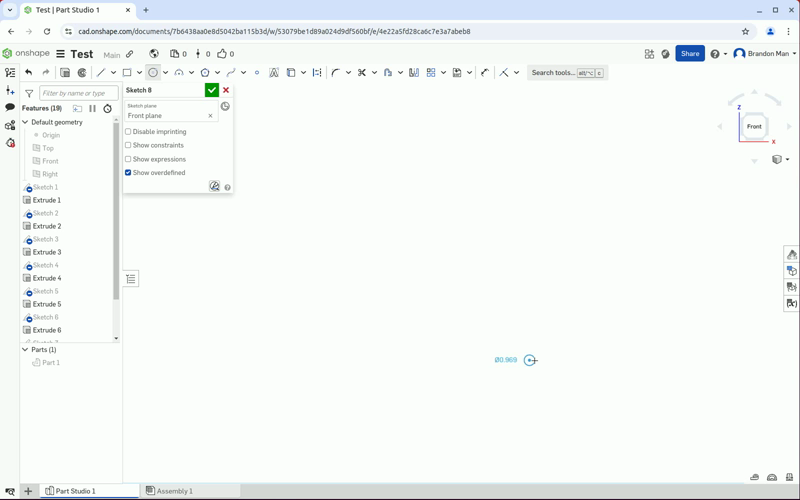
scroll(6)
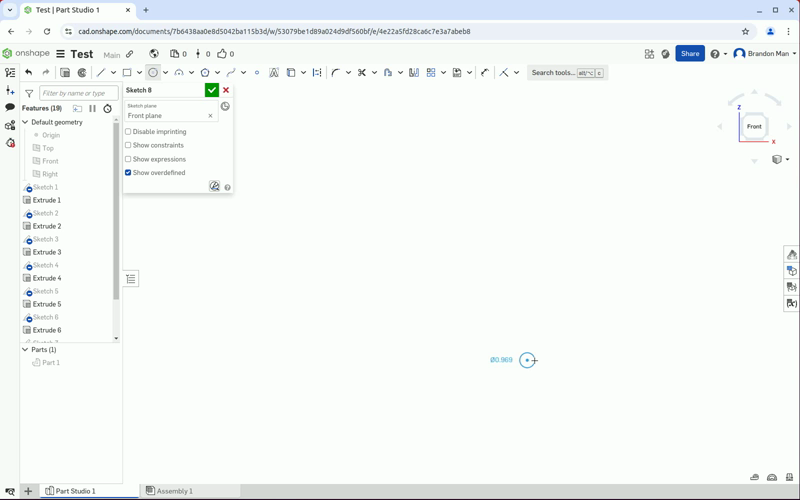
scroll(6)
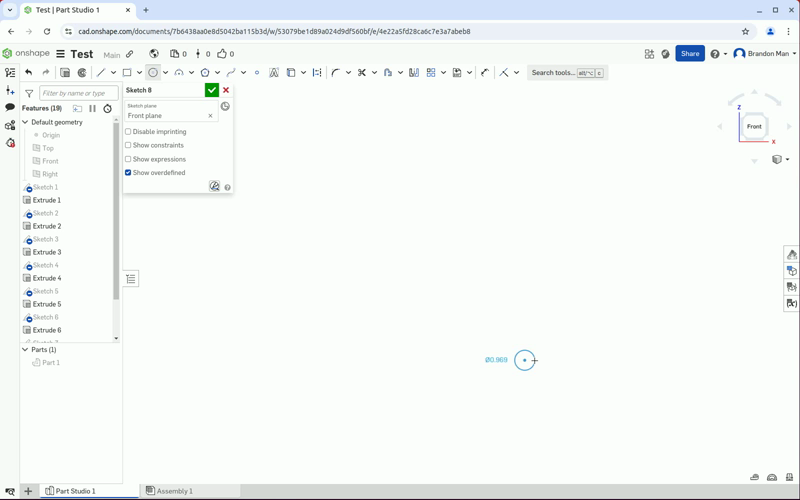
scroll(6)
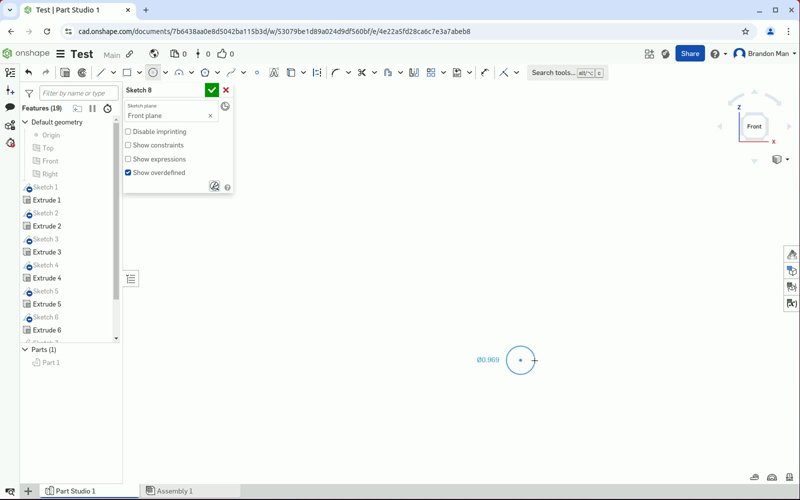
scroll(6)
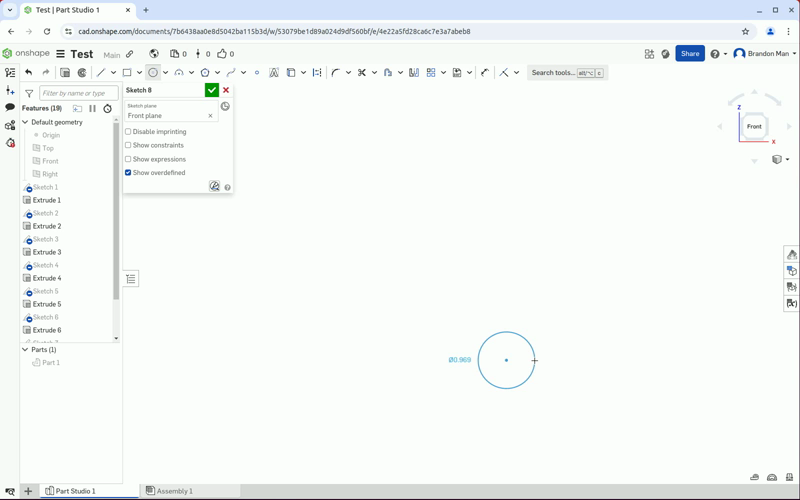
click(534, 360)
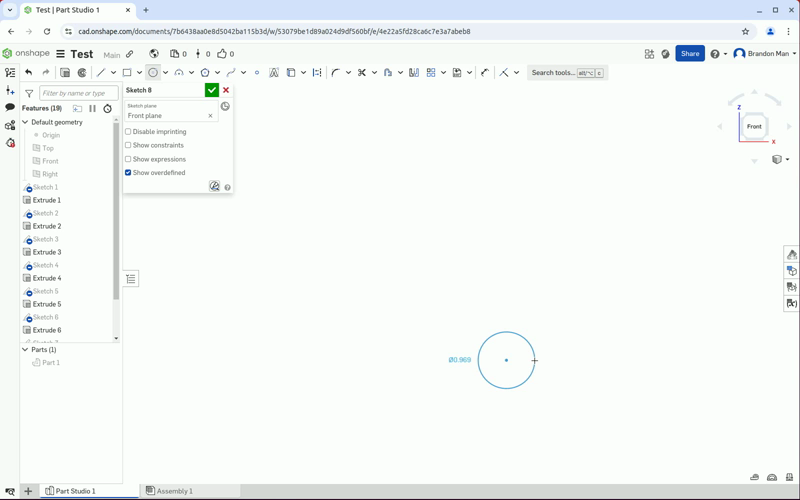
scroll(-6)
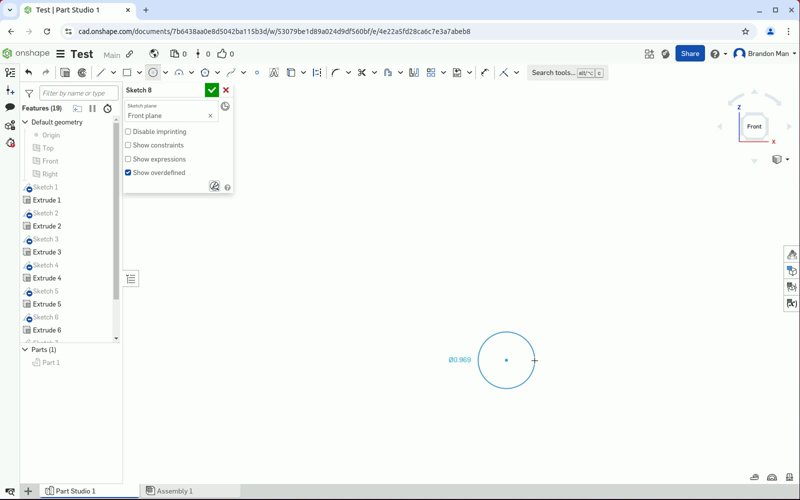
scroll(-6)
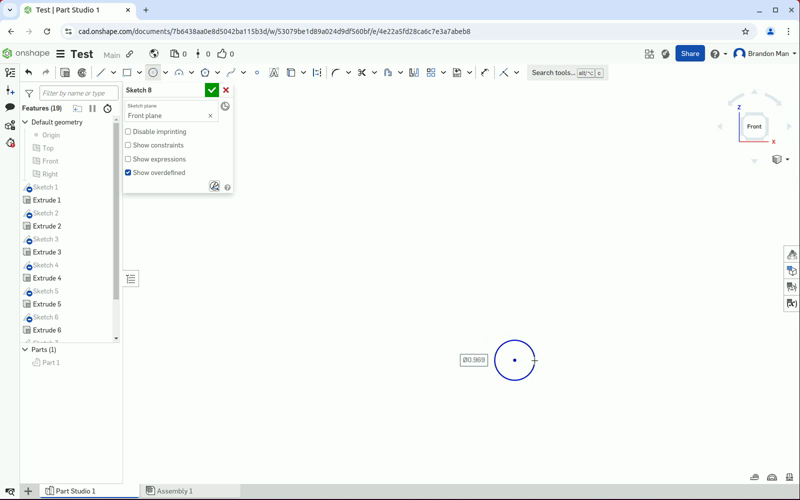
scroll(-6)
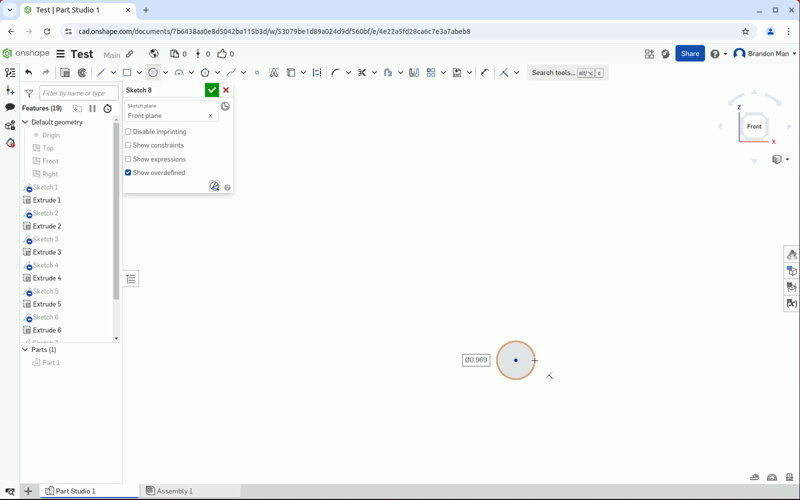
scroll(-6)
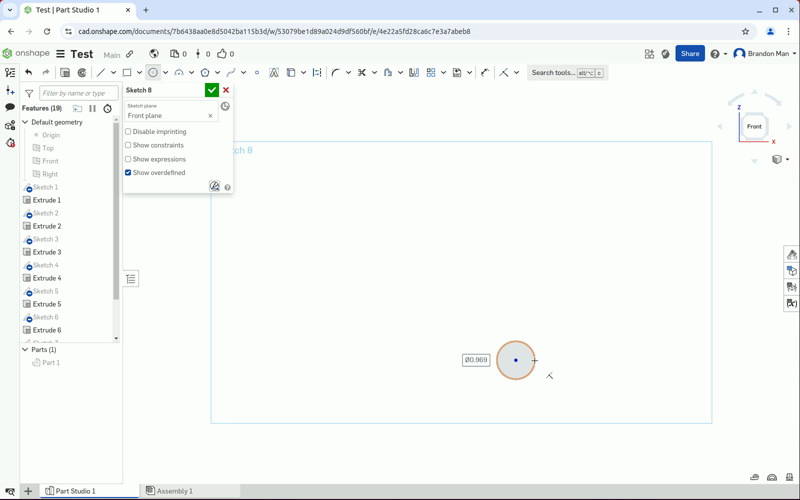
scroll(-6)
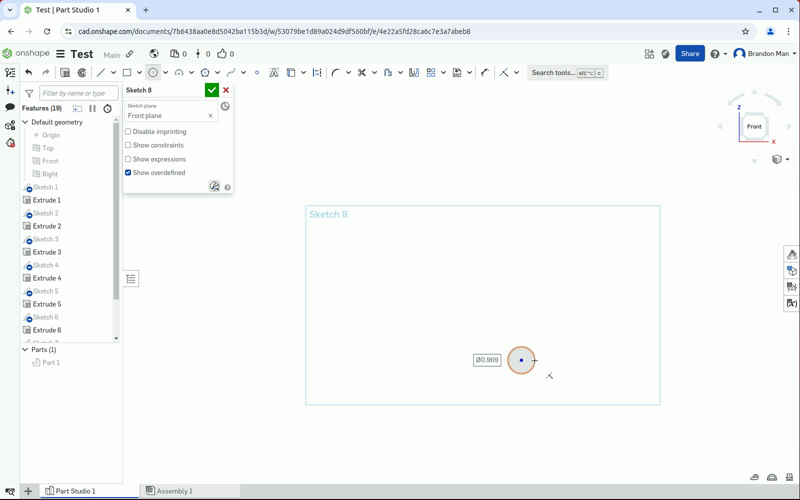
scroll(-6)
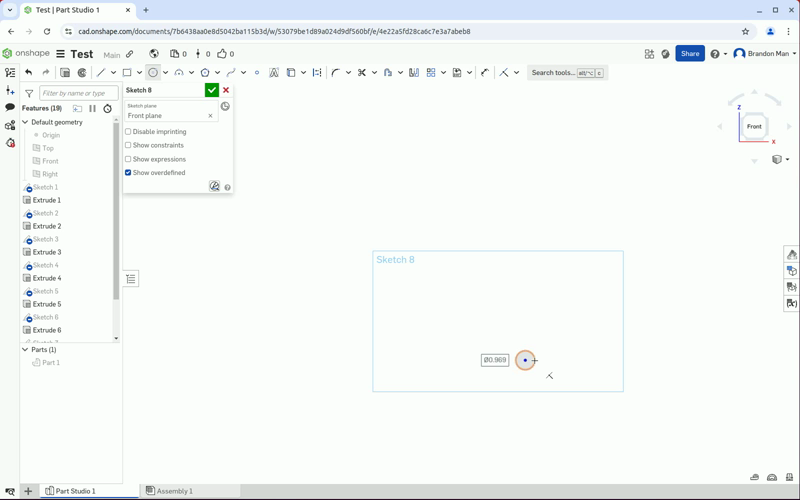
scroll(-6)
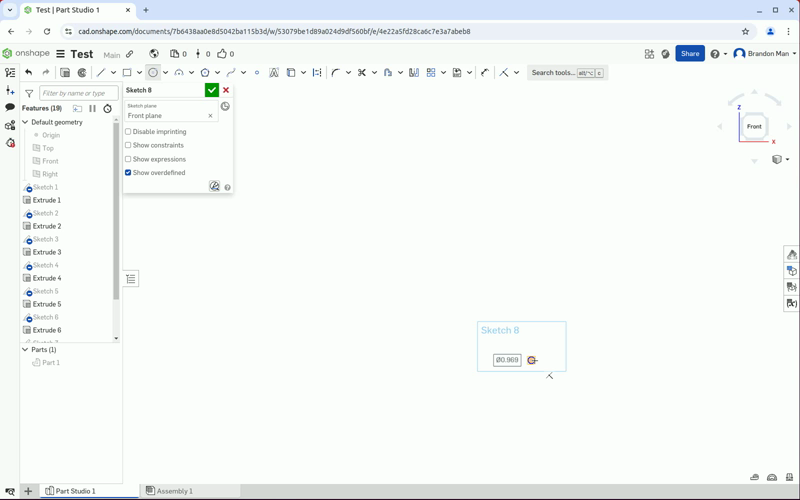
key(esc)
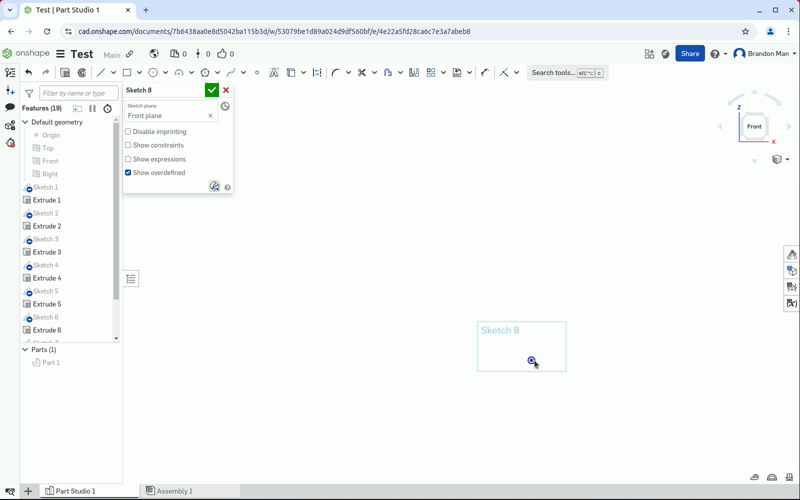
mouse_move(532, 361)
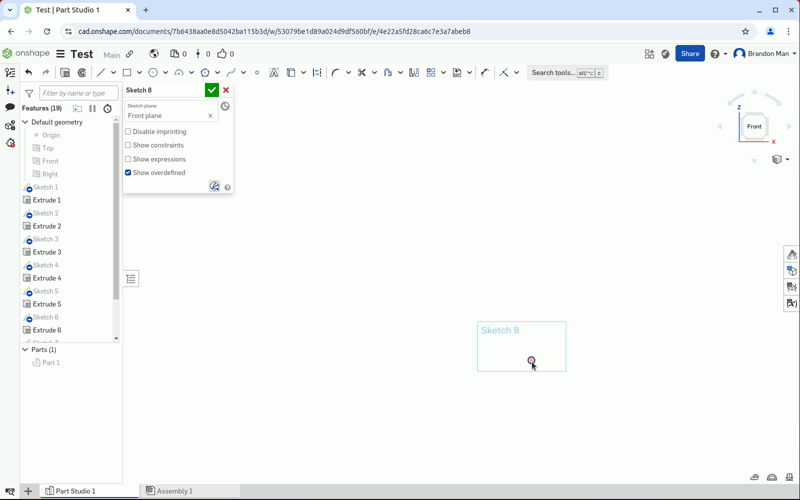
scroll(6)
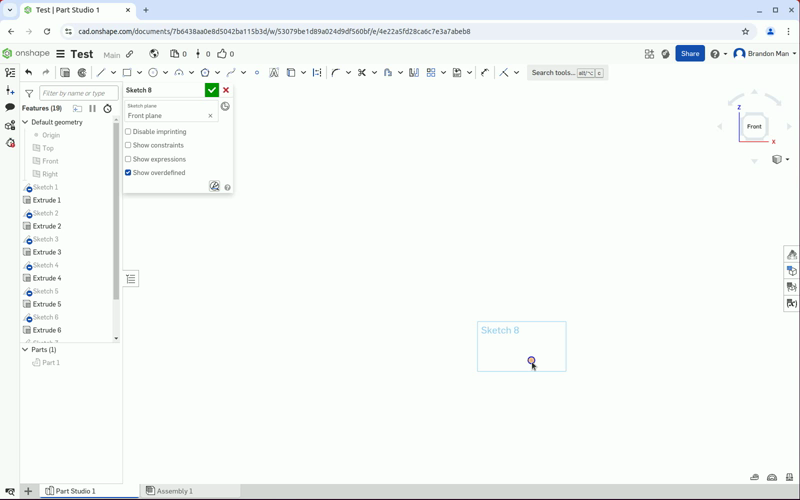
scroll(6)
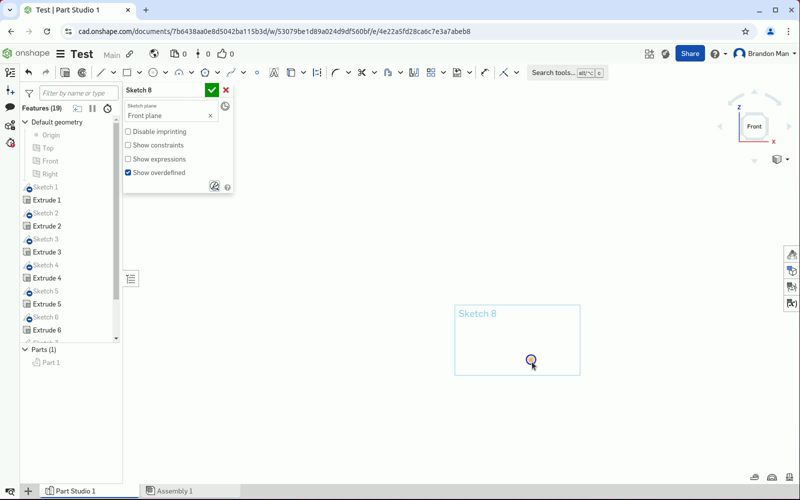
scroll(6)
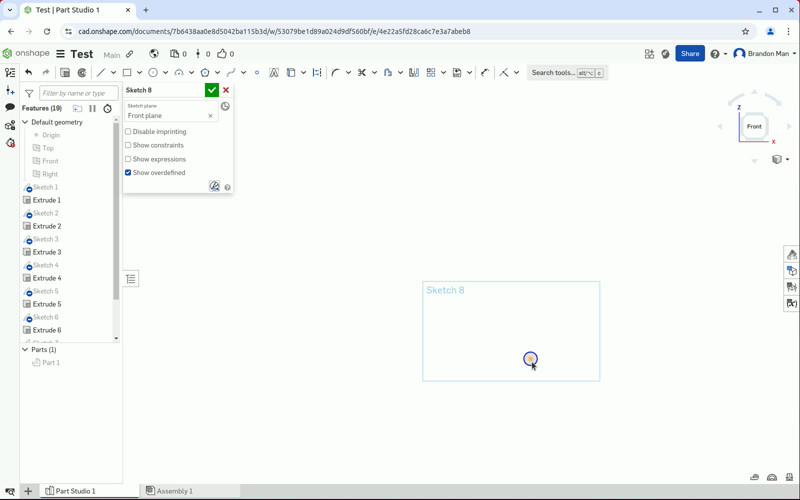
scroll(6)
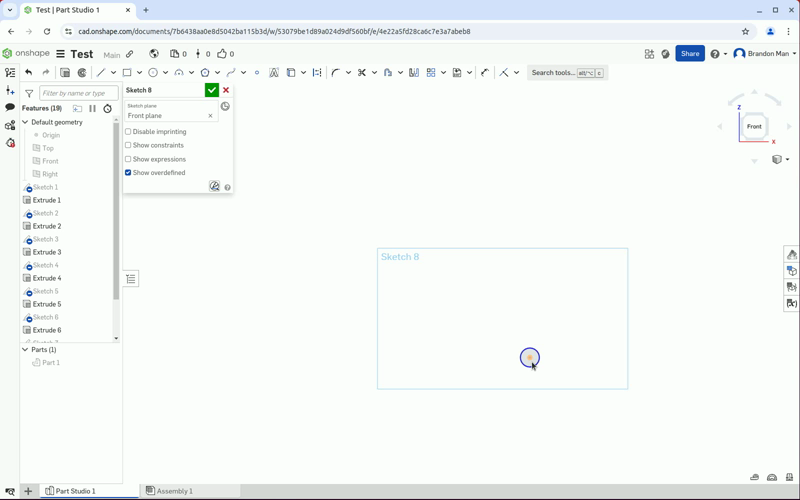
scroll(6)
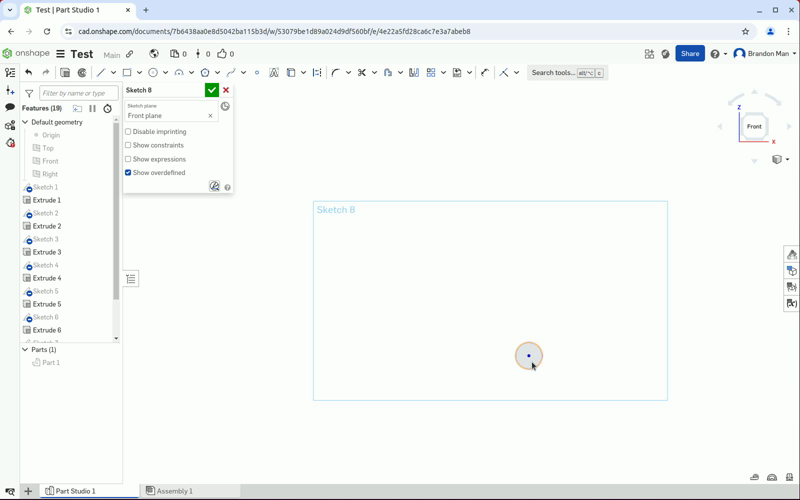
scroll(6)
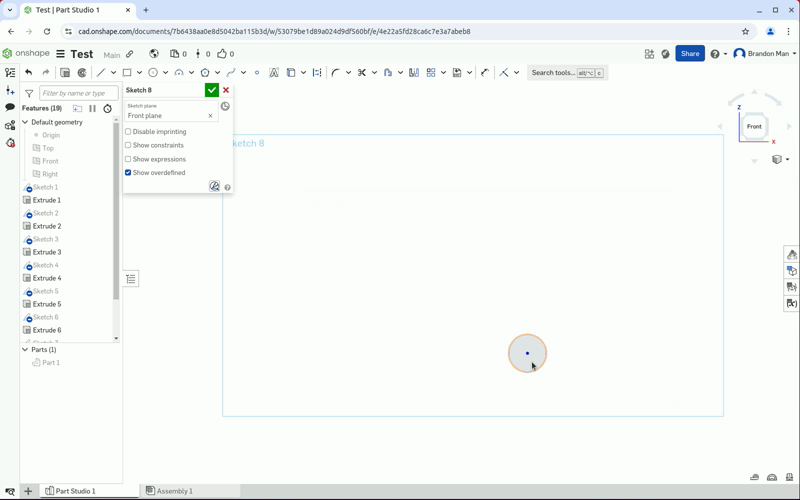
scroll(6)
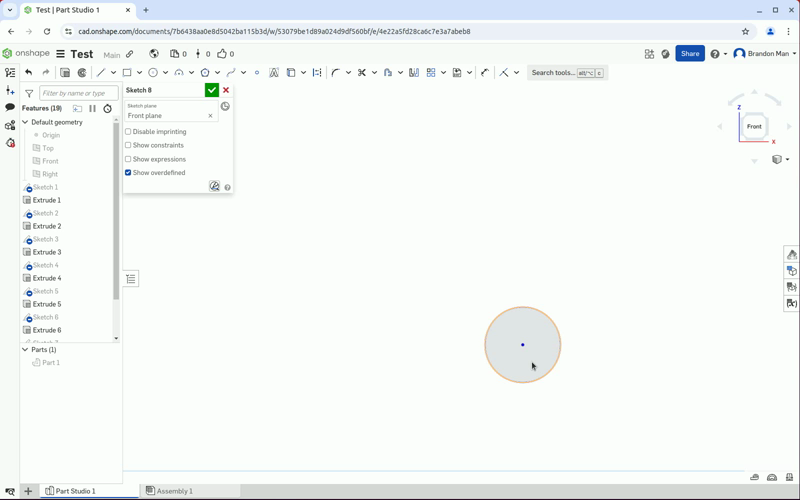
click(532, 361)
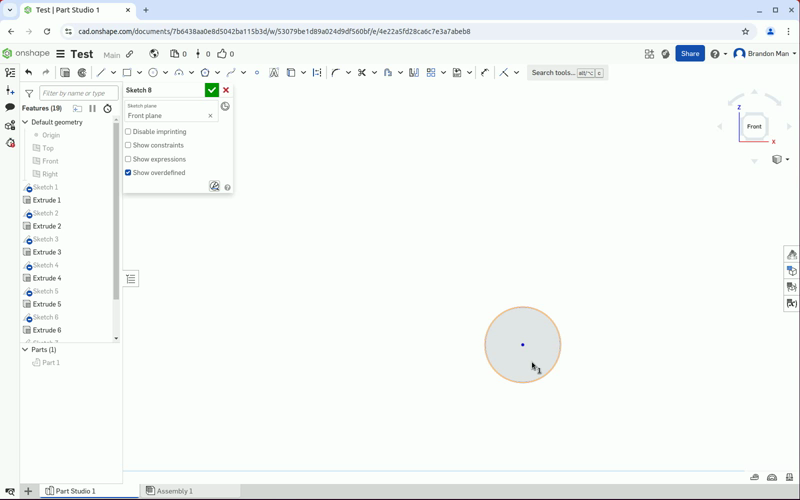
scroll(-6)
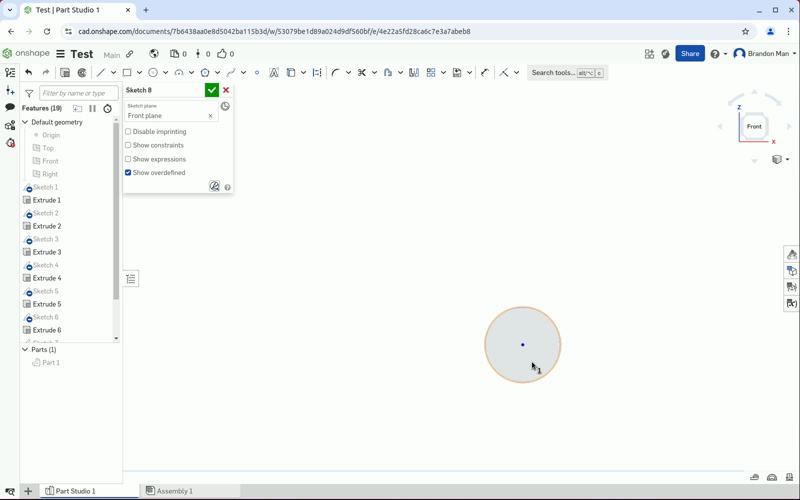
scroll(-6)
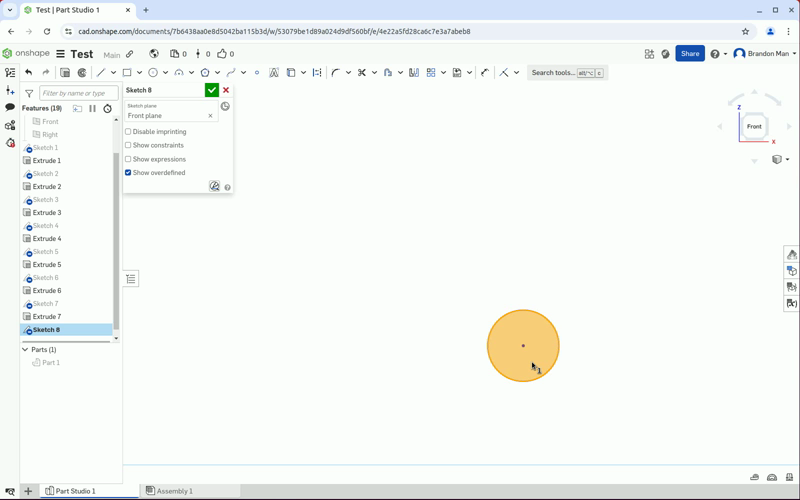
scroll(-6)
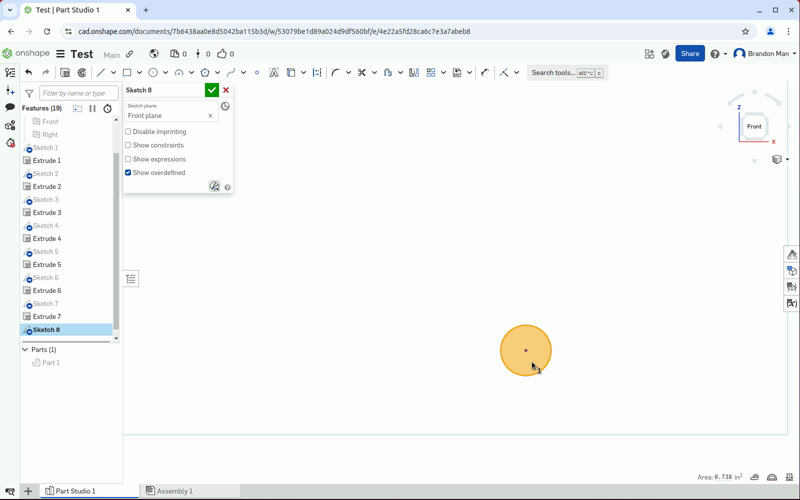
scroll(-6)
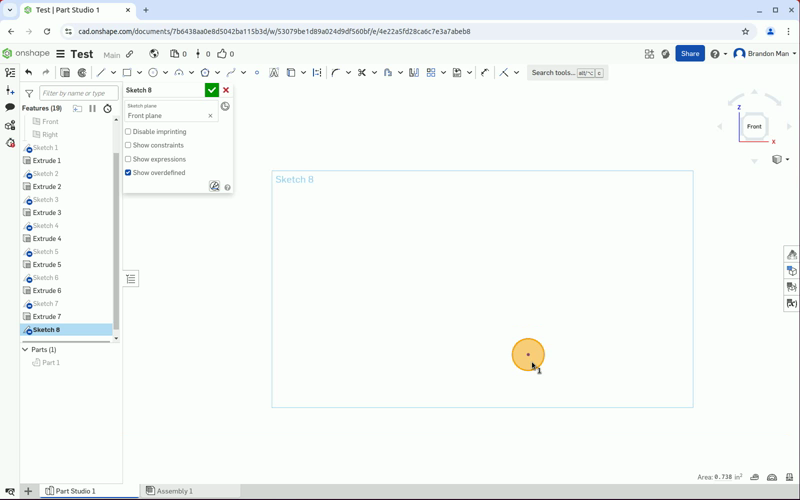
scroll(-6)
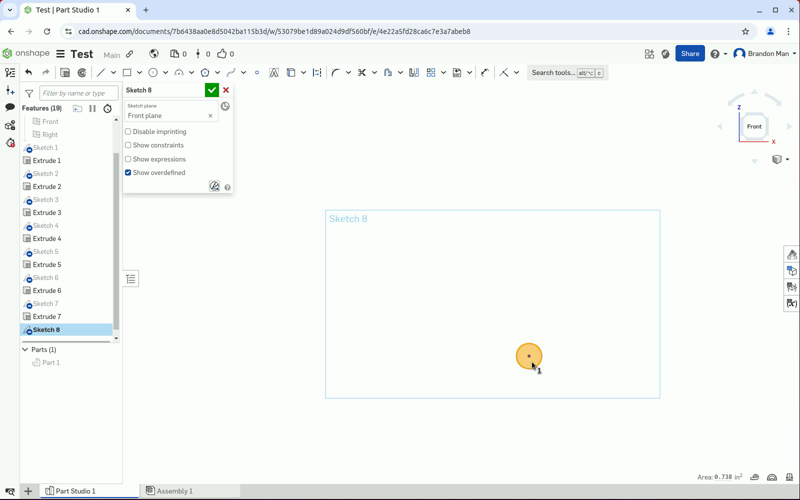
scroll(-6)
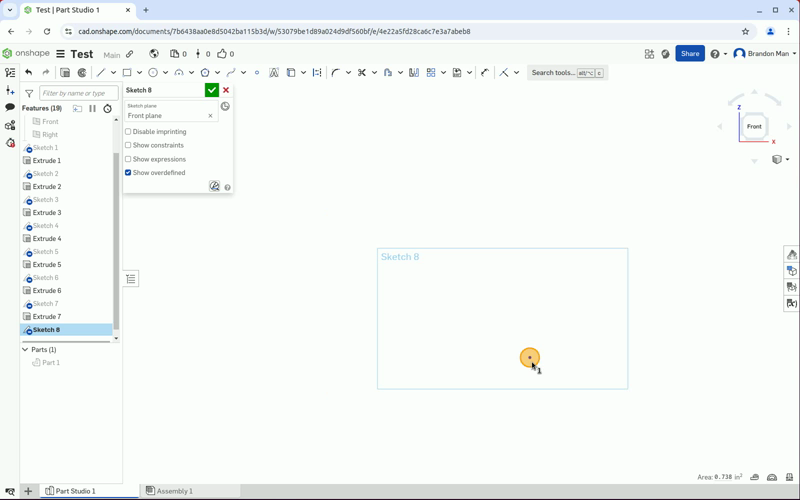
scroll(-6)
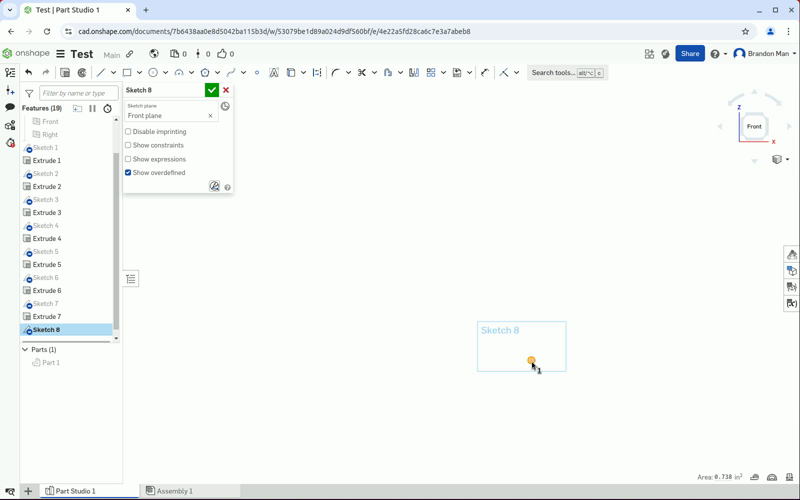
mouse_move(73, 352)
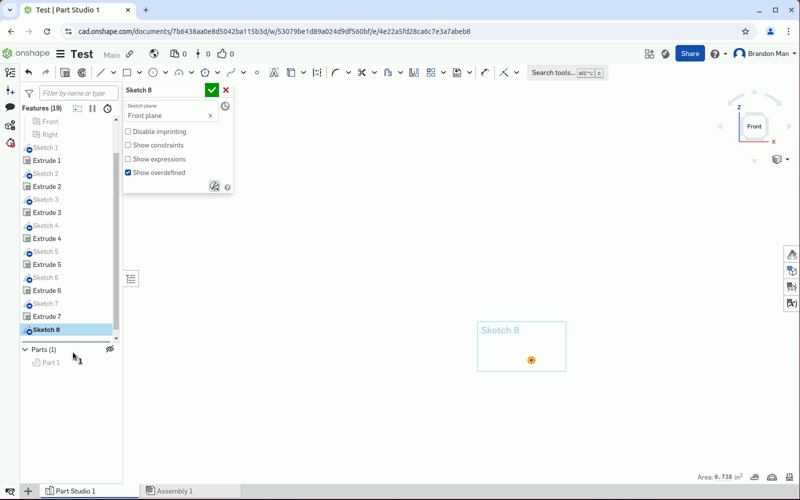
key(shift+y)
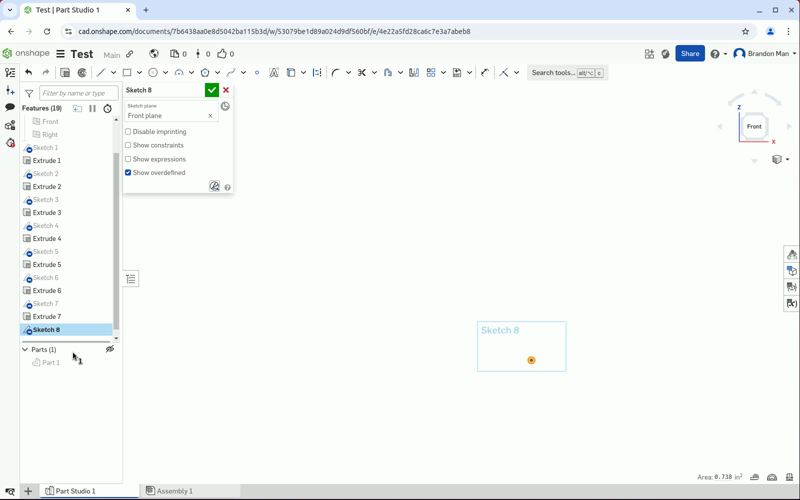
key(shift+e)
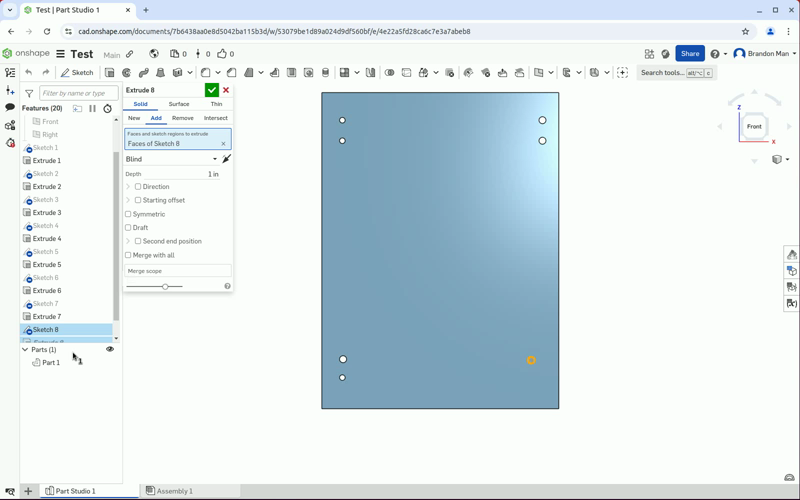
mouse_move(143, 106)
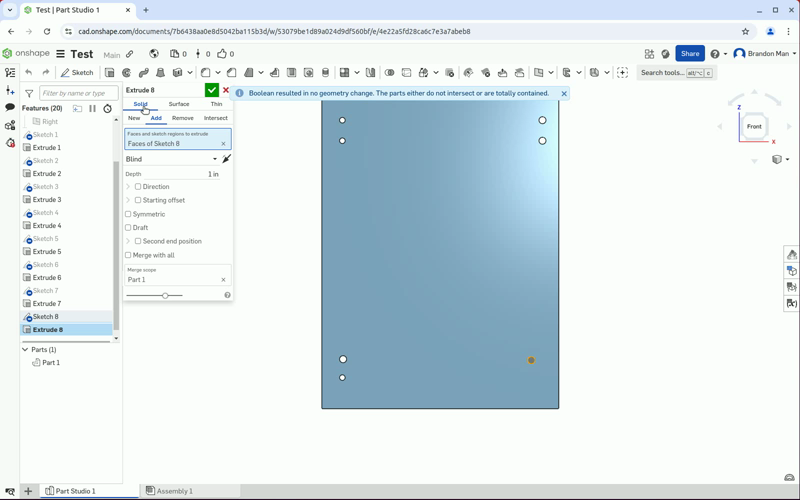
click(143, 106)
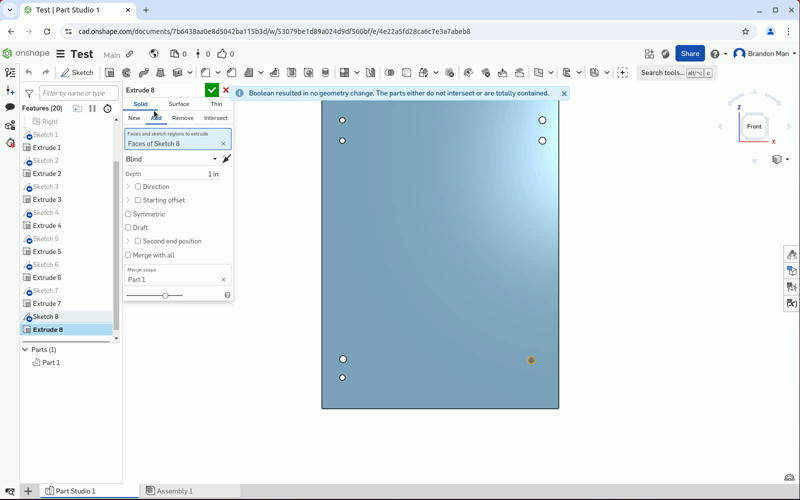
mouse_move(186, 120)
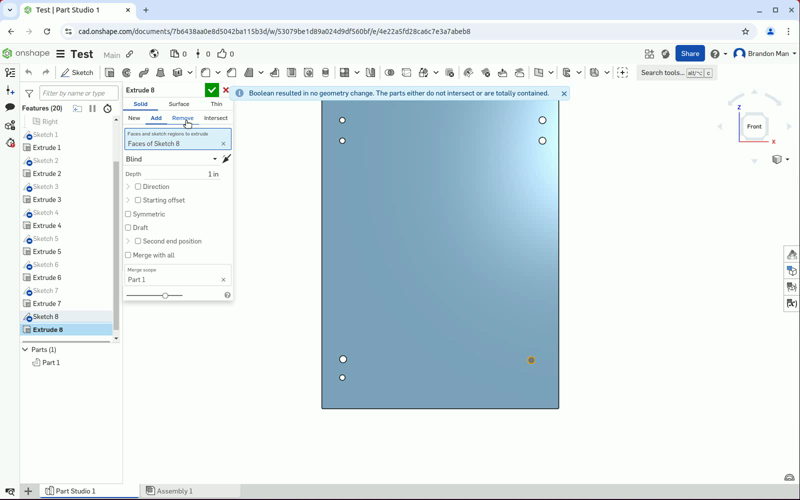
click(186, 120)
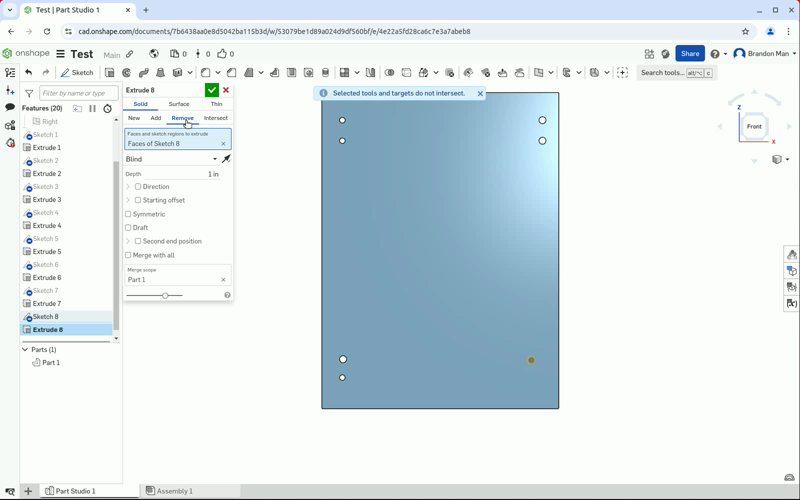
key(tab, 4)
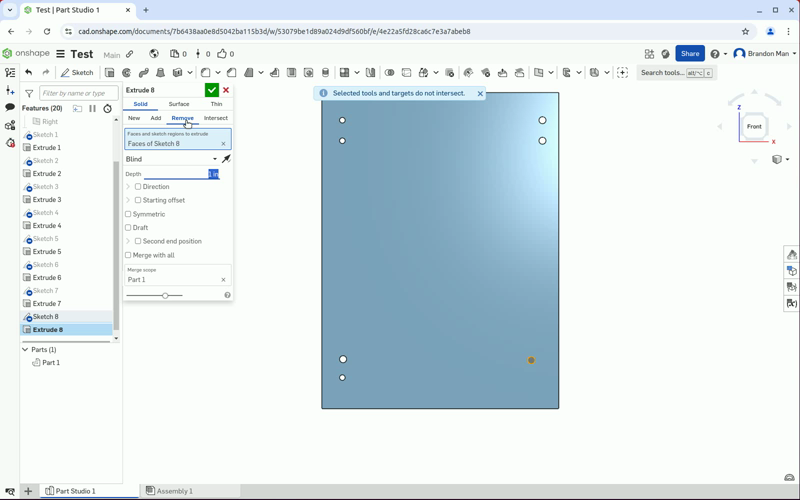
text(-17.331)
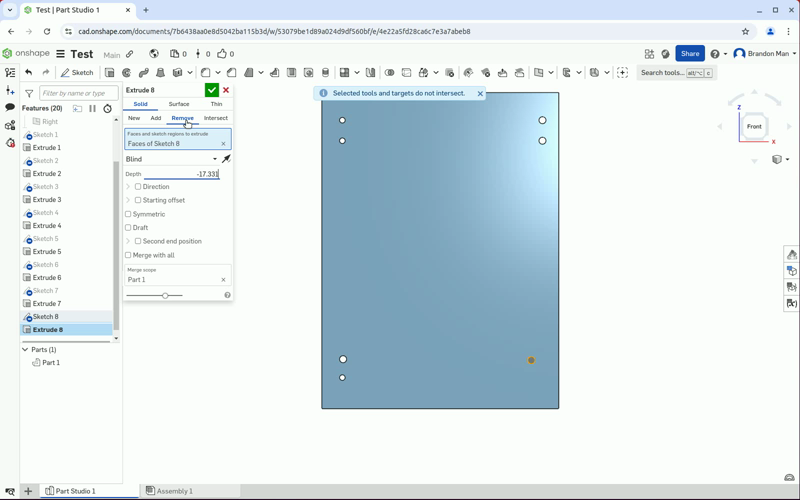
key(tab, 6)
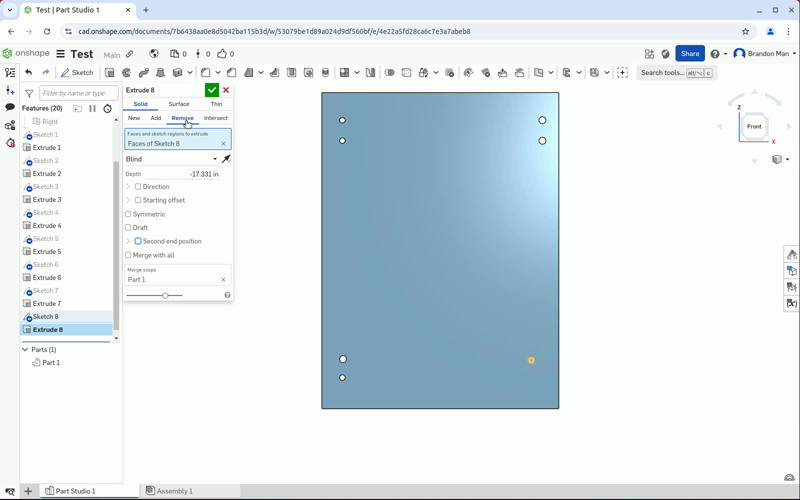
key(space)
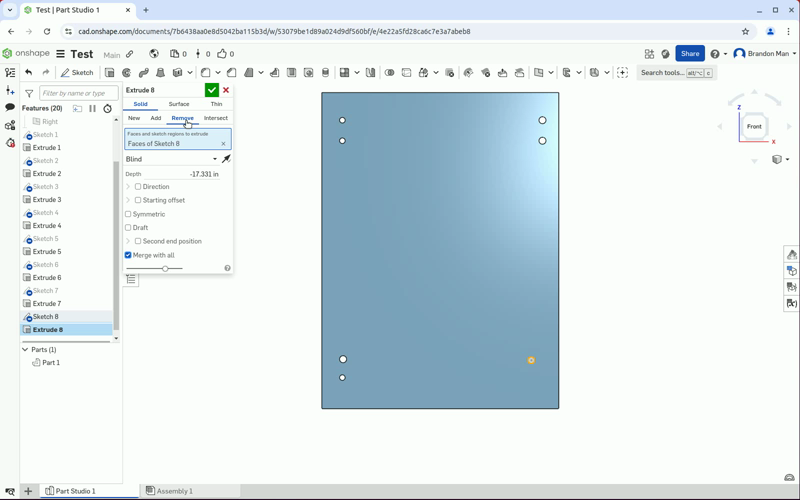
key(enter)
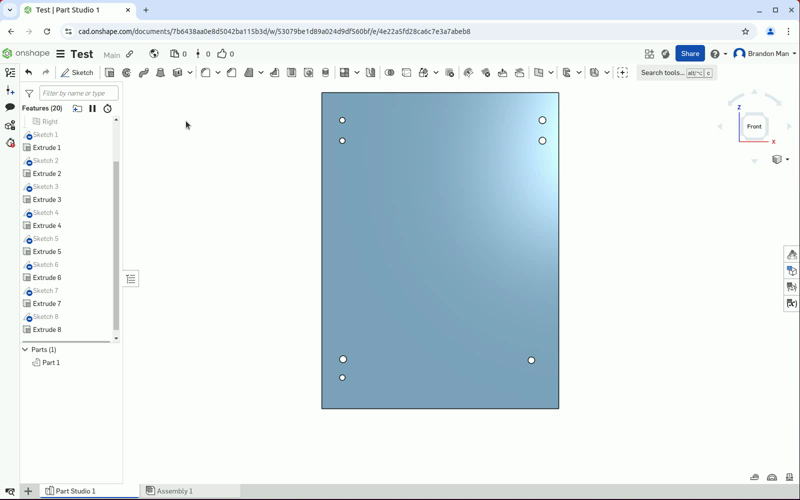
key(shift+h)
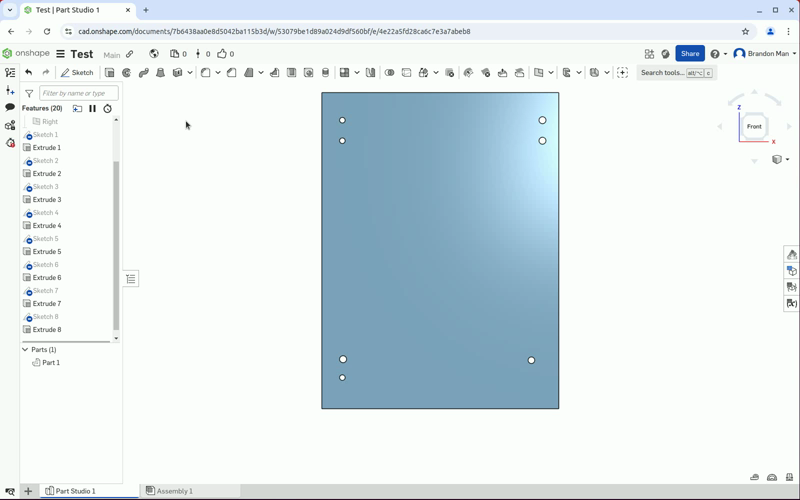
key(shift+h)
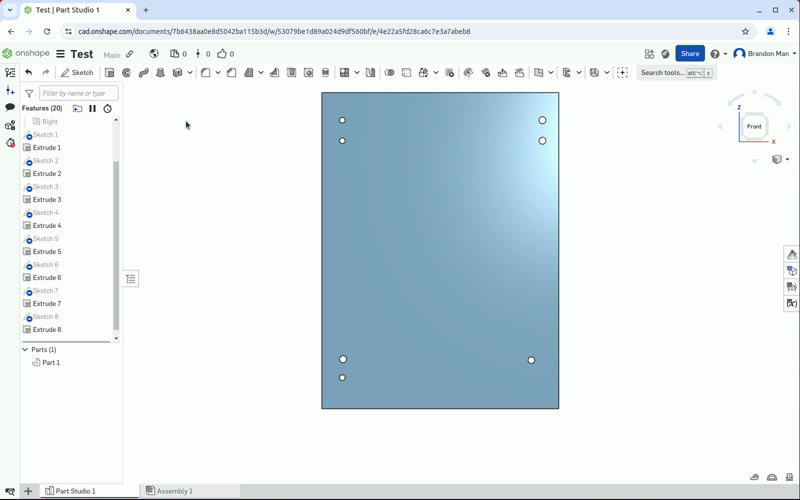
mouse_move(69, 137)
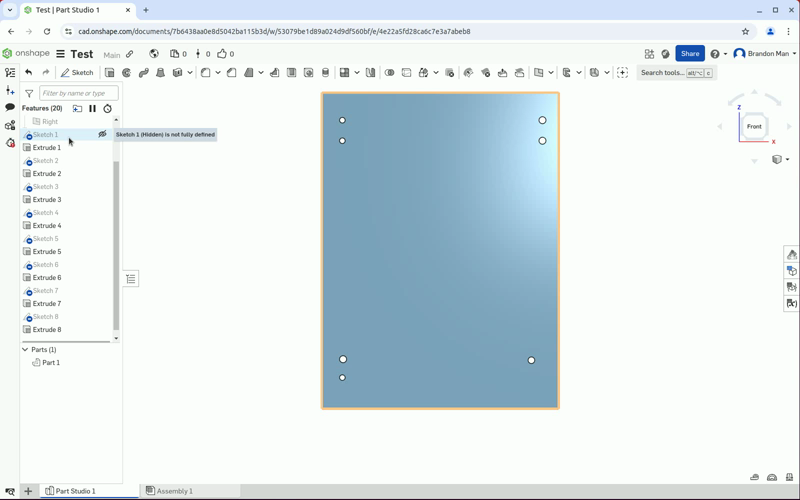
click(69, 137)
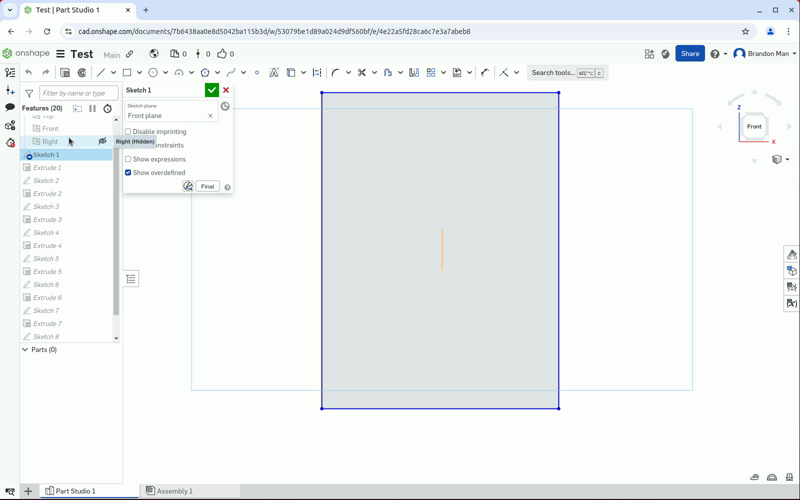
mouse_move(229, 92)
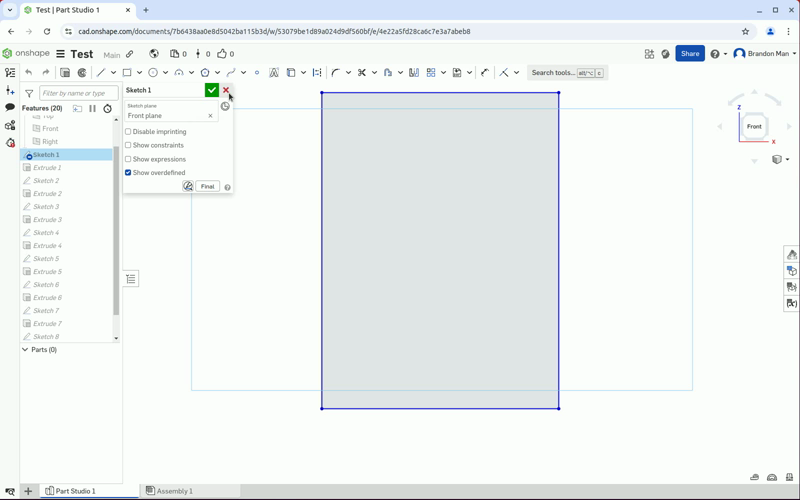
click(229, 92)
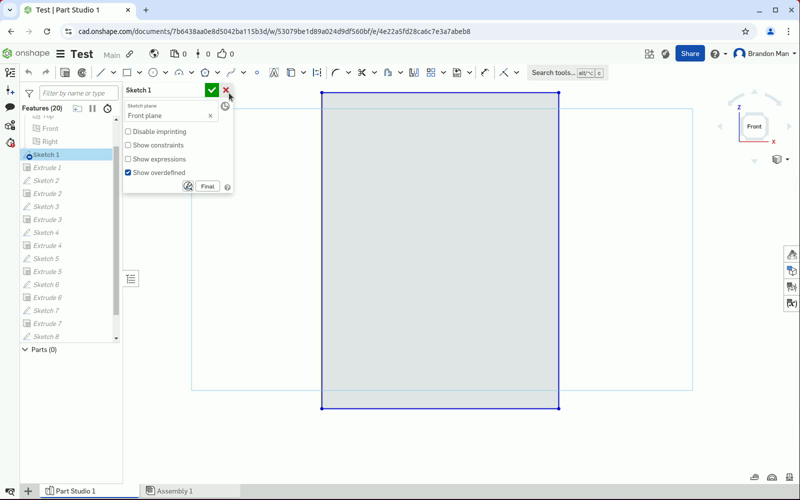
key(shift+s)
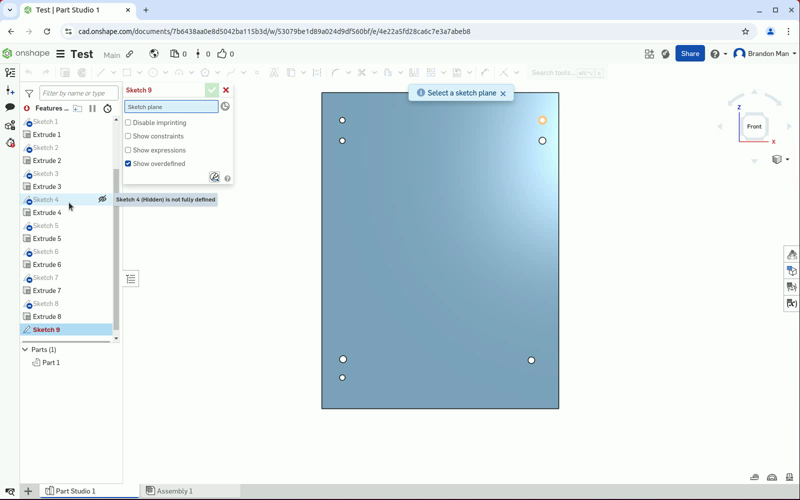
scroll(3)
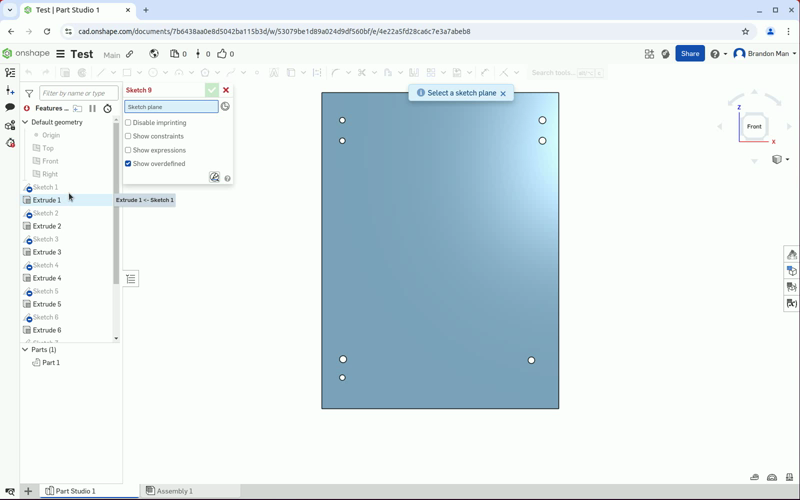
mouse_move(69, 163)
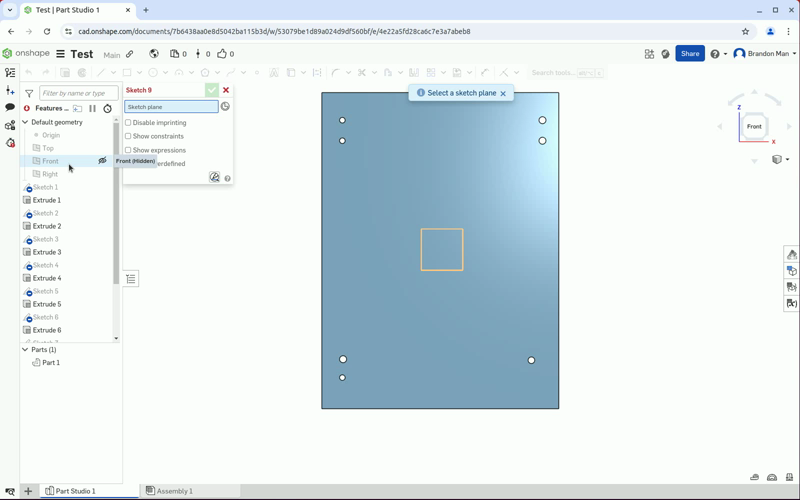
click(69, 163)
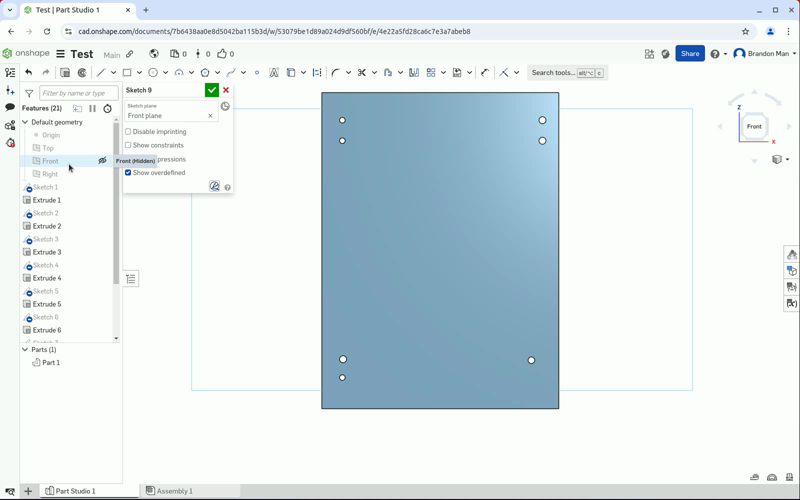
mouse_move(73, 352)
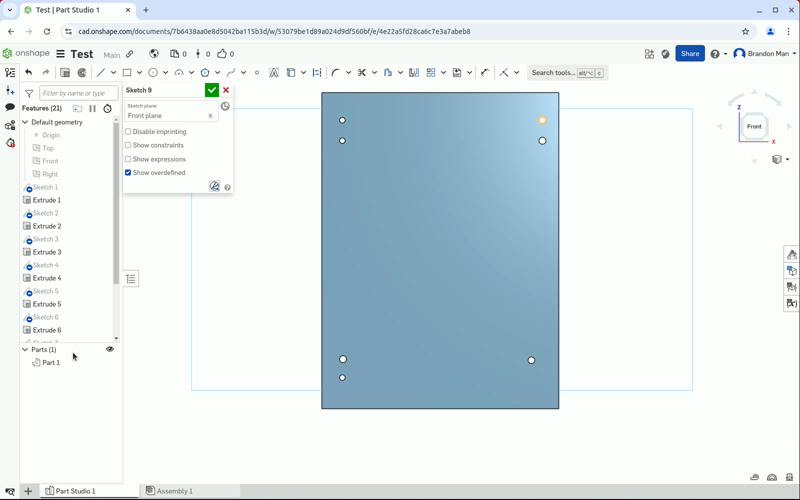
key(y)
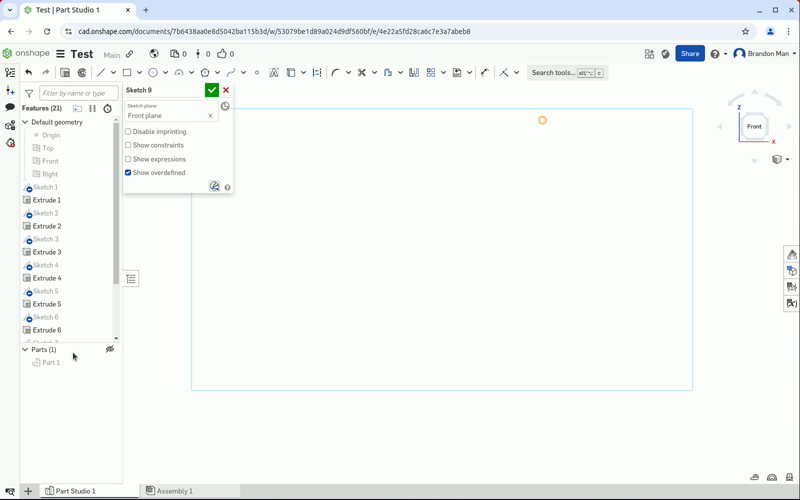
key(c)
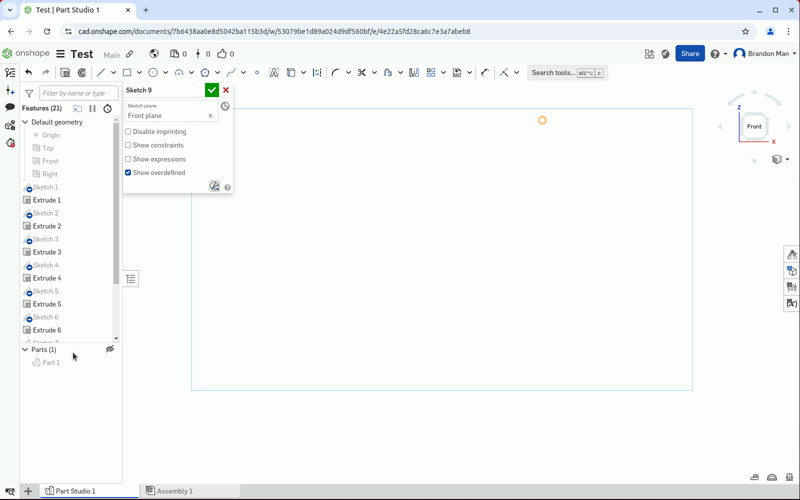
key_down(shift)
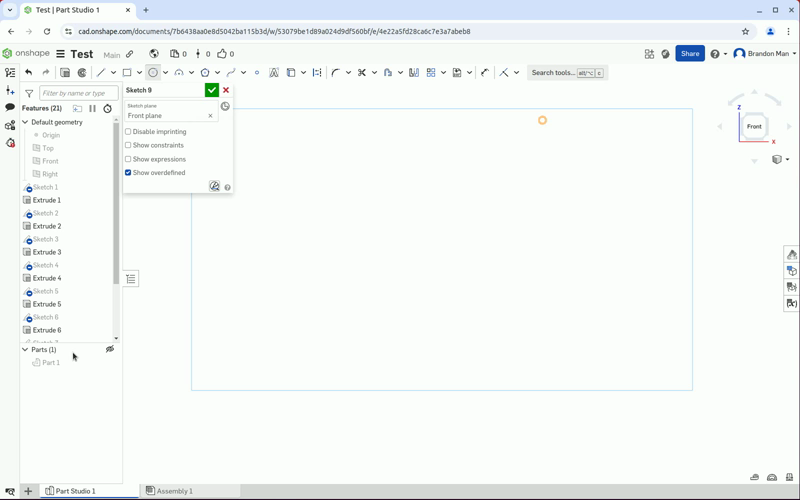
mouse_move(532, 373)
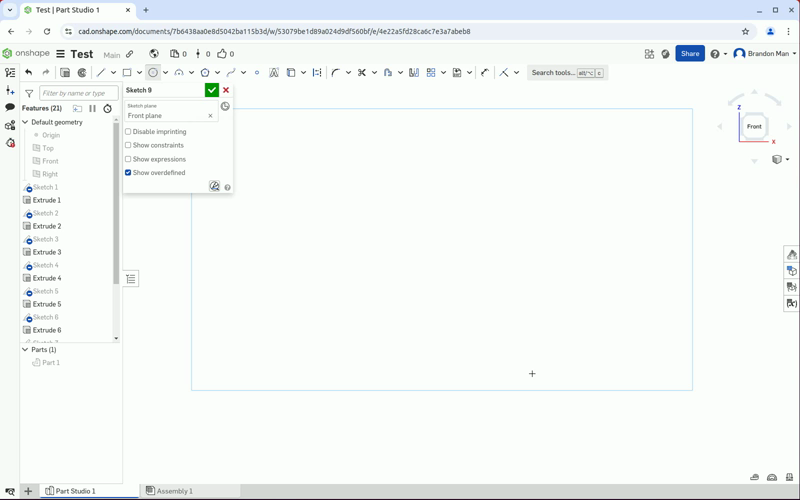
click(532, 373)
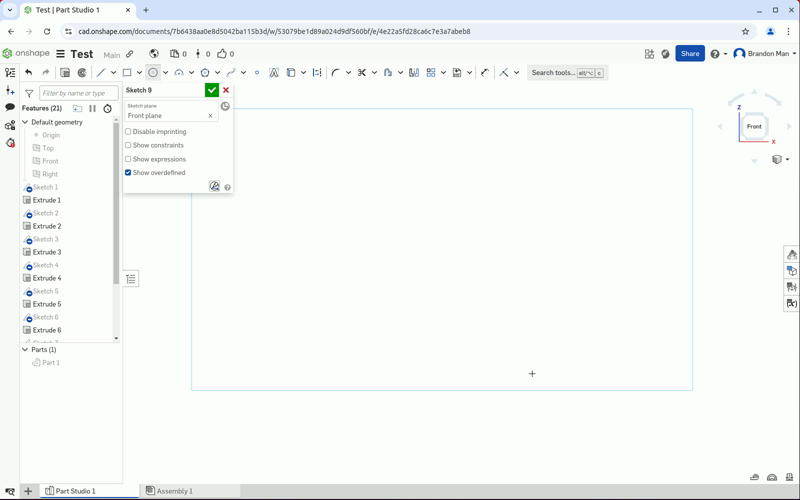
key_up(shift)
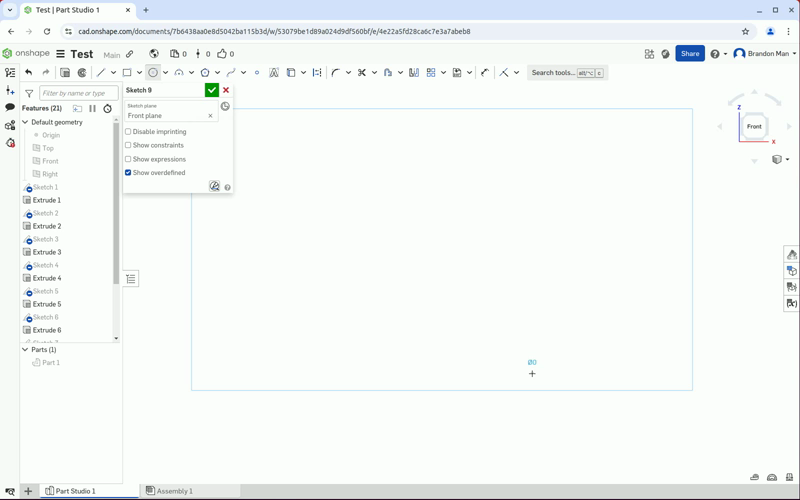
mouse_move(534, 373)
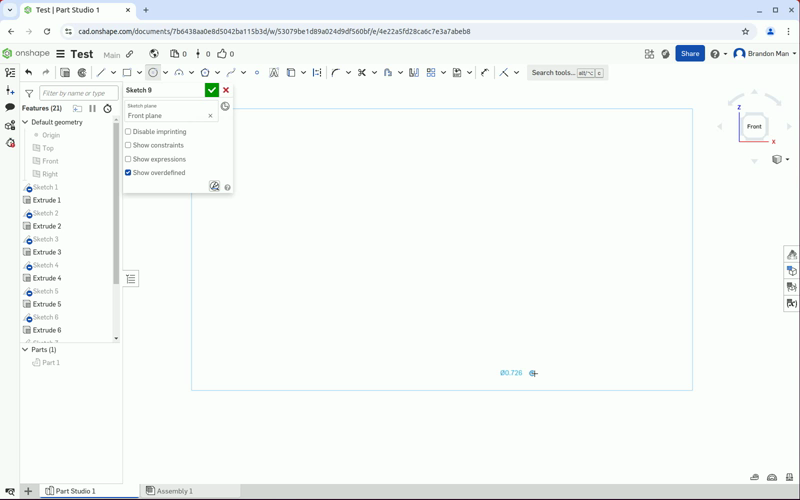
scroll(6)
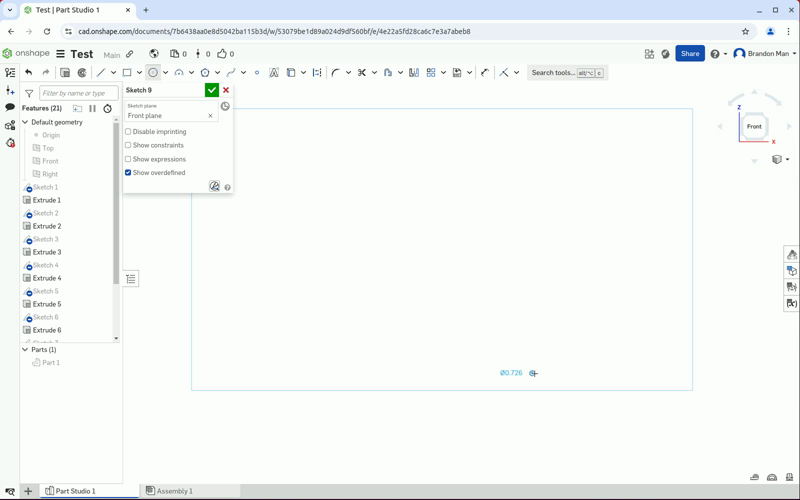
scroll(6)
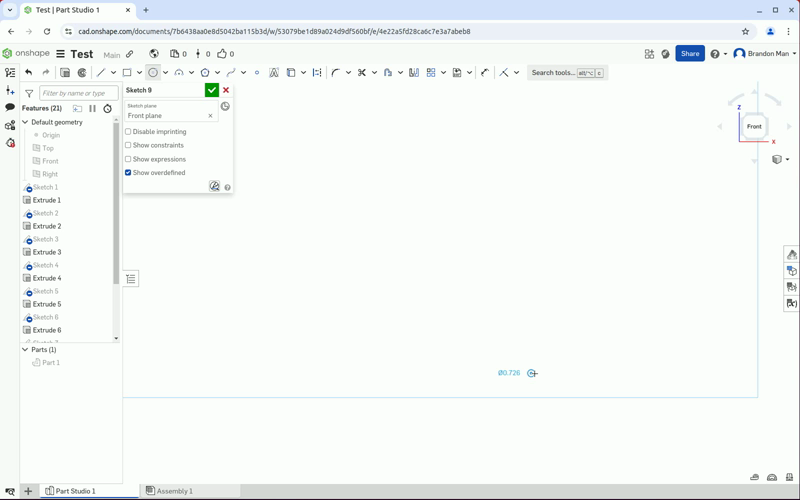
scroll(6)
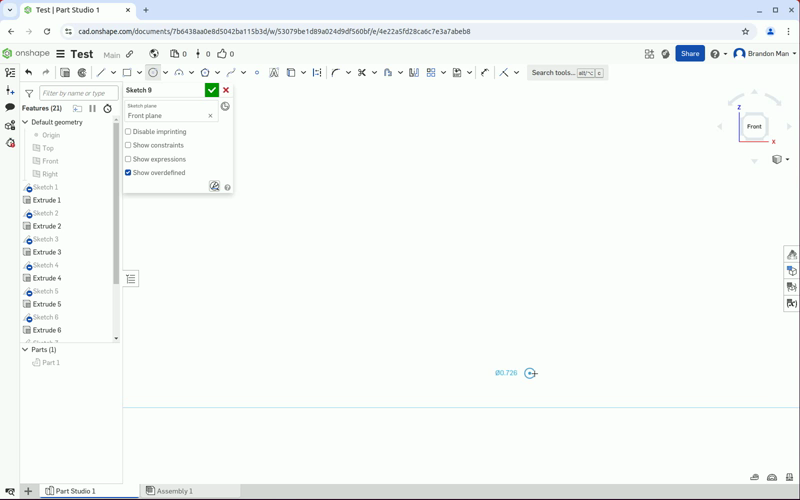
scroll(6)
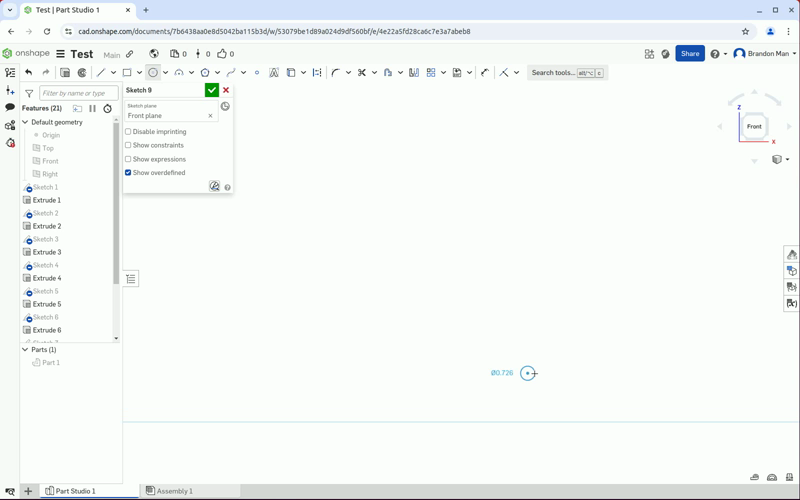
scroll(6)
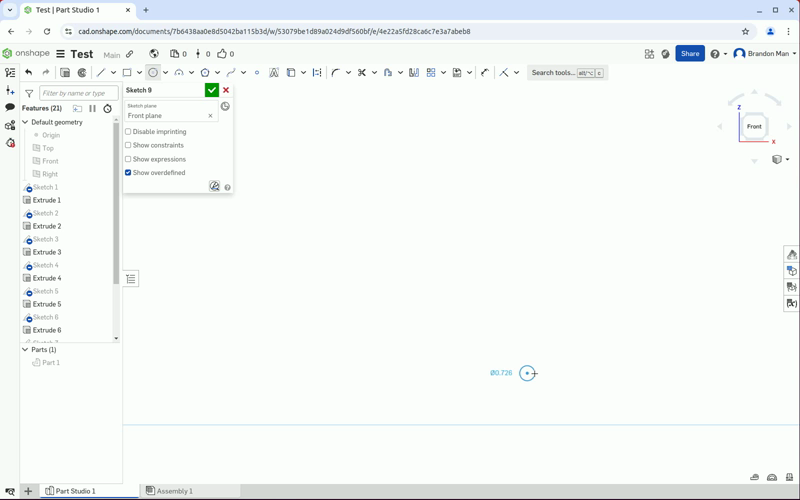
scroll(6)
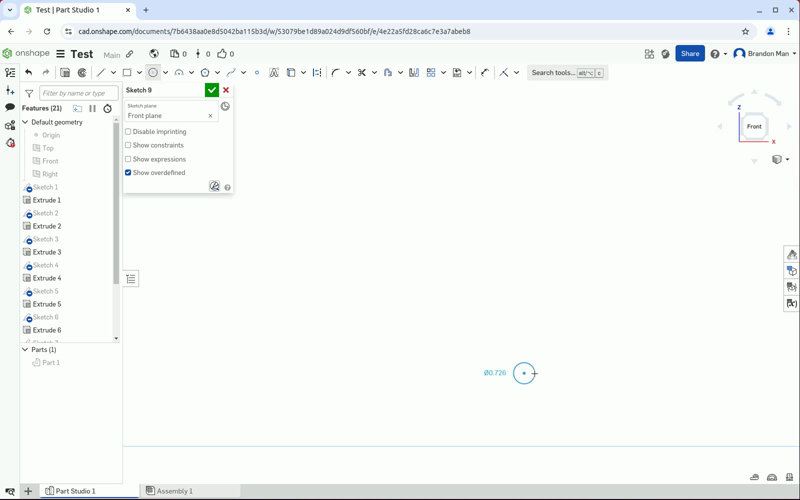
scroll(6)
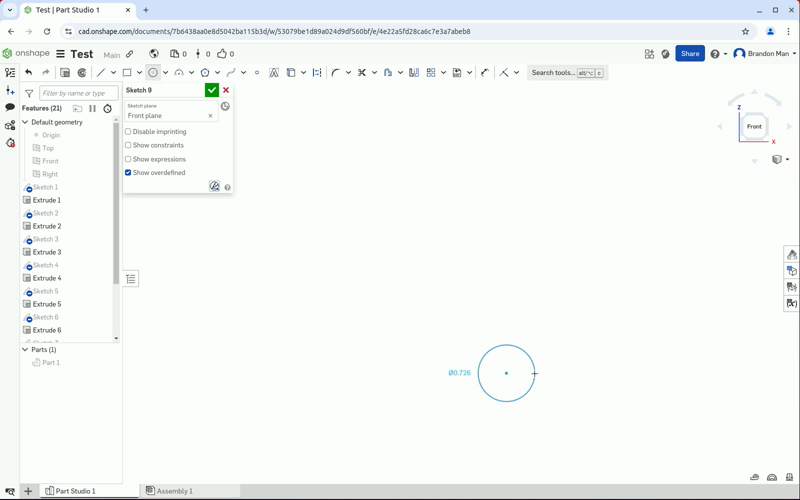
click(534, 373)
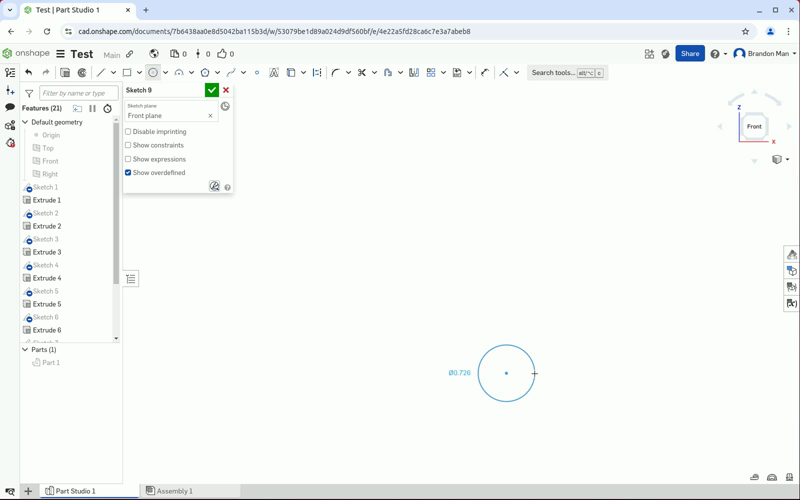
scroll(-6)
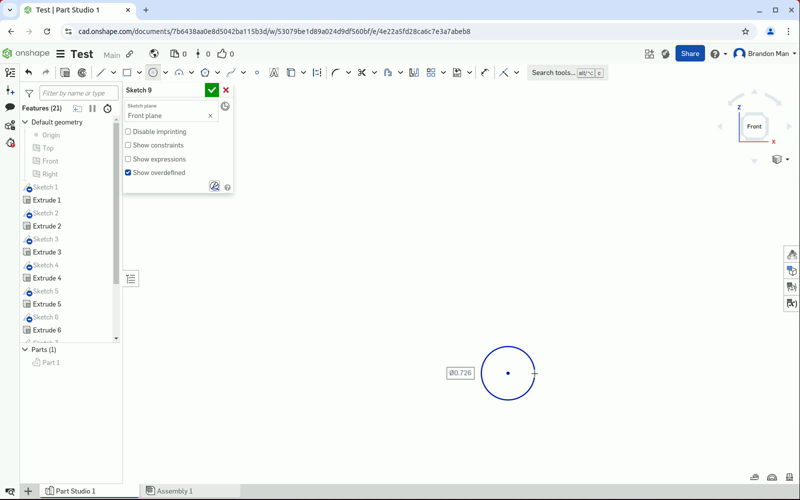
scroll(-6)
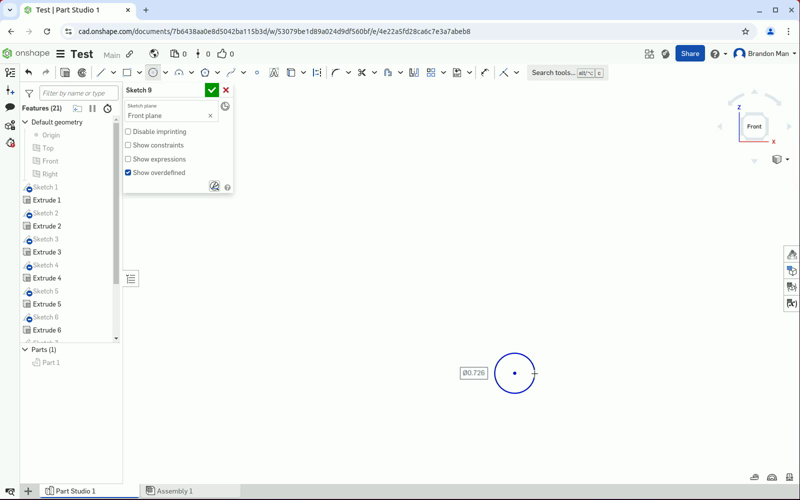
scroll(-6)
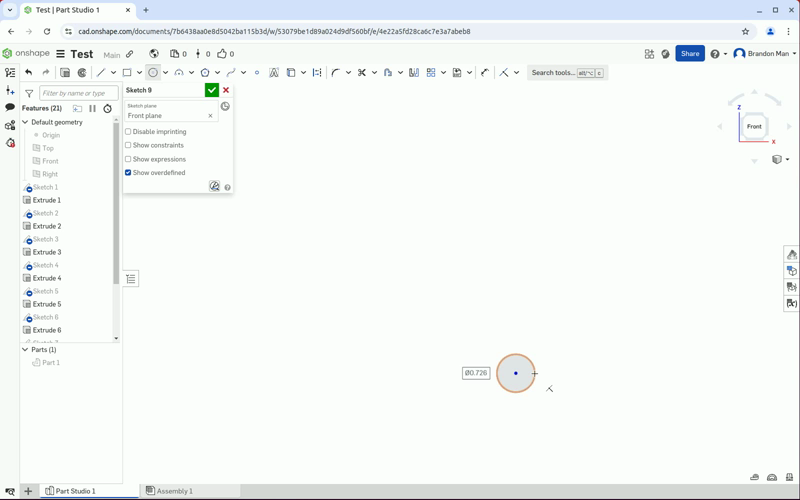
scroll(-6)
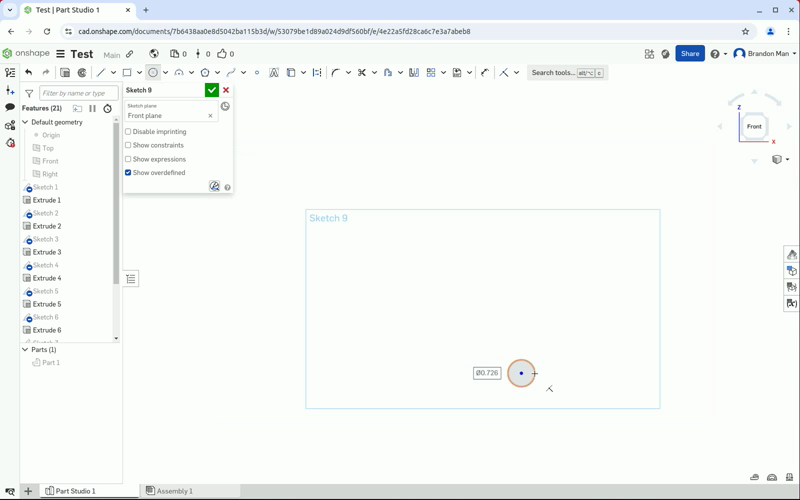
scroll(-6)
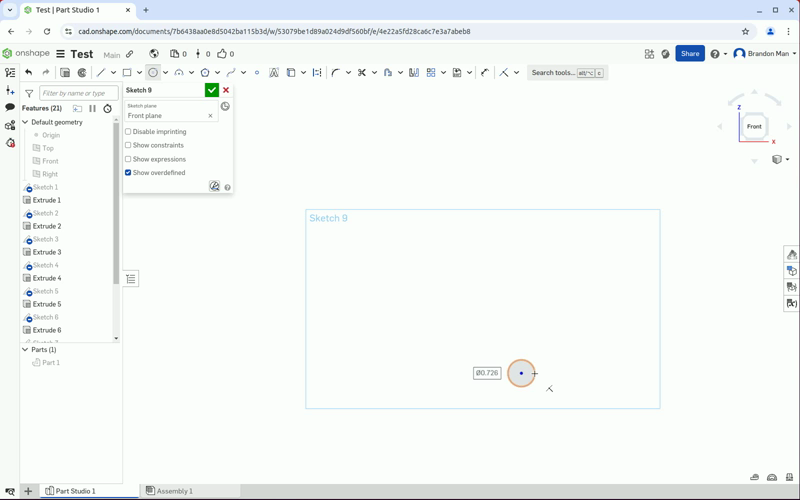
scroll(-6)
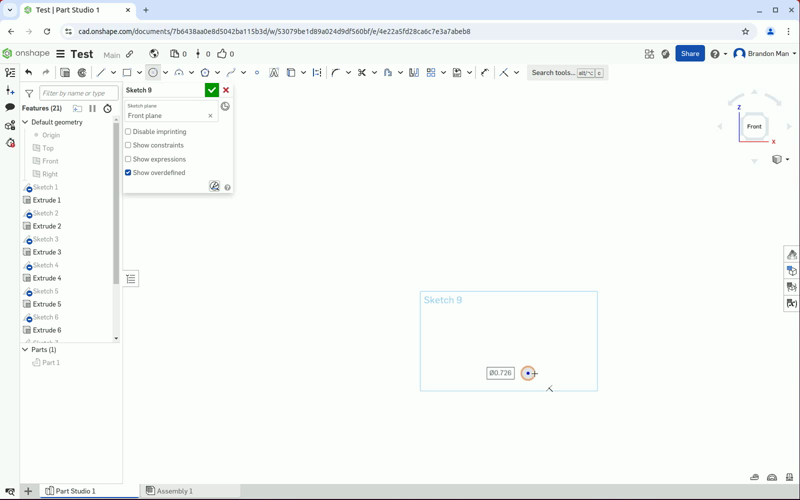
scroll(-6)
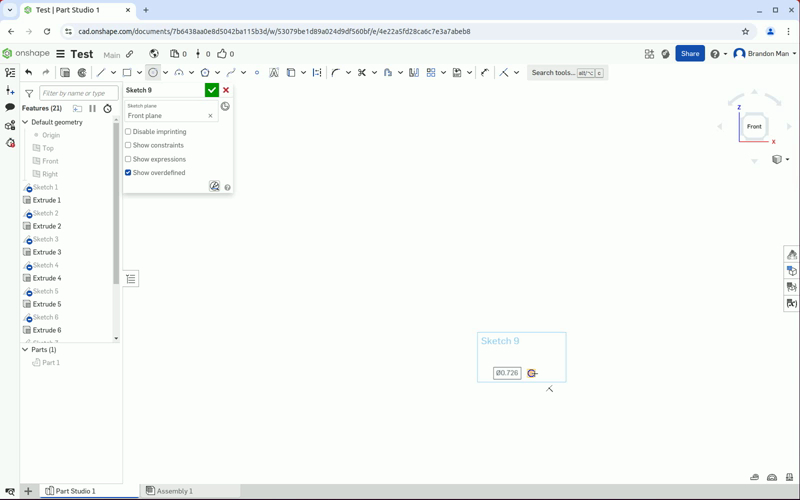
key(esc)
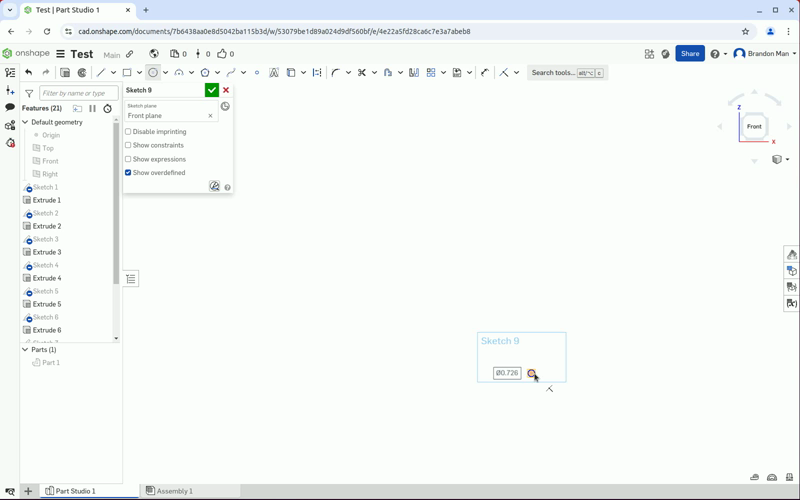
mouse_move(532, 371)
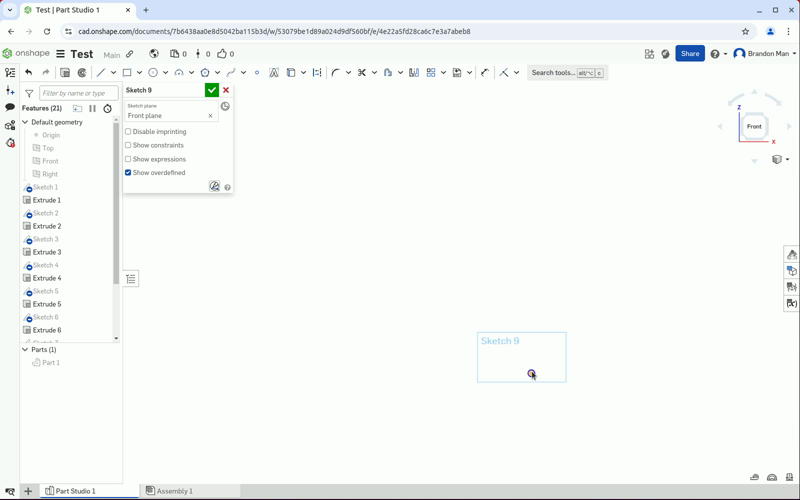
scroll(6)
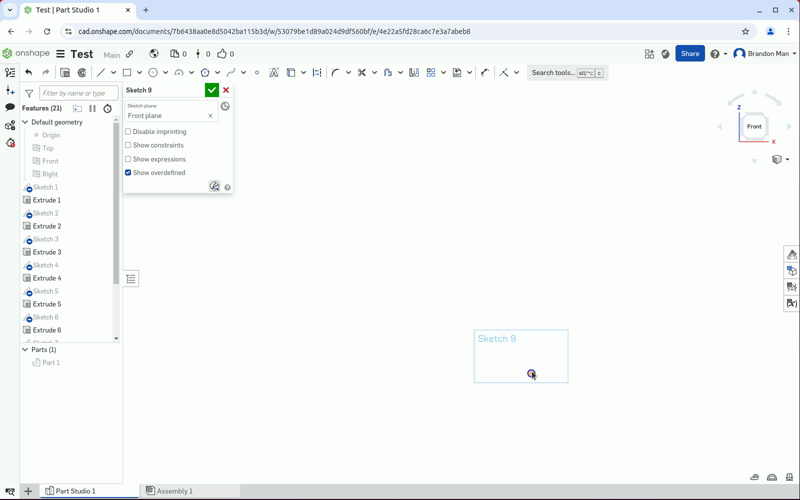
scroll(6)
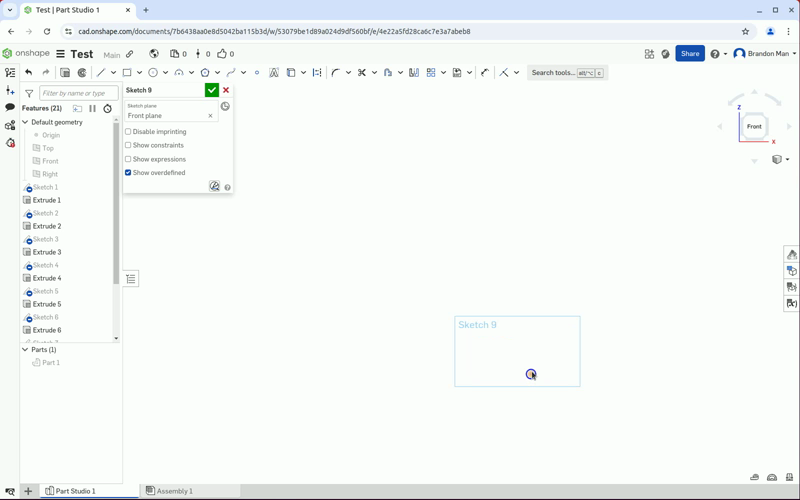
scroll(6)
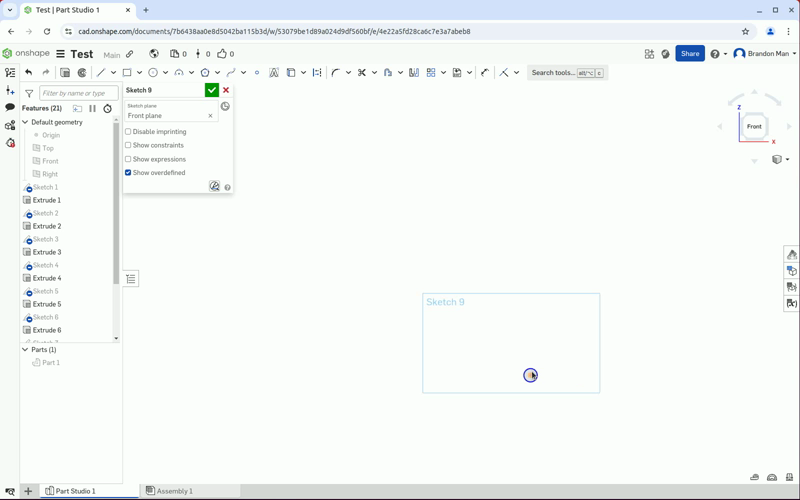
scroll(6)
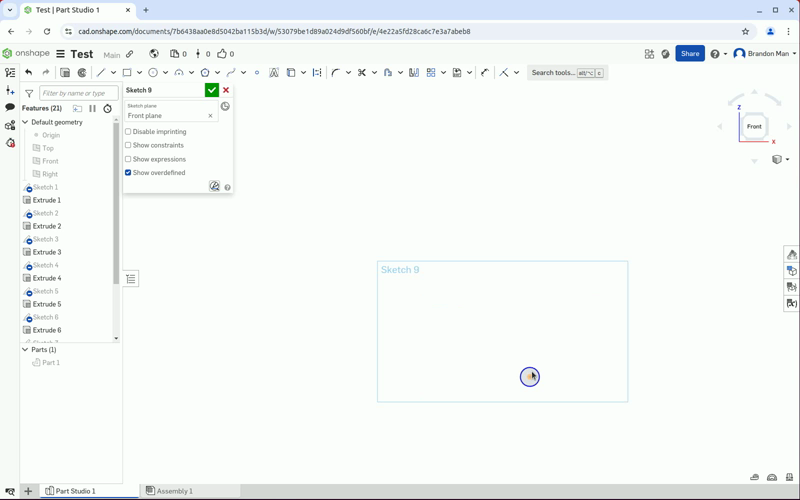
scroll(6)
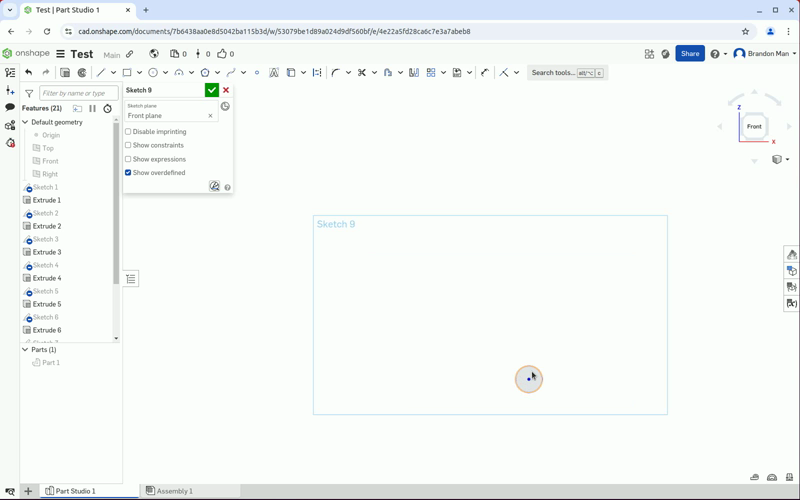
scroll(6)
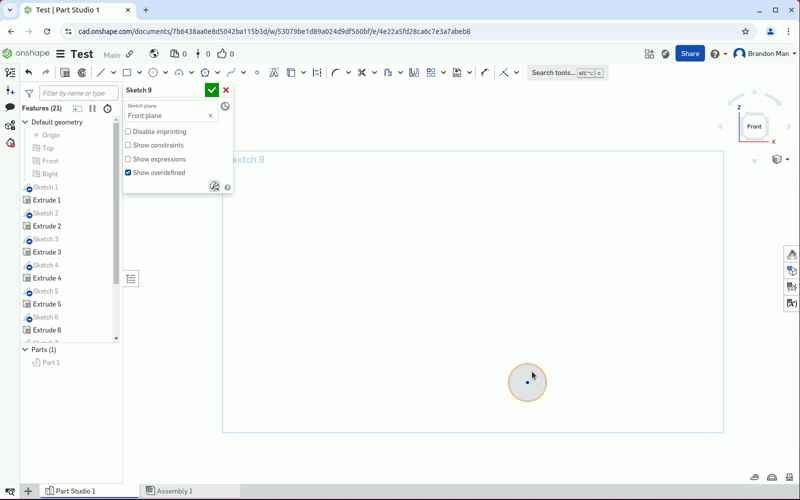
scroll(6)
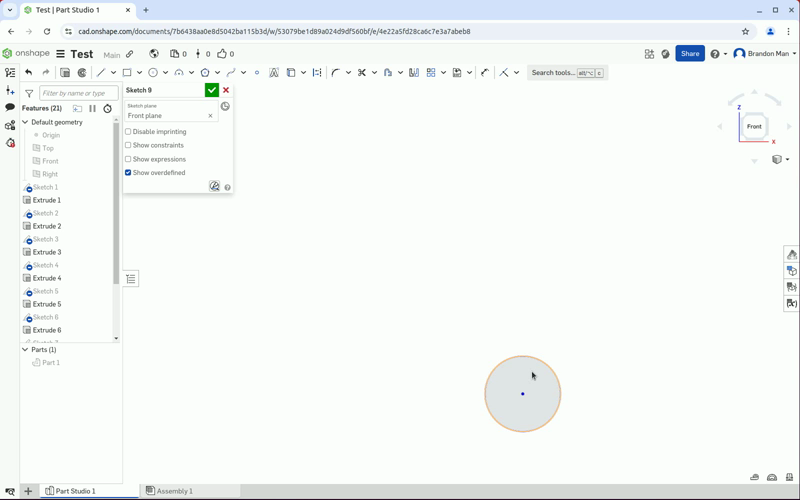
click(532, 371)
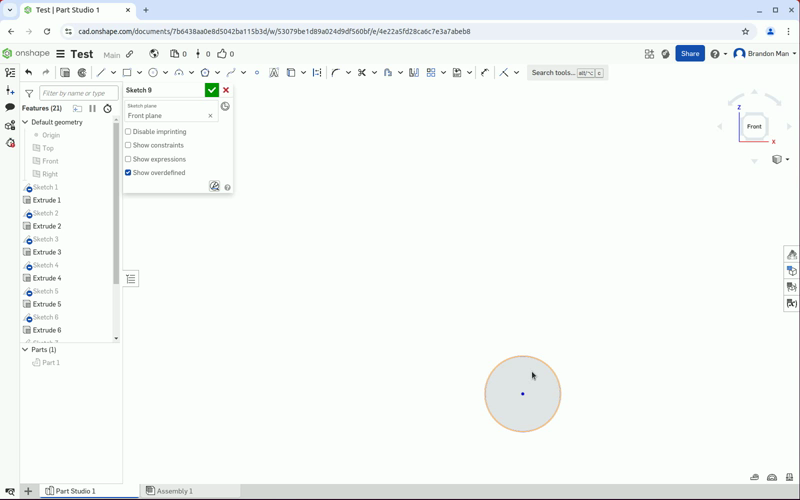
scroll(-6)
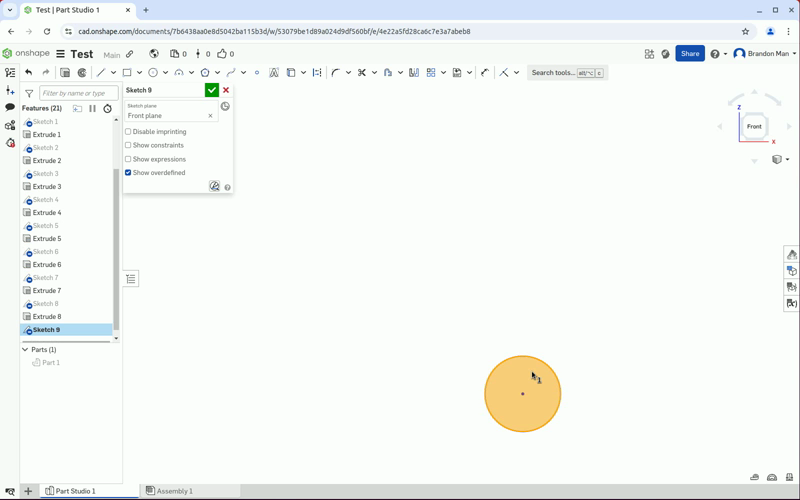
scroll(-6)
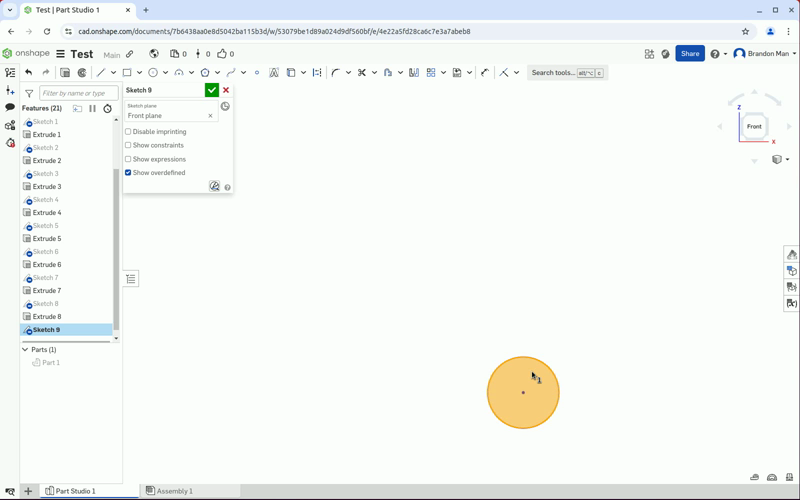
scroll(-6)
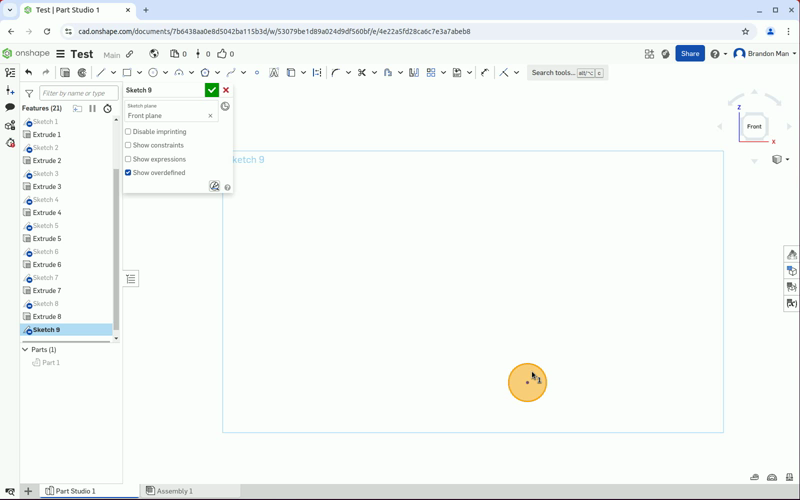
scroll(-6)
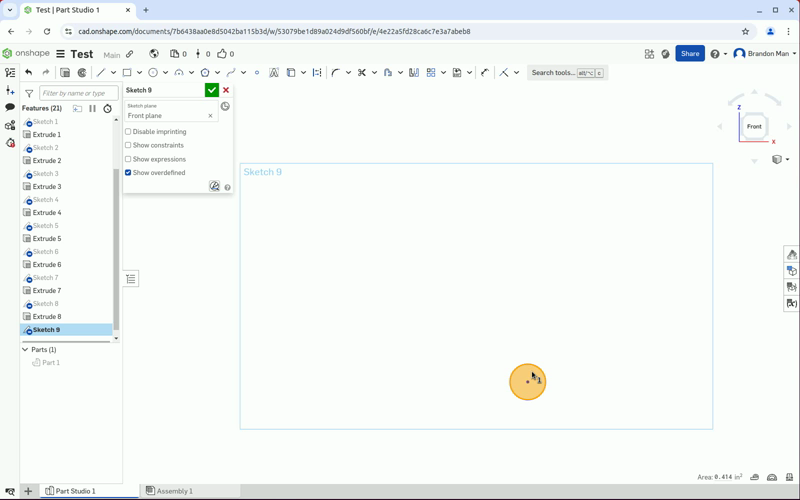
scroll(-6)
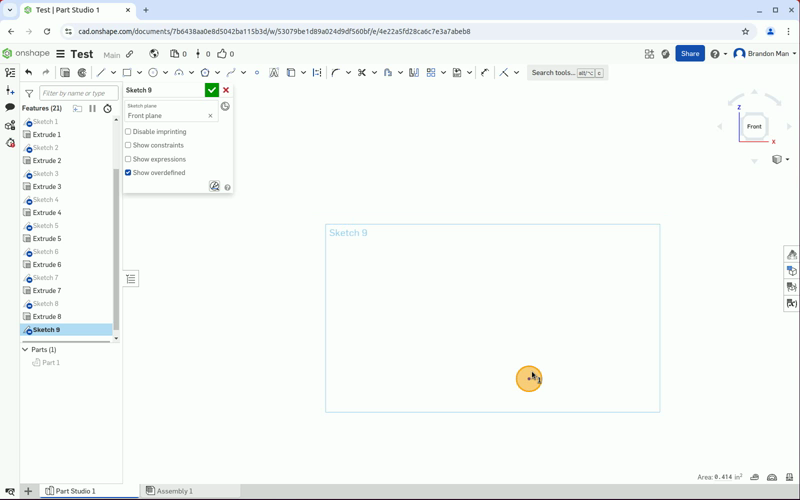
scroll(-6)
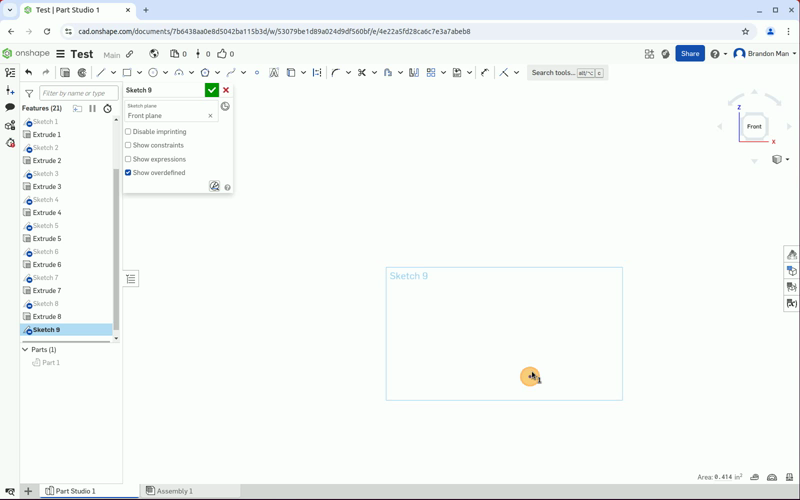
scroll(-6)
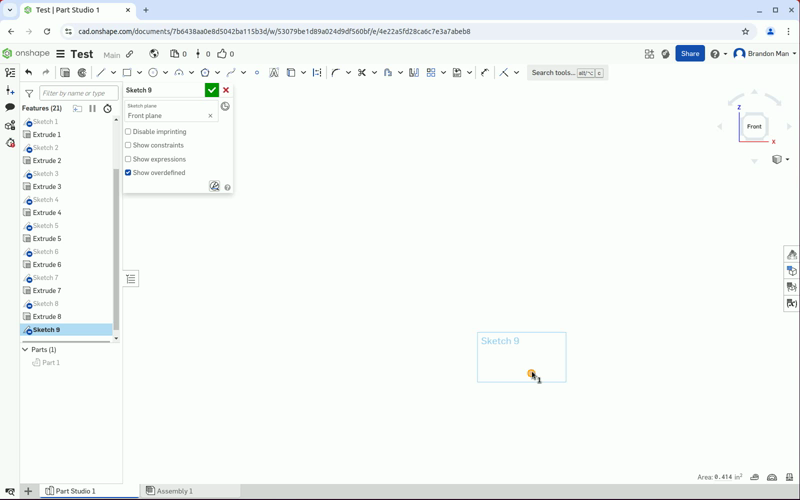
mouse_move(73, 352)
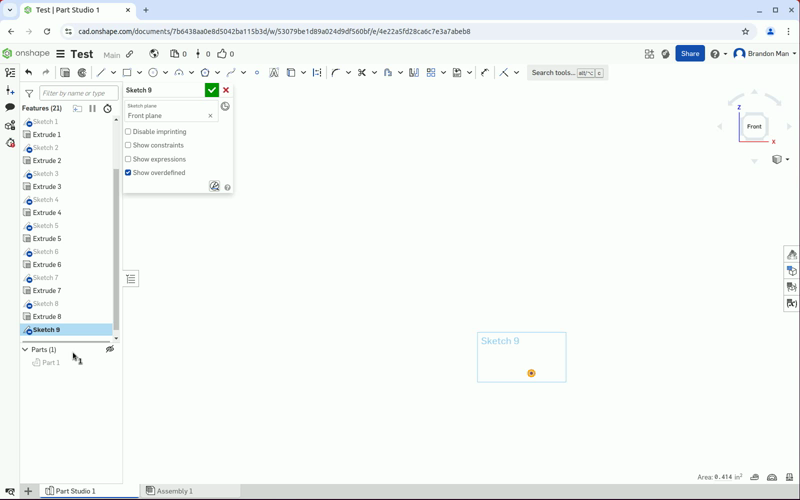
key(shift+y)
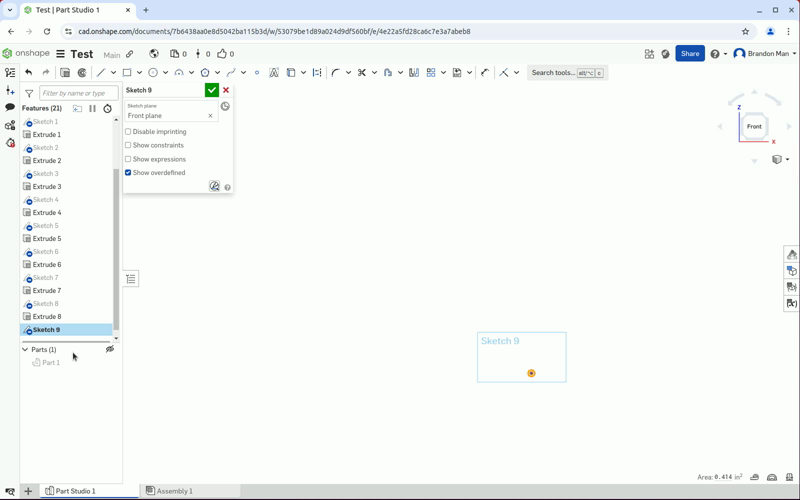
key(shift+e)
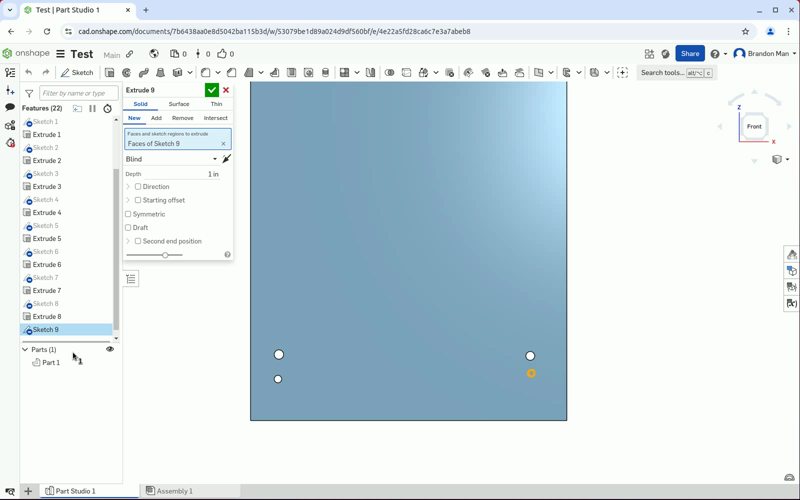
mouse_move(143, 106)
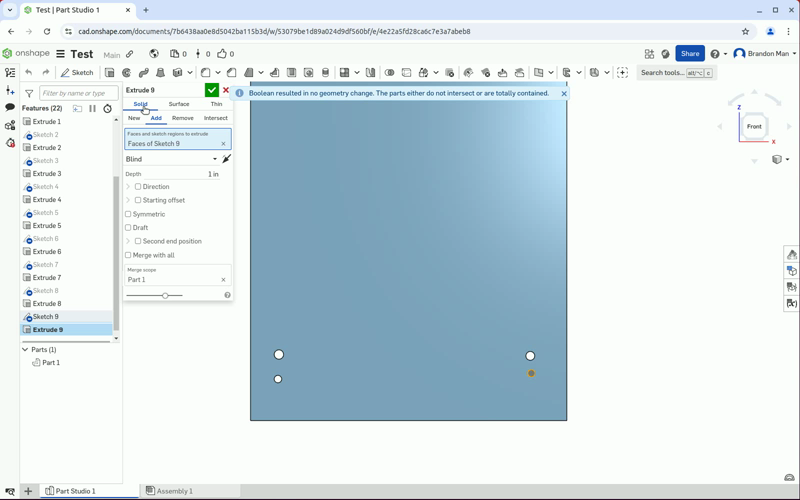
click(143, 106)
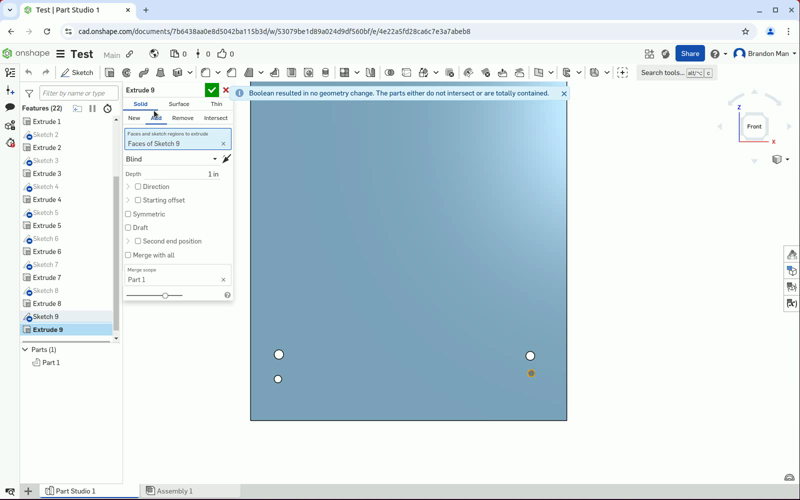
mouse_move(186, 120)
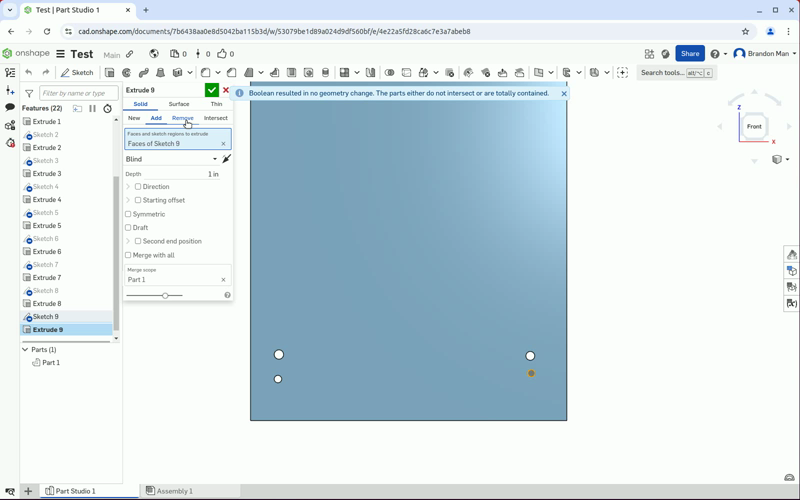
click(186, 120)
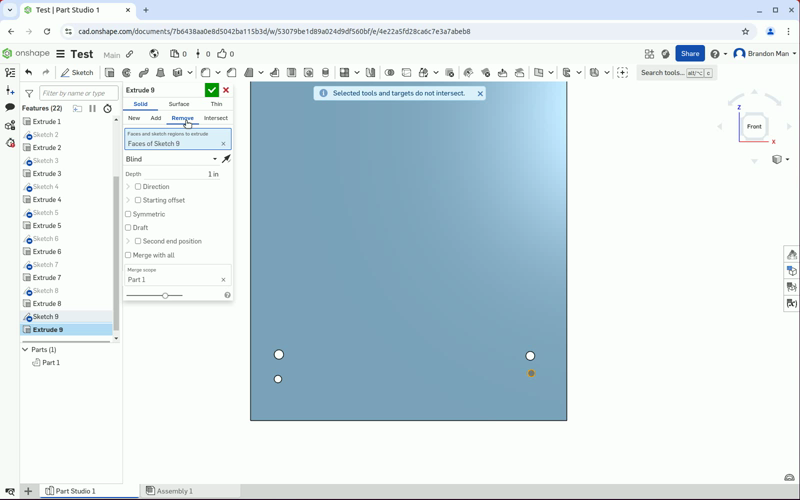
key(tab, 4)
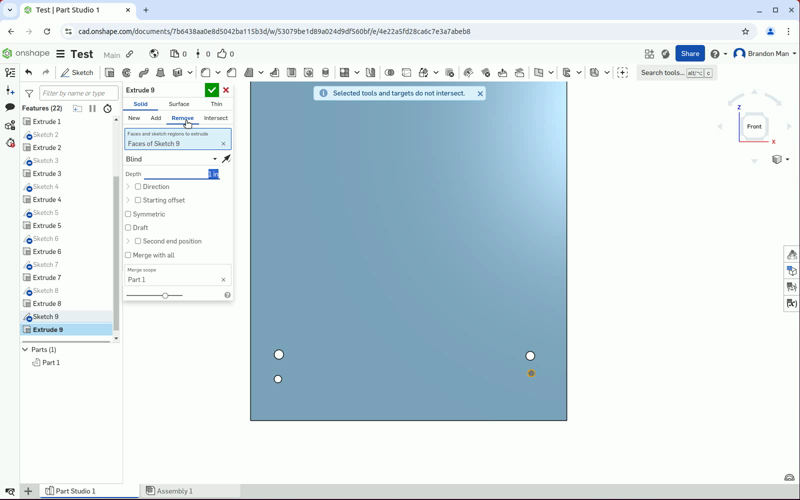
text(-17.331)
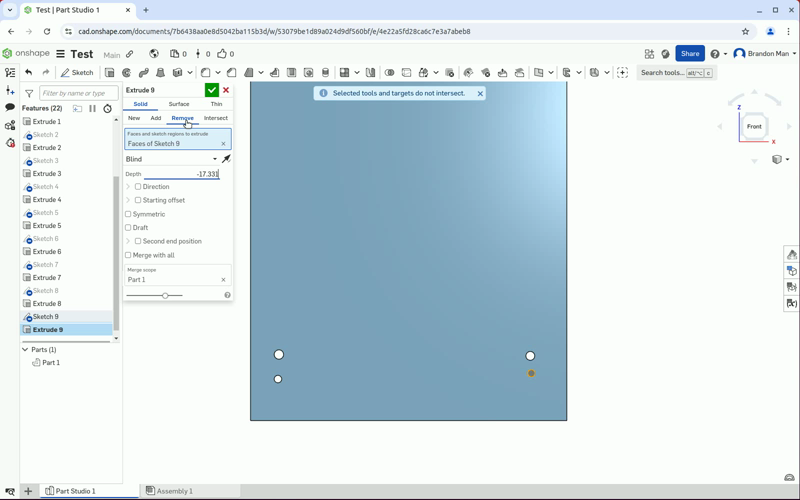
key(tab, 6)
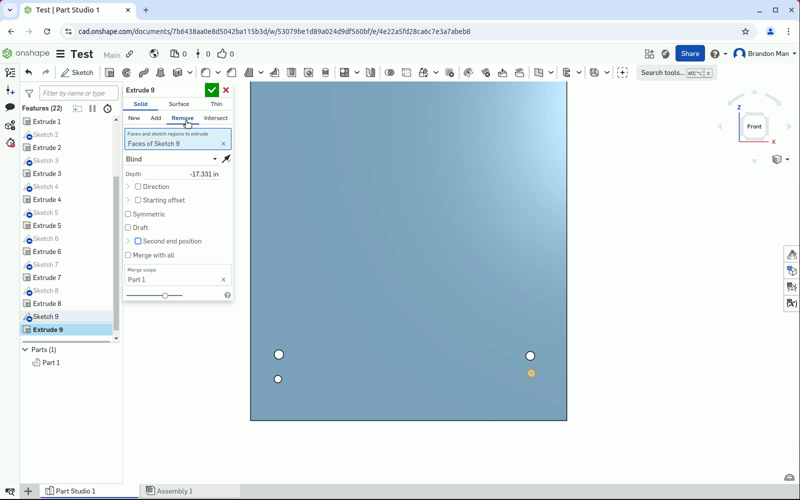
key(space)
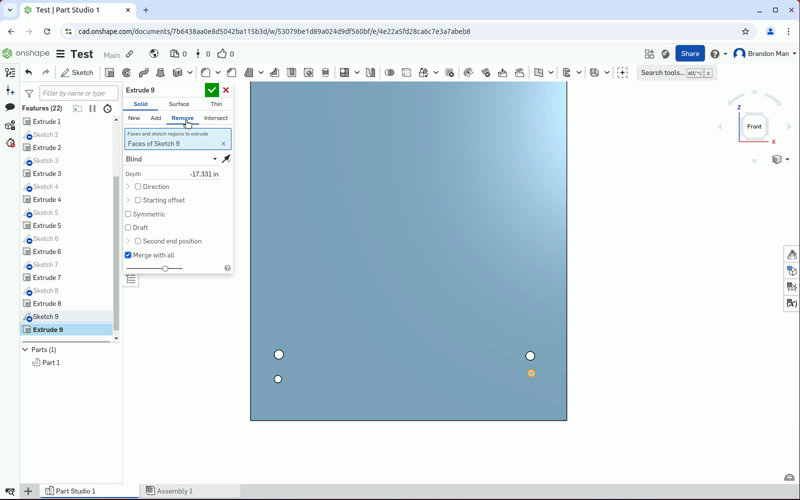
key(enter)
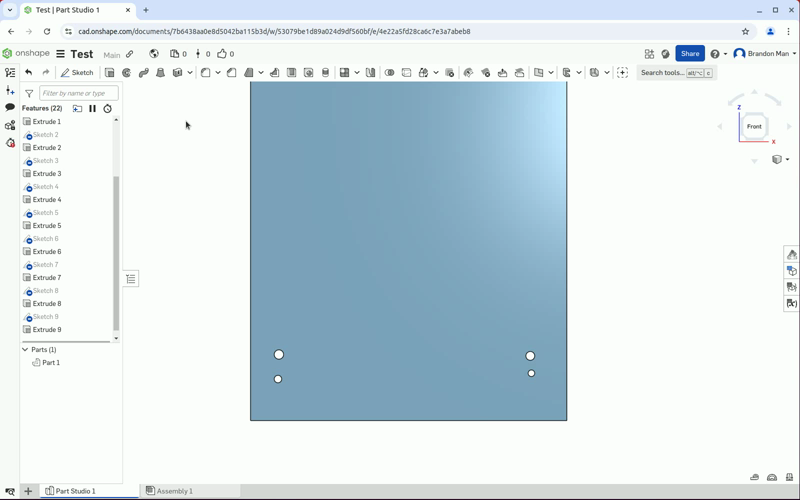
key(shift+h)
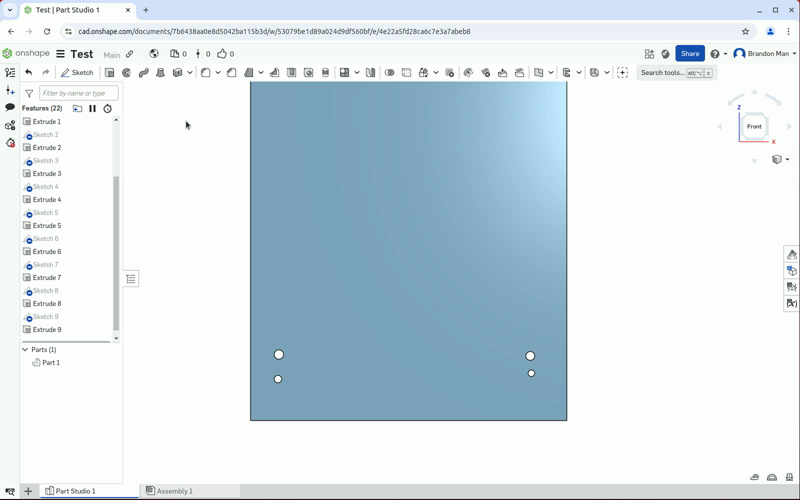
key(shift+h)
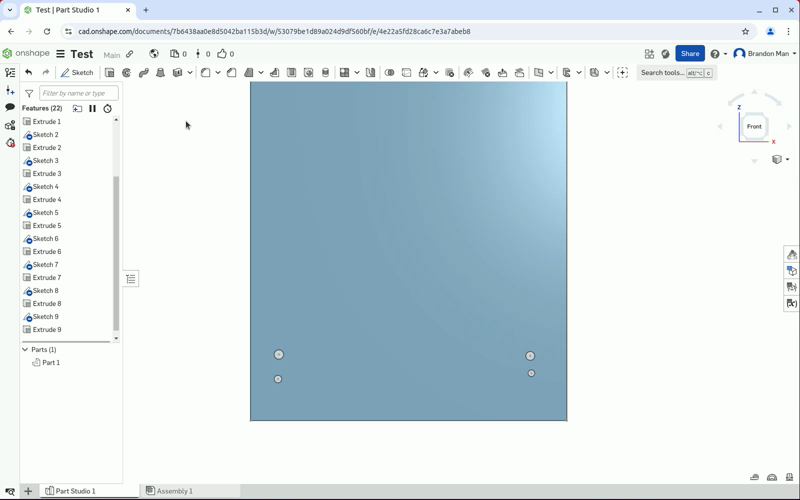
key(shift+7)
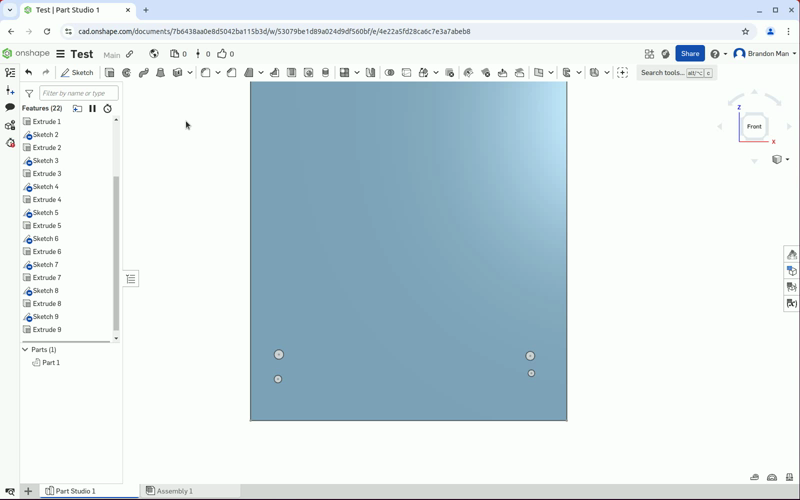
key(left, 2)
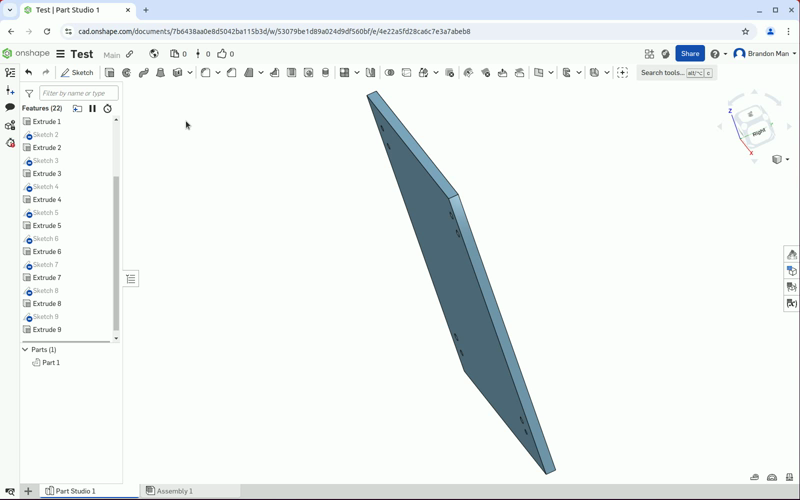
key(down, 2)
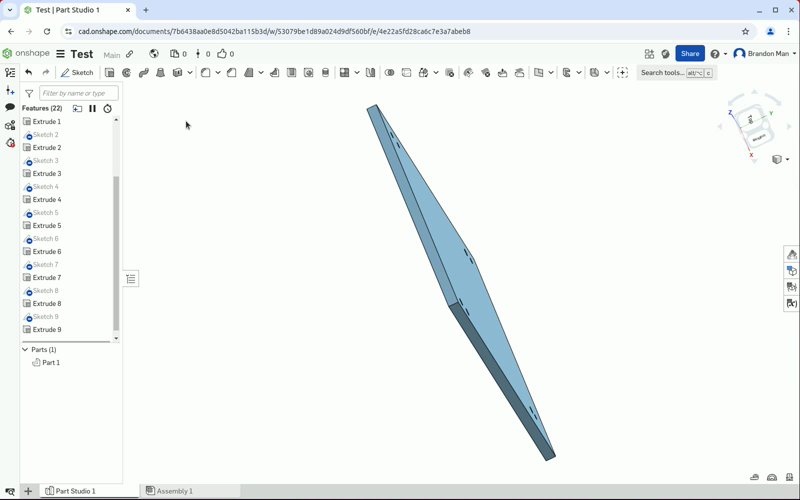
key(up, 2)
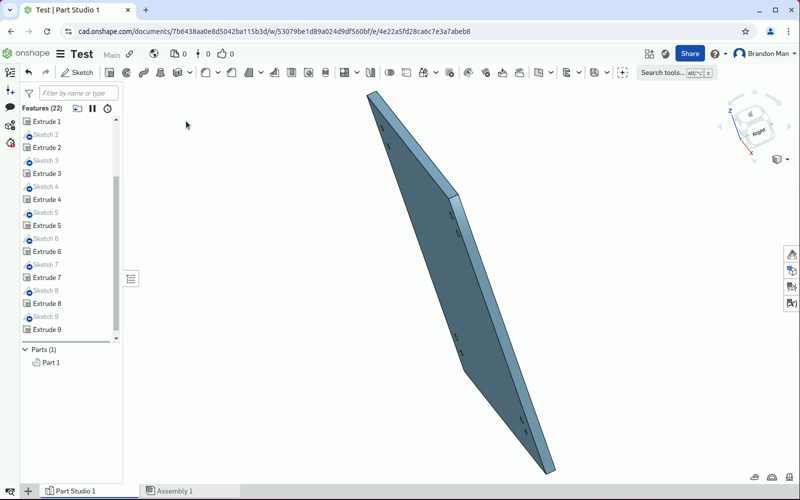
key(right, 2)
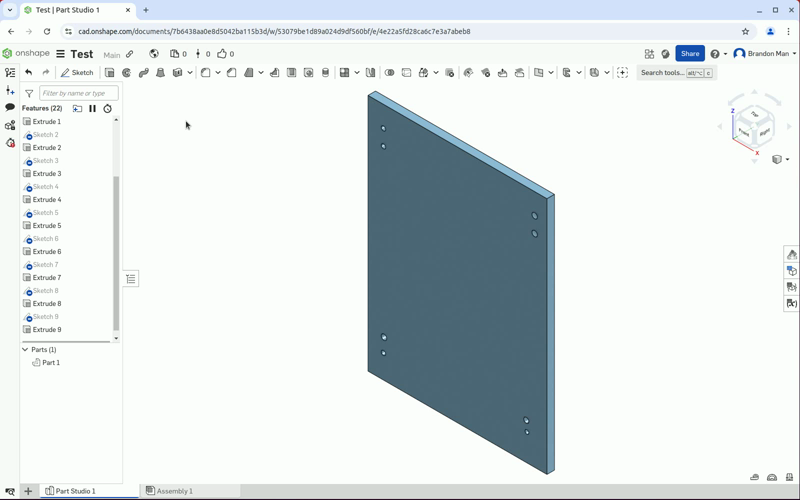
mouse_move(69, 111)
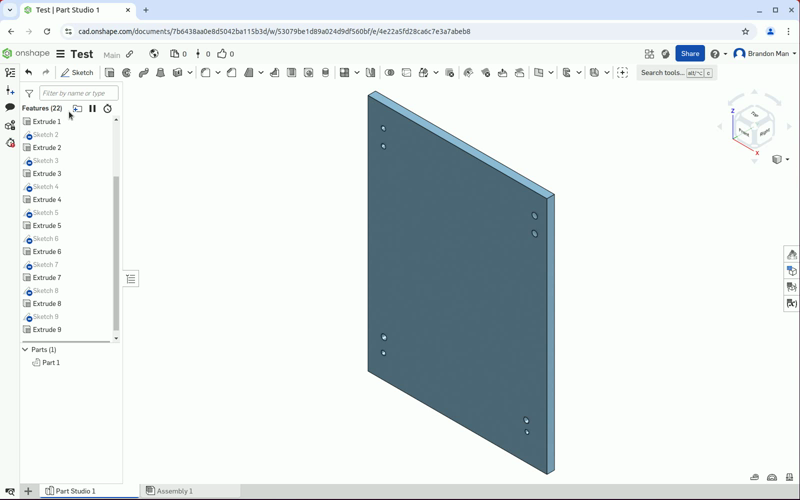
click(69, 111)